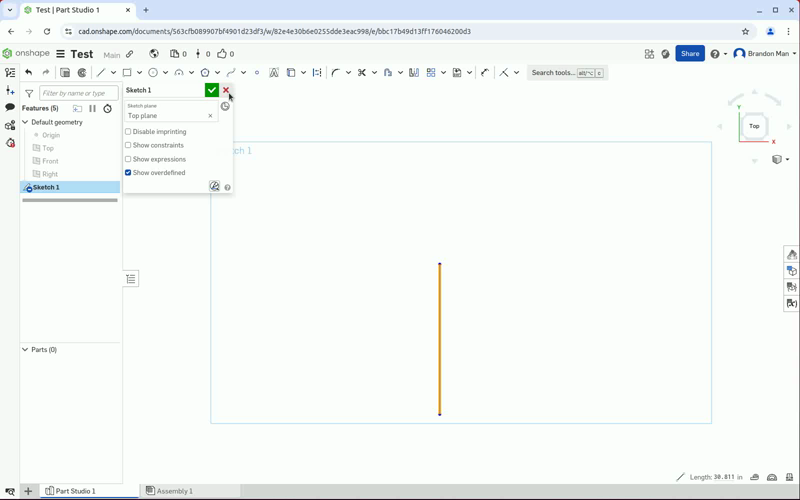
key(shift+h)
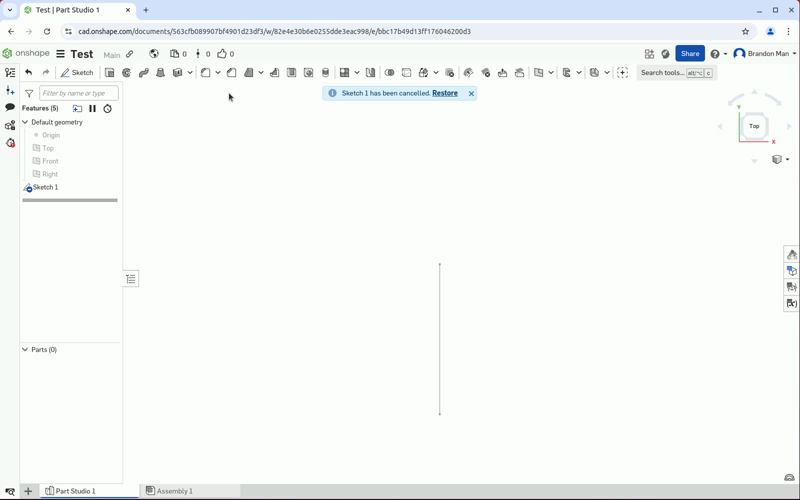
mouse_move(73, 352)
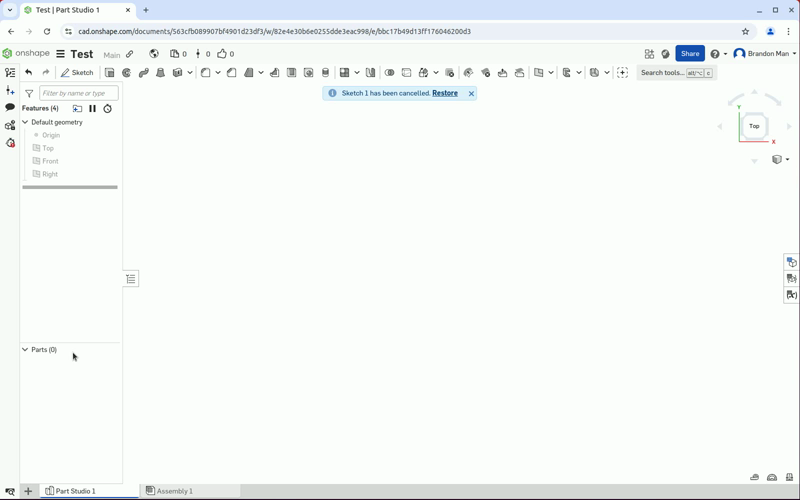
key(y)
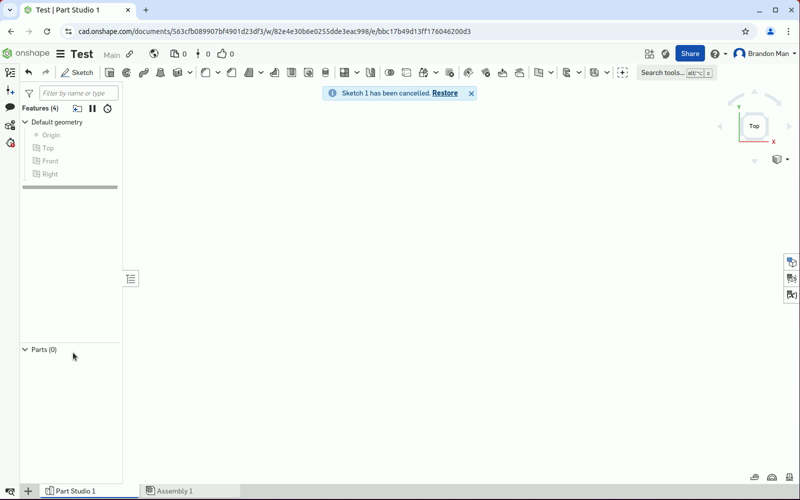
key(shift+p)
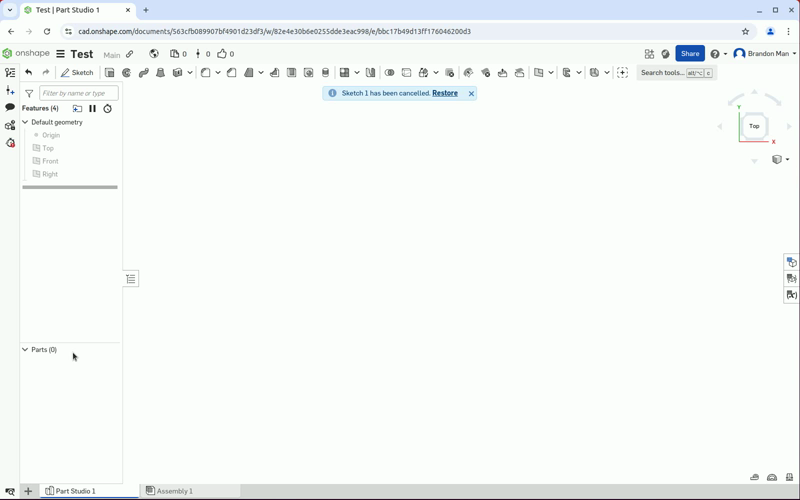
key(space)
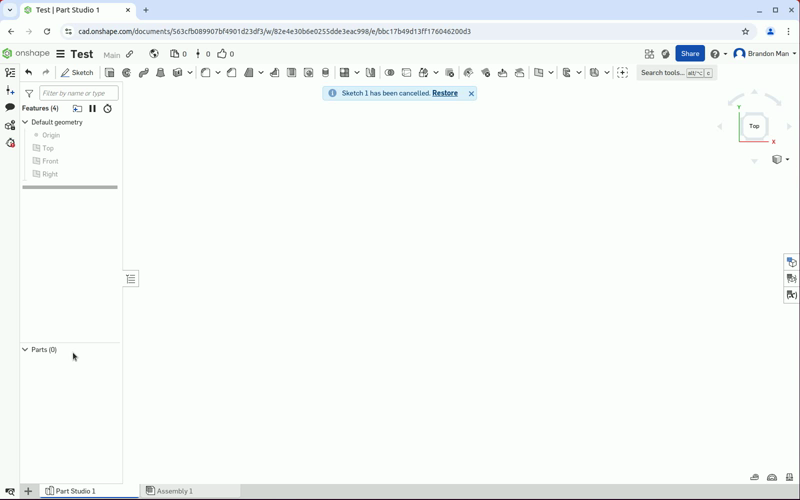
key_down(shift)
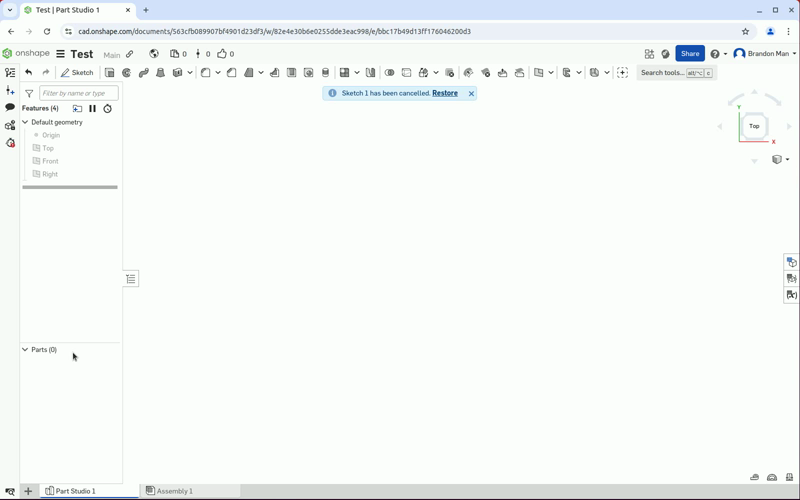
key(up)
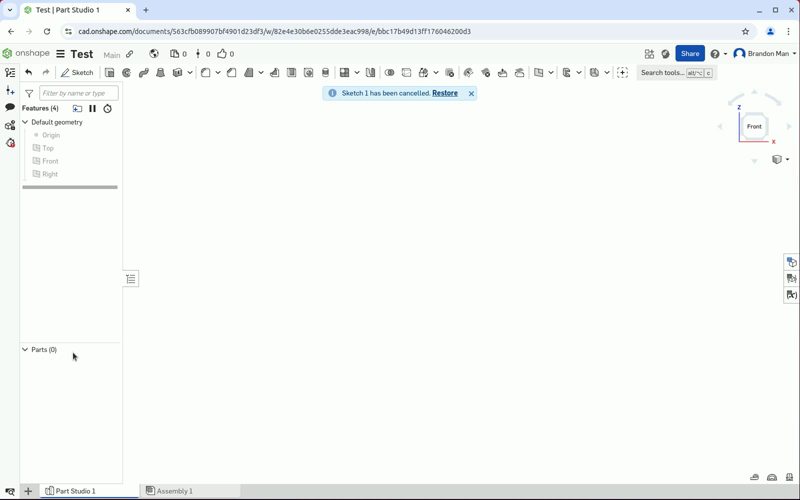
key_up(shift)
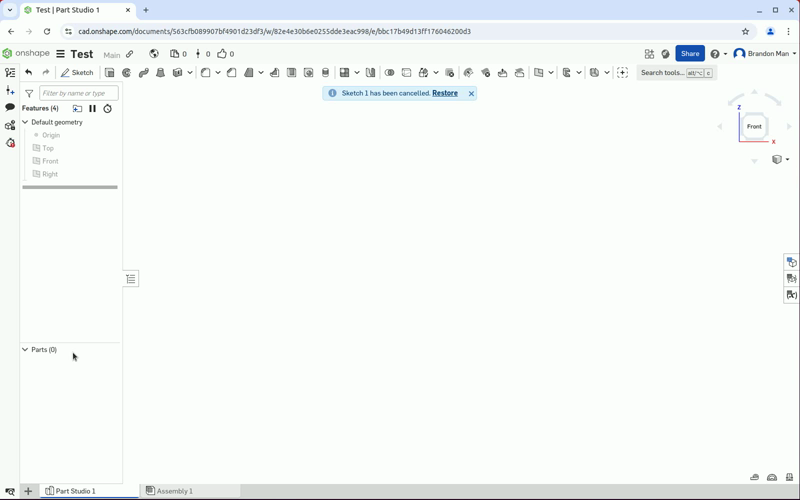
mouse_move(73, 352)
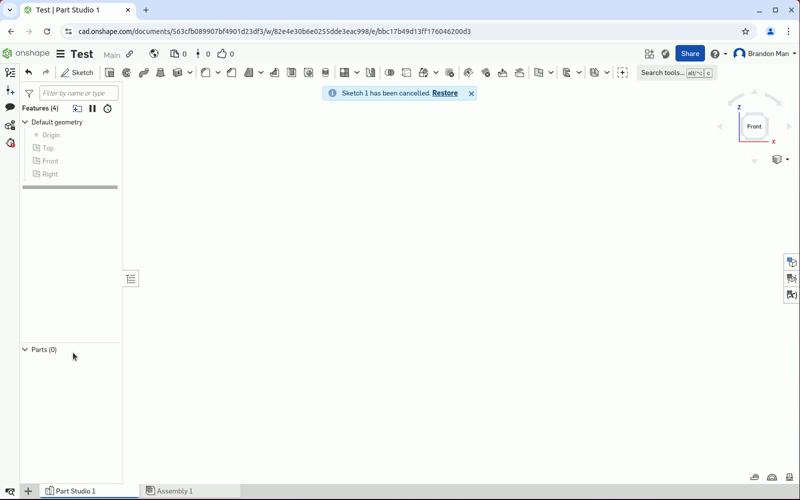
key(shift+y)
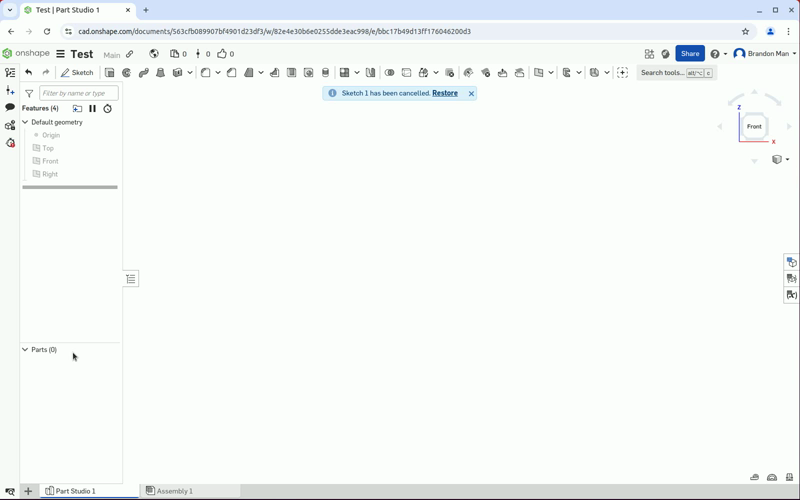
key(shift+s)
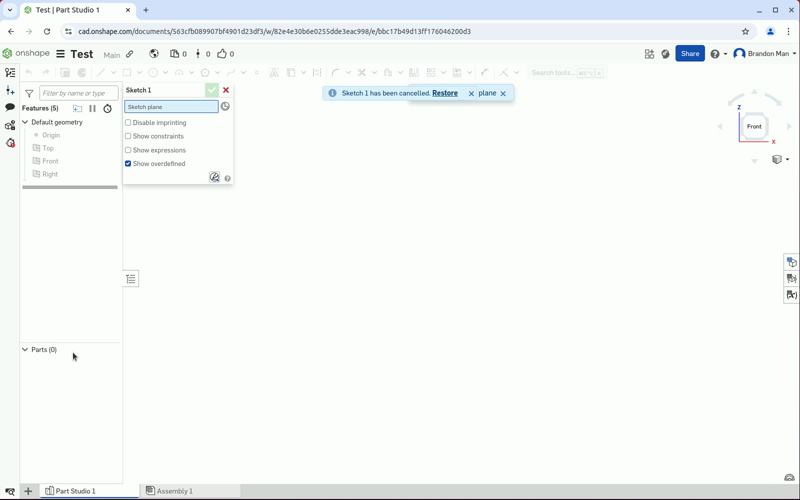
mouse_move(73, 163)
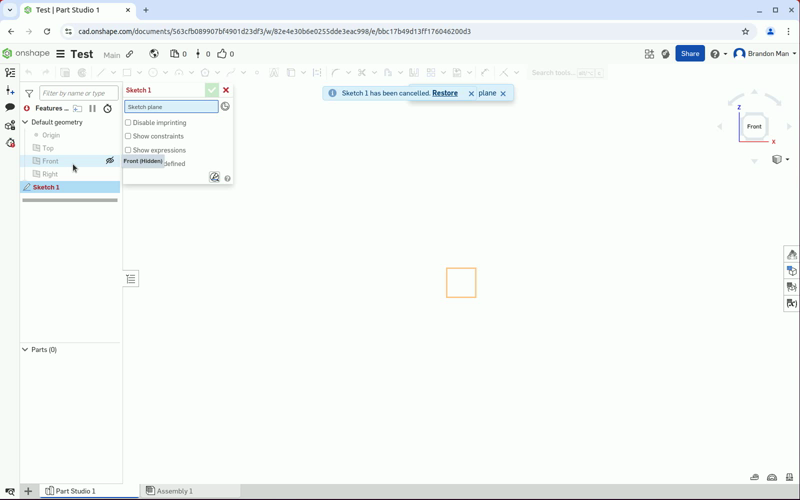
click(73, 163)
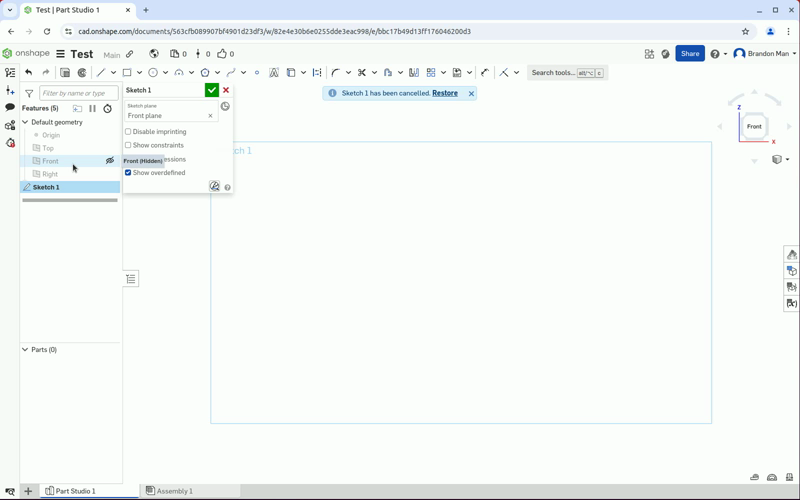
mouse_move(73, 352)
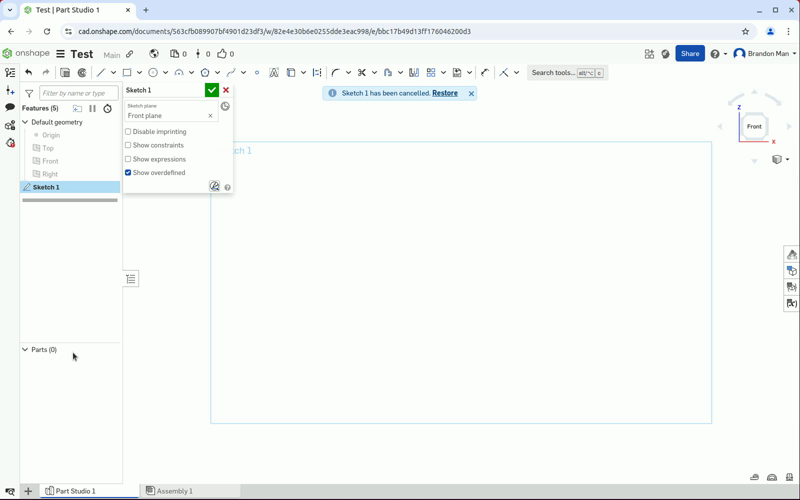
key(y)
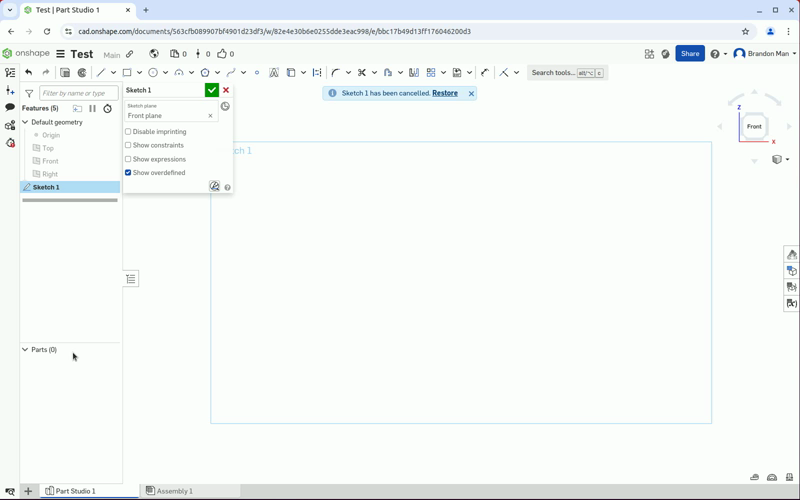
key(l)
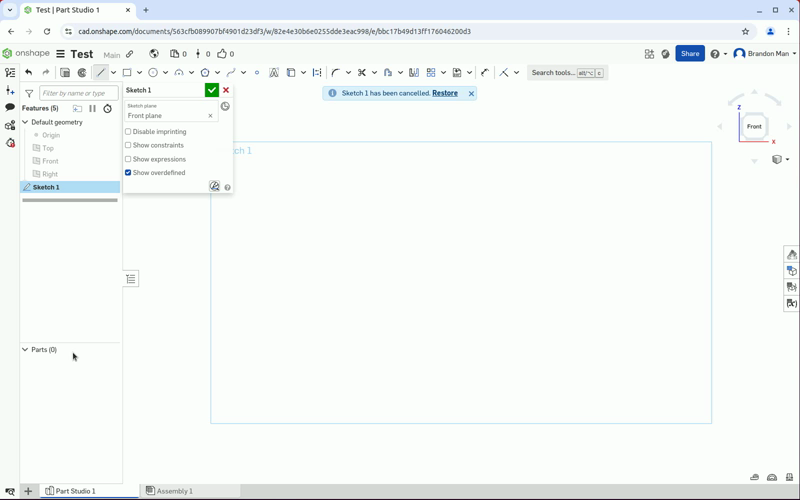
key_down(shift)
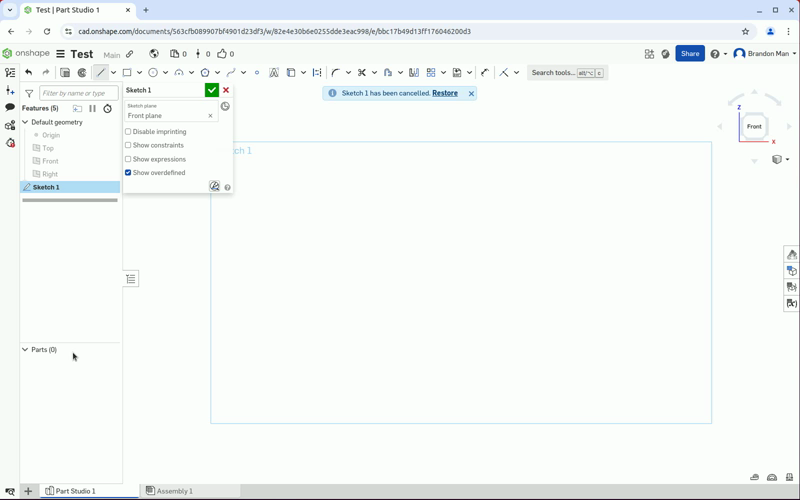
mouse_move(460, 271)
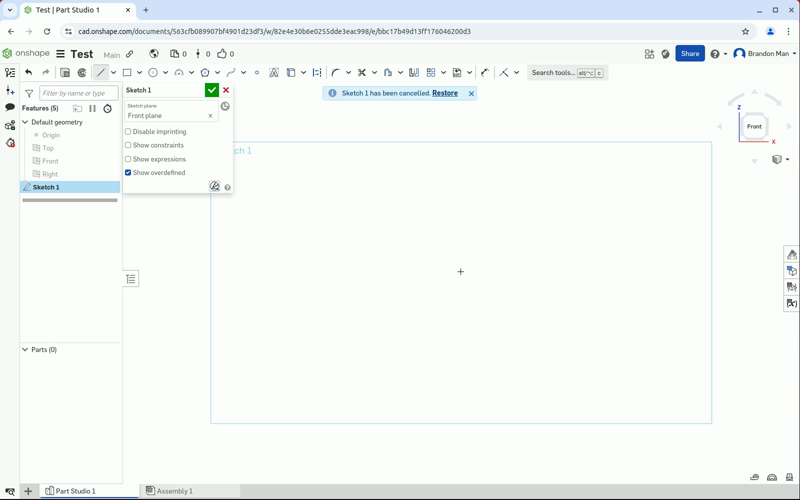
click(460, 271)
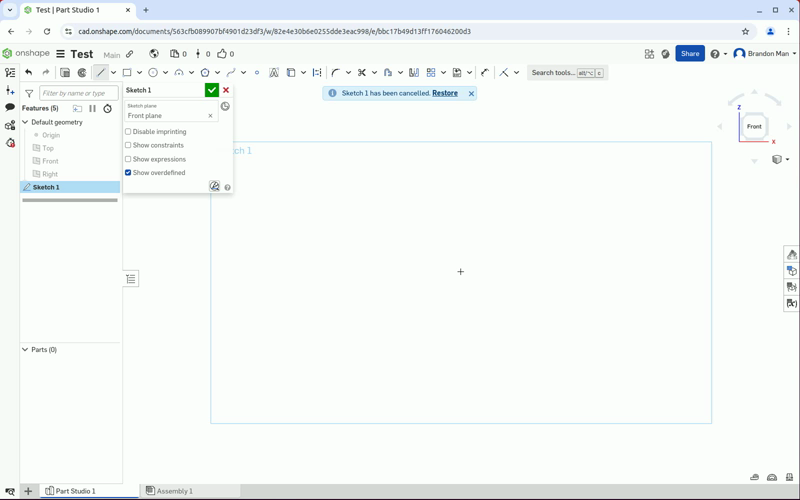
key_up(shift)
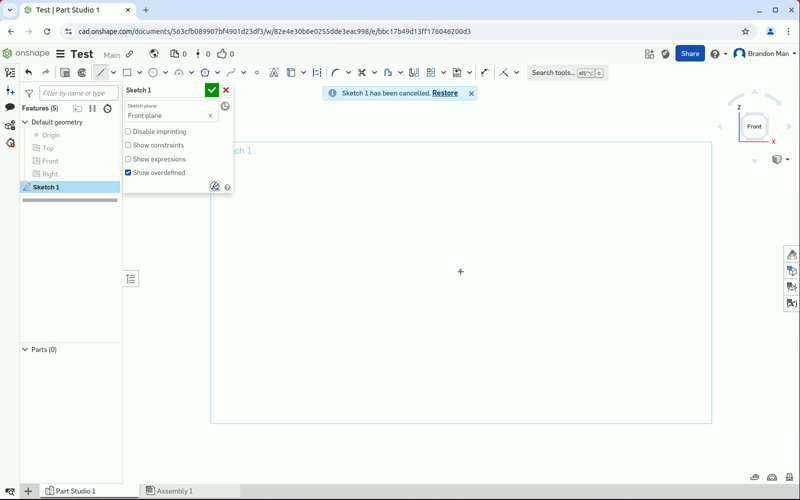
key_down(shift)
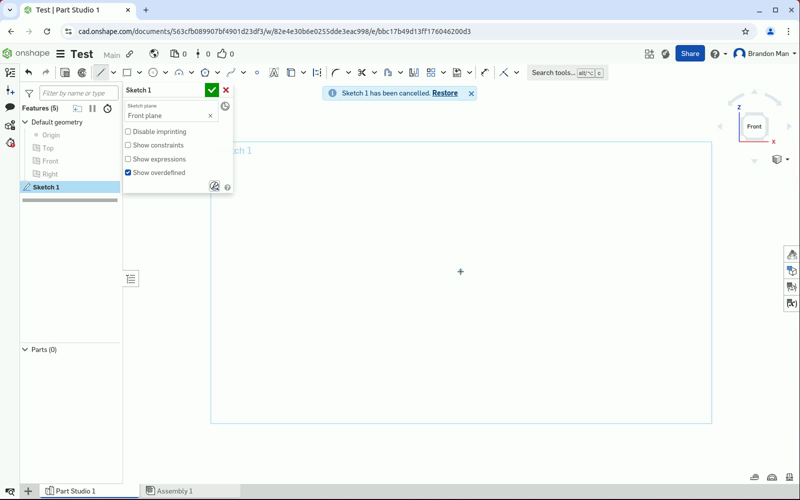
mouse_move(490, 271)
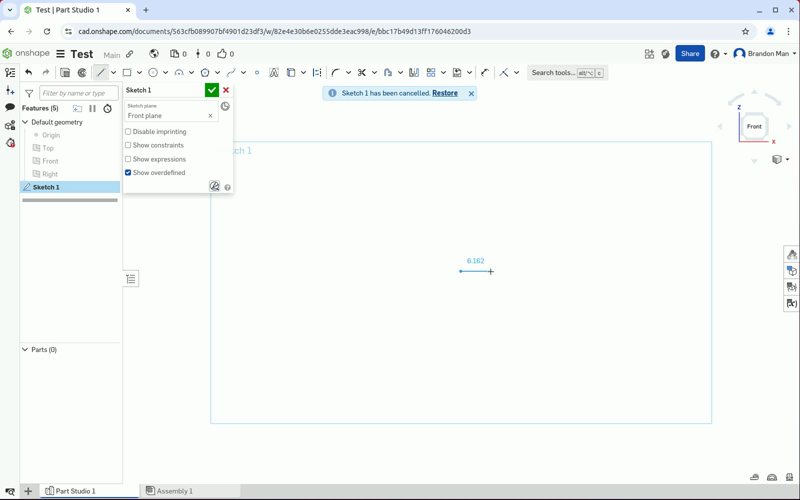
mouse_move(481, 271)
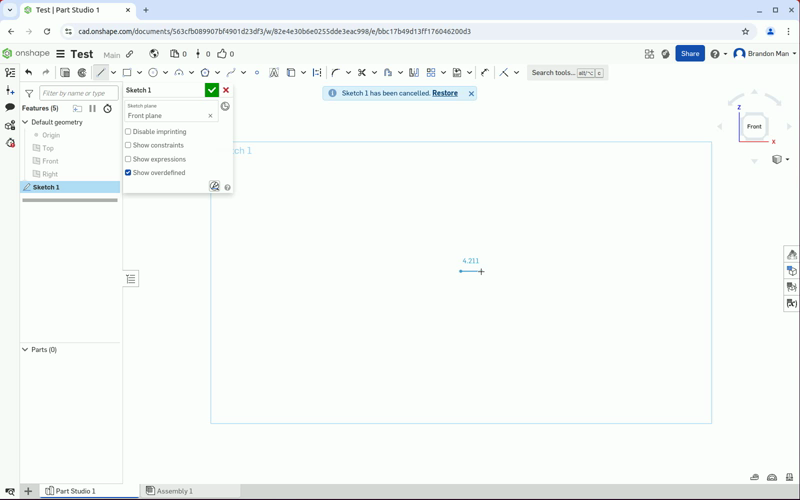
click(481, 271)
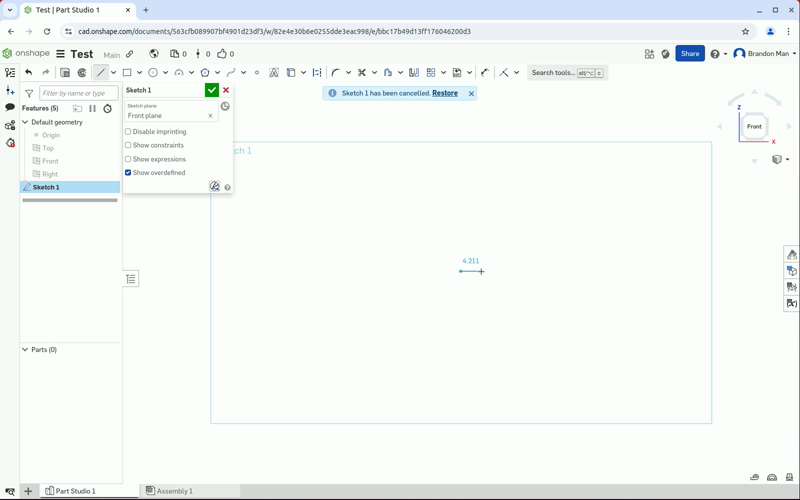
key_up(shift)
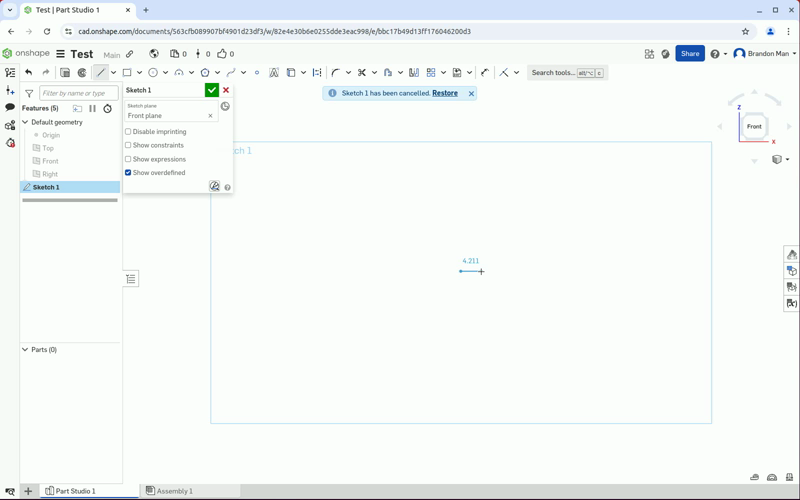
key(esc)
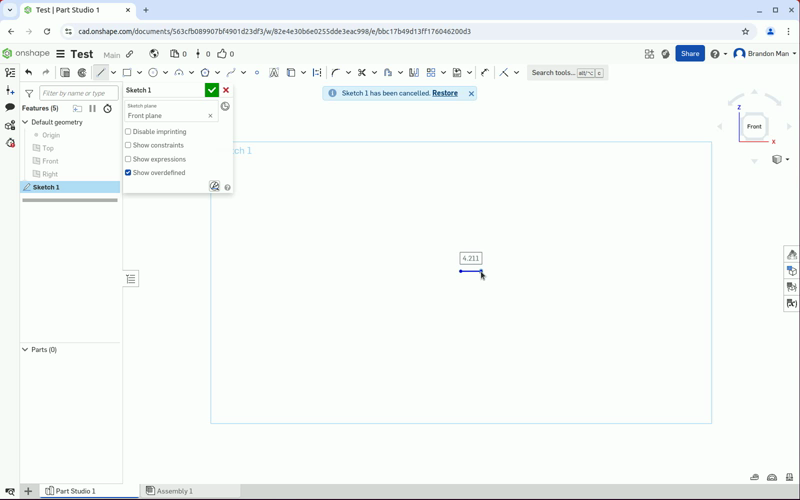
key(a)
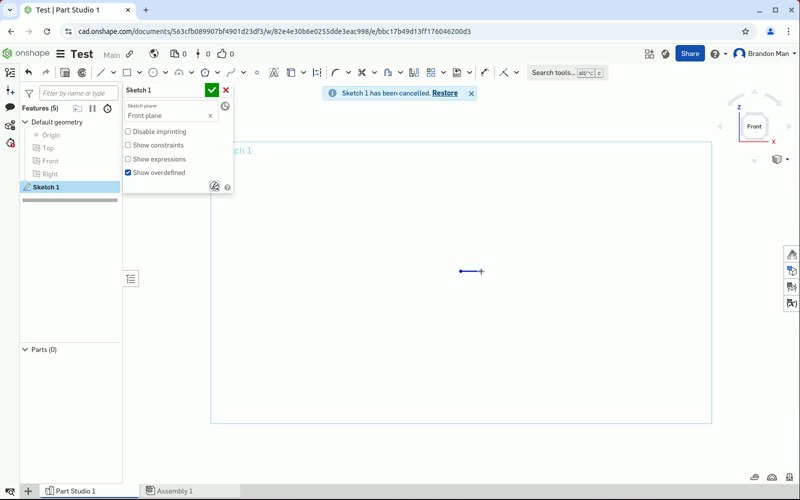
mouse_move(481, 271)
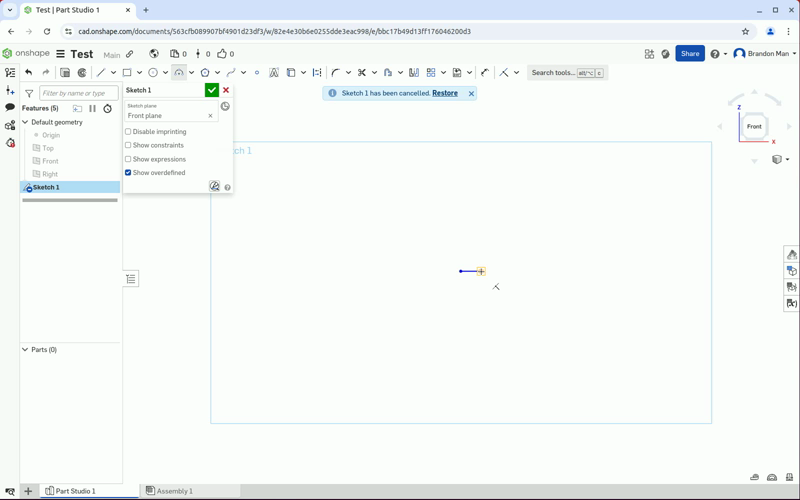
click(481, 271)
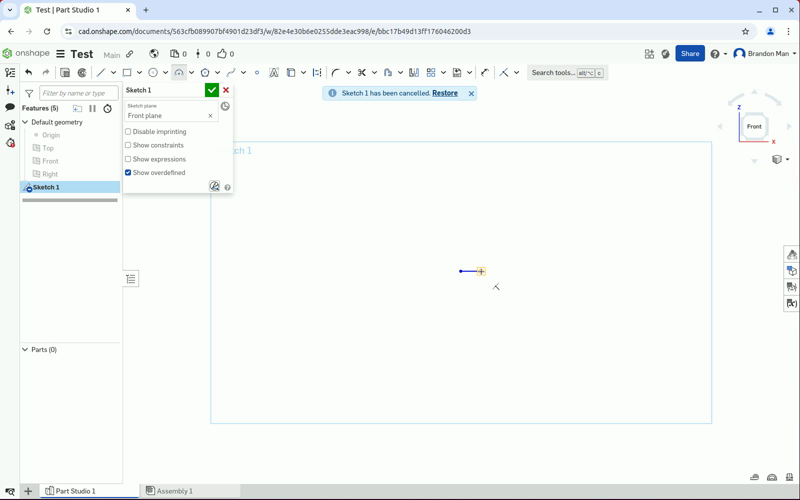
key_down(shift)
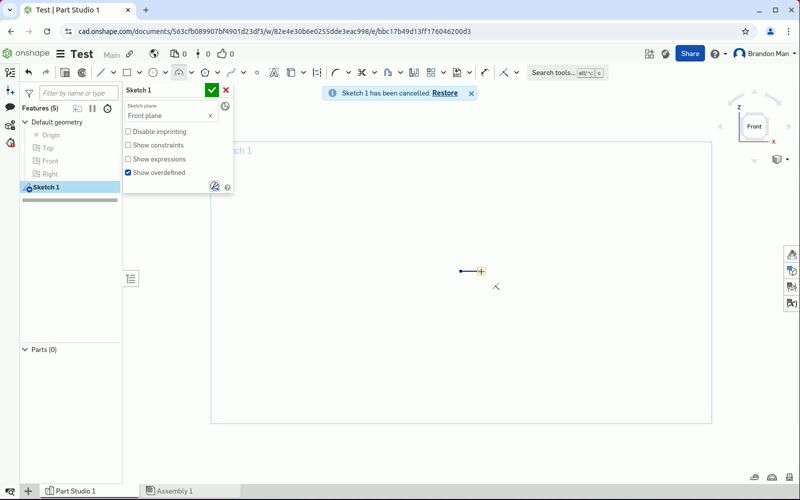
mouse_move(486, 271)
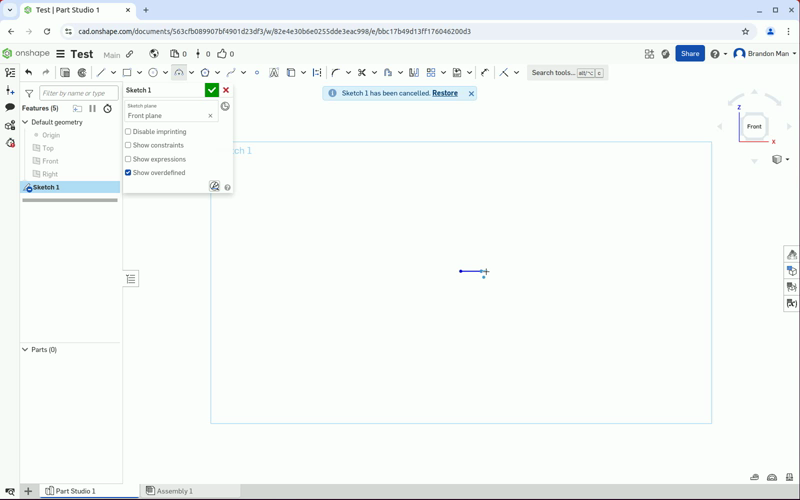
scroll(6)
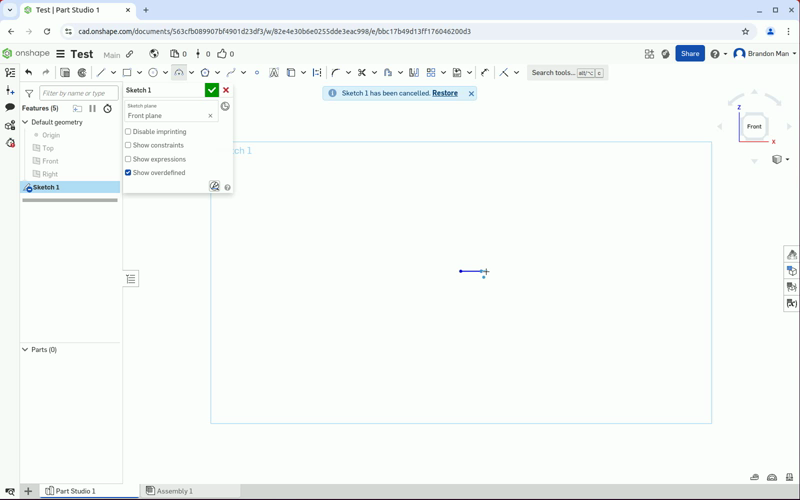
scroll(6)
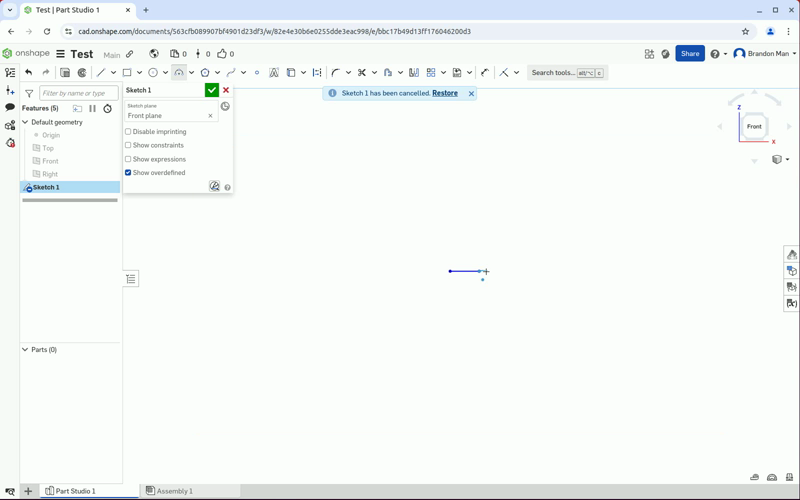
scroll(6)
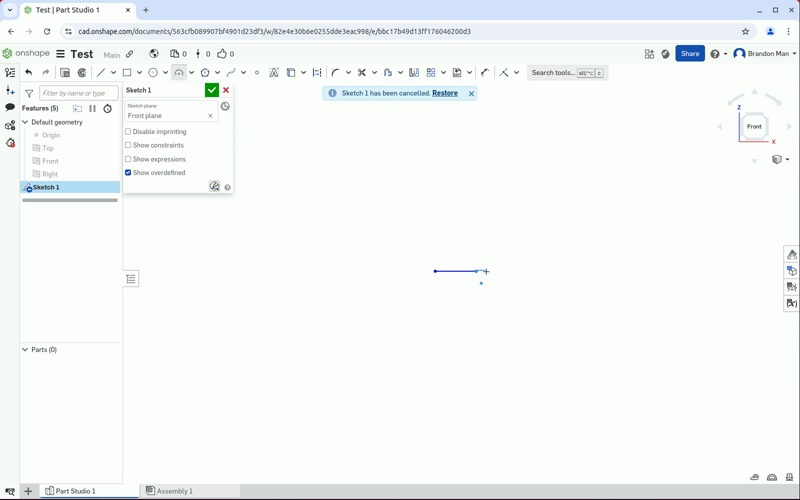
scroll(6)
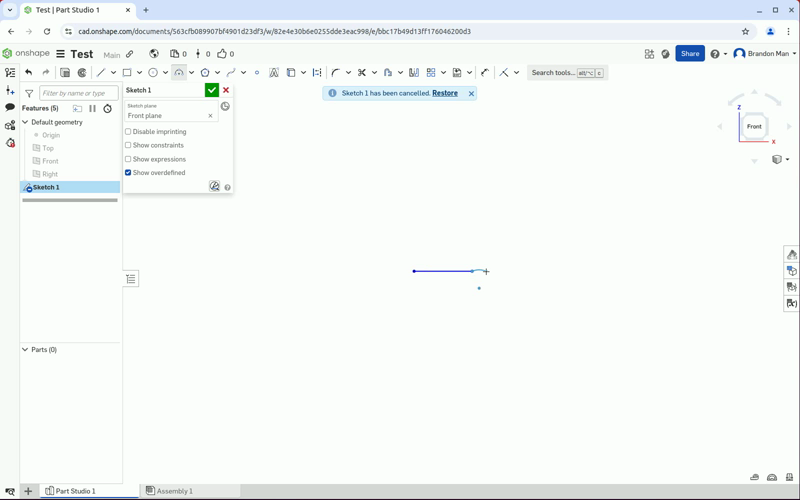
scroll(6)
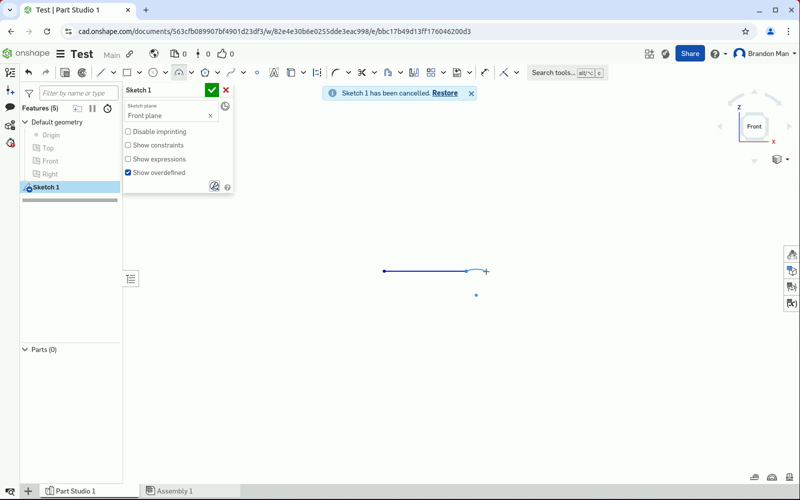
scroll(6)
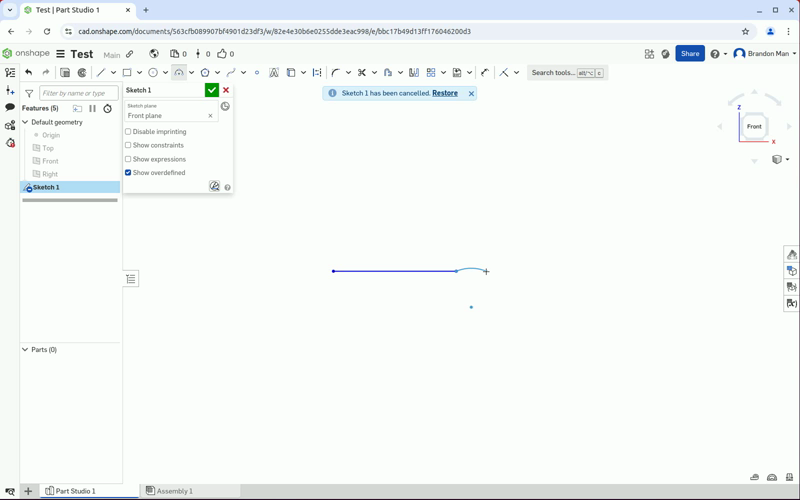
scroll(6)
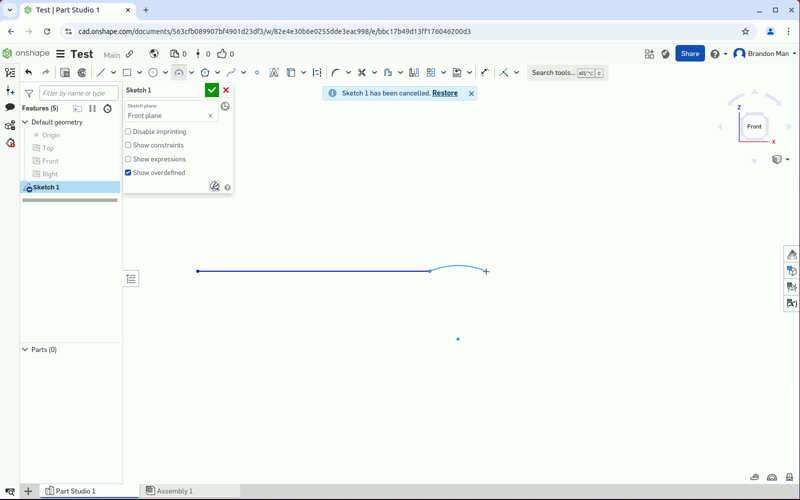
click(486, 271)
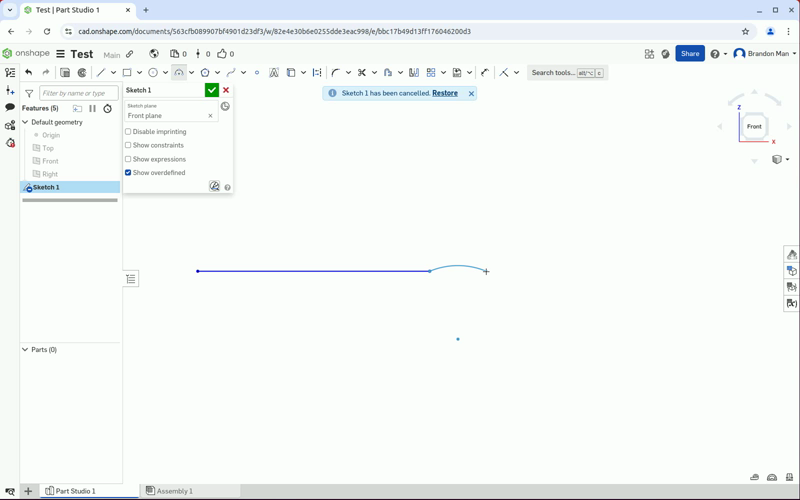
scroll(-6)
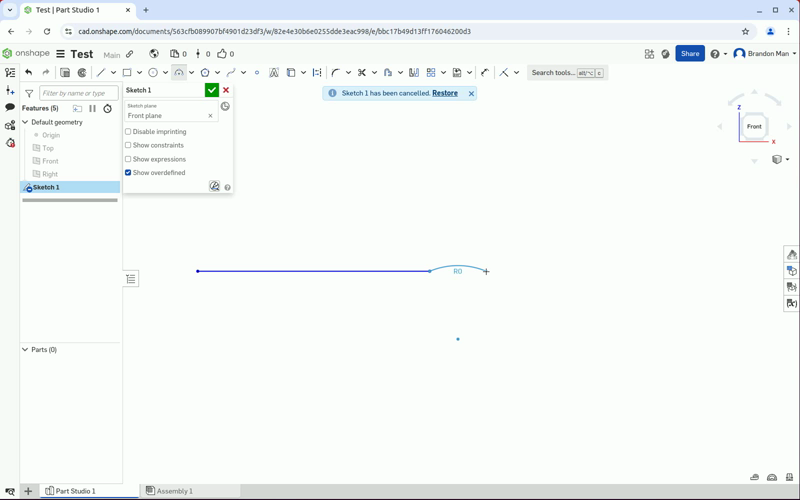
scroll(-6)
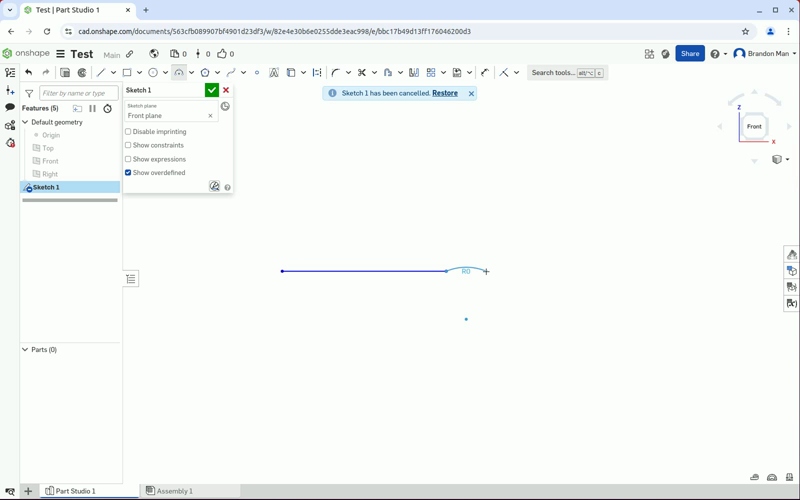
scroll(-6)
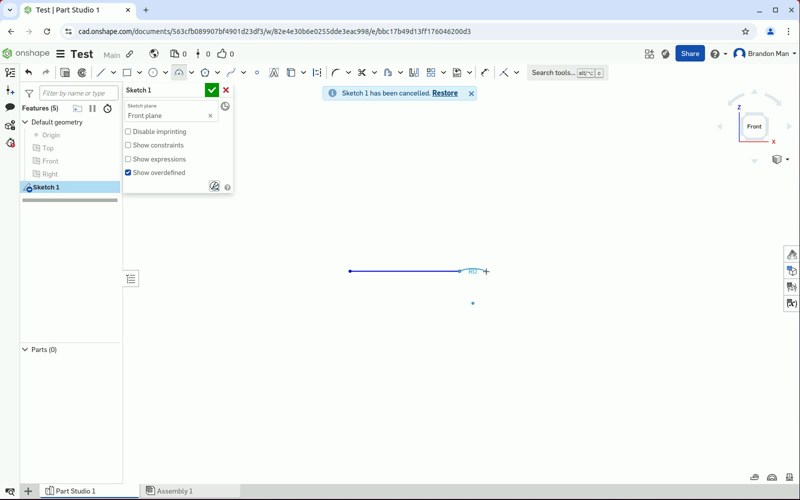
scroll(-6)
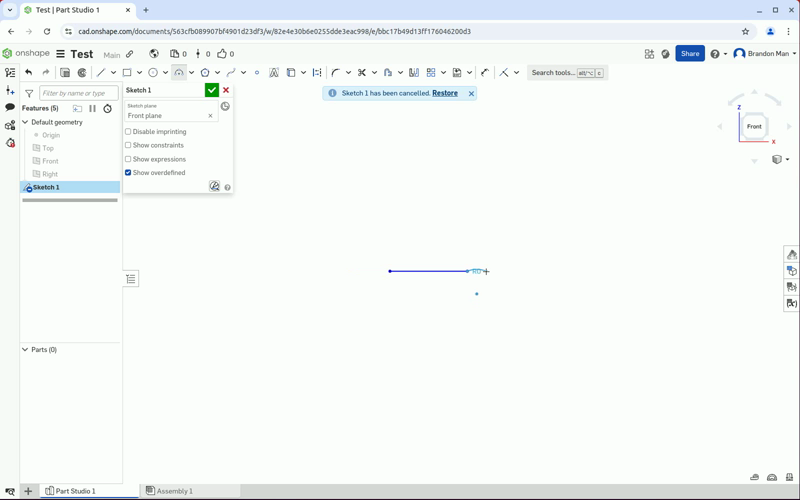
scroll(-6)
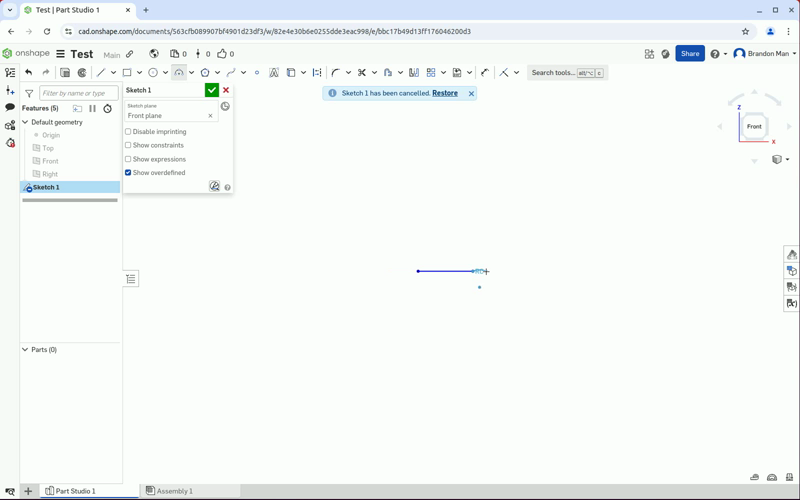
scroll(-6)
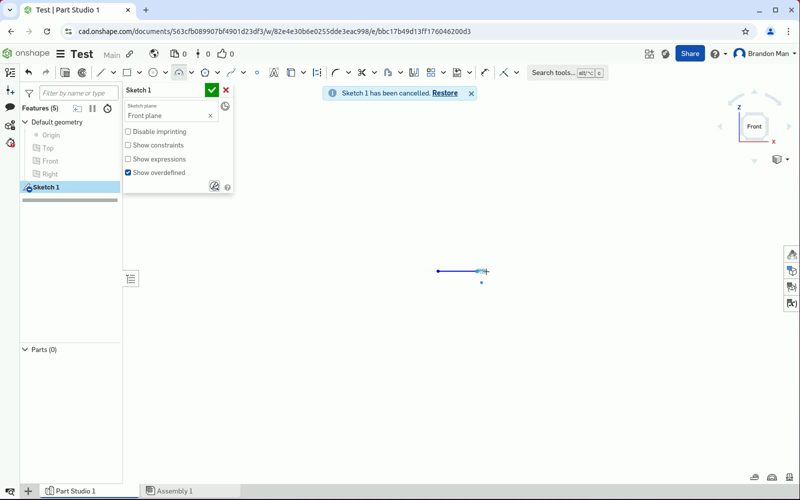
scroll(-6)
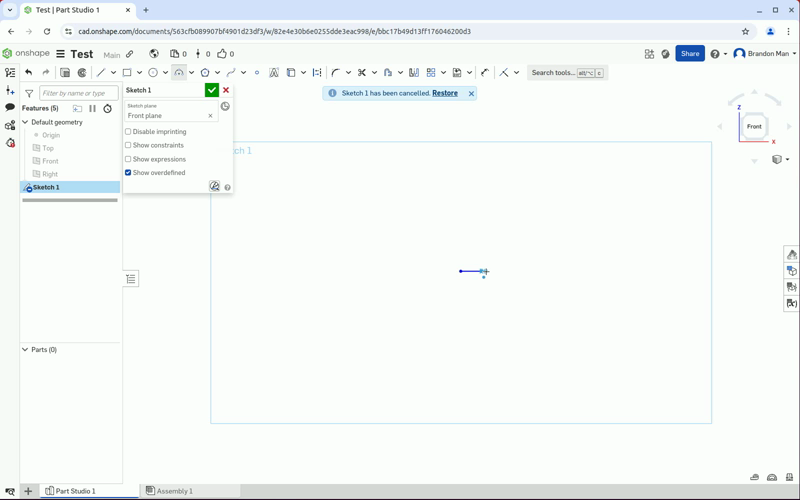
mouse_move(483, 268)
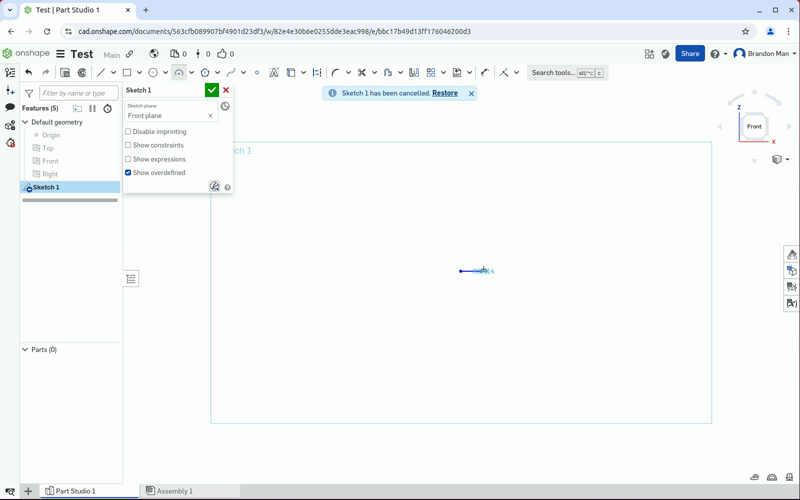
scroll(6)
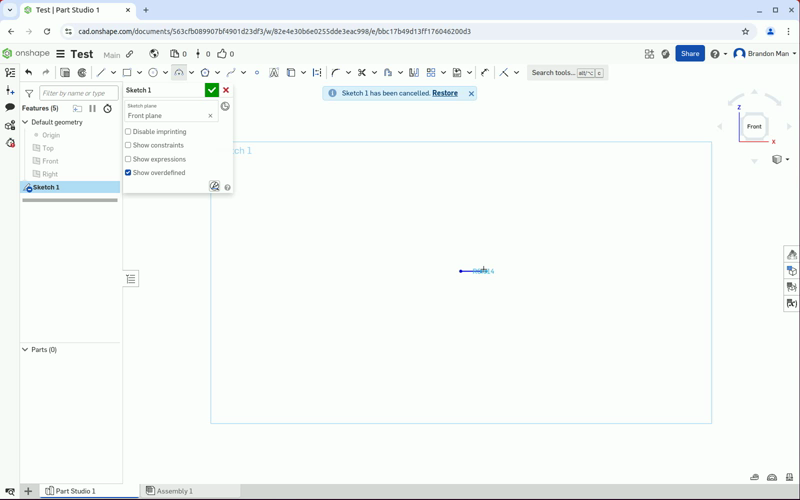
scroll(6)
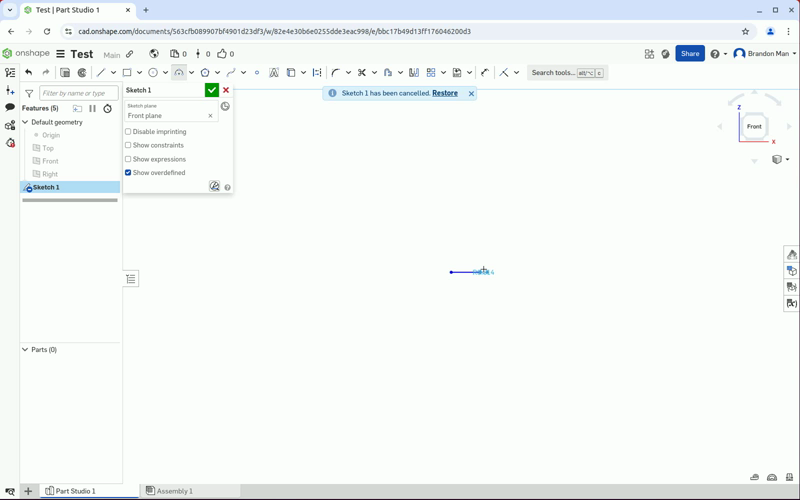
scroll(6)
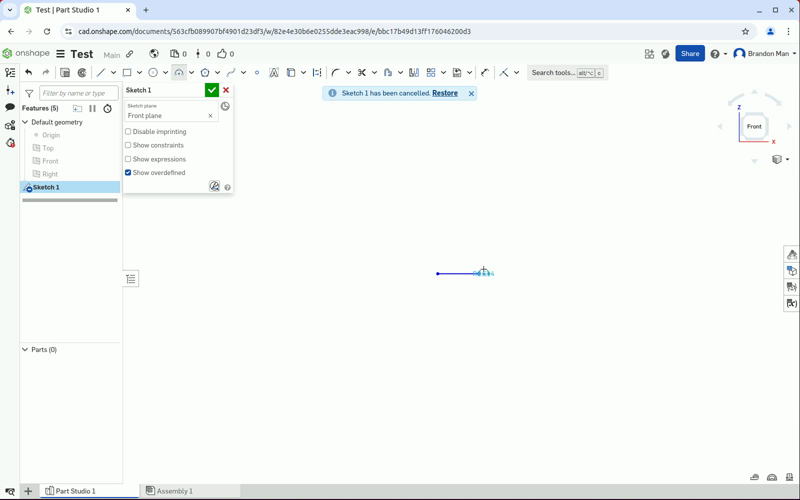
scroll(6)
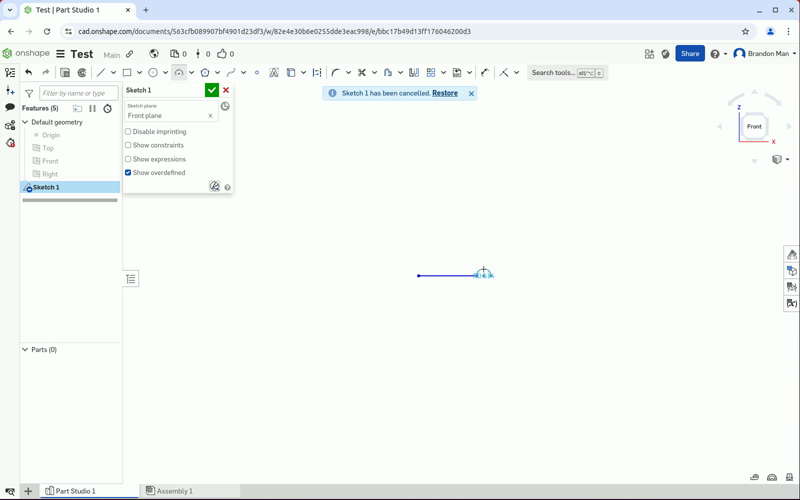
scroll(6)
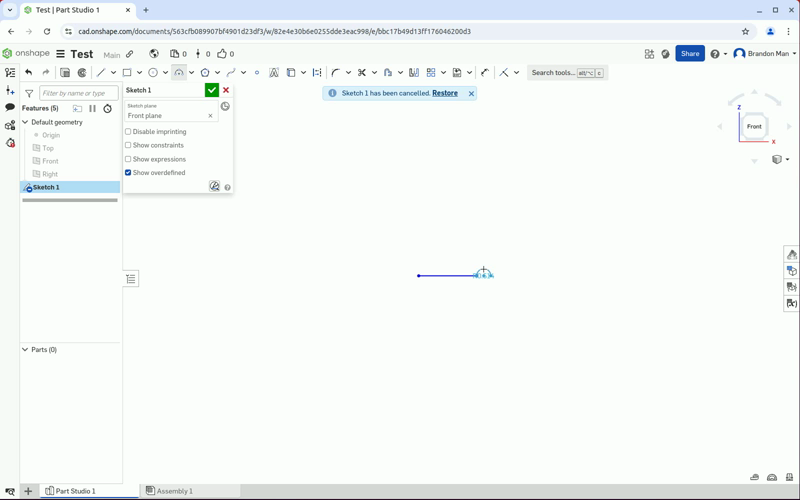
scroll(6)
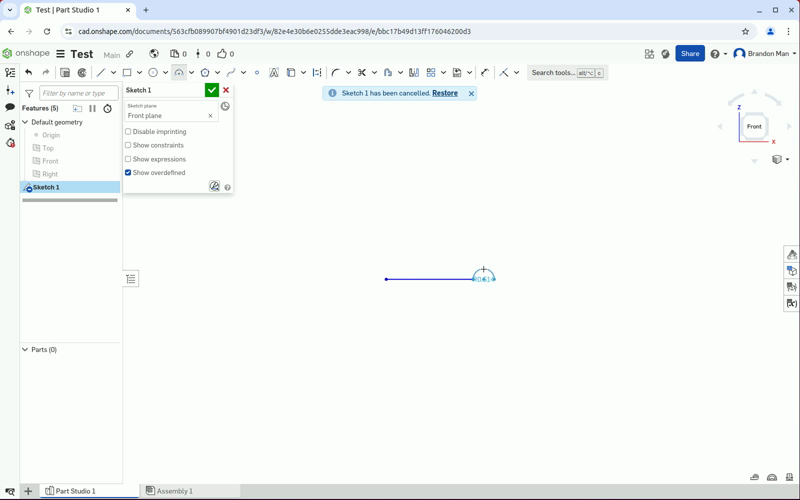
scroll(6)
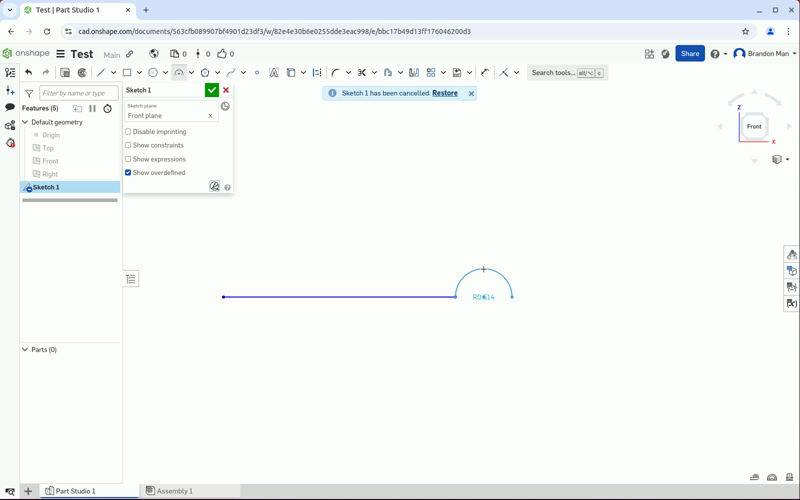
click(483, 268)
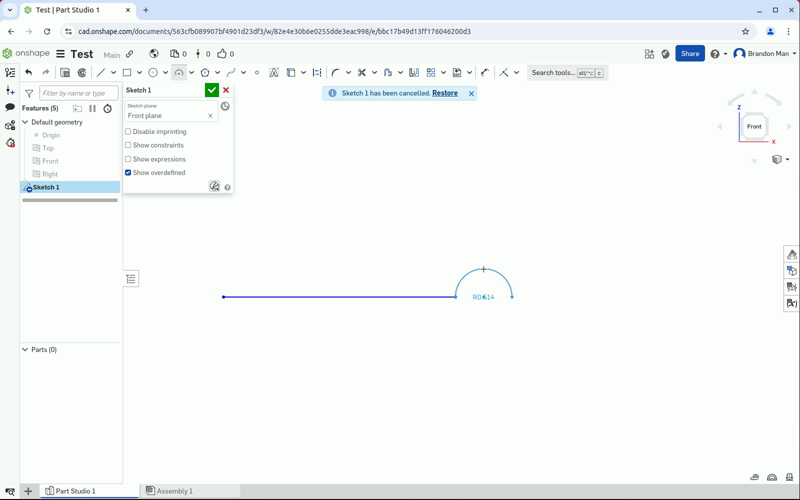
scroll(-6)
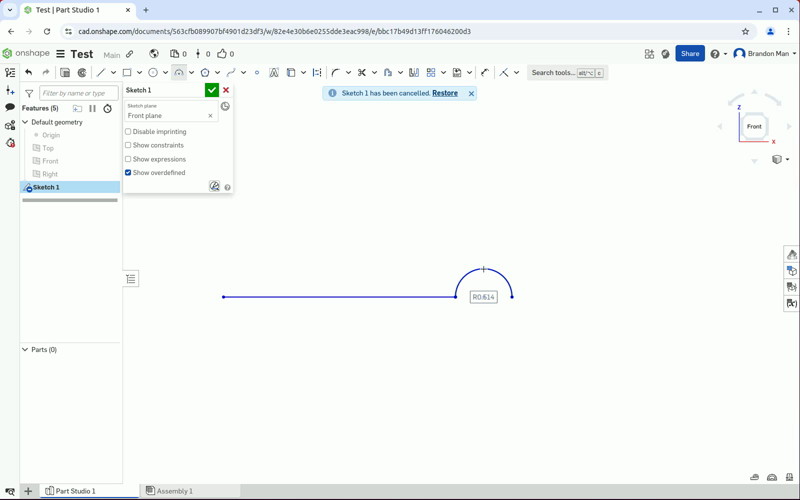
scroll(-6)
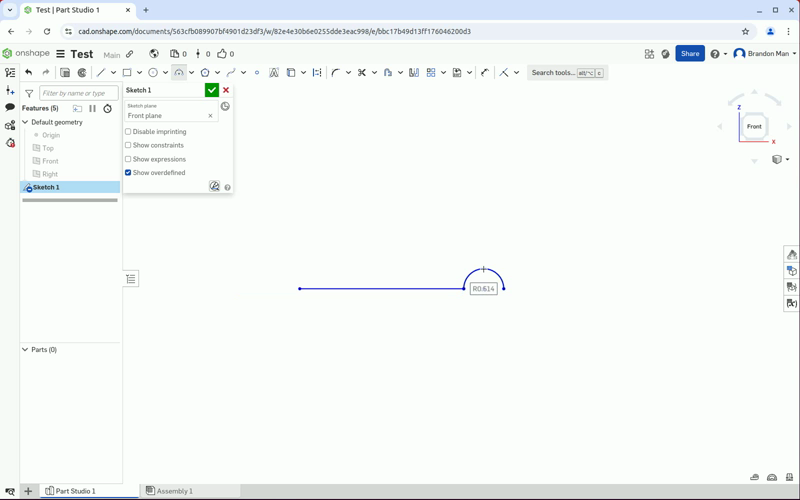
scroll(-6)
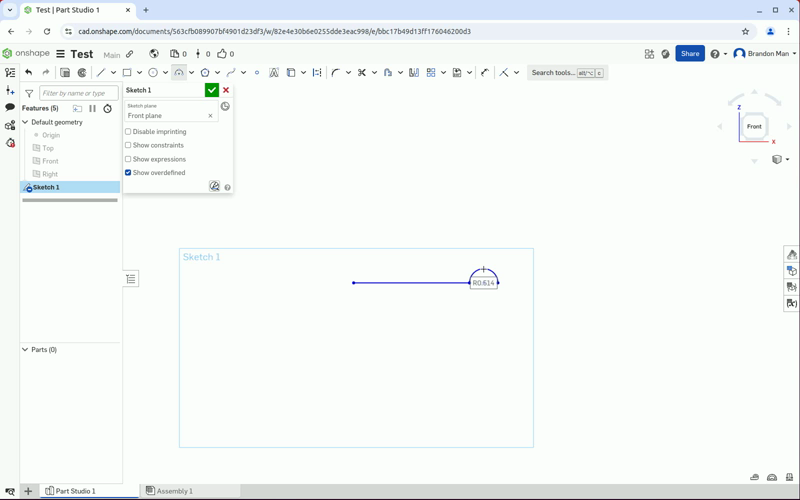
scroll(-6)
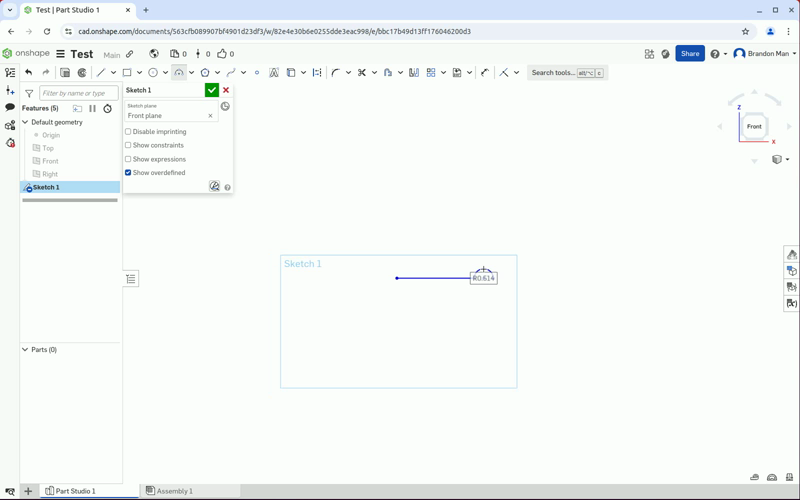
scroll(-6)
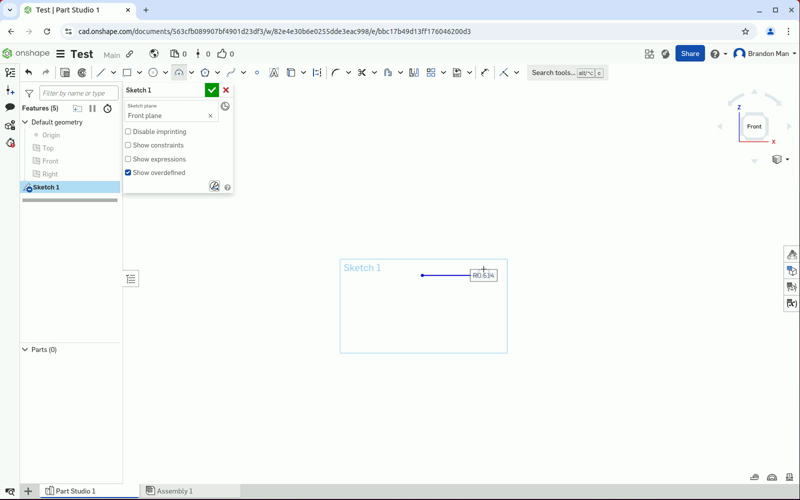
scroll(-6)
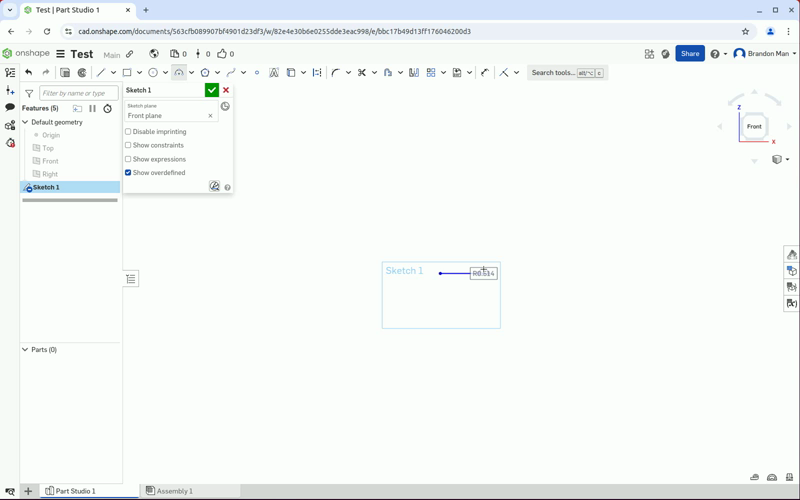
scroll(-6)
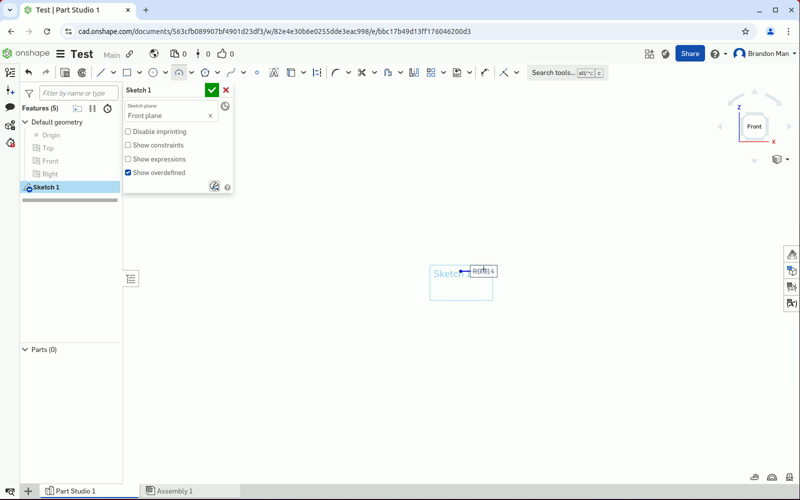
key_up(shift)
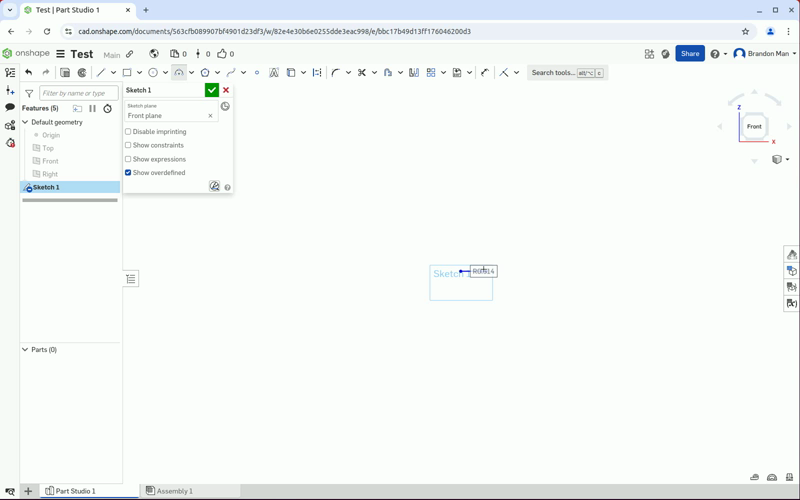
key(esc)
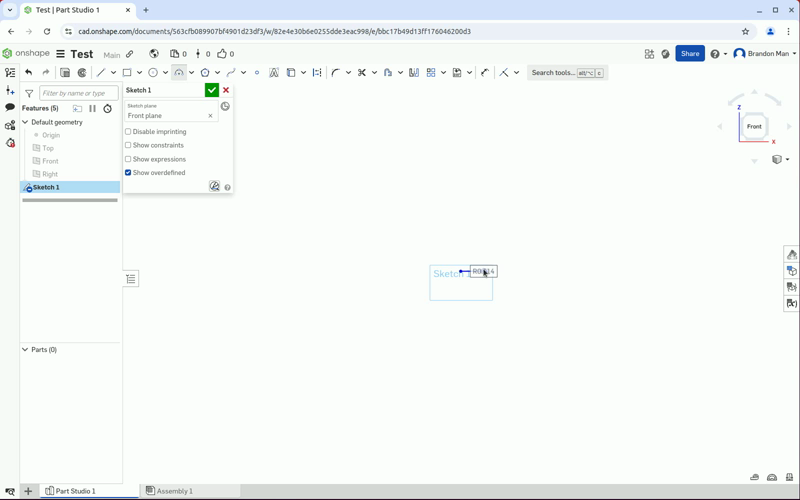
key(l)
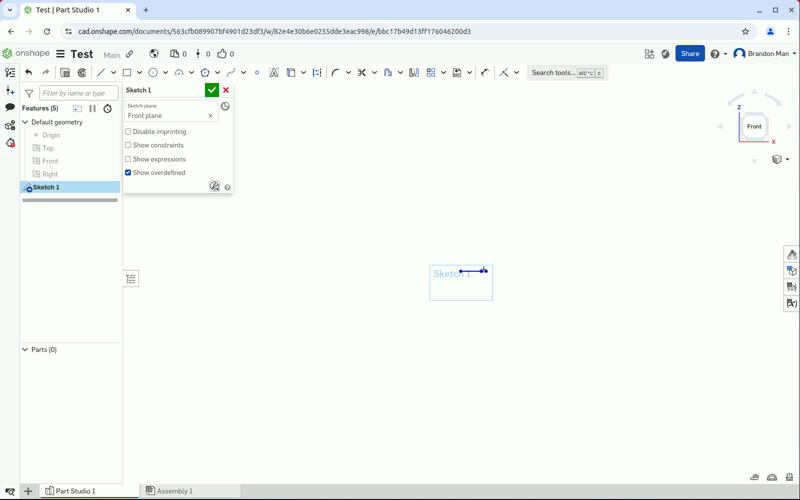
mouse_move(486, 271)
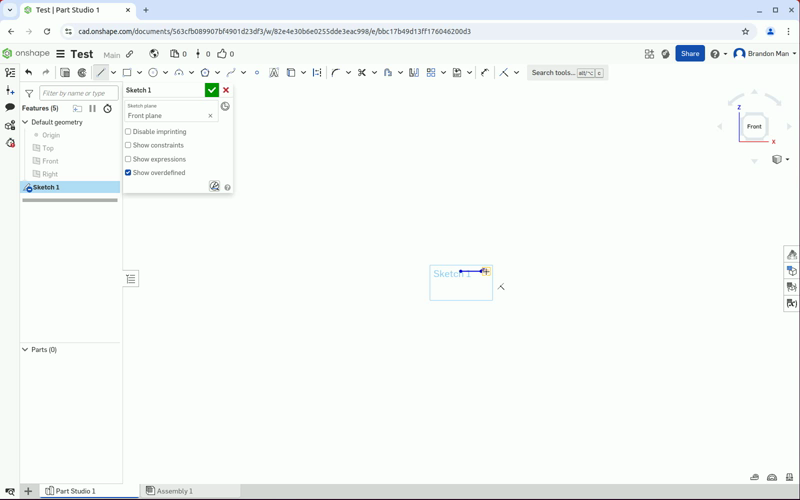
scroll(6)
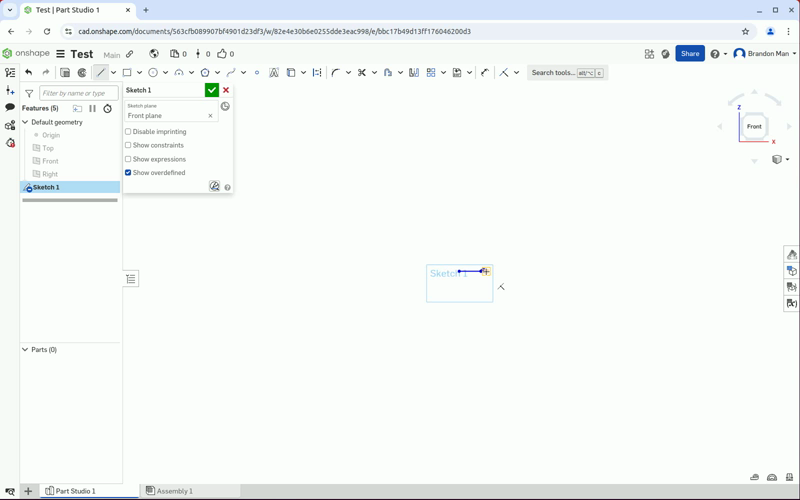
scroll(6)
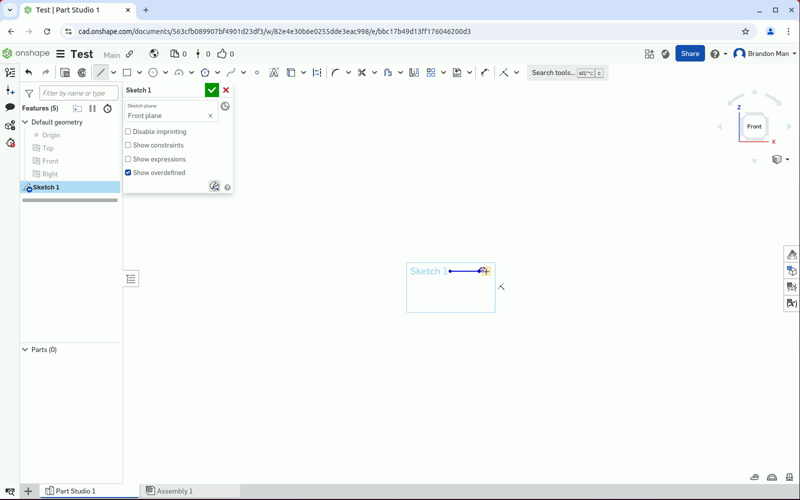
scroll(6)
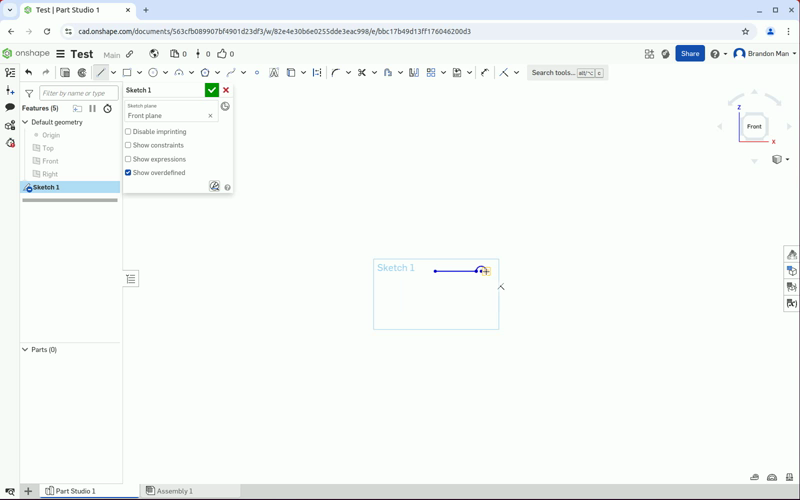
scroll(6)
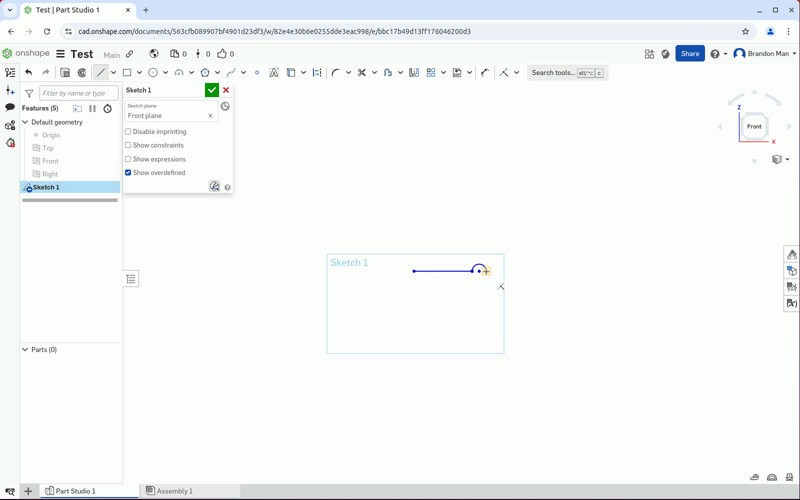
scroll(6)
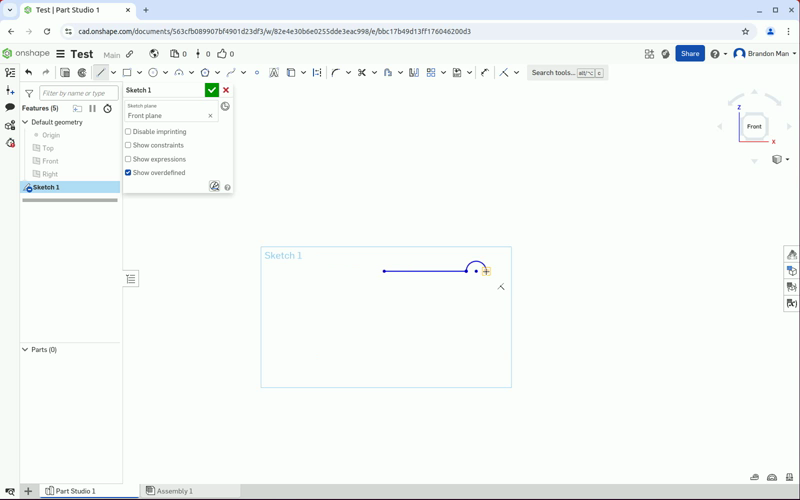
scroll(6)
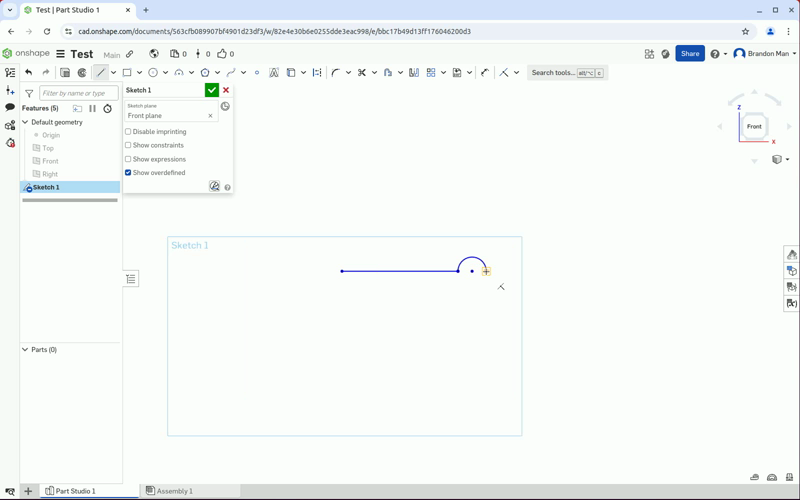
scroll(6)
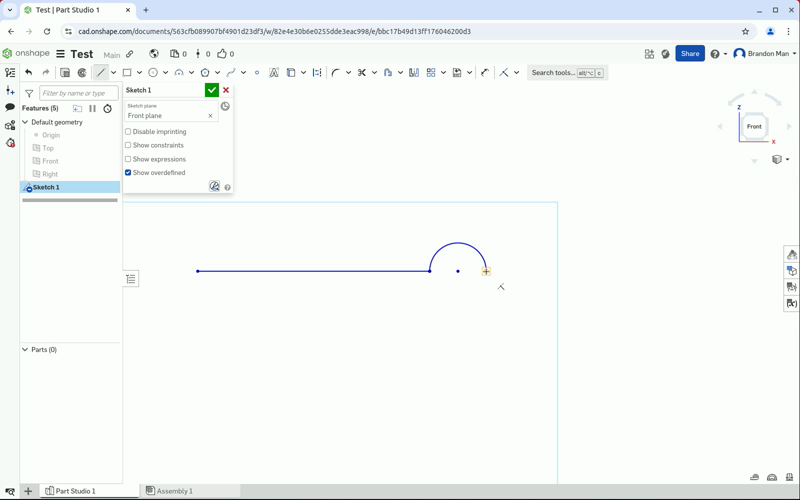
click(486, 271)
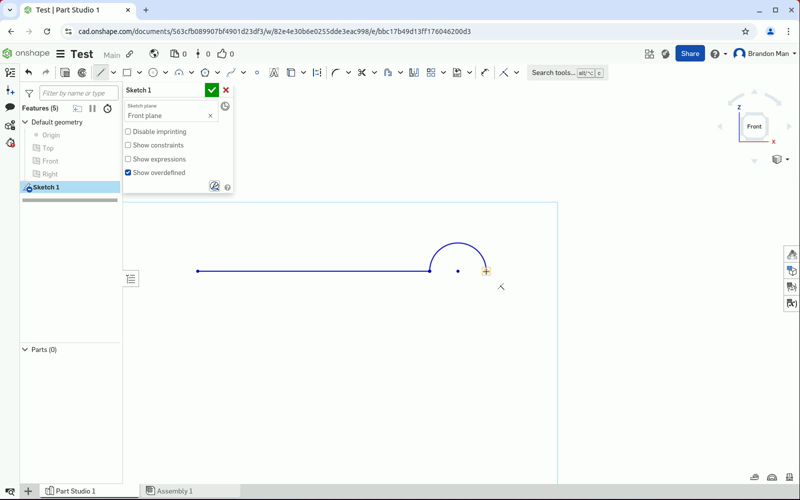
scroll(-6)
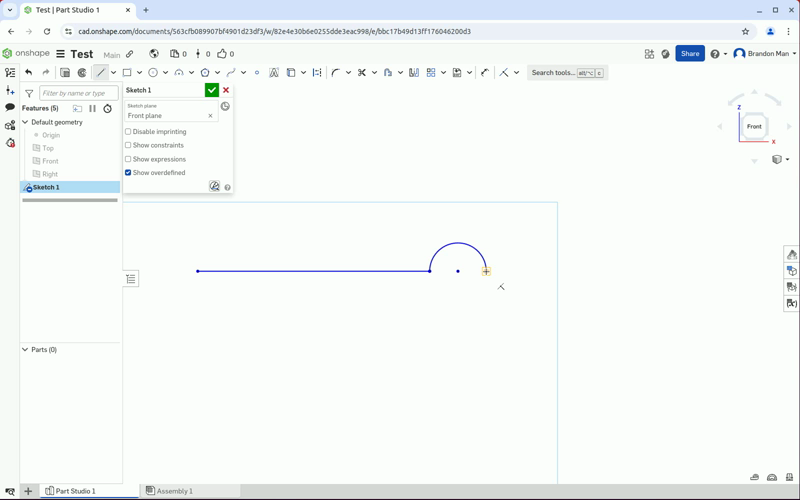
scroll(-6)
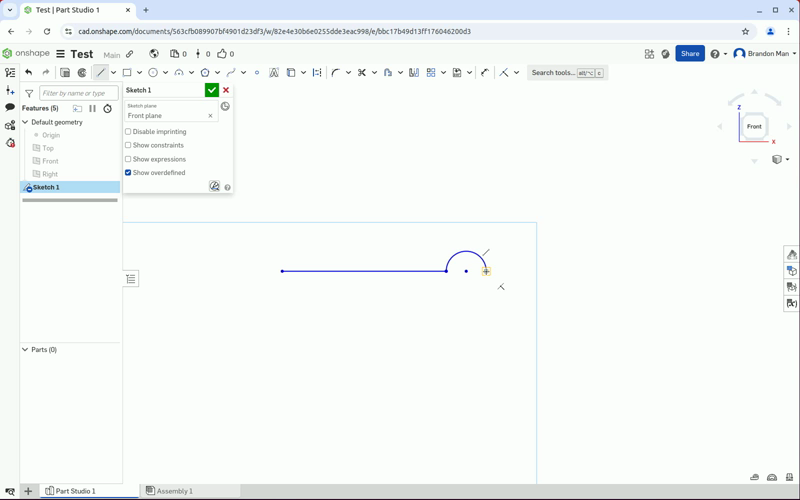
scroll(-6)
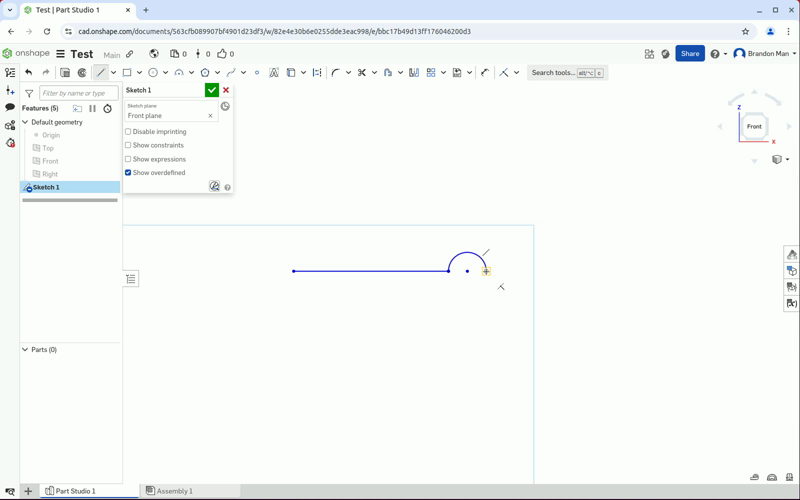
scroll(-6)
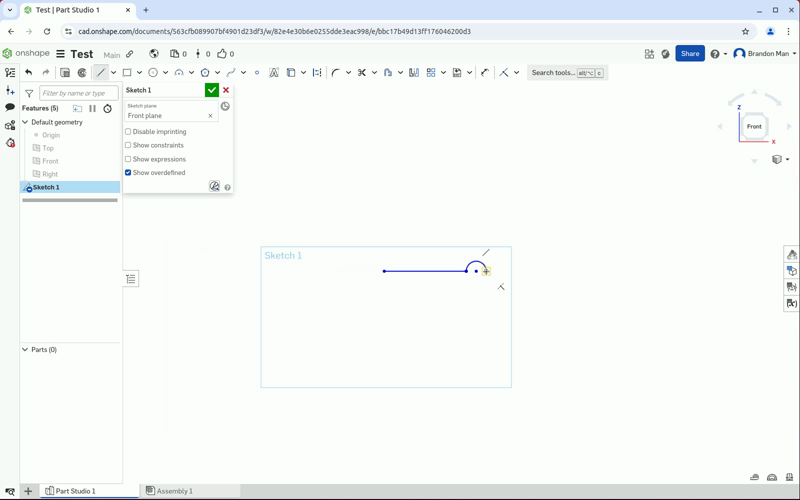
scroll(-6)
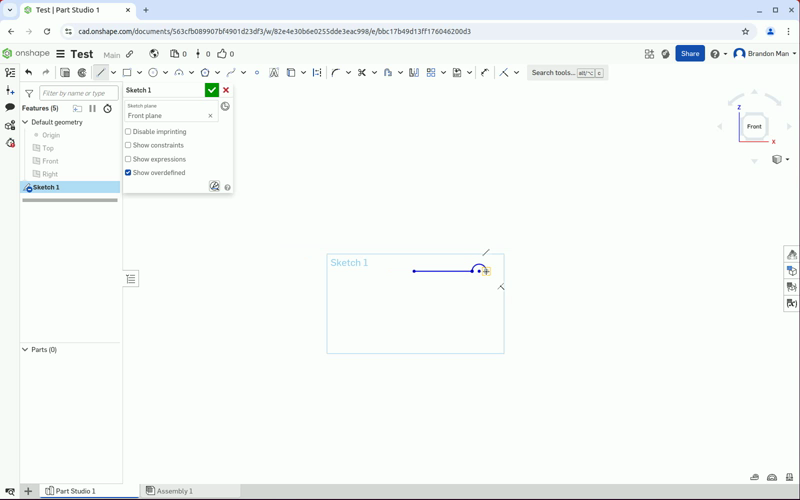
scroll(-6)
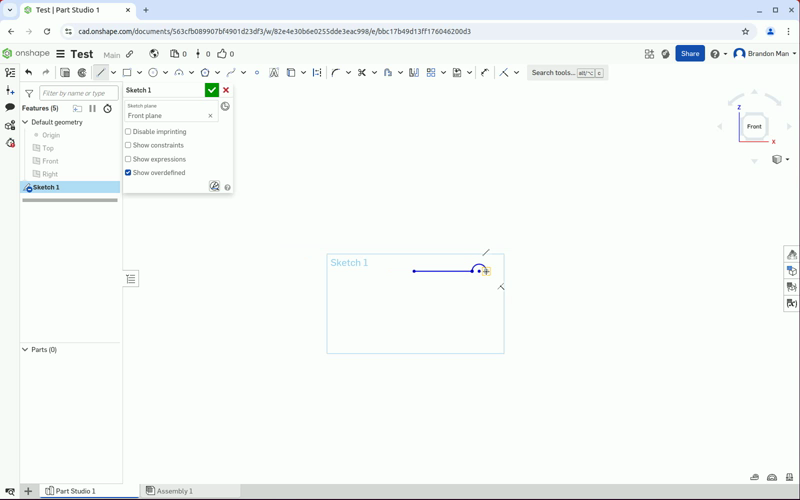
scroll(-6)
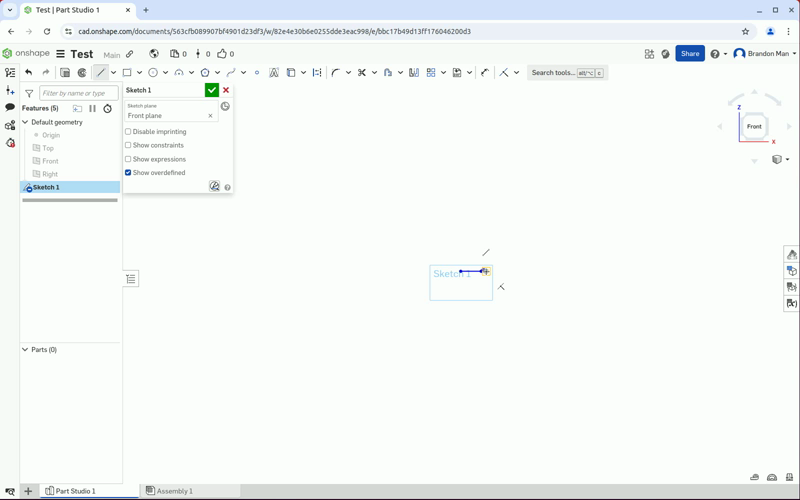
key_down(shift)
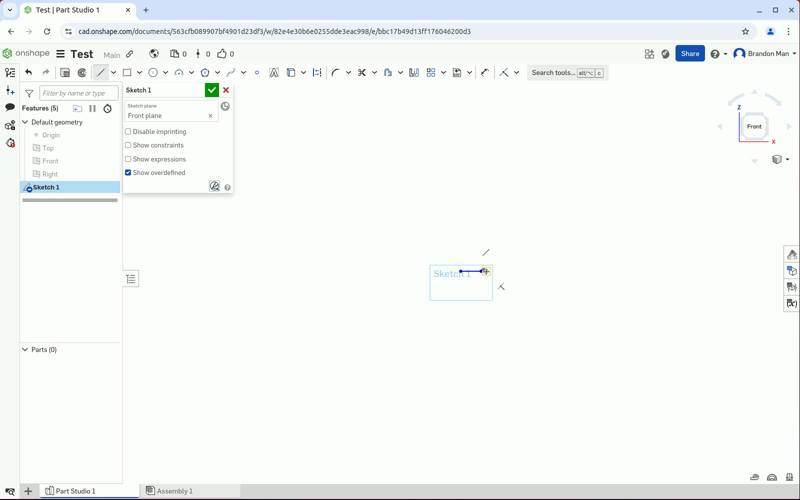
mouse_move(516, 271)
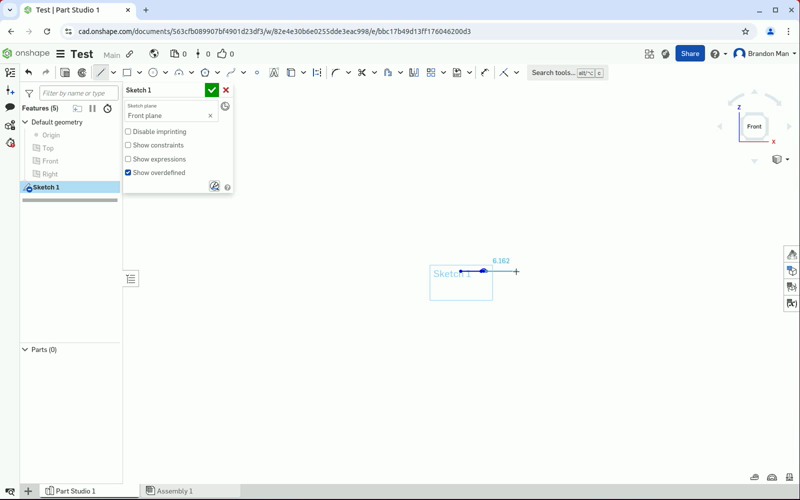
mouse_move(517, 271)
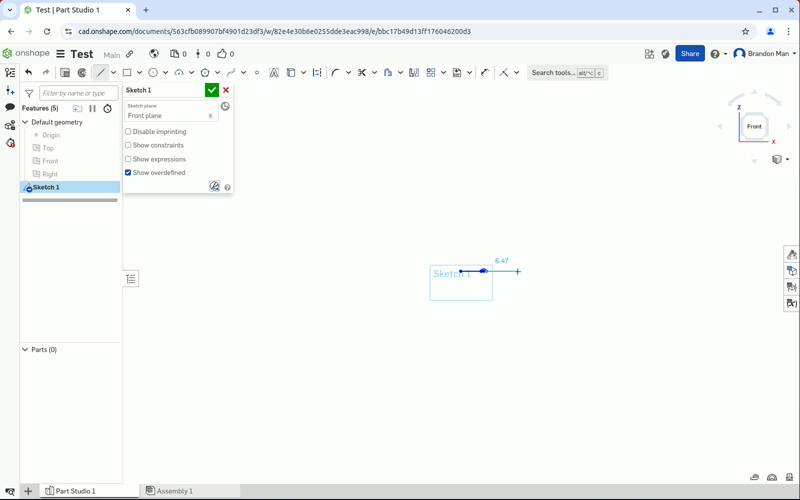
click(517, 271)
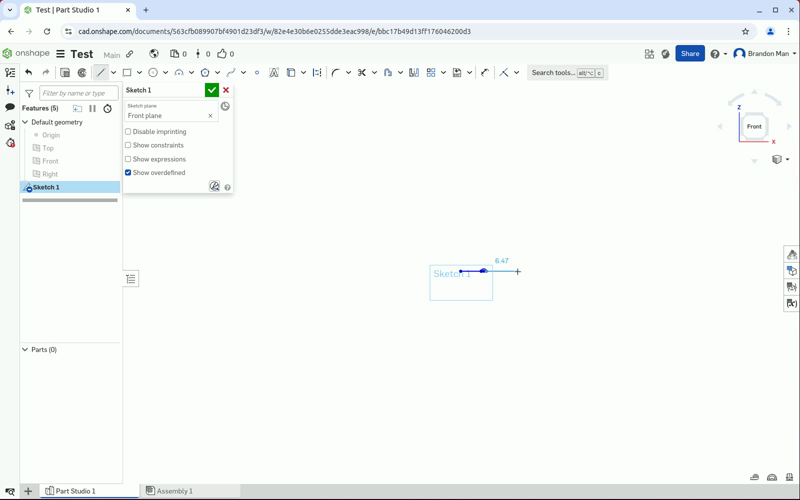
key_up(shift)
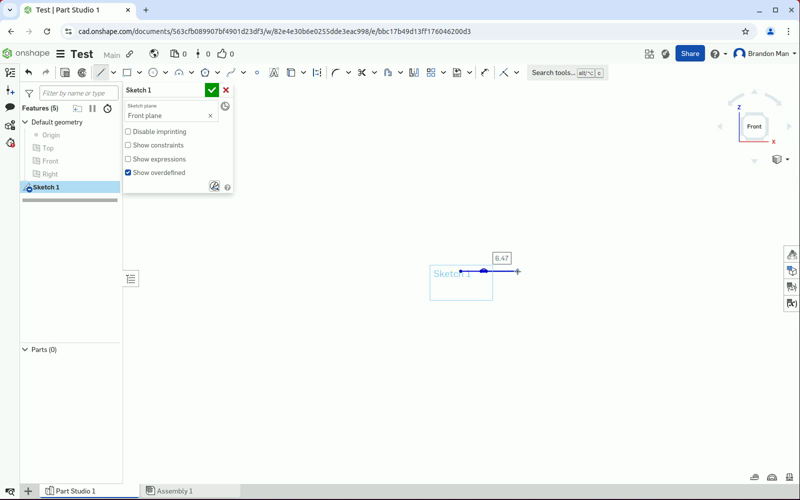
key_down(shift)
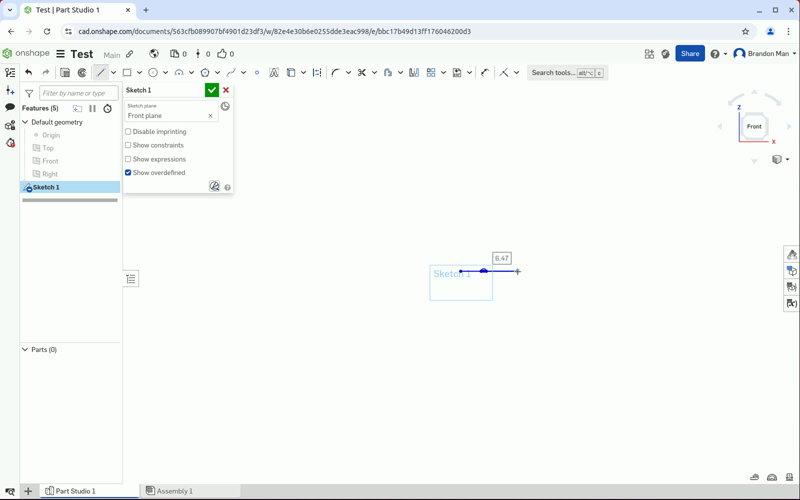
mouse_move(547, 271)
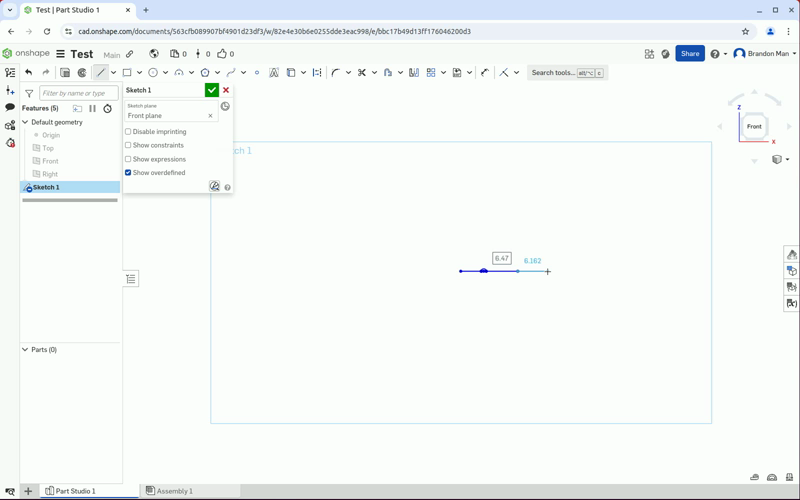
mouse_move(517, 259)
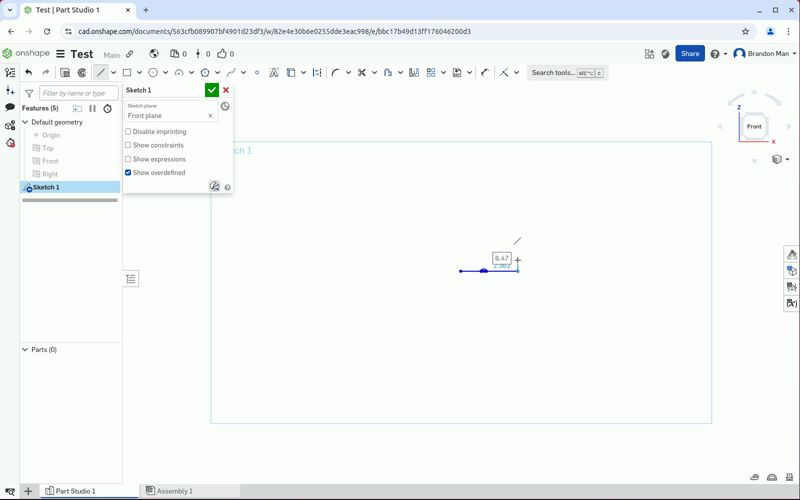
click(517, 259)
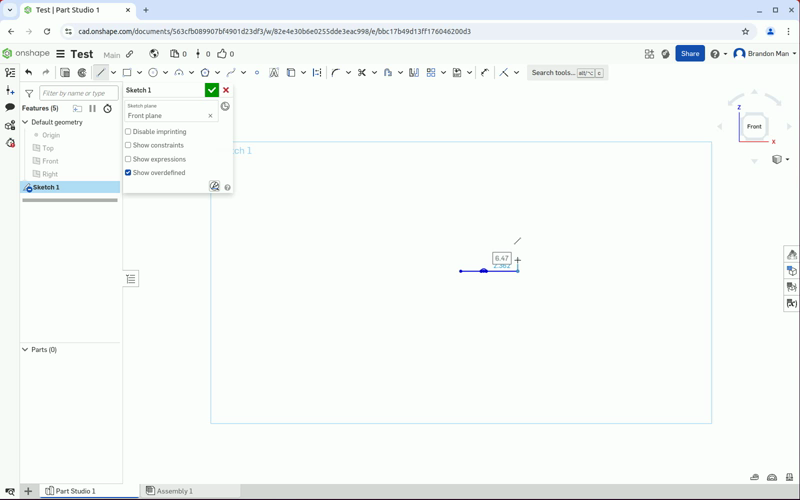
key_up(shift)
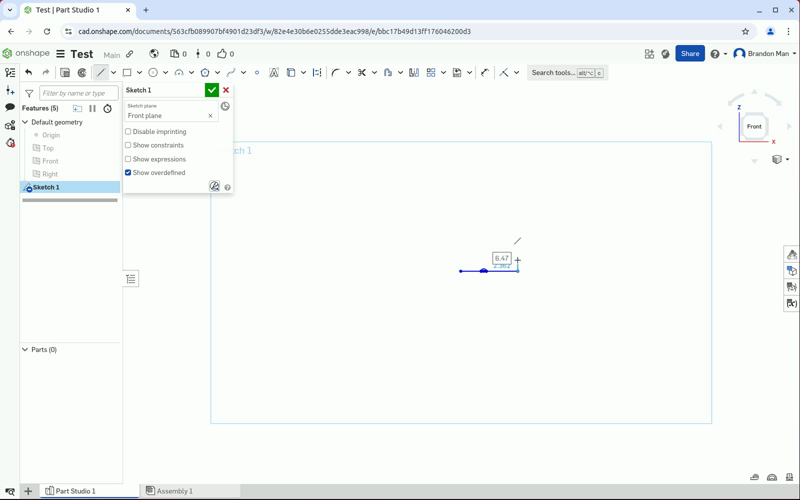
key_down(shift)
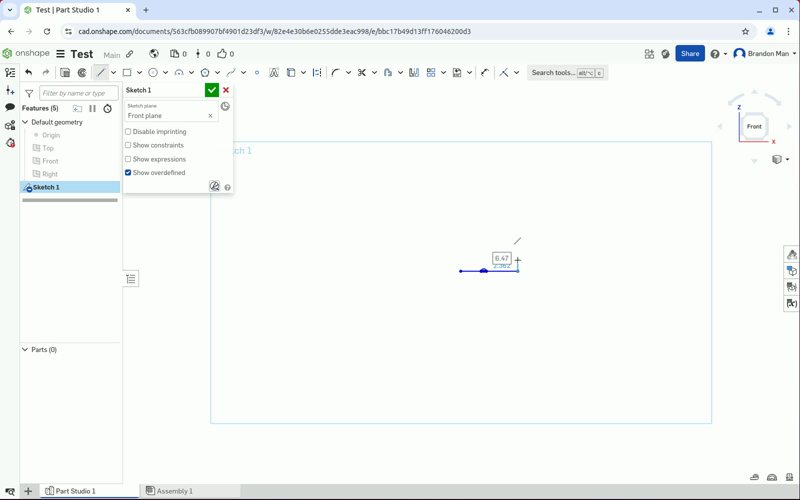
mouse_move(547, 259)
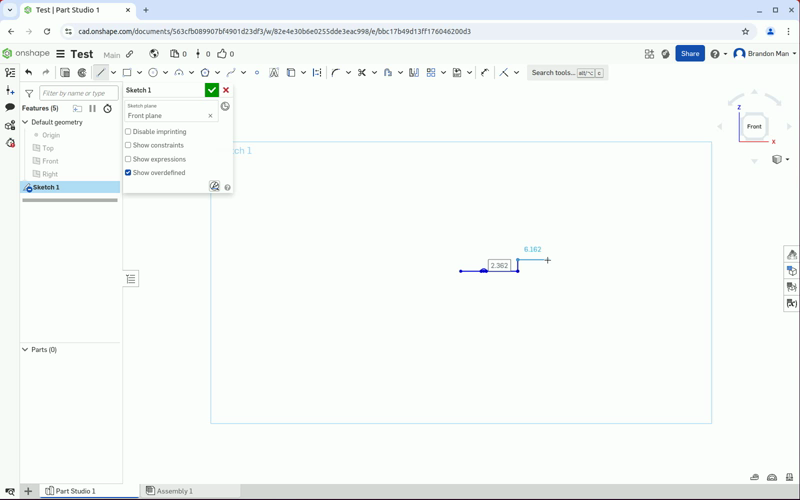
mouse_move(460, 259)
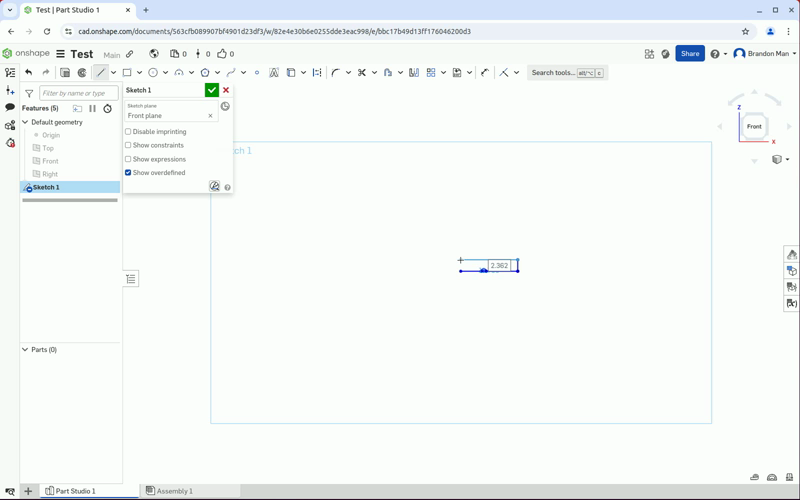
click(460, 259)
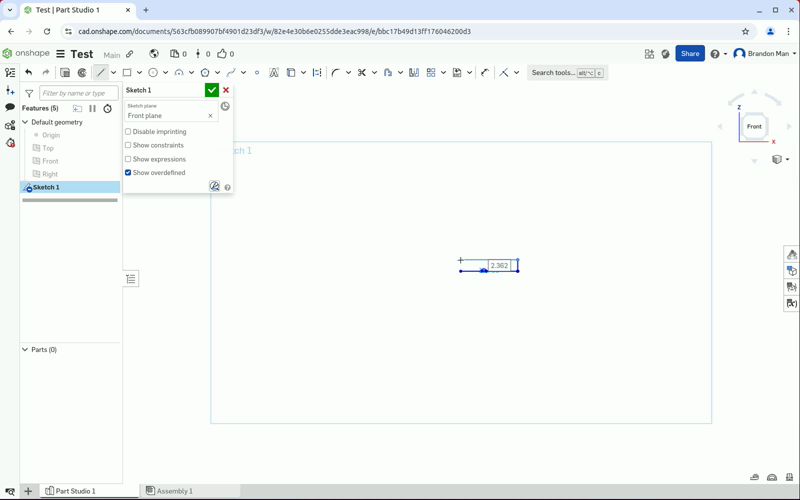
key_up(shift)
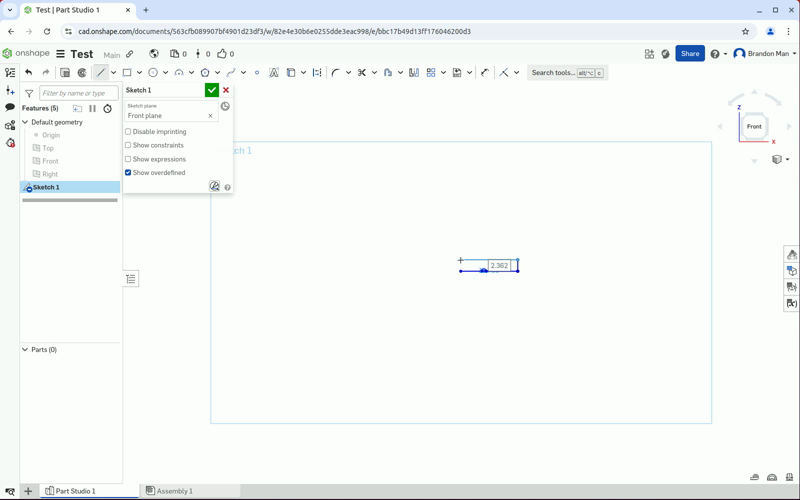
mouse_move(490, 259)
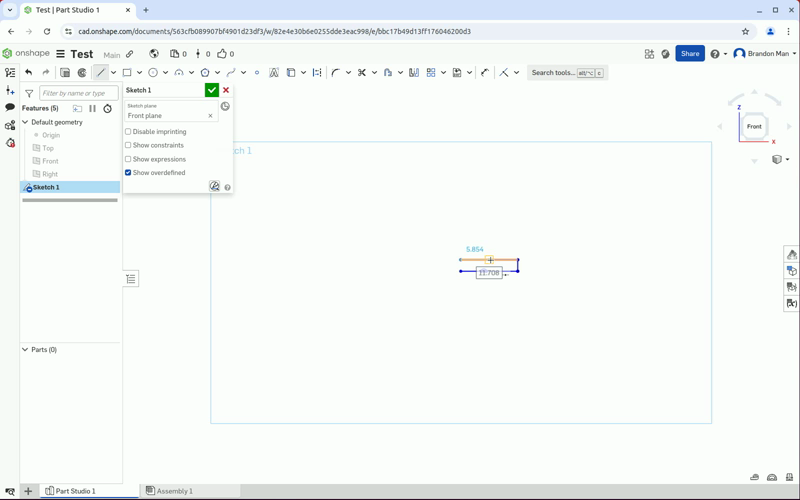
key_down(shift)
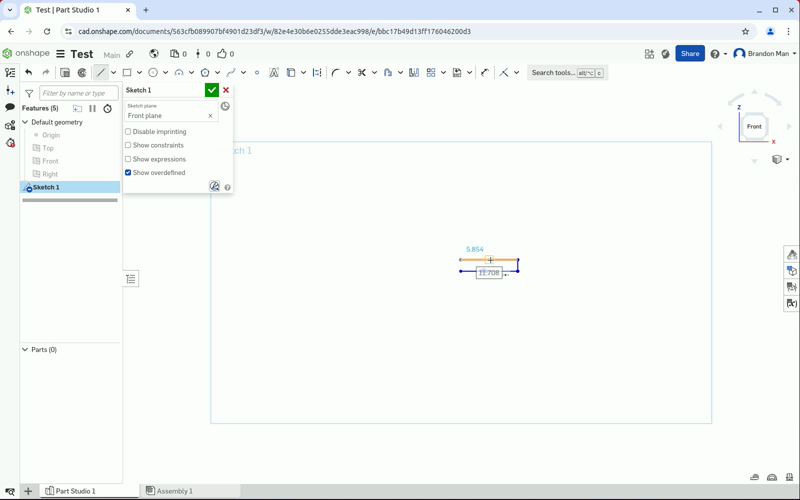
mouse_move(460, 271)
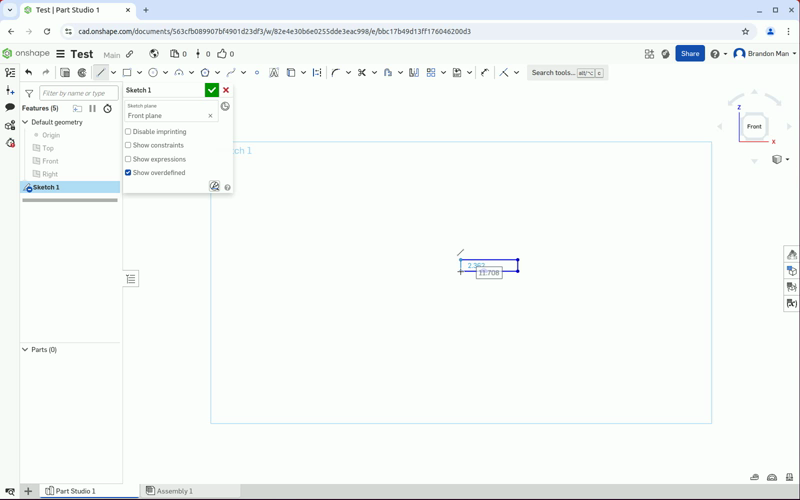
key_up(shift)
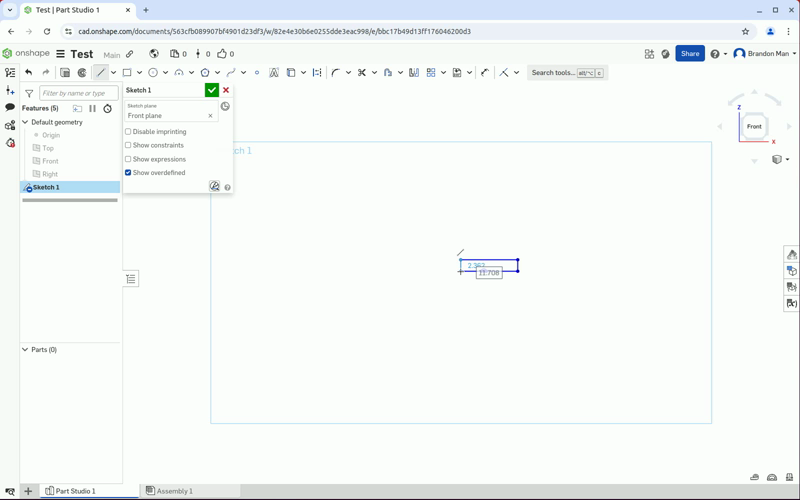
click(460, 271)
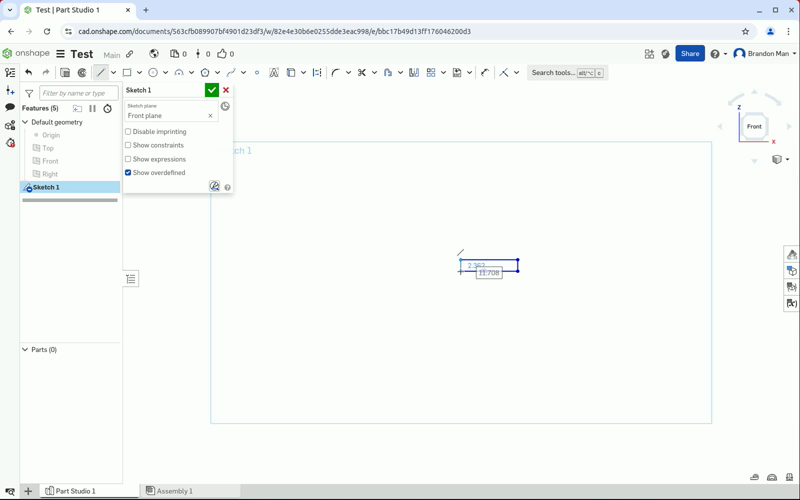
key(esc)
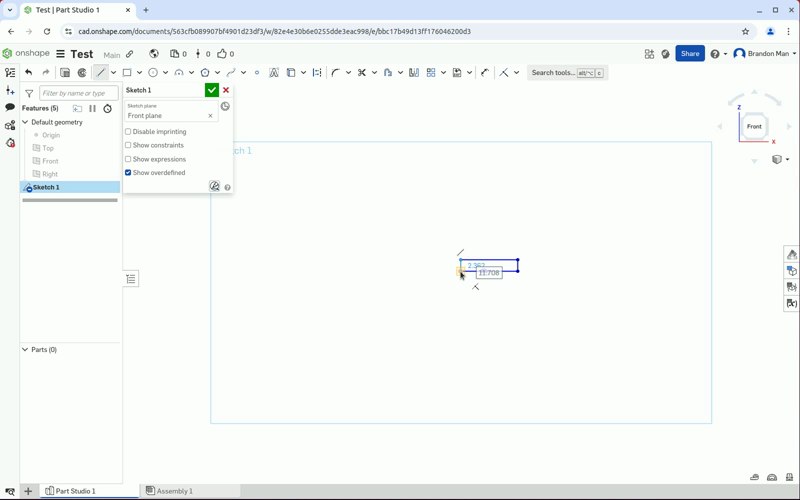
mouse_move(465, 262)
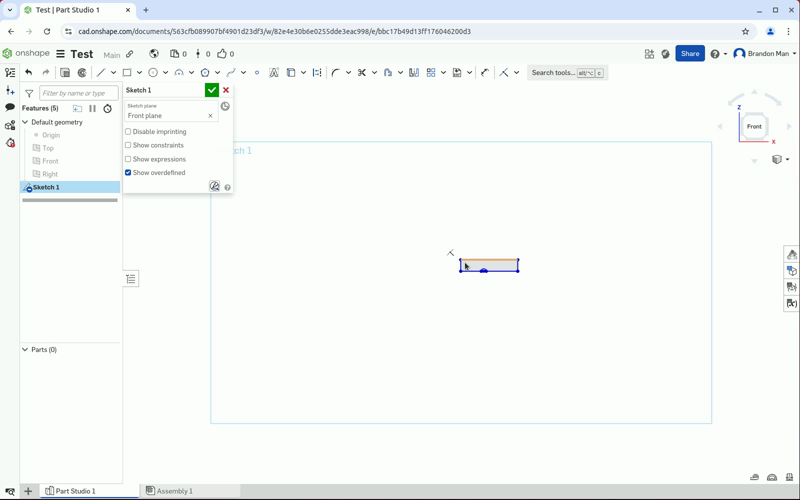
scroll(6)
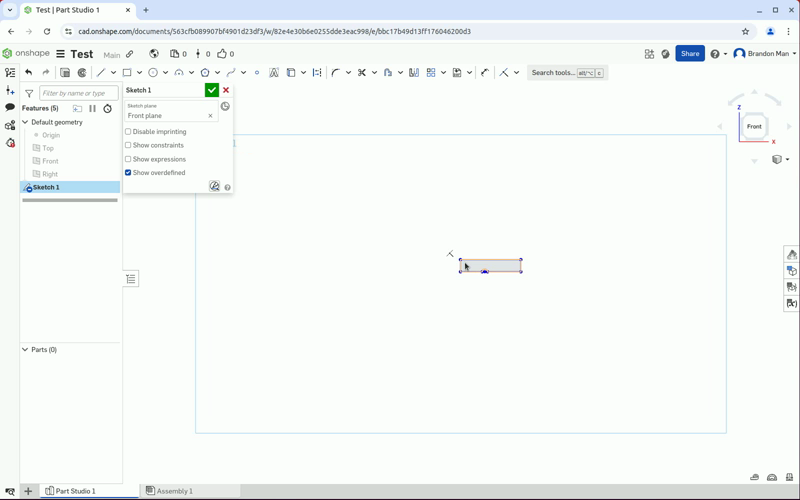
scroll(6)
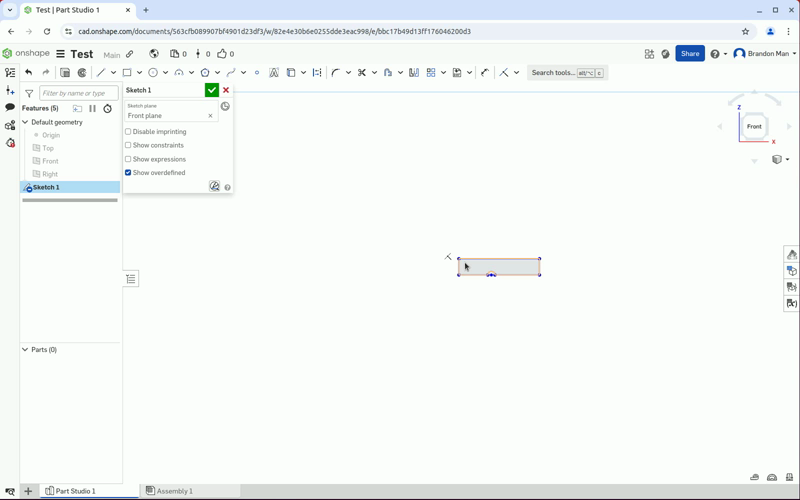
scroll(6)
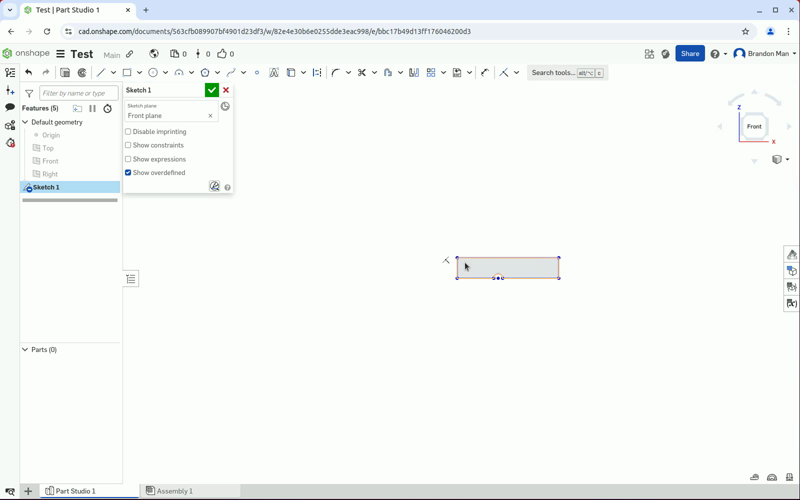
scroll(6)
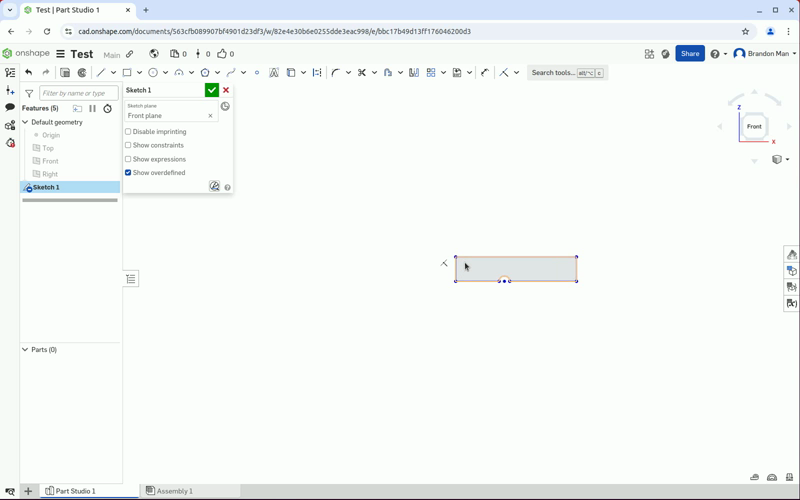
scroll(6)
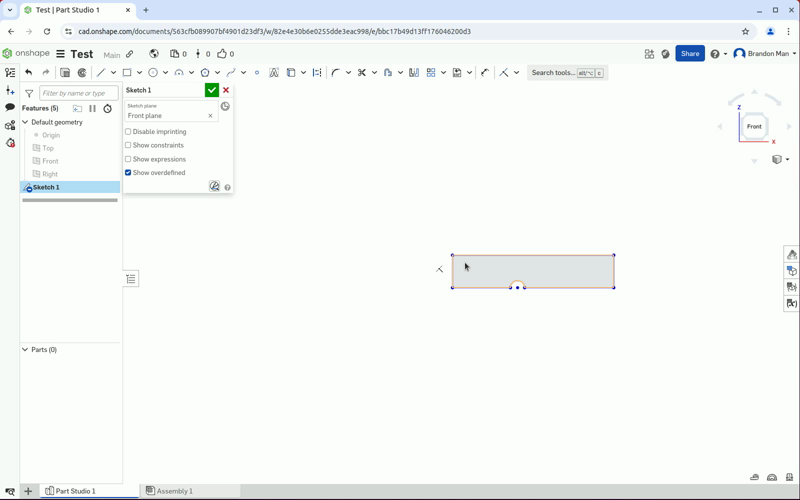
scroll(6)
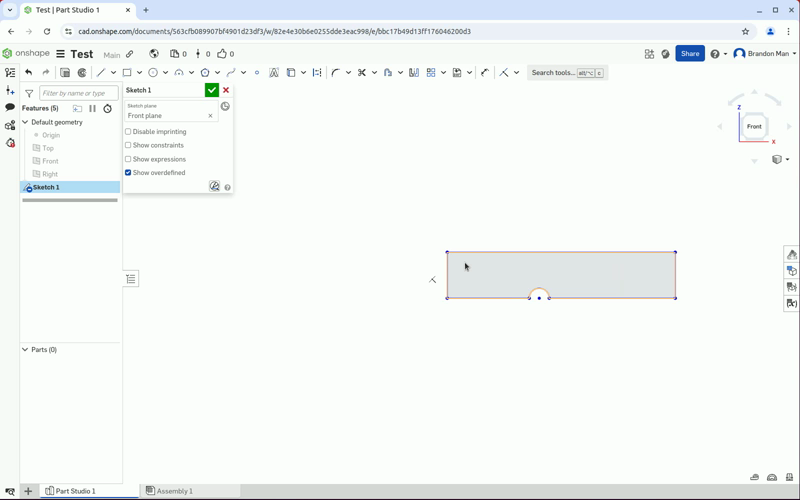
scroll(6)
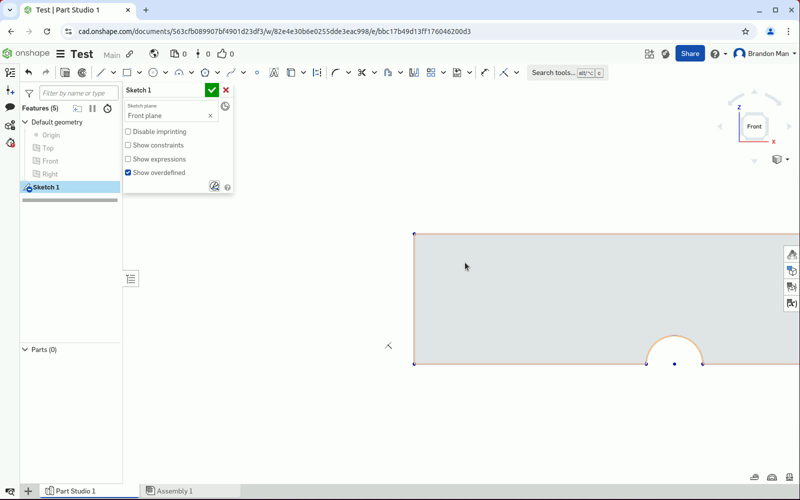
click(465, 262)
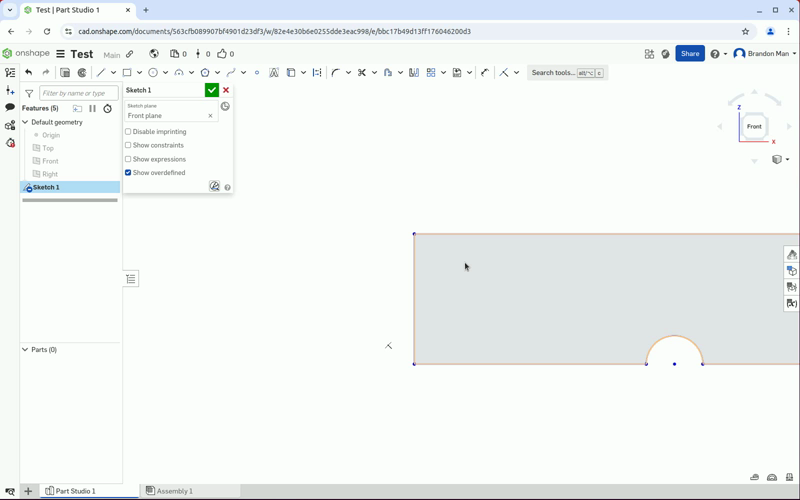
scroll(-6)
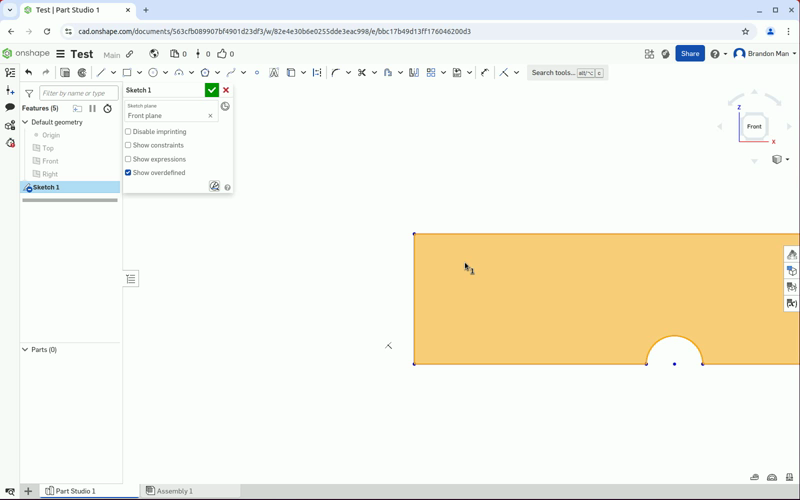
scroll(-6)
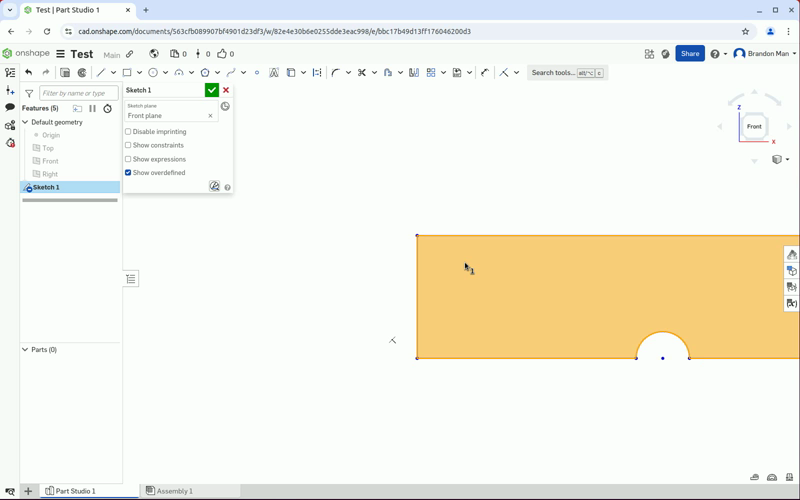
scroll(-6)
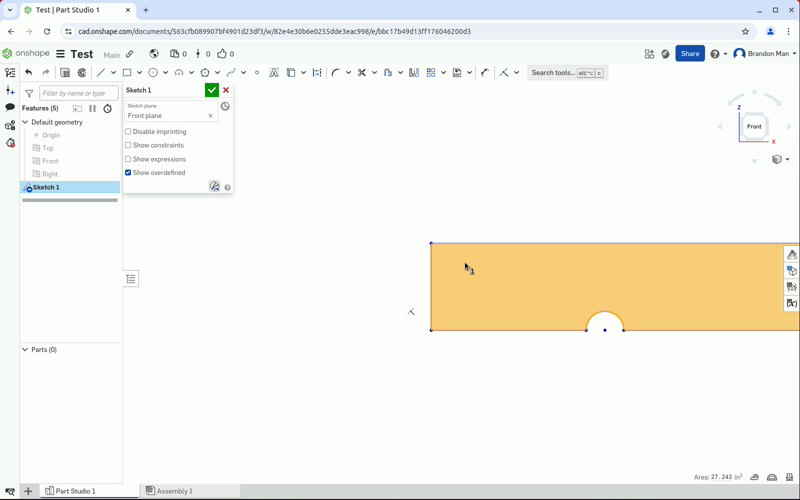
scroll(-6)
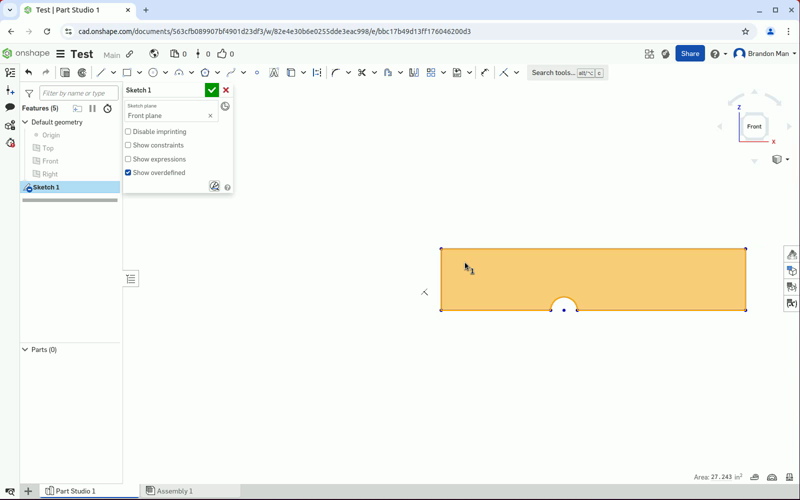
scroll(-6)
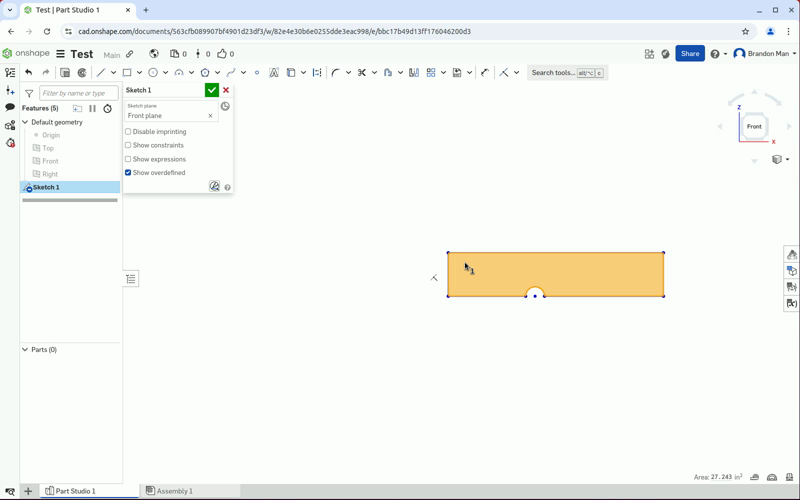
scroll(-6)
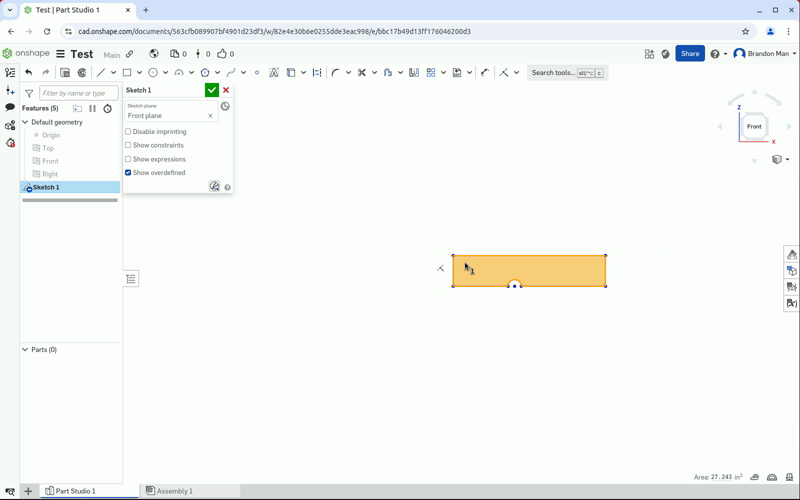
scroll(-6)
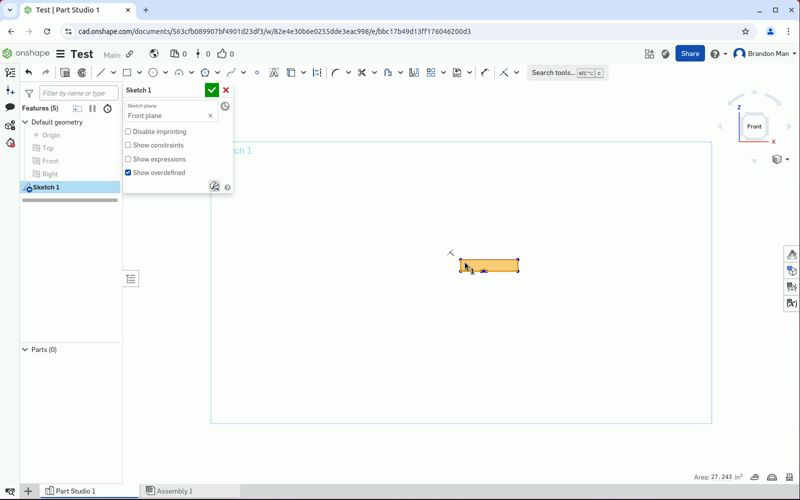
mouse_move(73, 352)
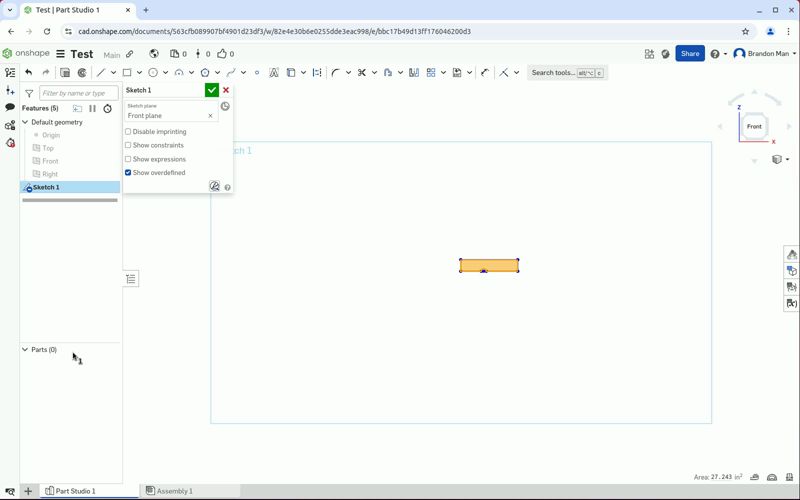
key(shift+y)
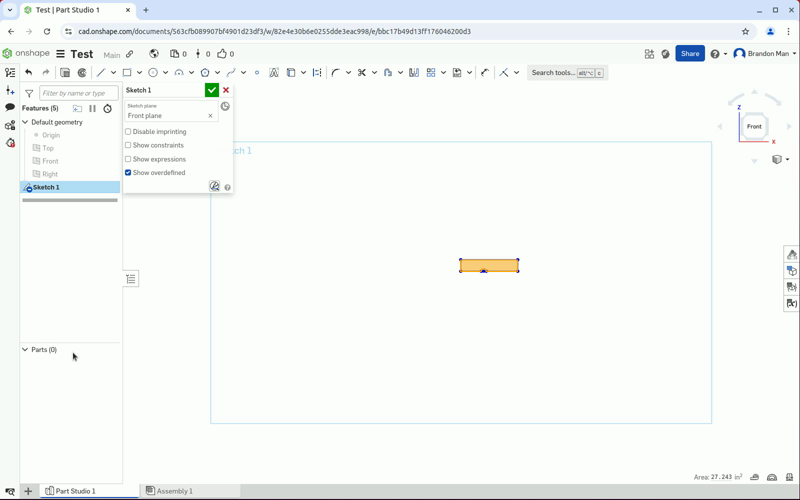
key(shift+e)
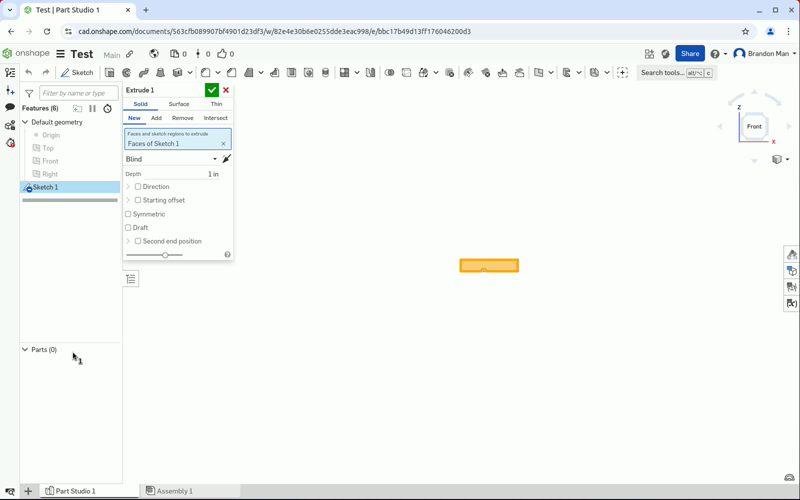
mouse_move(143, 106)
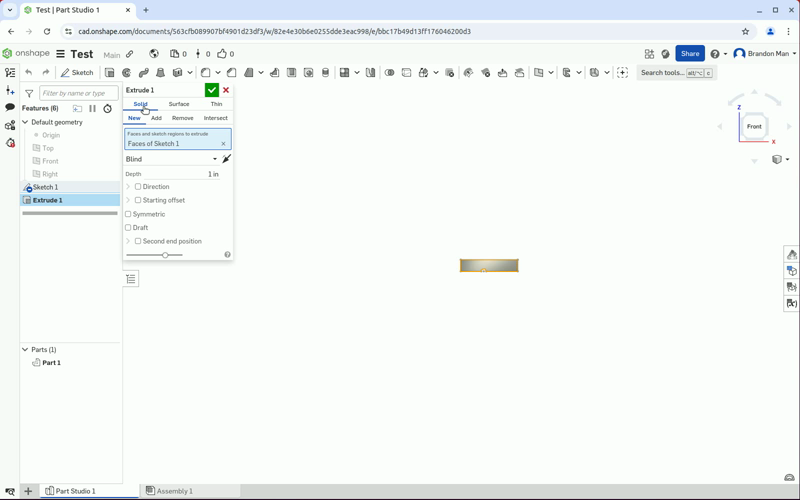
click(143, 106)
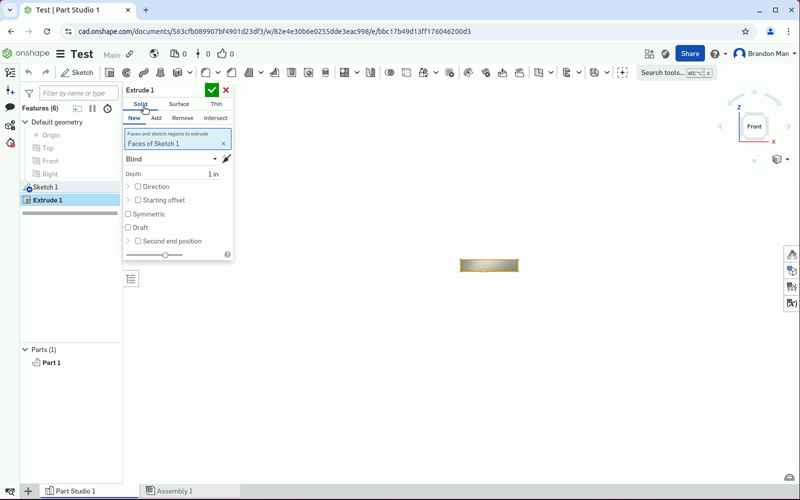
mouse_move(137, 120)
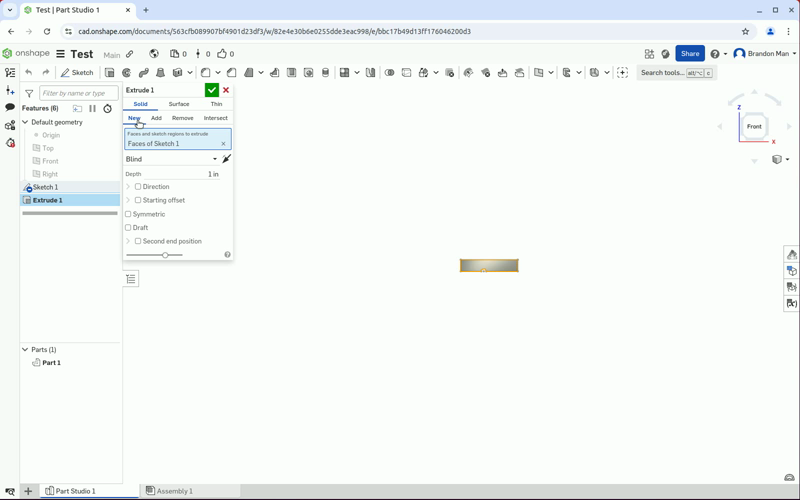
click(137, 120)
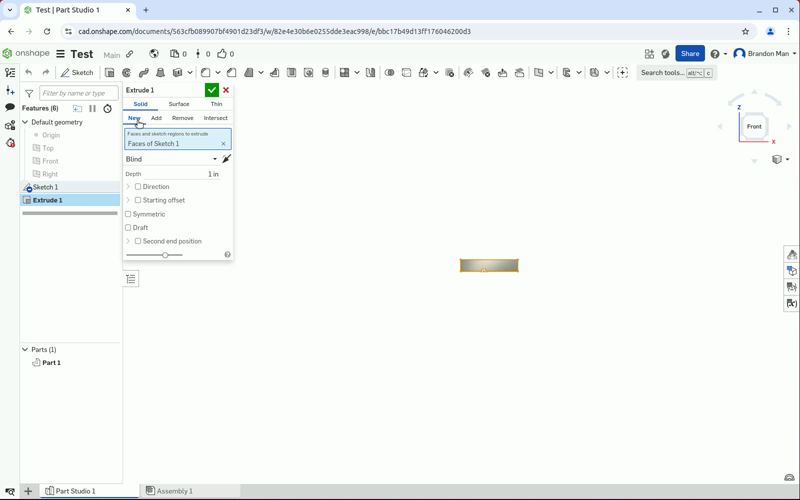
key(tab, 4)
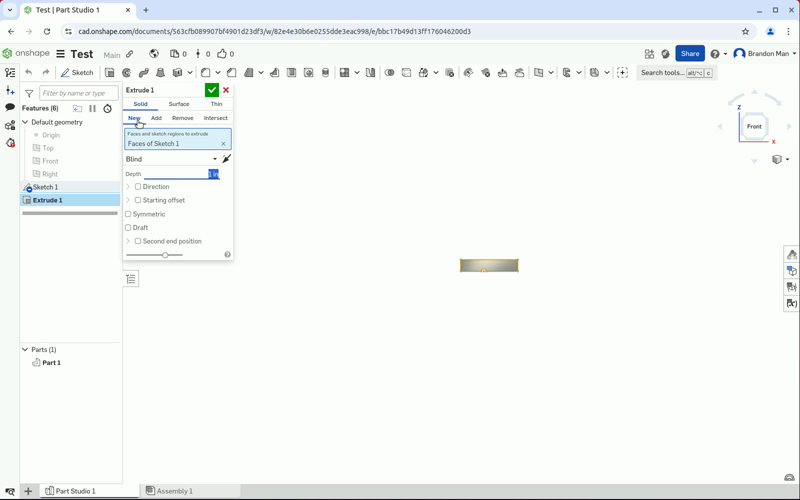
text(2.407)
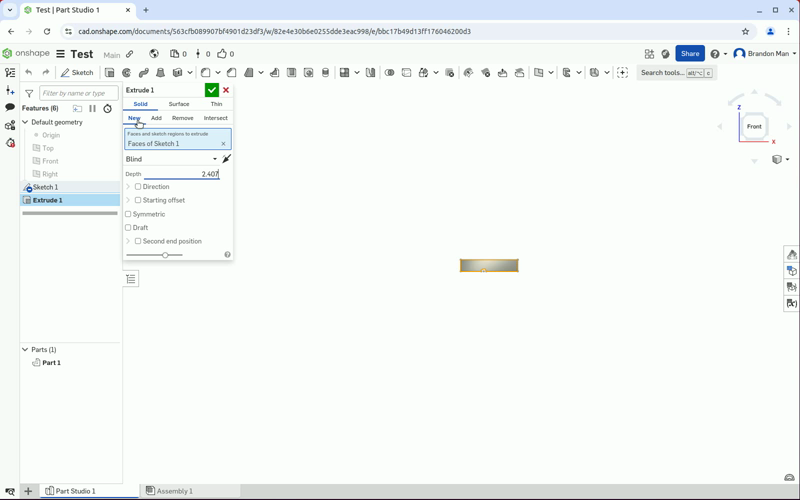
key(enter)
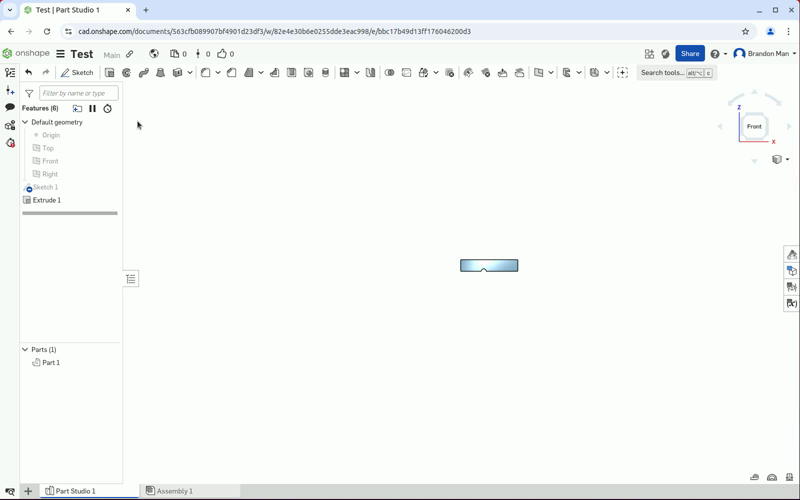
key(shift+h)
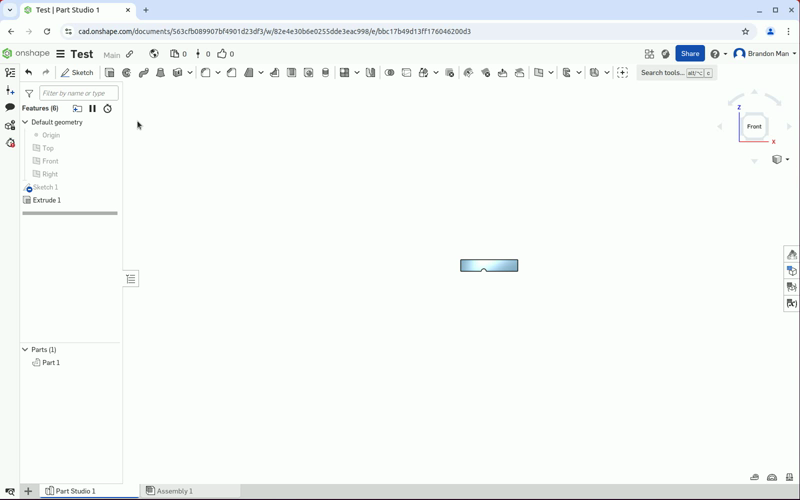
key(shift+h)
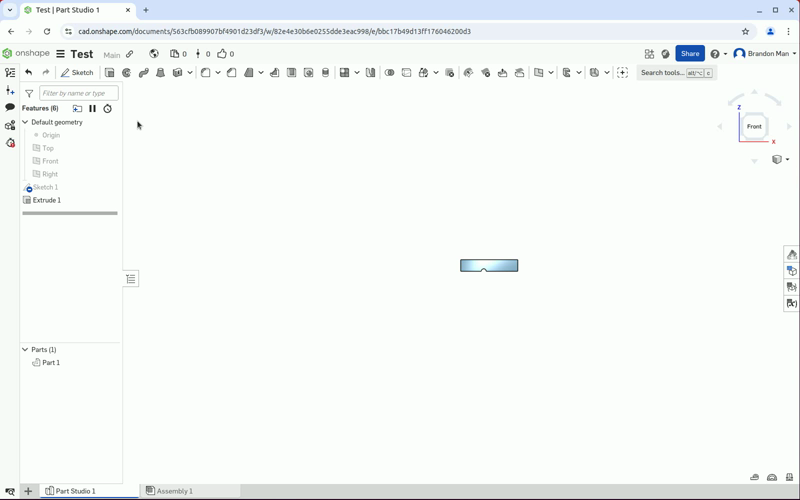
mouse_move(73, 189)
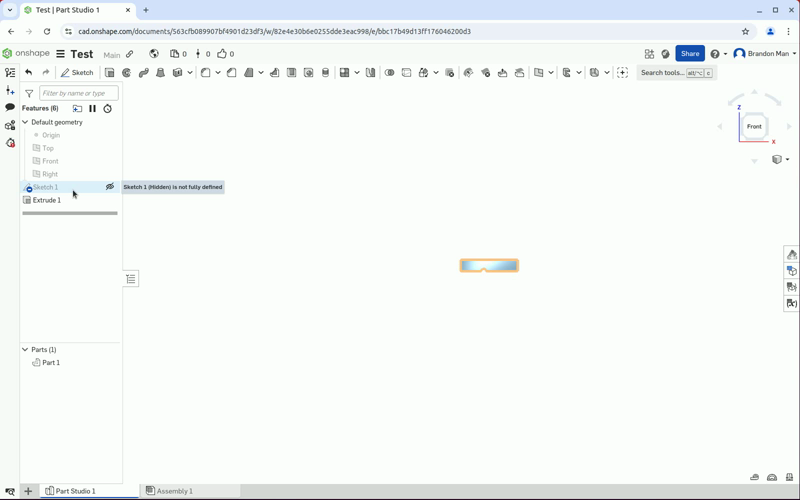
click(73, 189)
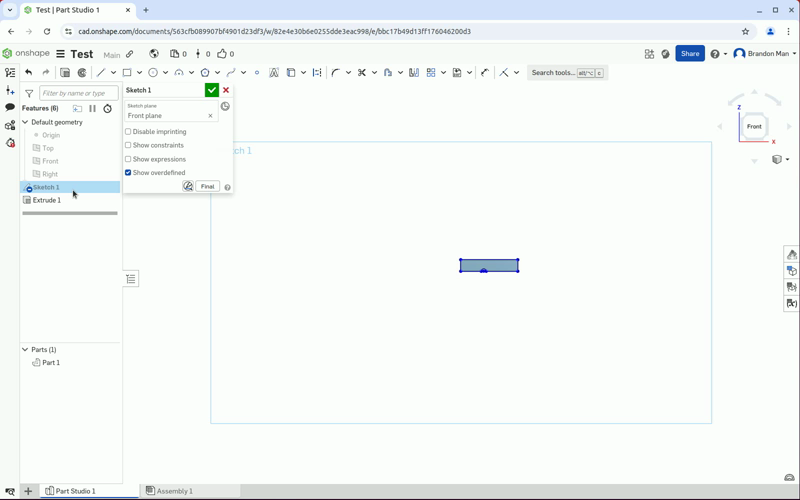
mouse_move(229, 92)
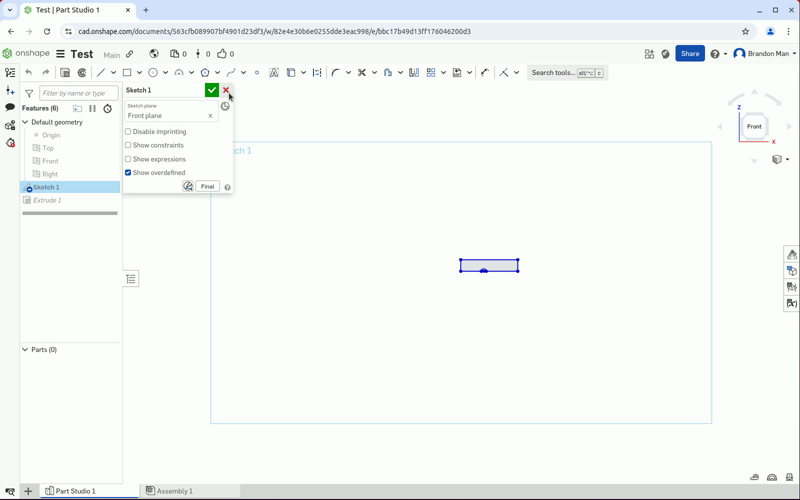
click(229, 92)
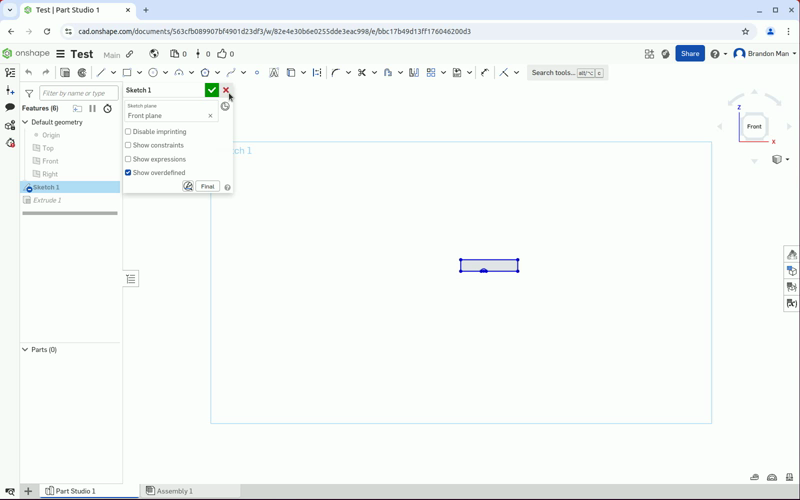
key(shift+s)
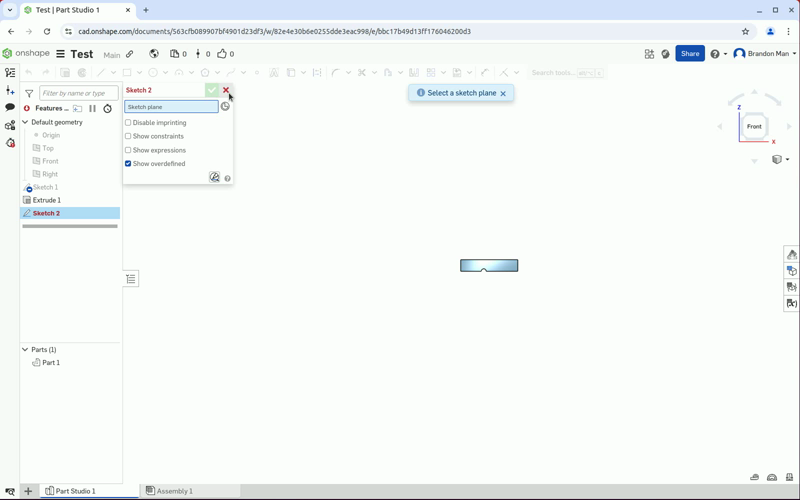
mouse_move(73, 163)
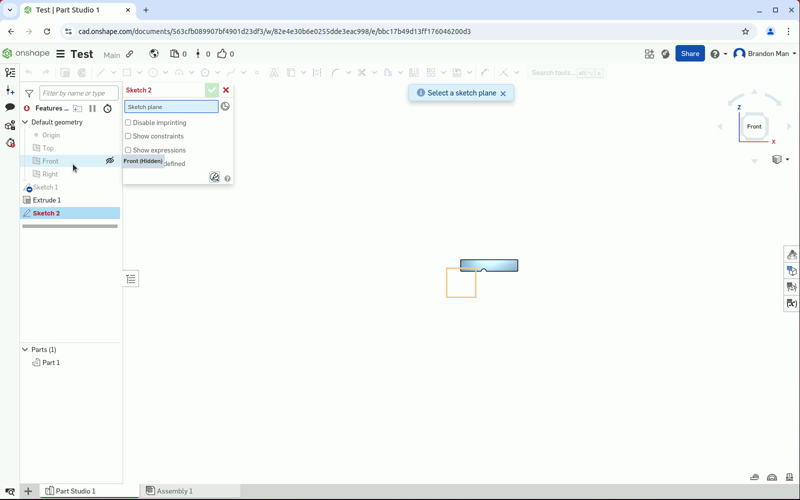
click(73, 163)
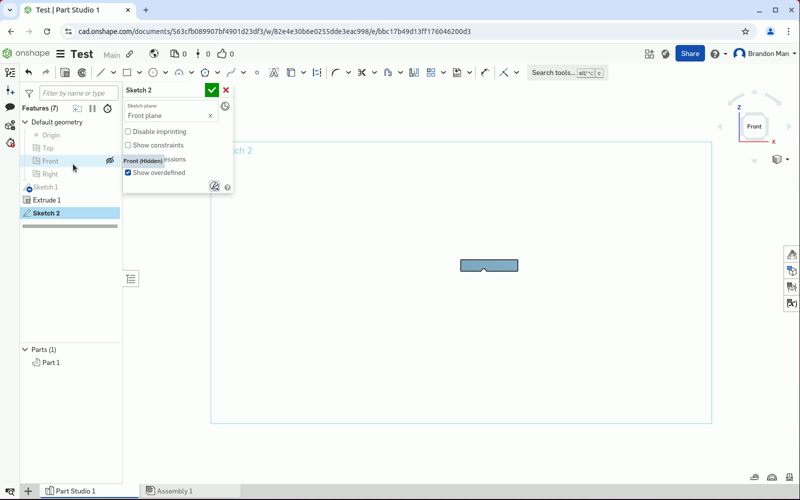
mouse_move(73, 352)
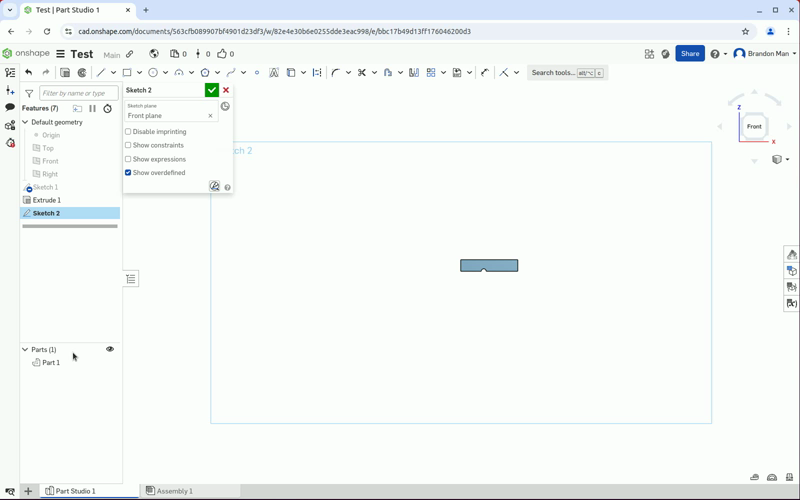
key(y)
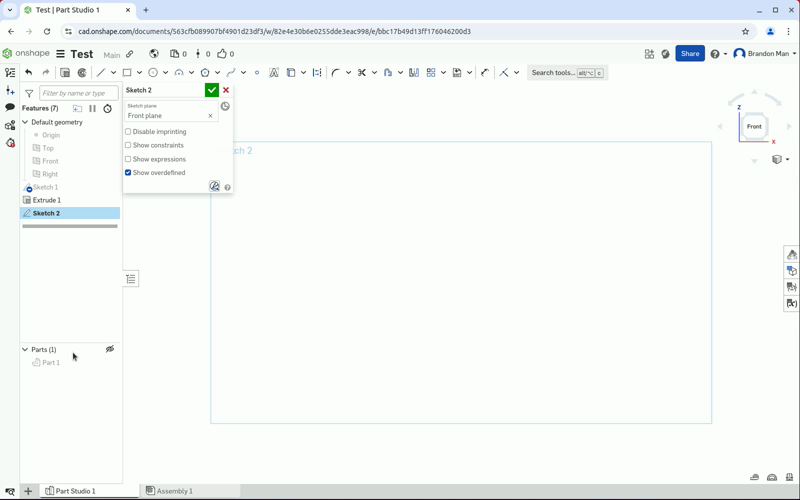
key(l)
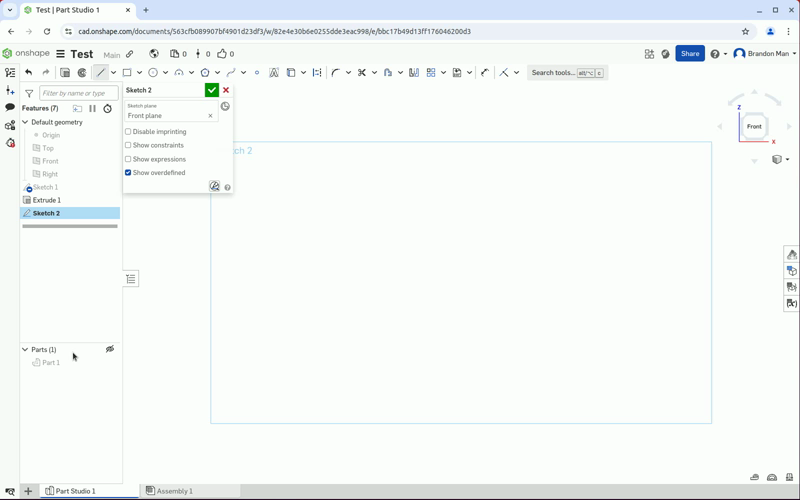
key_down(shift)
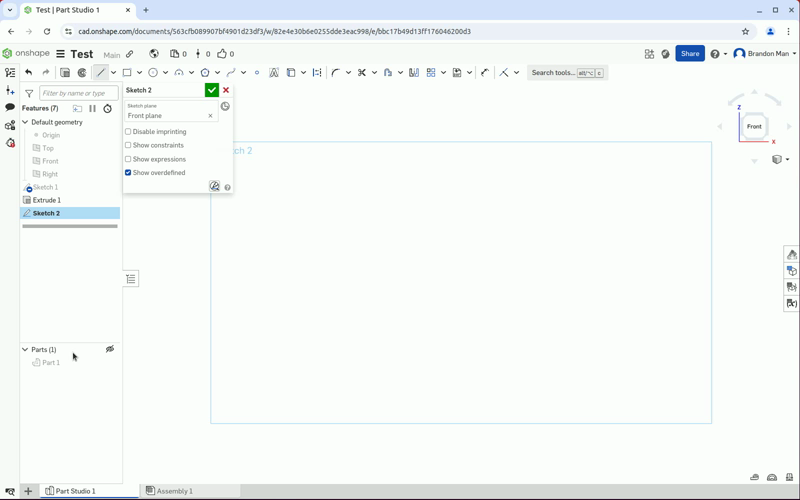
mouse_move(516, 271)
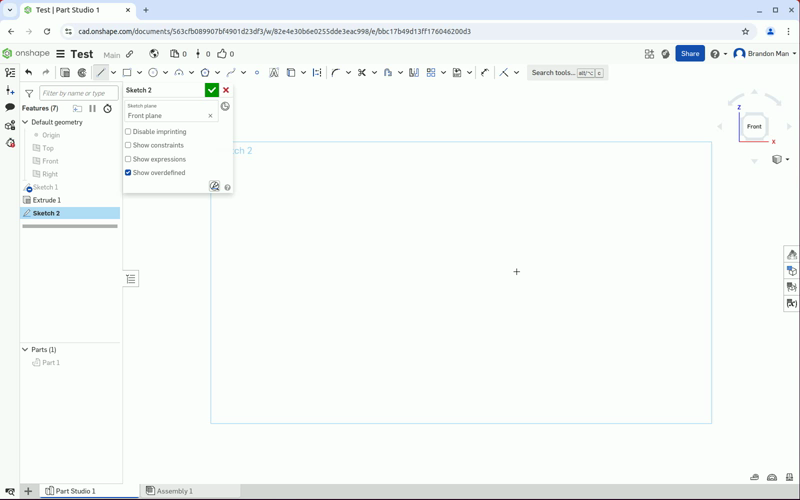
click(516, 271)
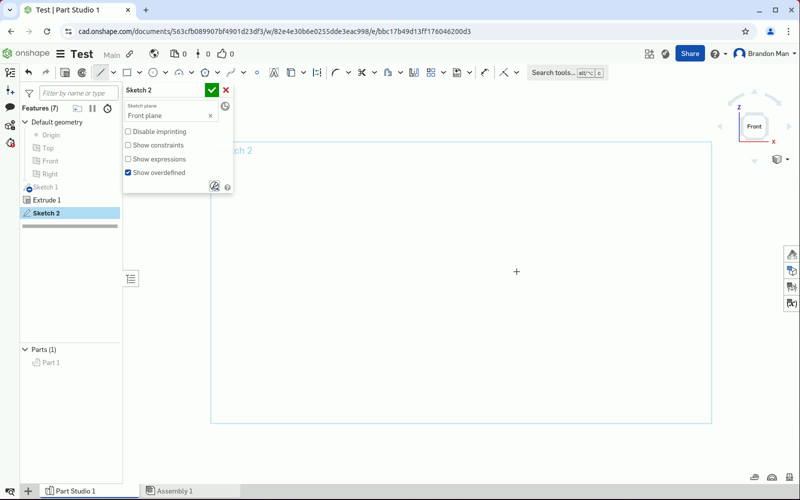
key_up(shift)
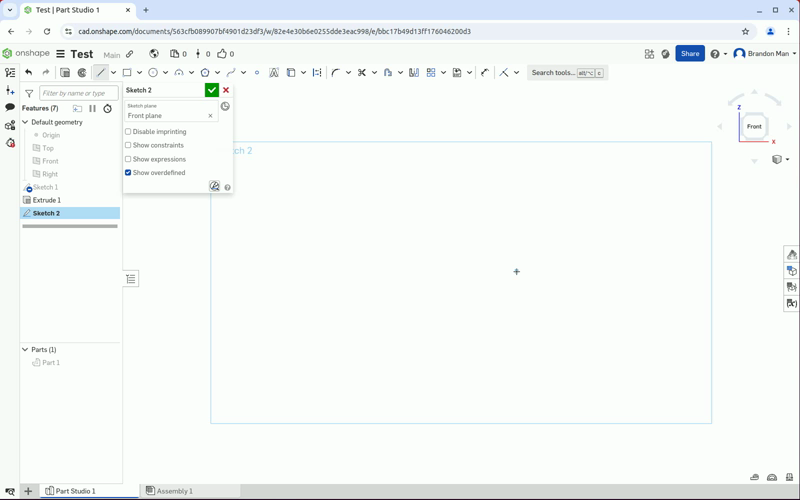
key_down(shift)
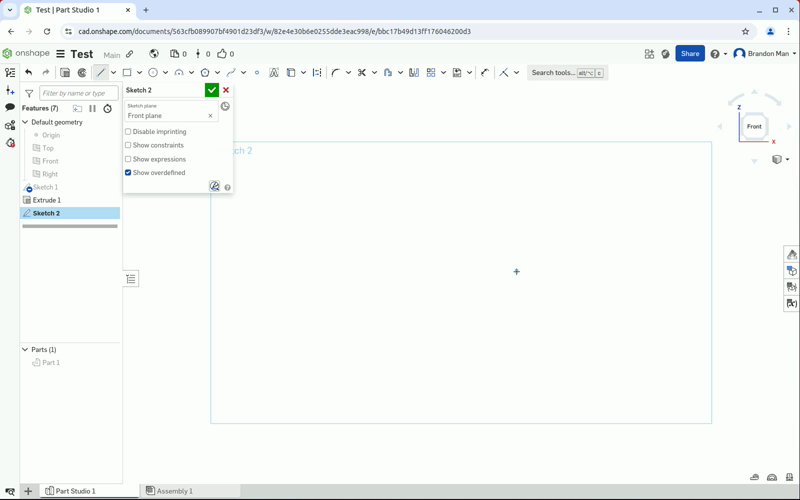
mouse_move(546, 271)
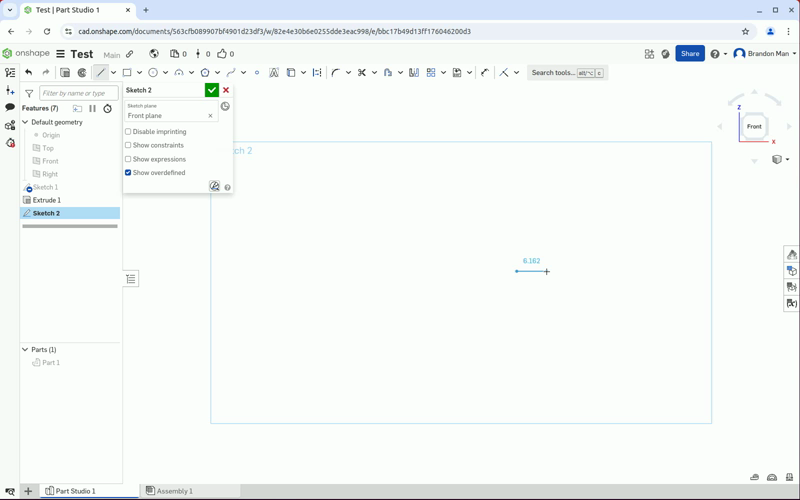
mouse_move(548, 271)
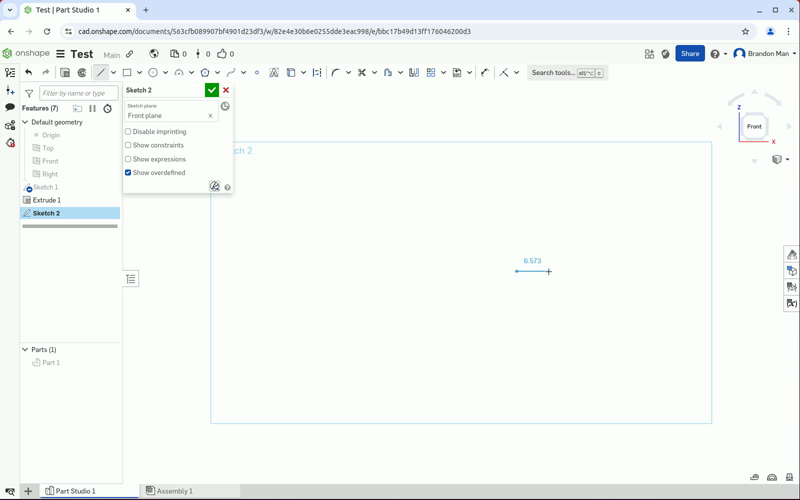
click(548, 271)
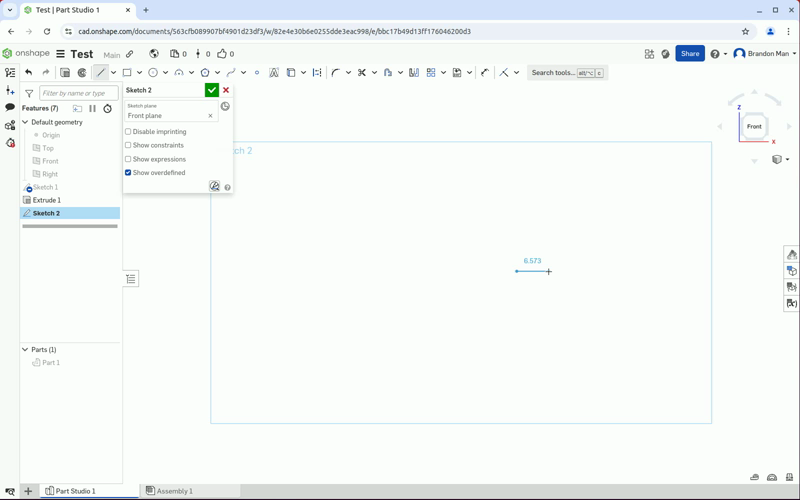
key_up(shift)
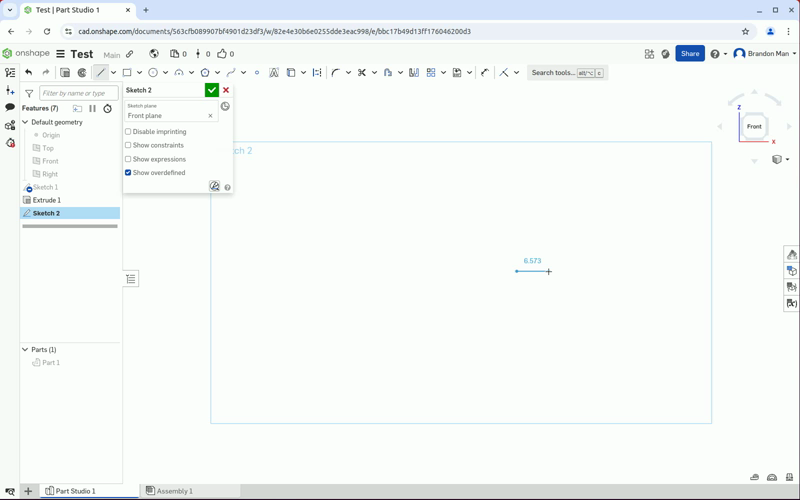
key(esc)
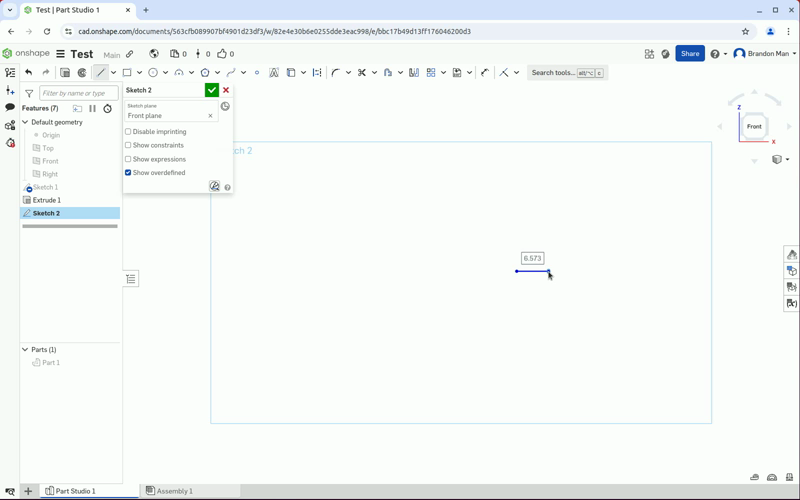
key(a)
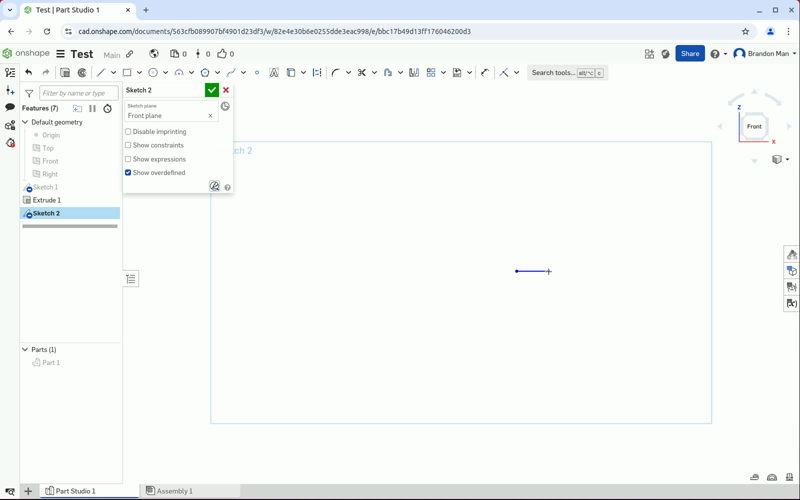
mouse_move(548, 271)
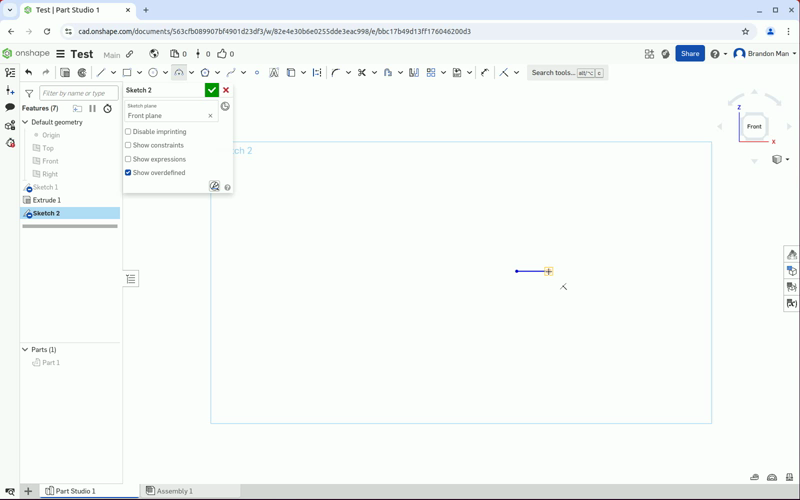
click(548, 271)
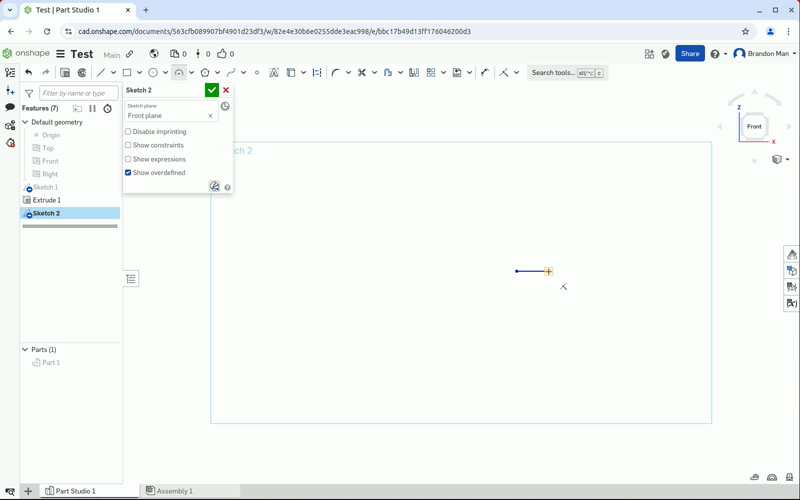
key_down(shift)
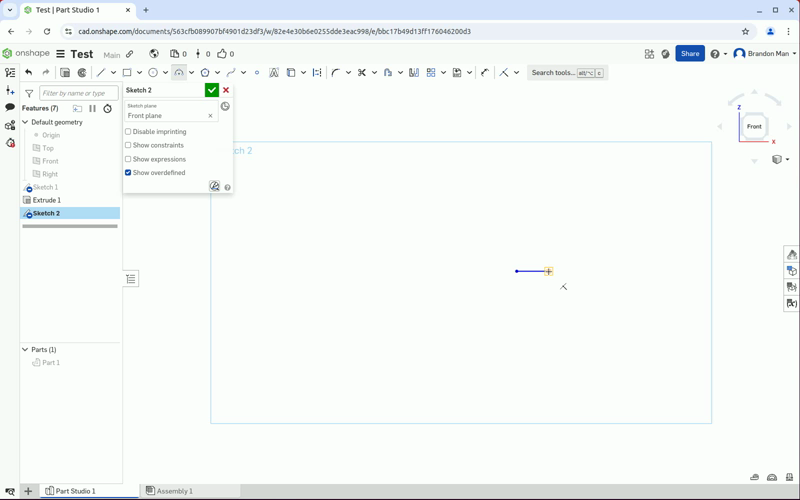
mouse_move(553, 271)
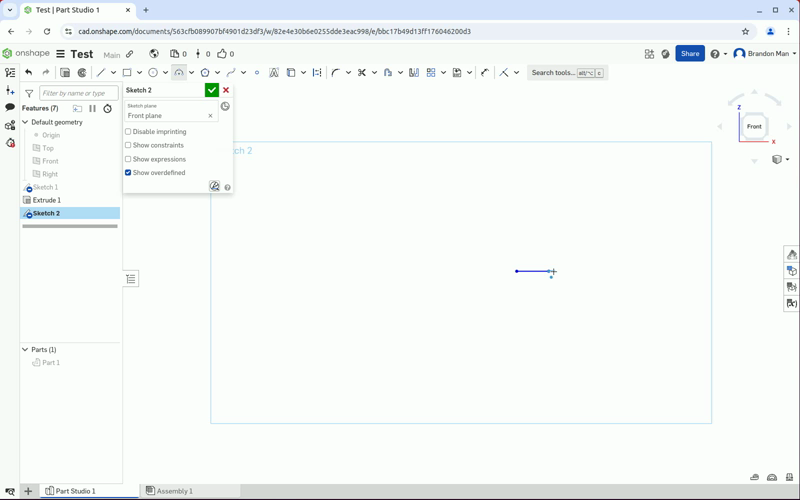
scroll(6)
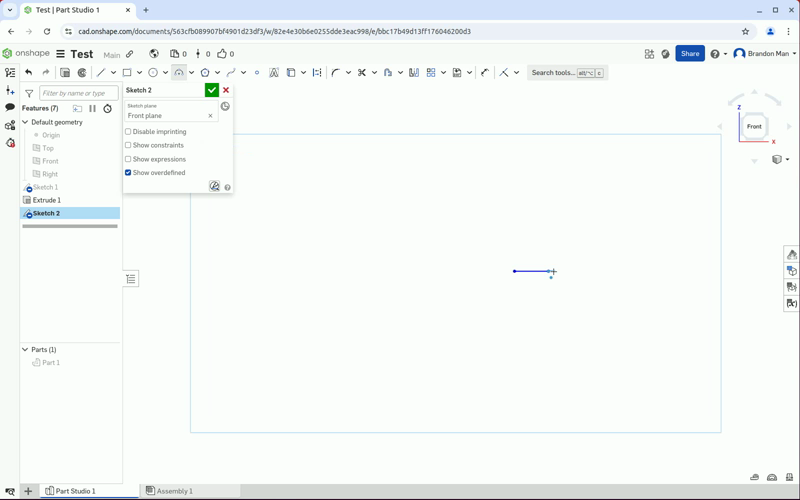
scroll(6)
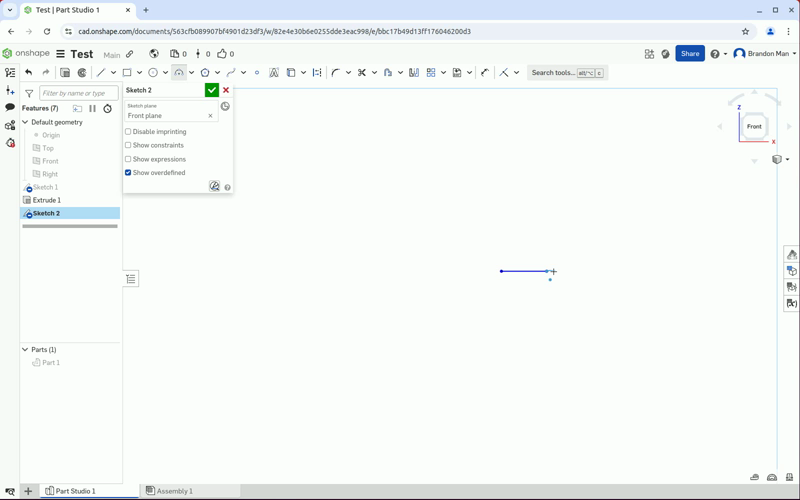
scroll(6)
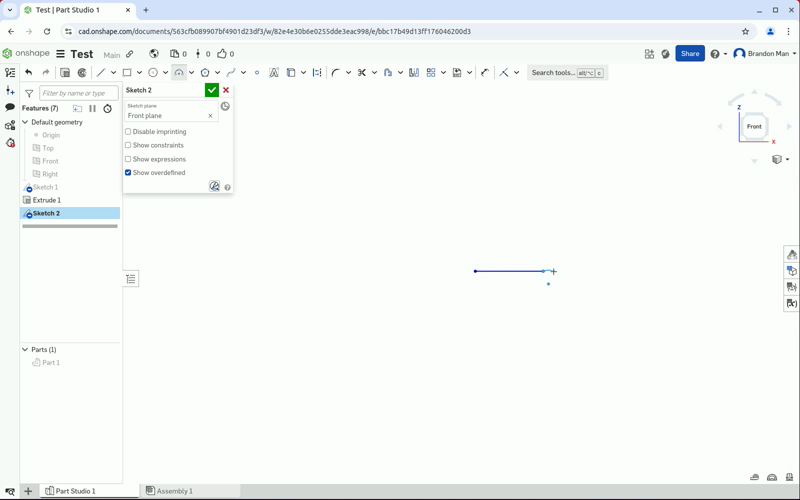
scroll(6)
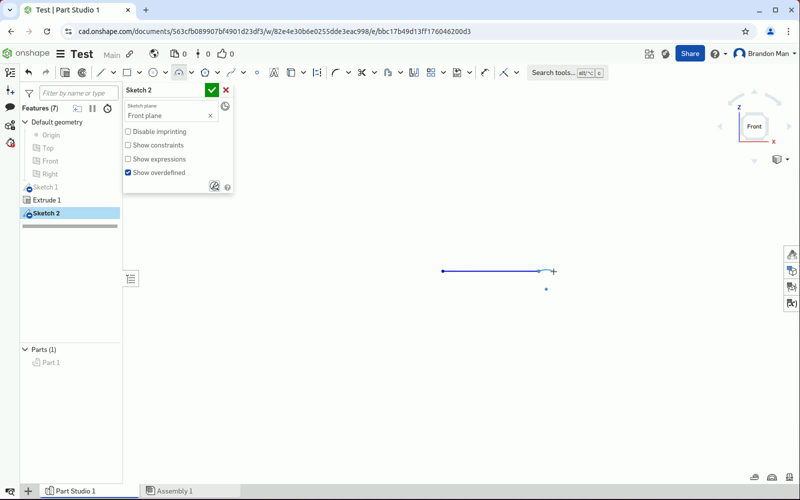
scroll(6)
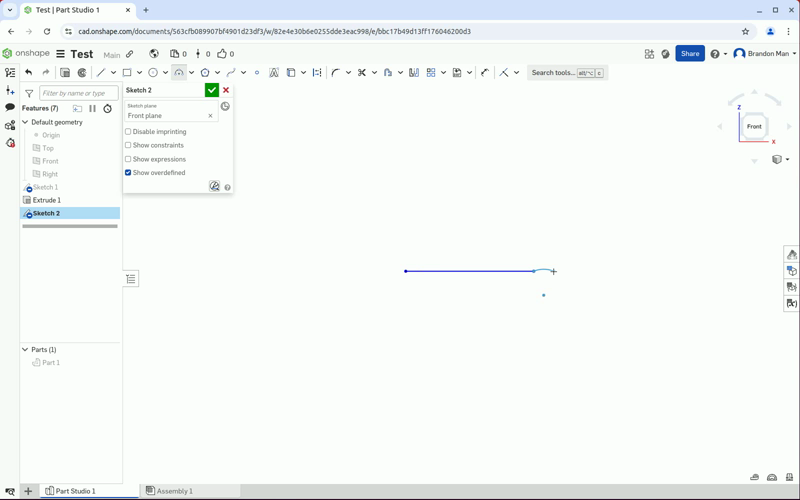
scroll(6)
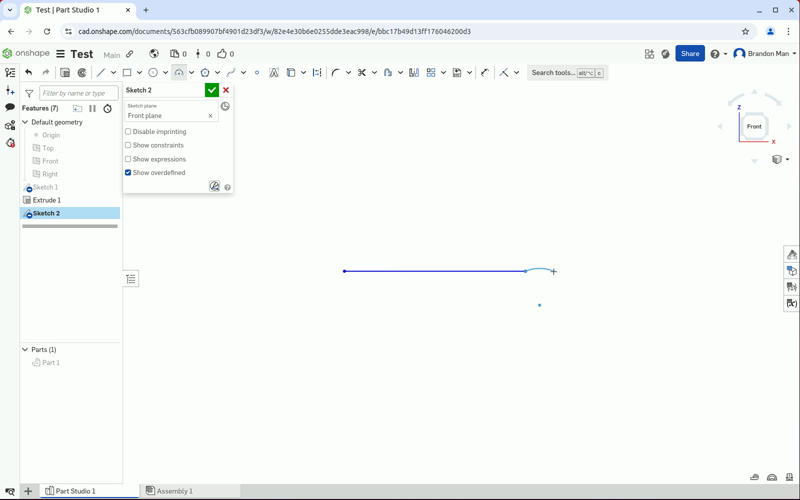
scroll(6)
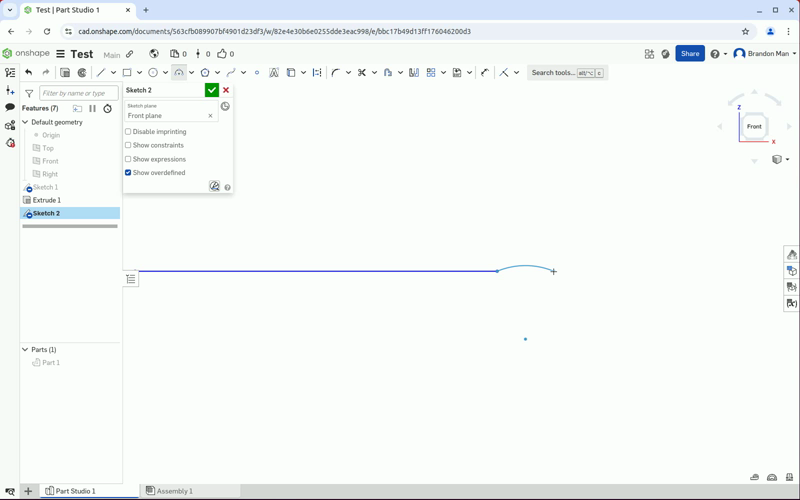
click(553, 271)
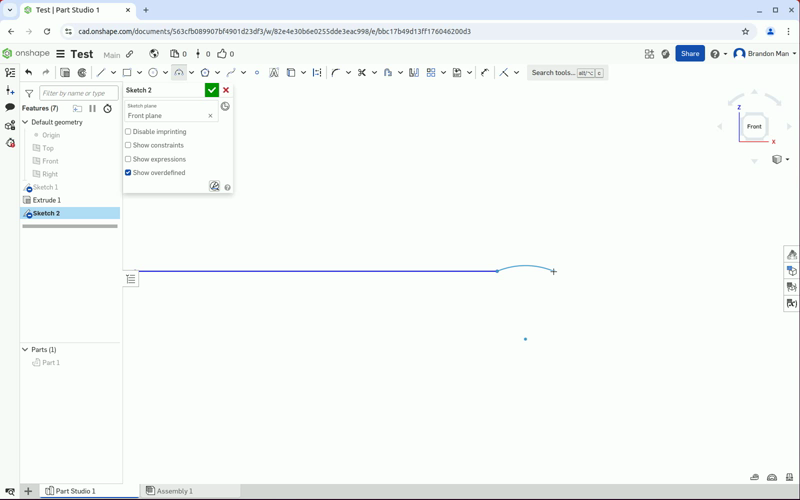
scroll(-6)
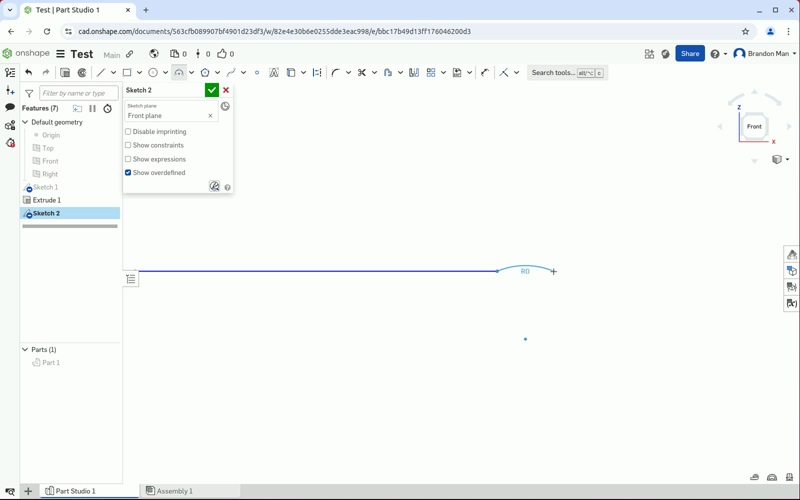
scroll(-6)
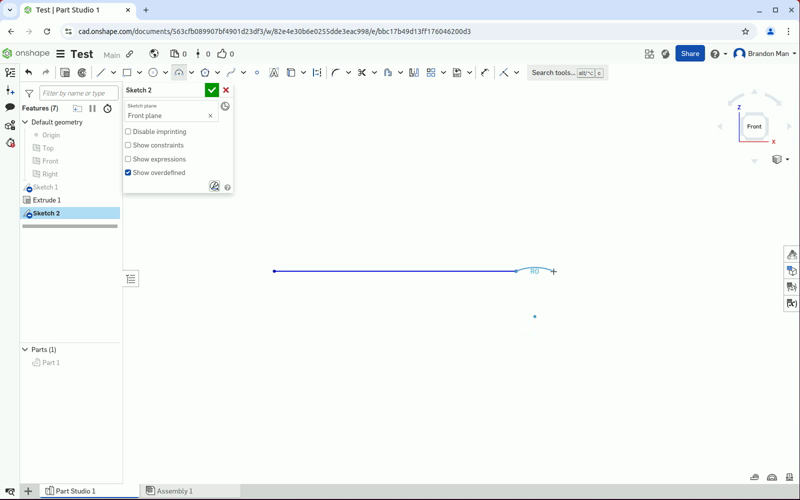
scroll(-6)
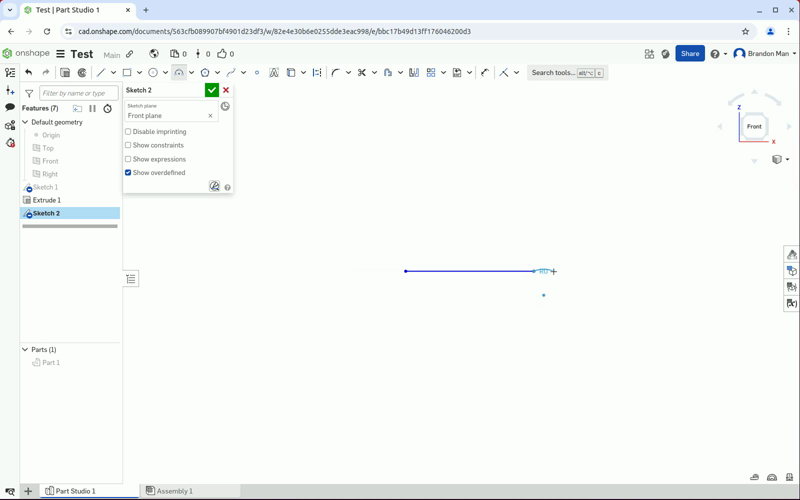
scroll(-6)
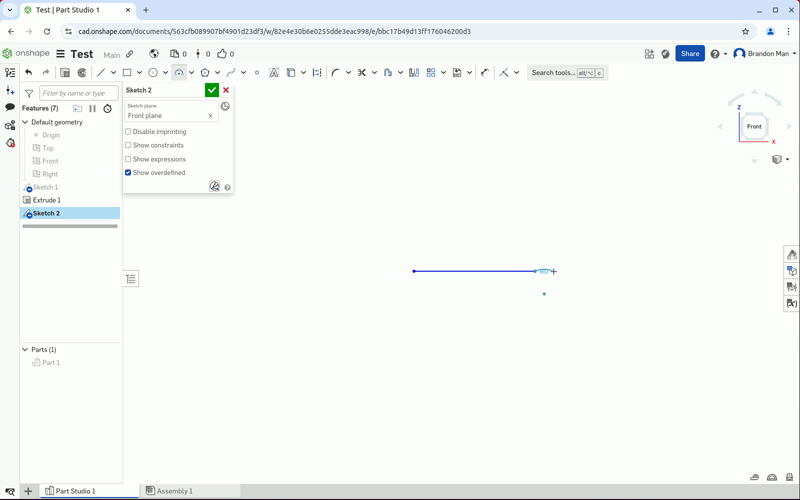
scroll(-6)
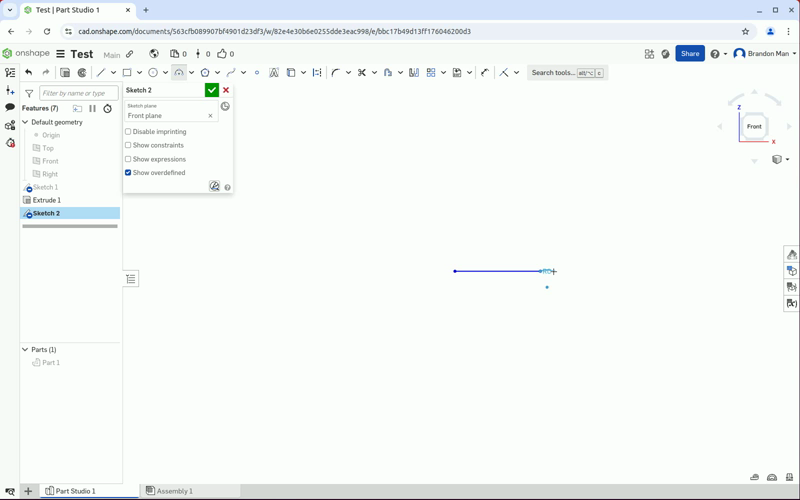
scroll(-6)
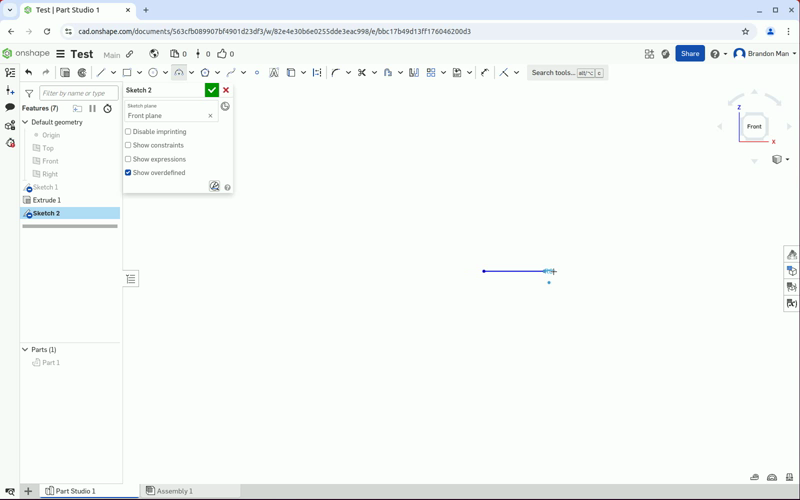
scroll(-6)
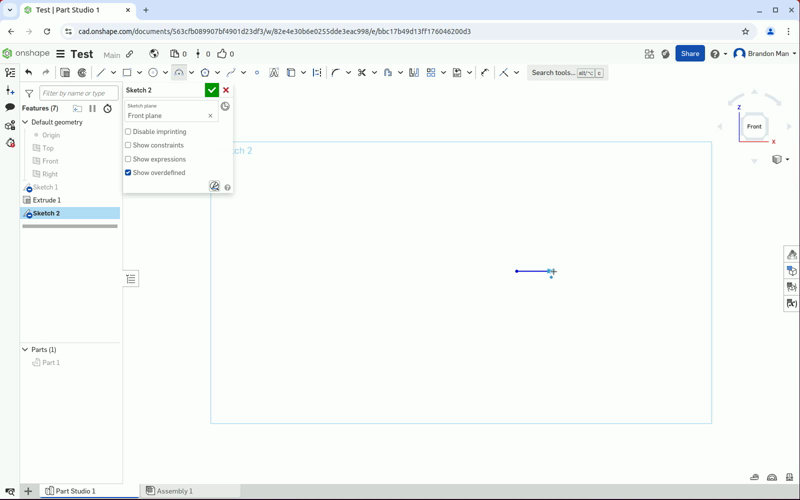
mouse_move(551, 268)
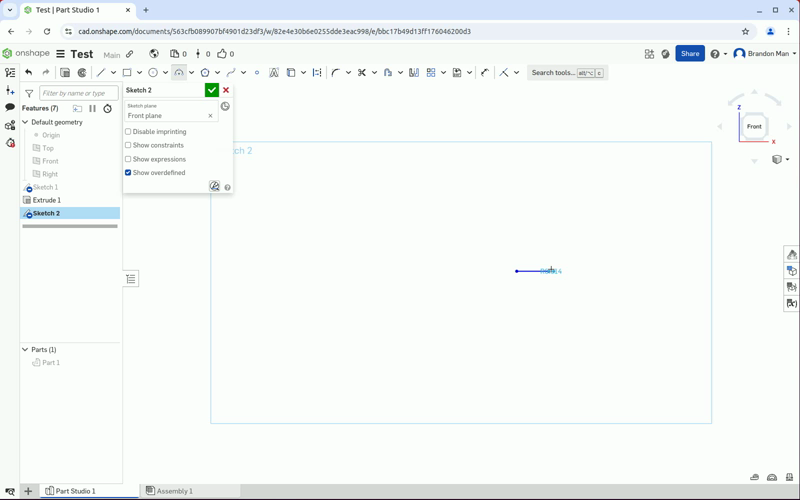
scroll(6)
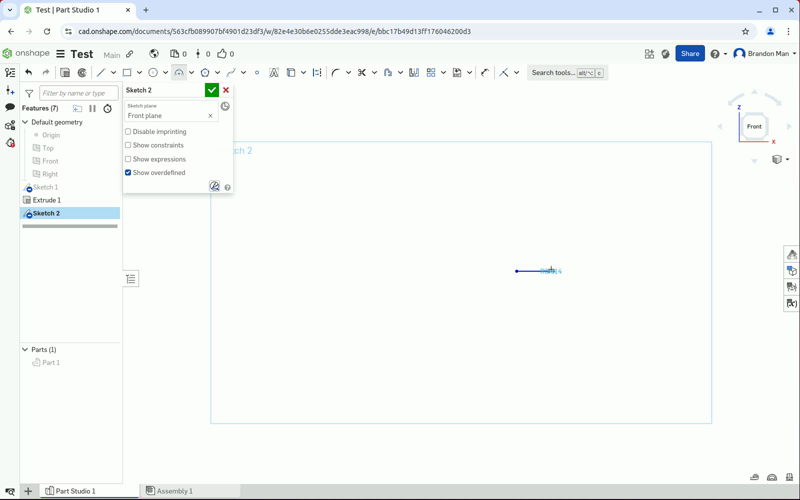
scroll(6)
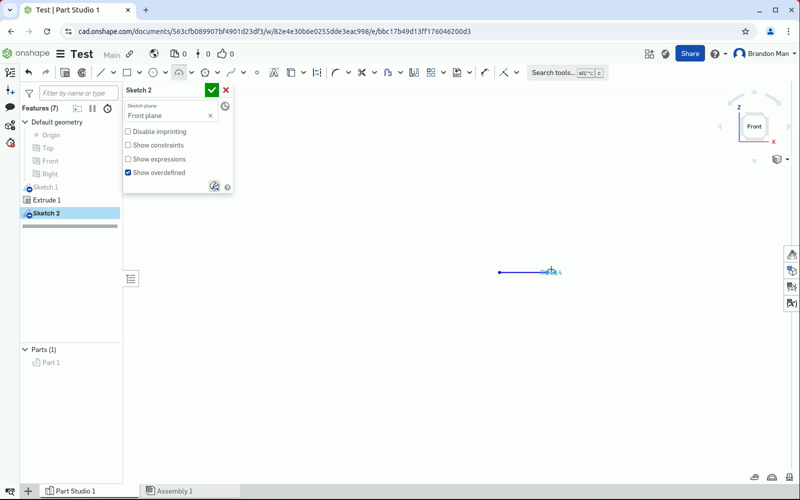
scroll(6)
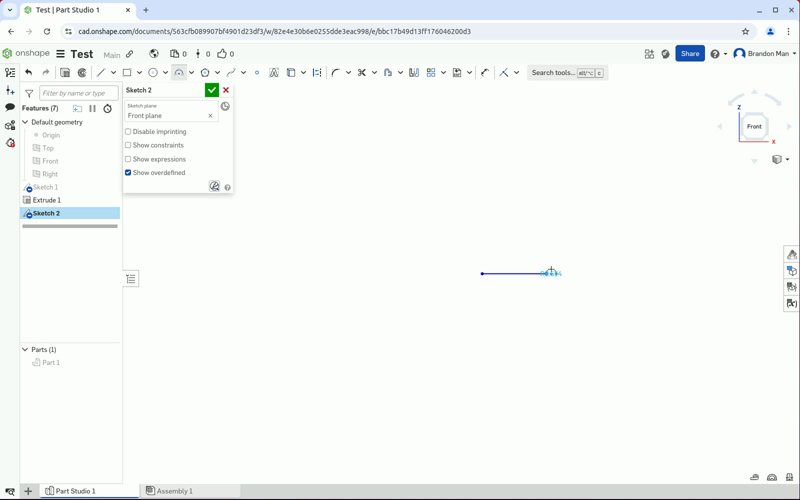
scroll(6)
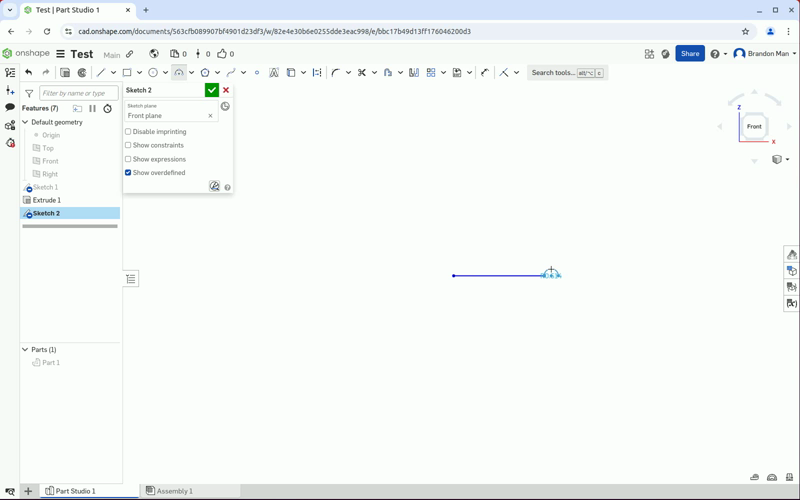
scroll(6)
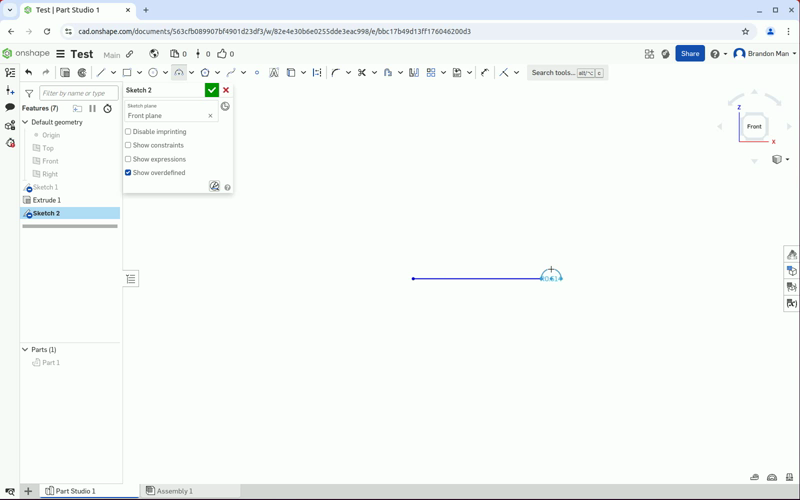
scroll(6)
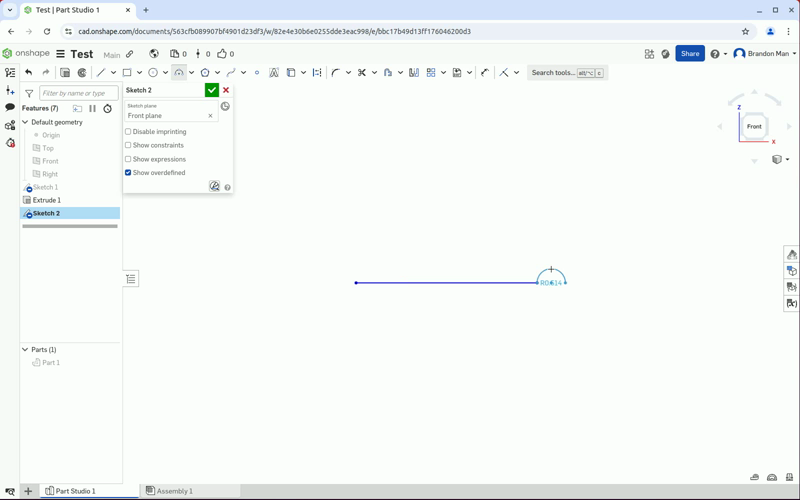
scroll(6)
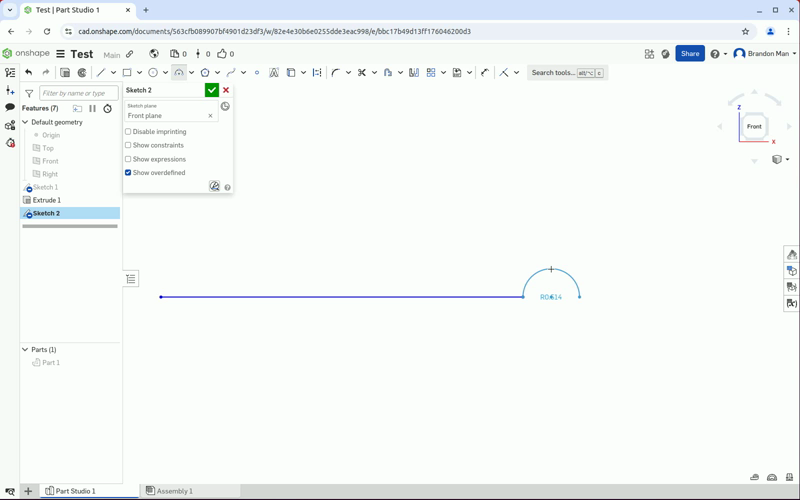
click(551, 268)
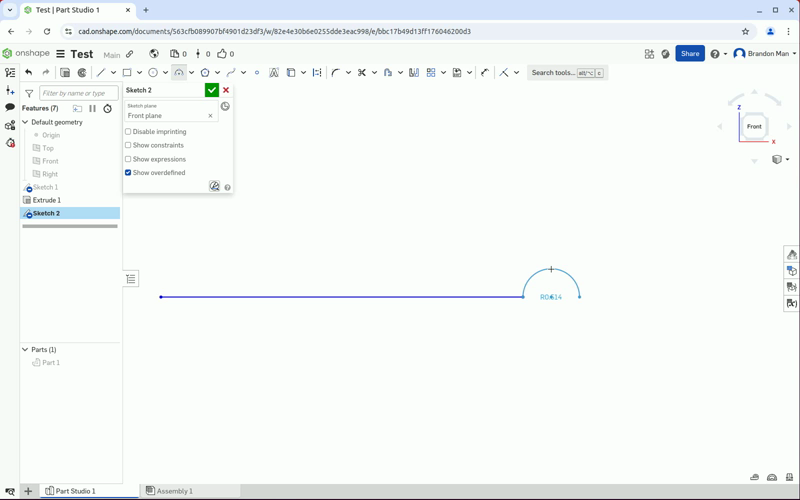
scroll(-6)
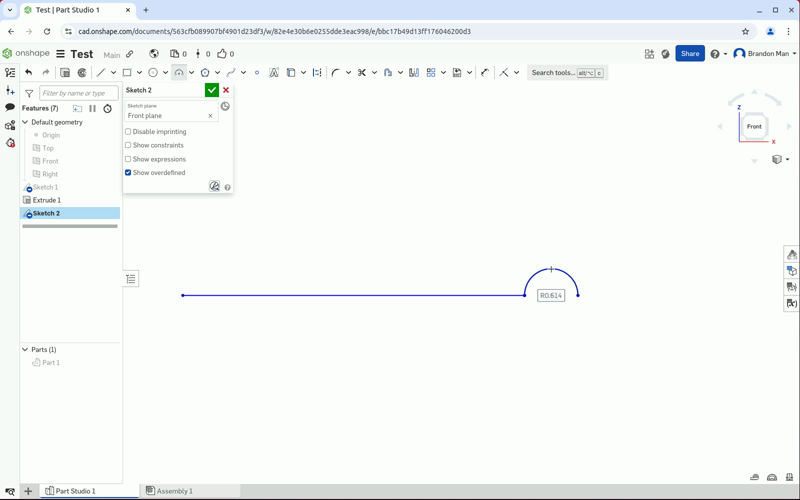
scroll(-6)
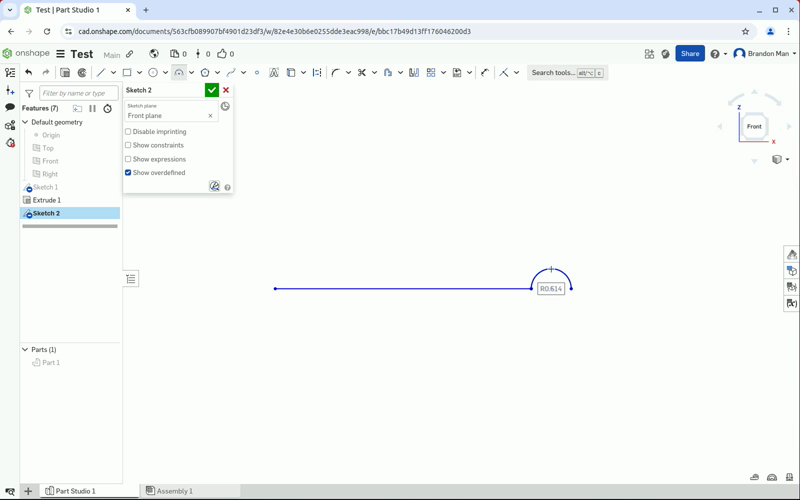
scroll(-6)
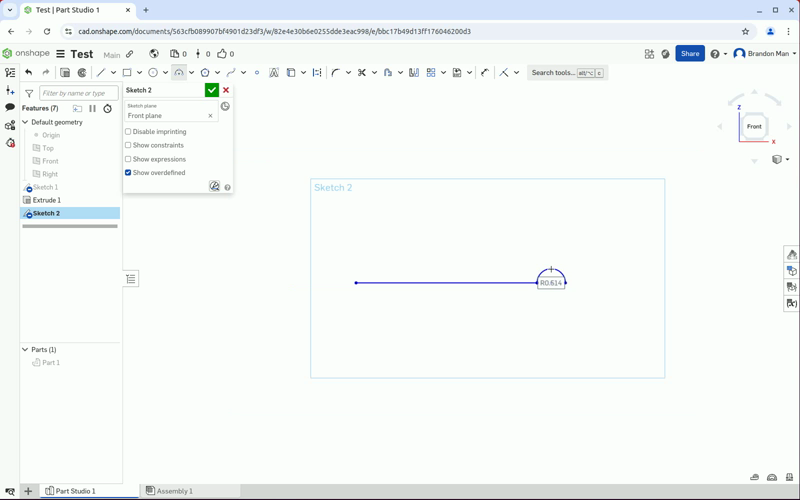
scroll(-6)
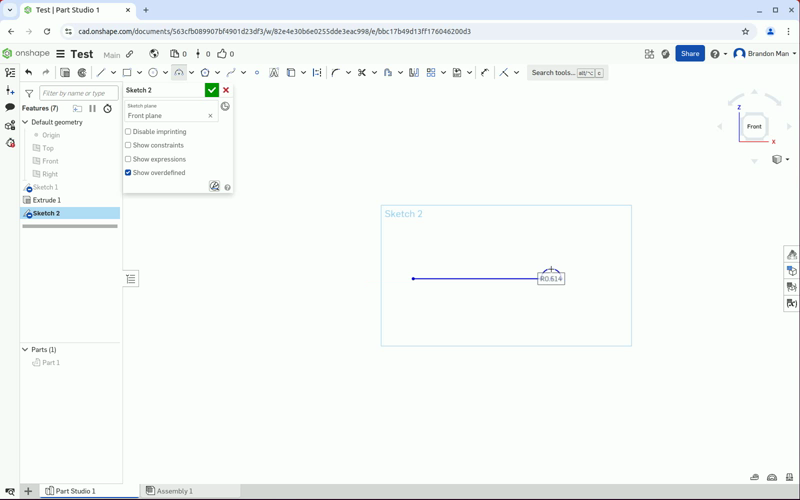
scroll(-6)
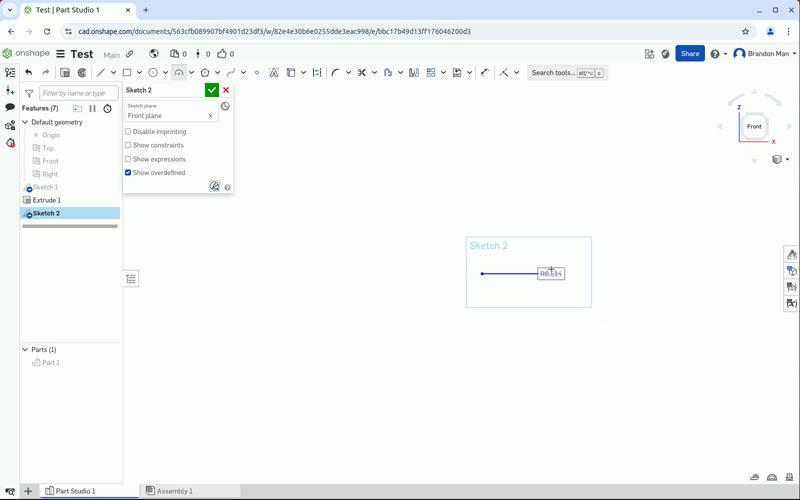
scroll(-6)
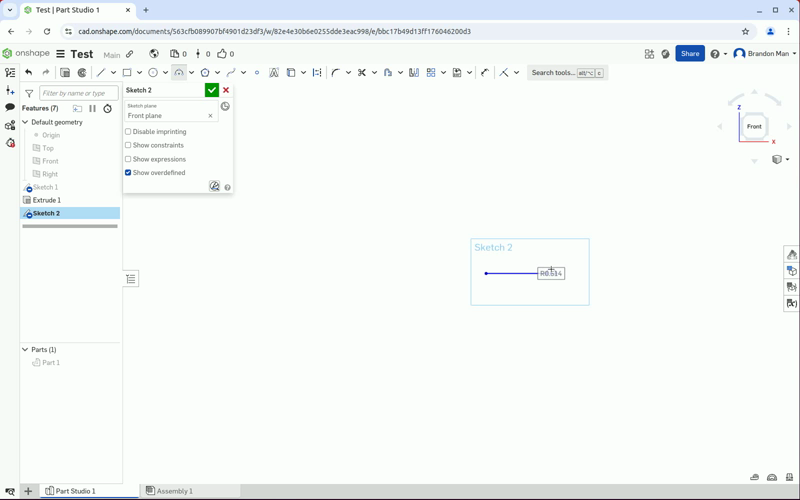
scroll(-6)
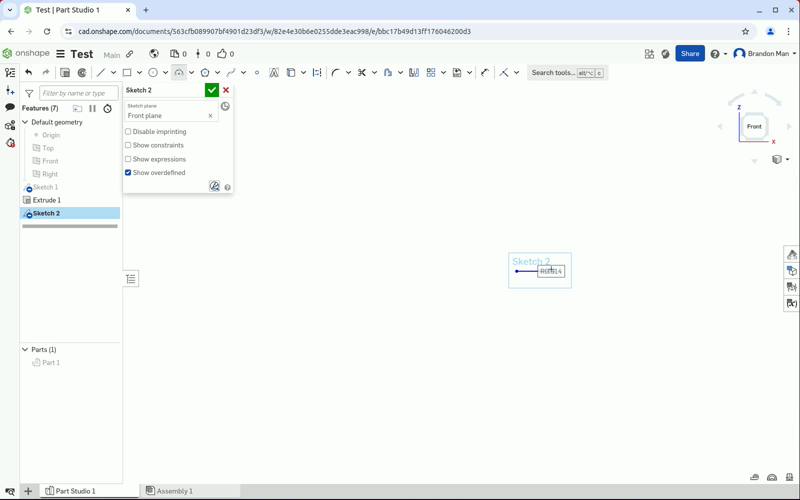
key_up(shift)
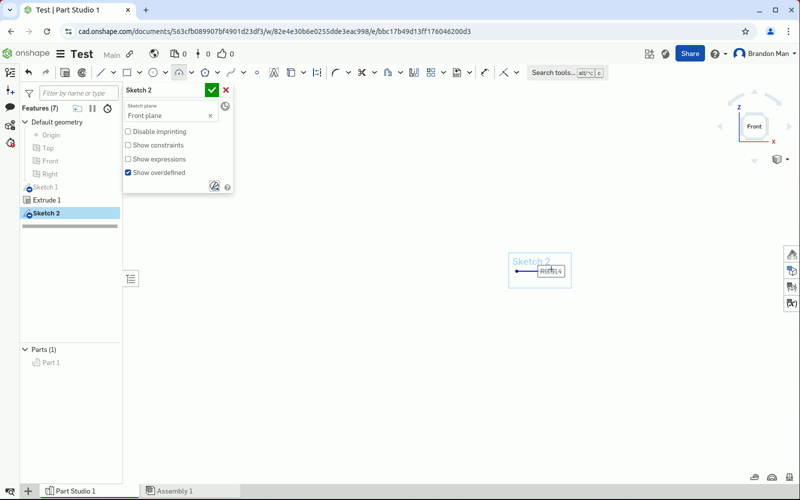
key(esc)
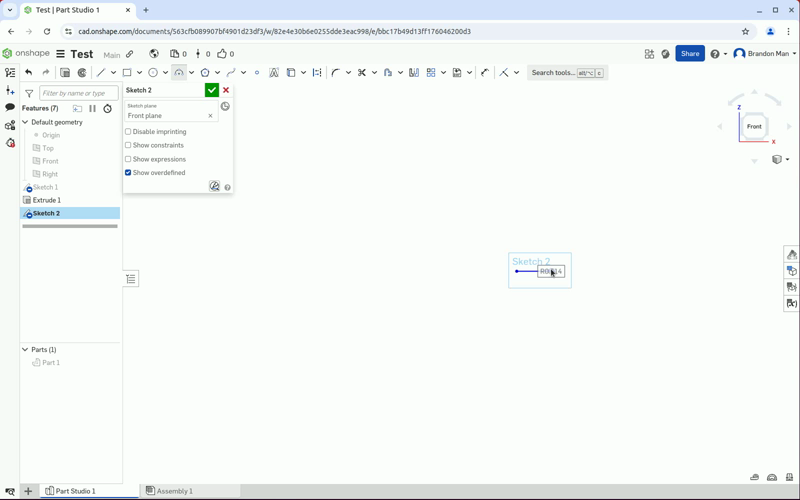
key(l)
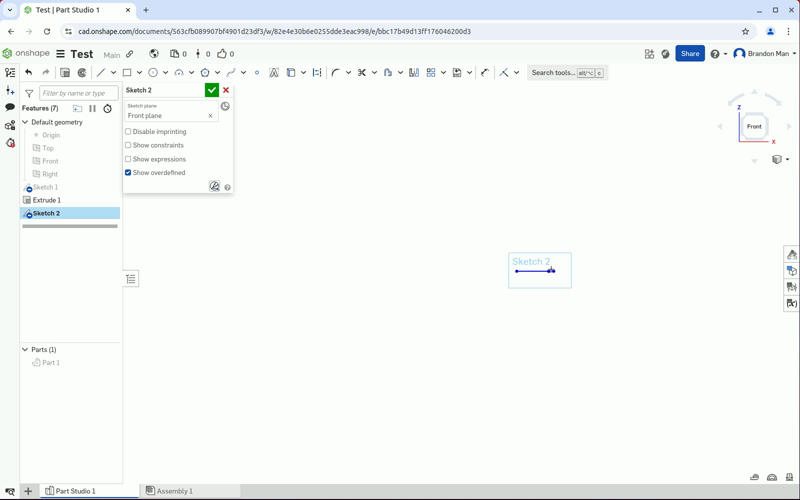
mouse_move(553, 271)
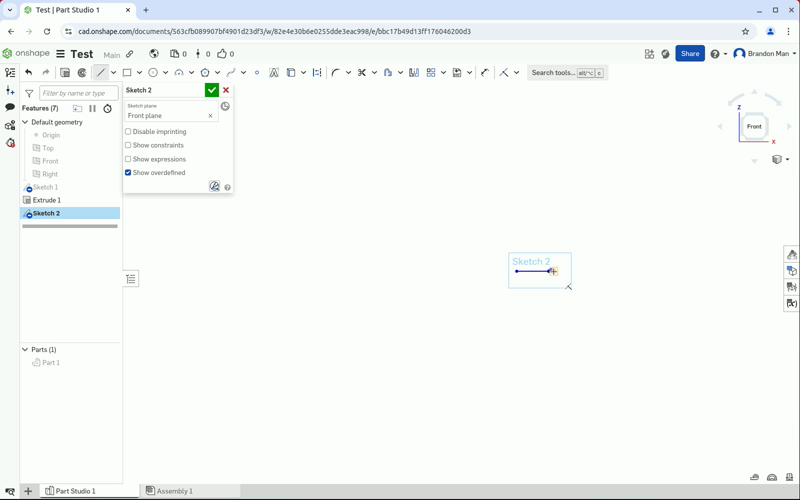
scroll(6)
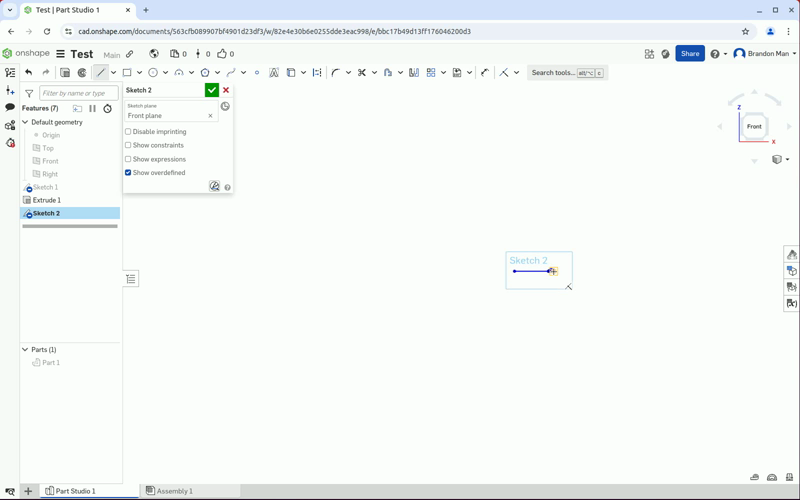
scroll(6)
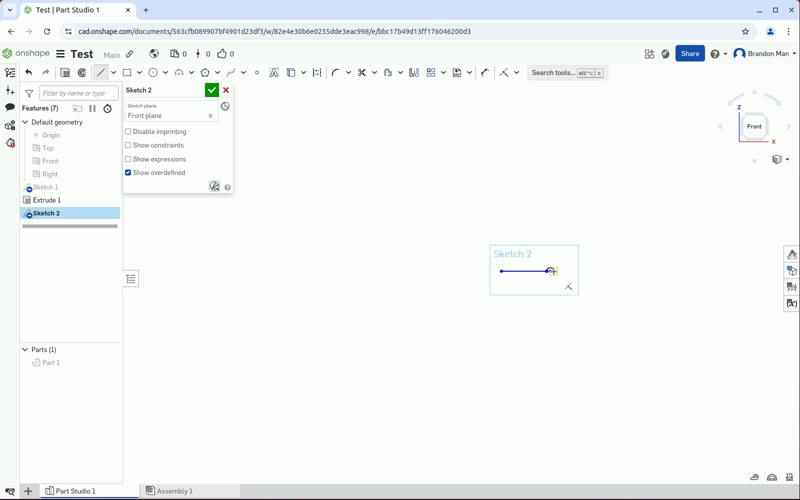
scroll(6)
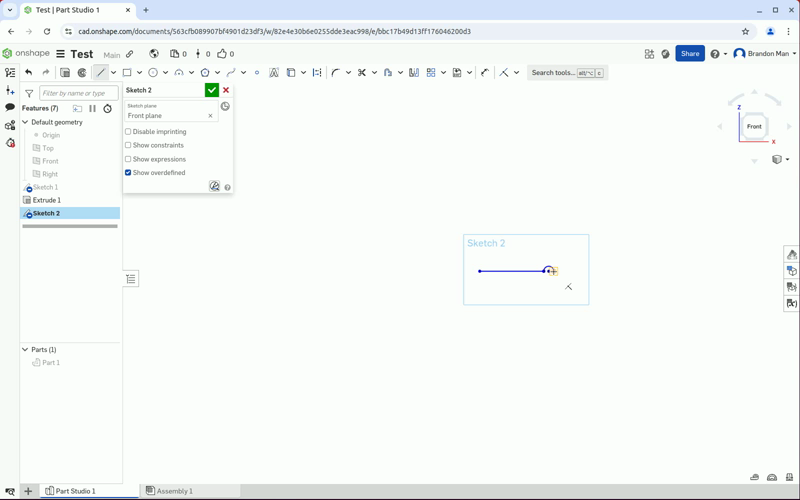
scroll(6)
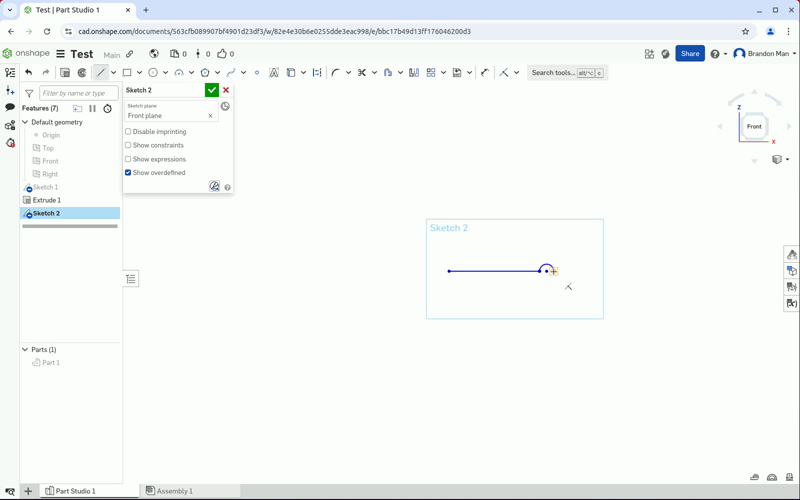
scroll(6)
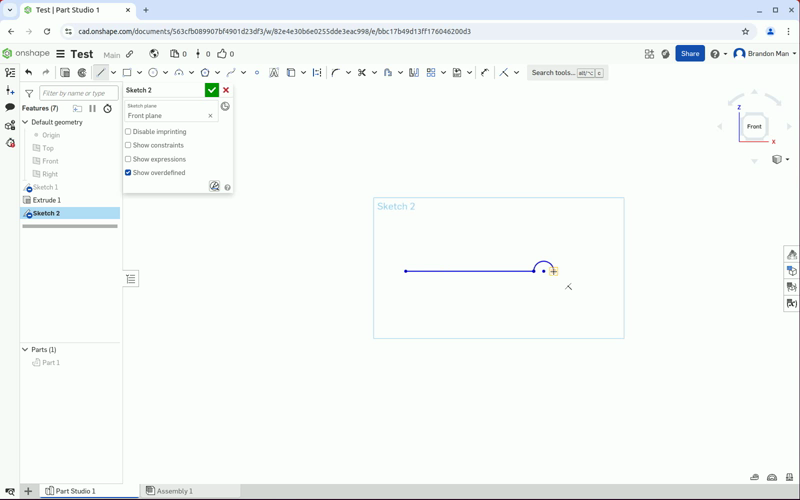
scroll(6)
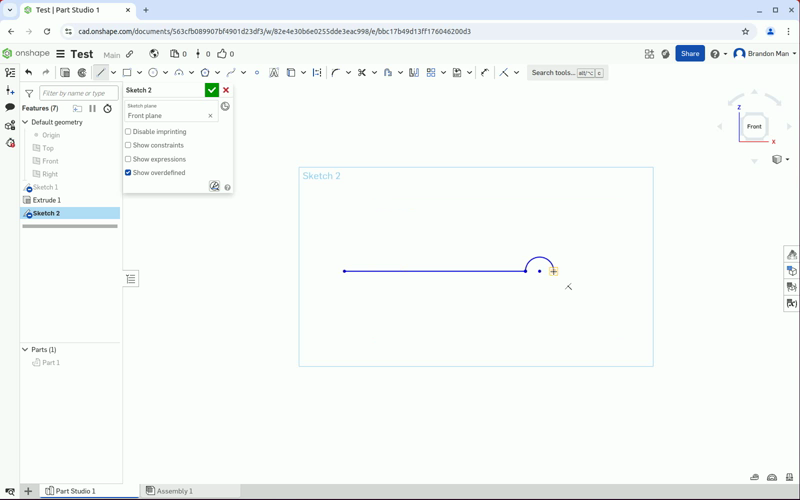
scroll(6)
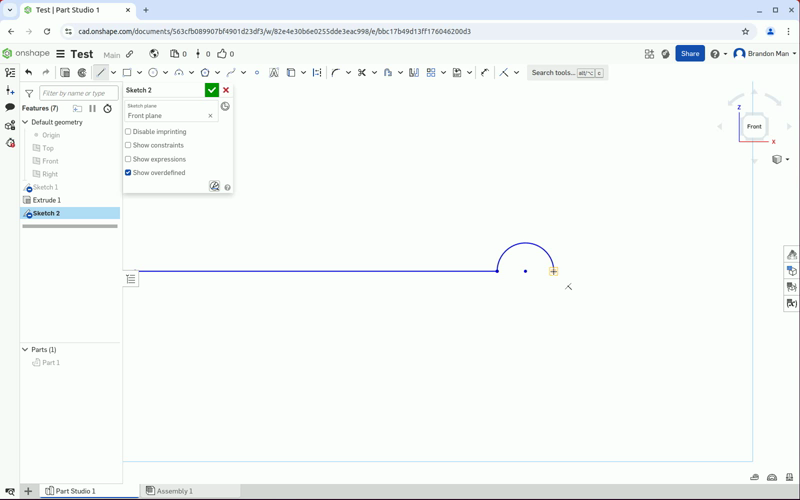
click(553, 271)
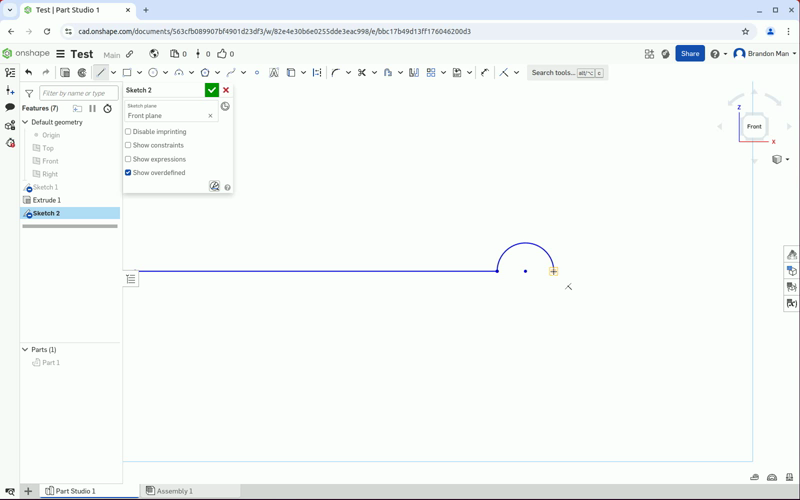
scroll(-6)
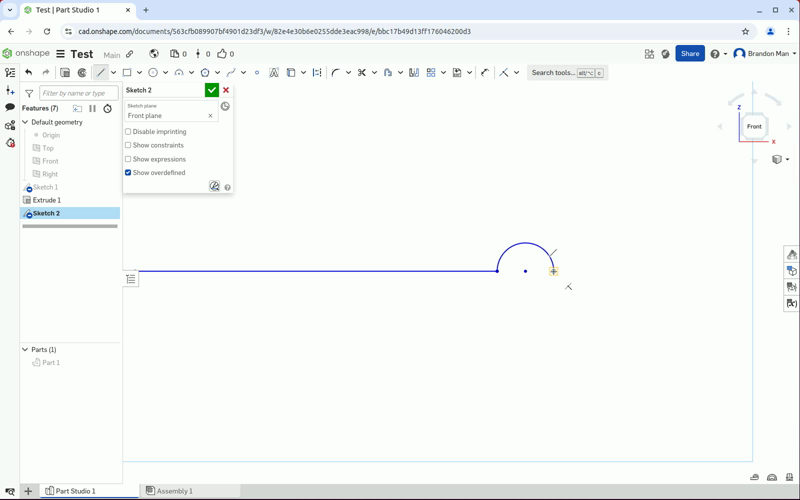
scroll(-6)
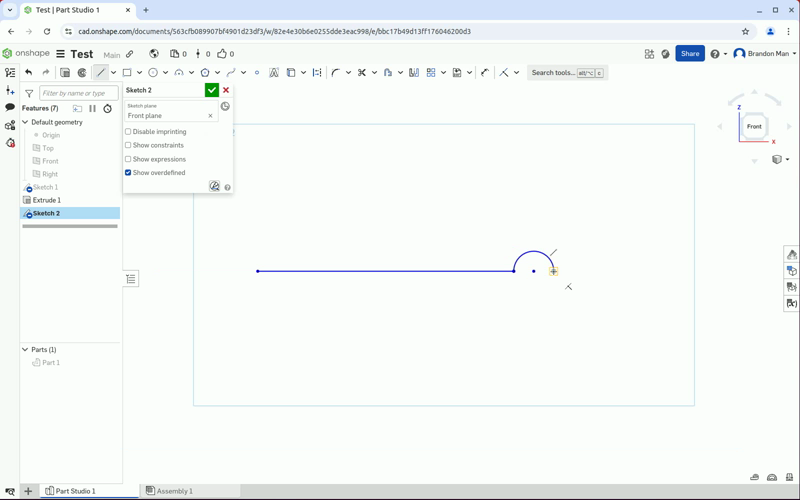
scroll(-6)
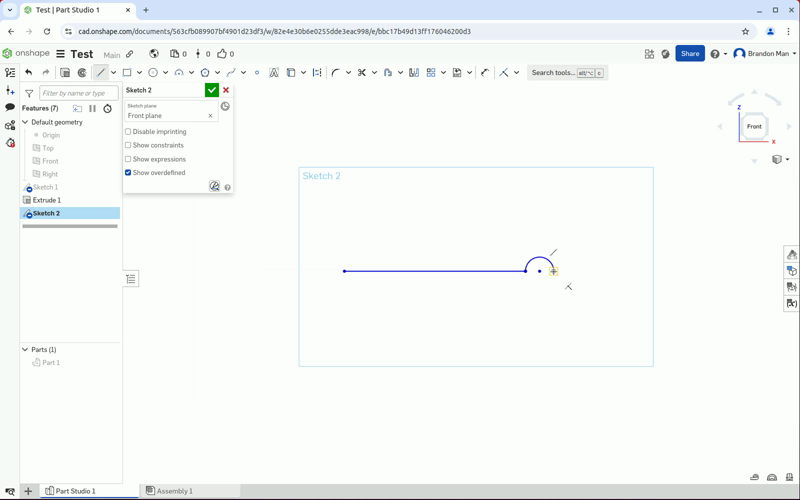
scroll(-6)
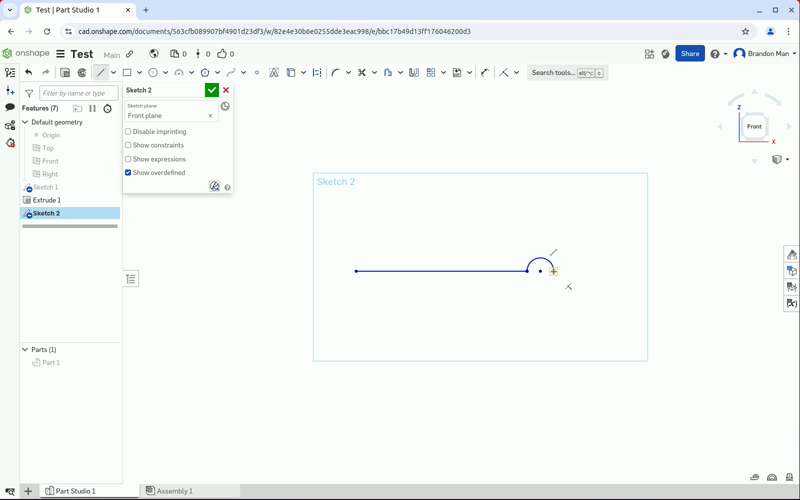
scroll(-6)
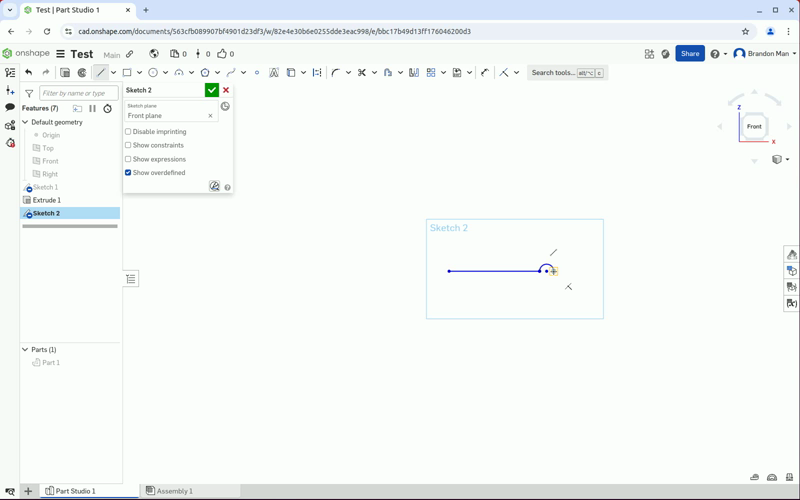
scroll(-6)
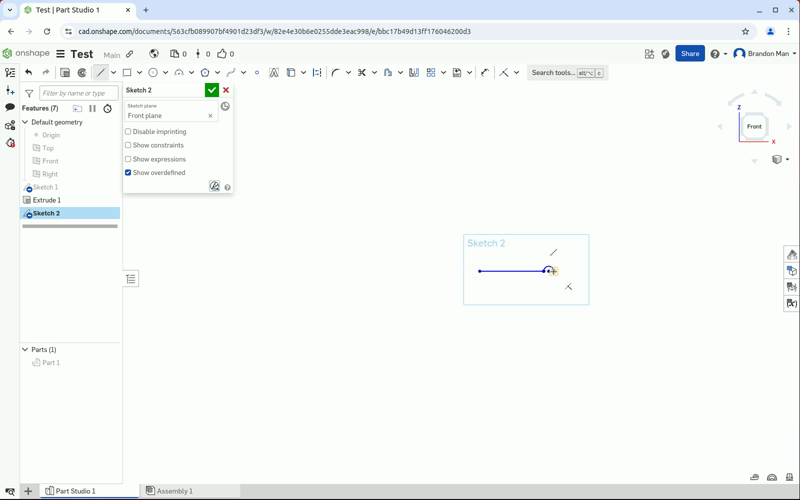
scroll(-6)
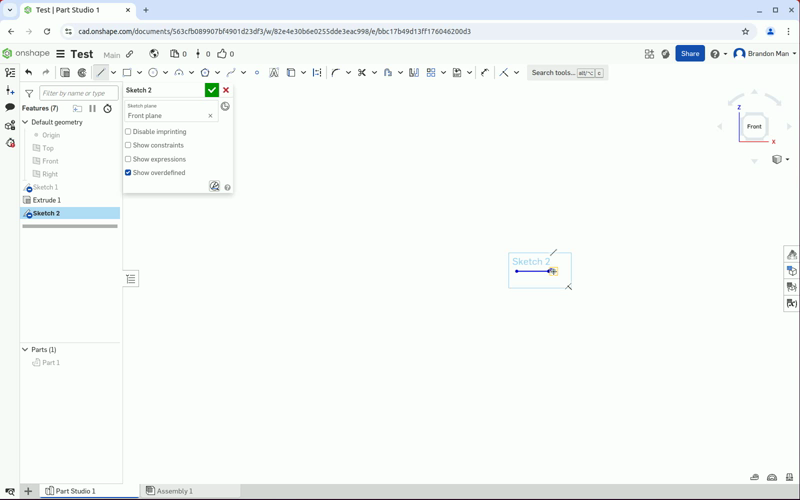
key_down(shift)
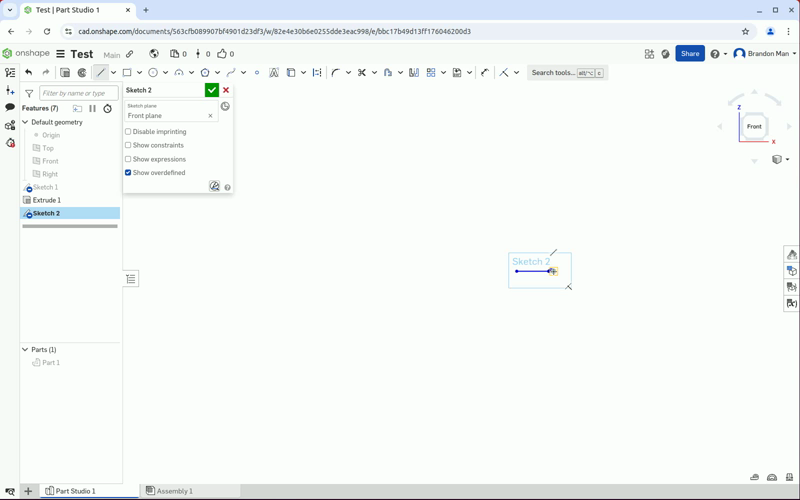
mouse_move(583, 271)
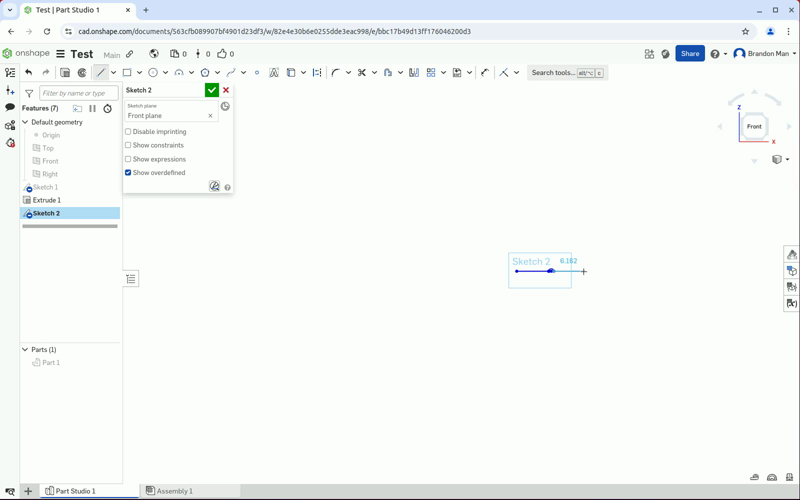
mouse_move(573, 271)
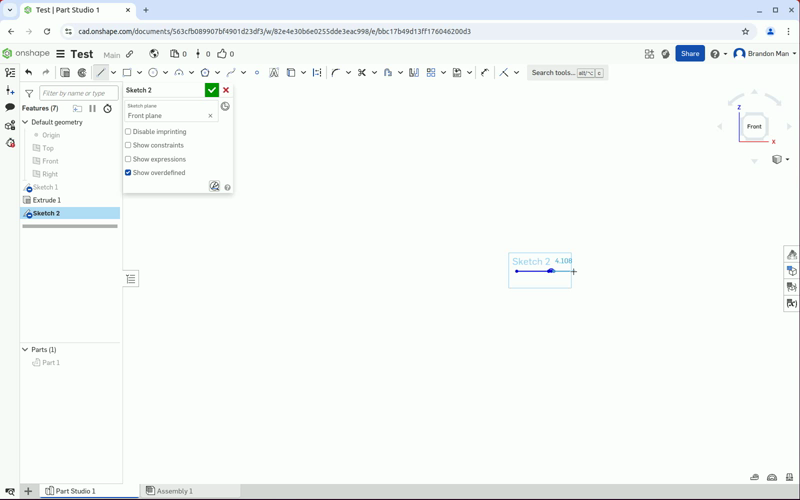
click(573, 271)
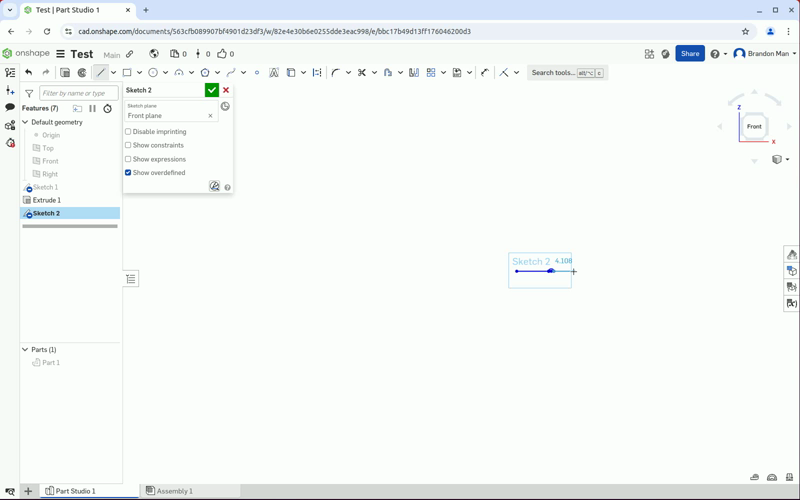
key_up(shift)
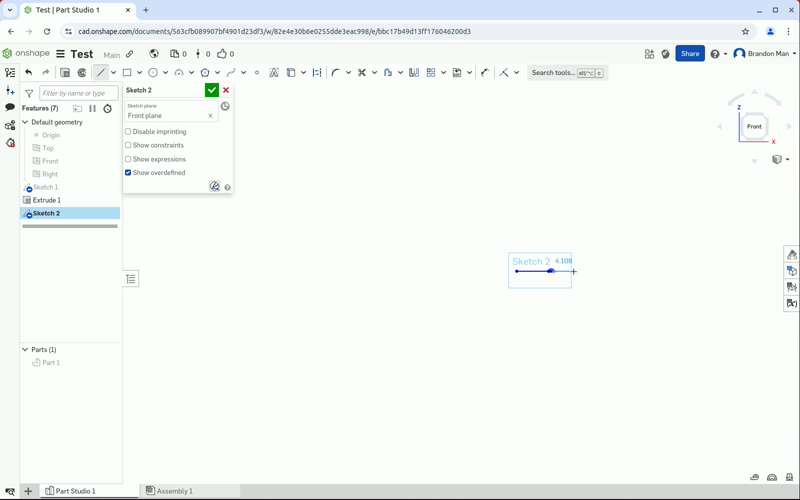
key_down(shift)
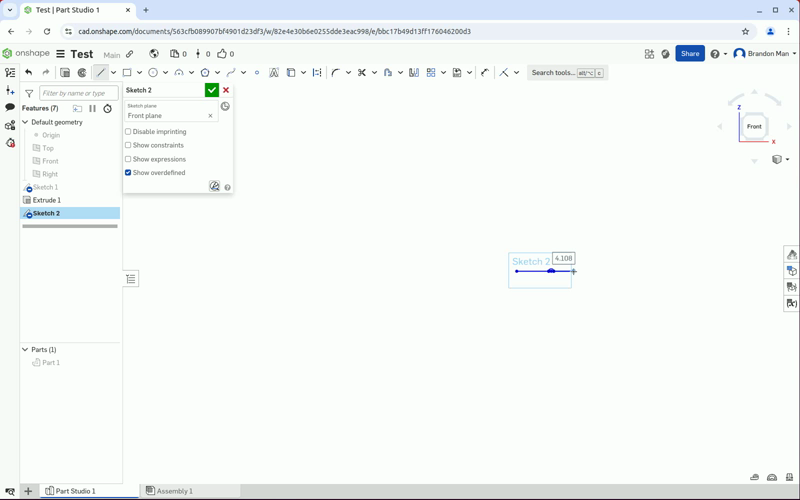
mouse_move(589, 271)
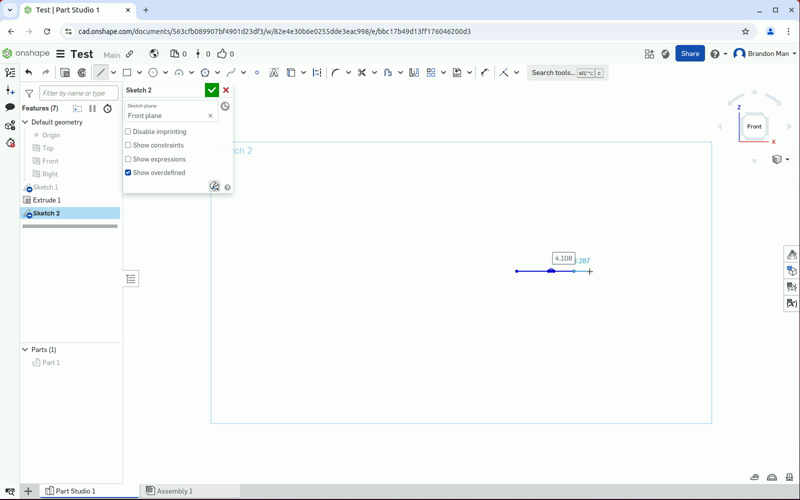
mouse_move(573, 259)
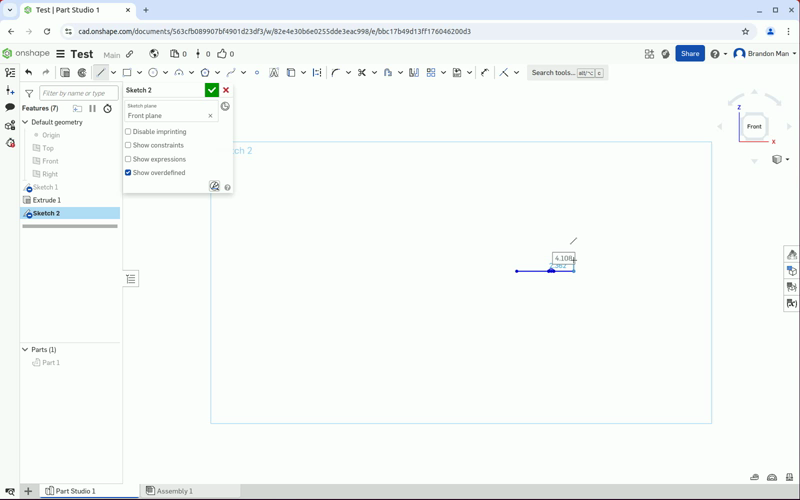
click(573, 259)
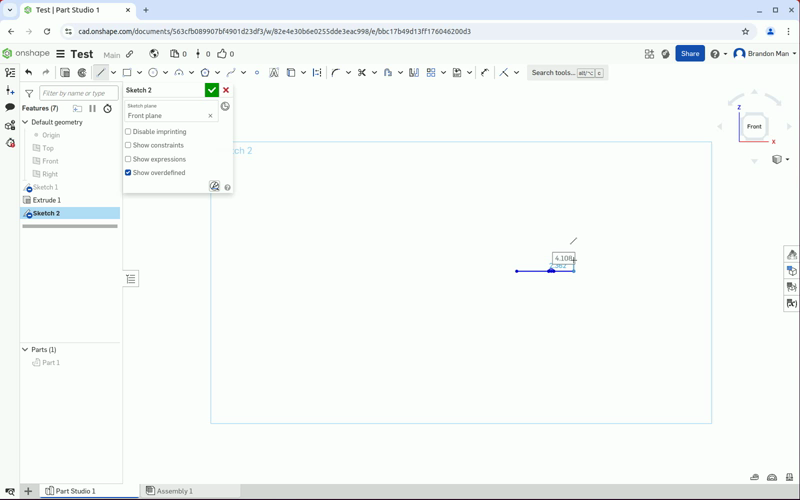
key_up(shift)
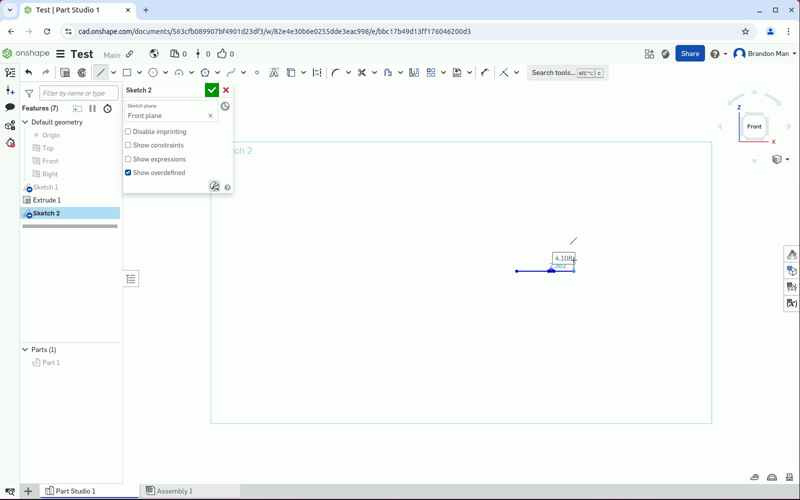
key_down(shift)
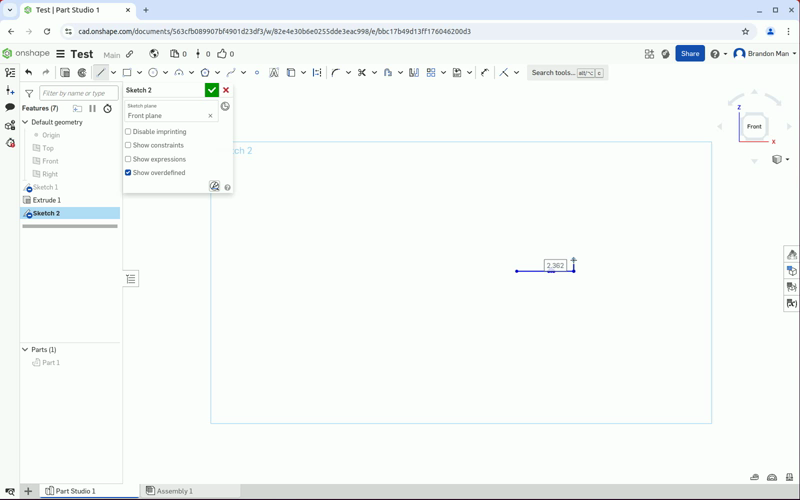
mouse_move(589, 259)
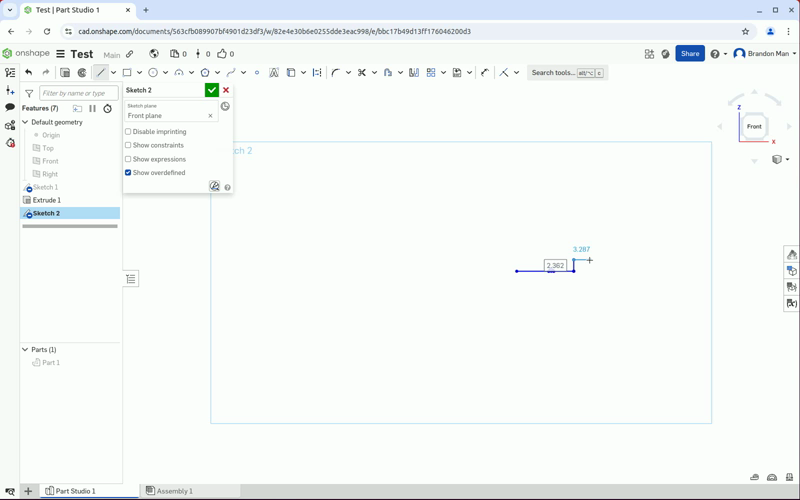
mouse_move(516, 259)
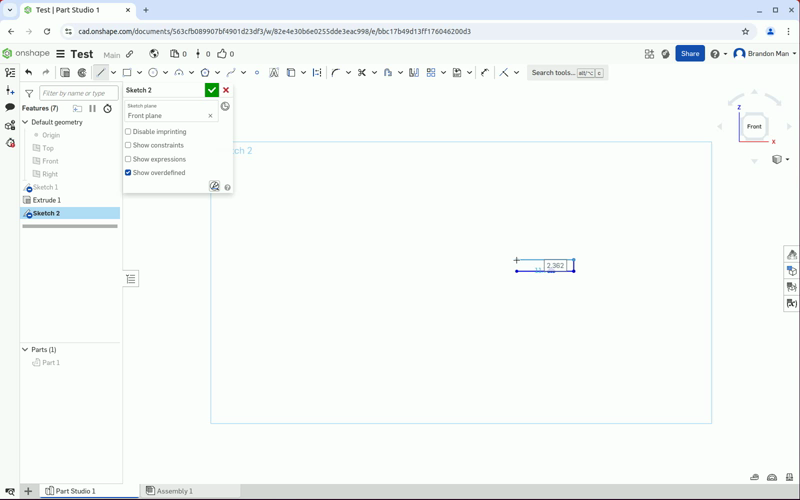
click(516, 259)
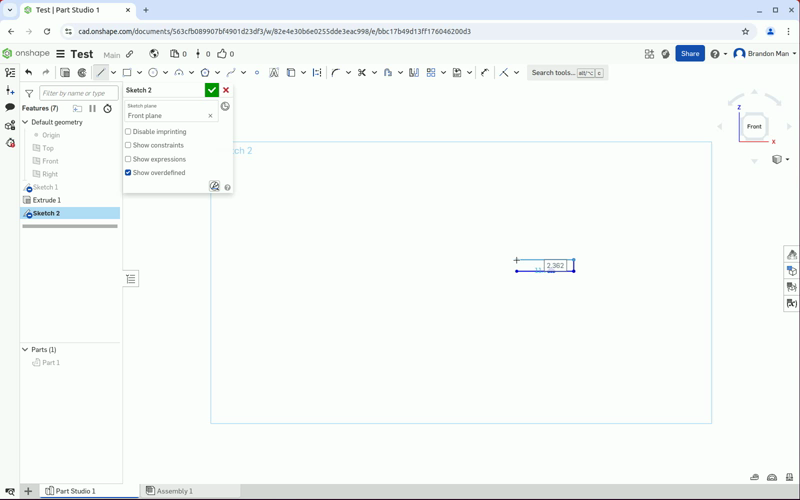
key_up(shift)
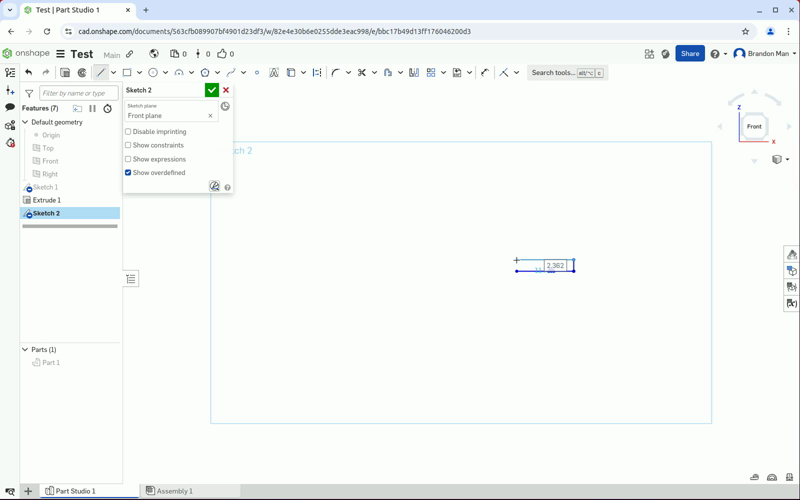
mouse_move(546, 259)
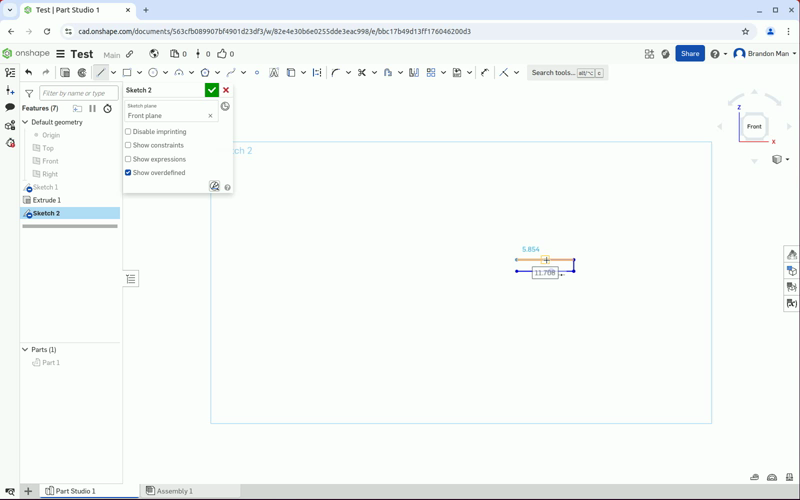
key_down(shift)
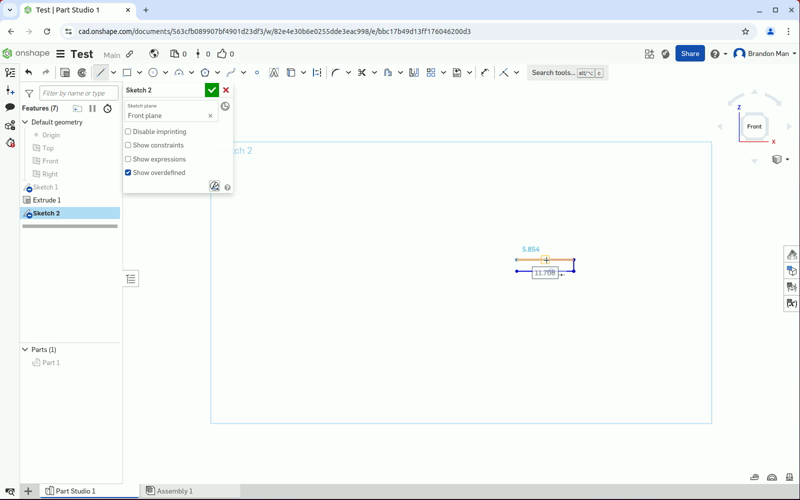
mouse_move(516, 271)
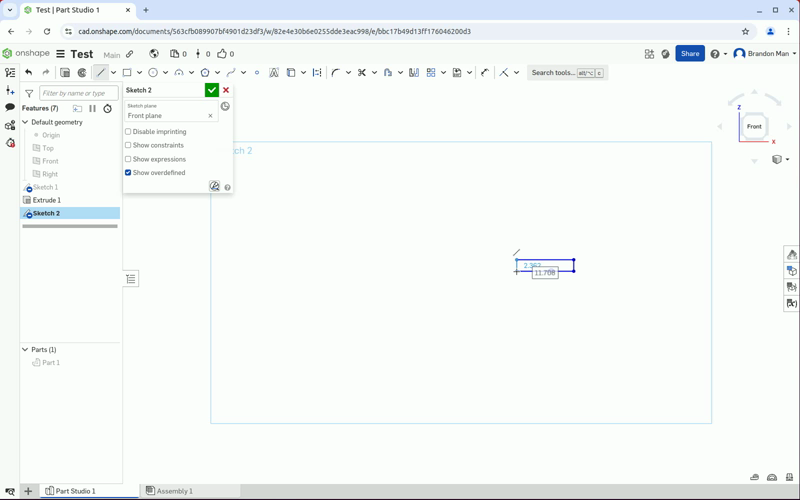
key_up(shift)
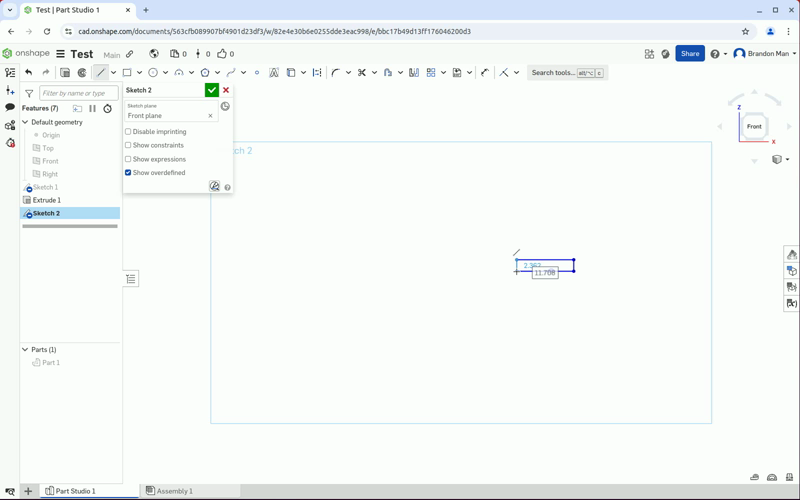
click(516, 271)
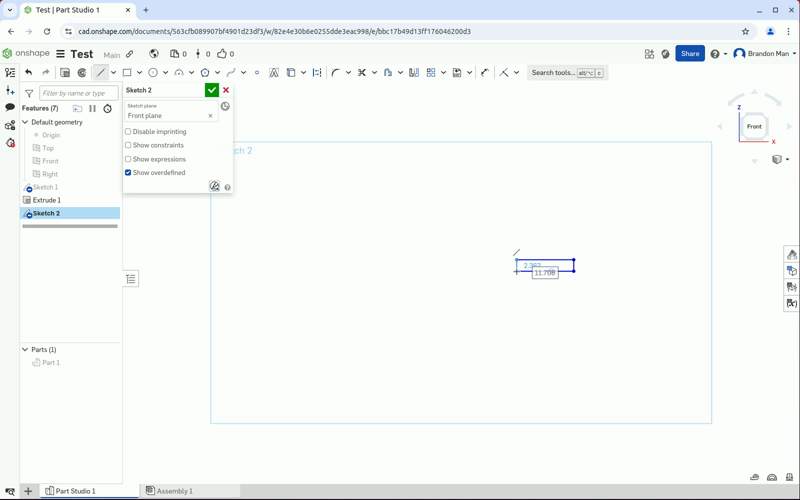
key(esc)
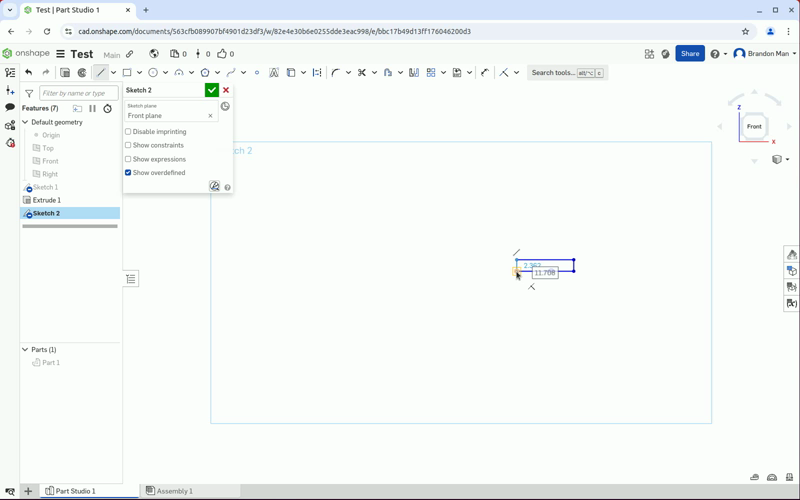
mouse_move(537, 266)
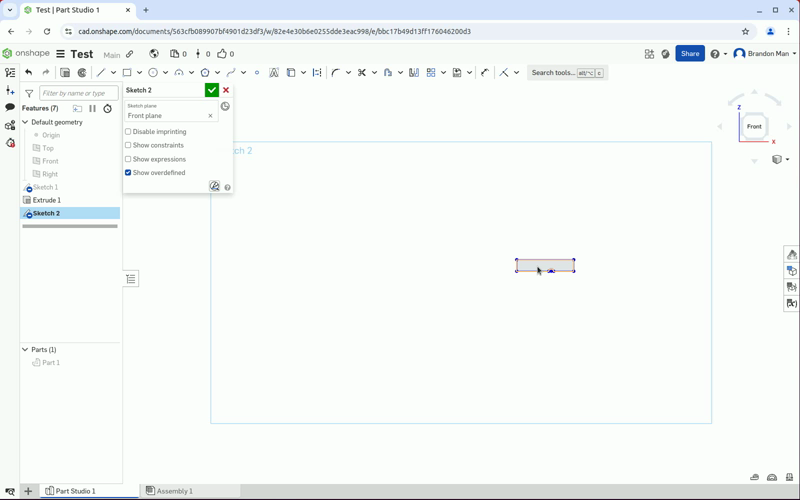
scroll(6)
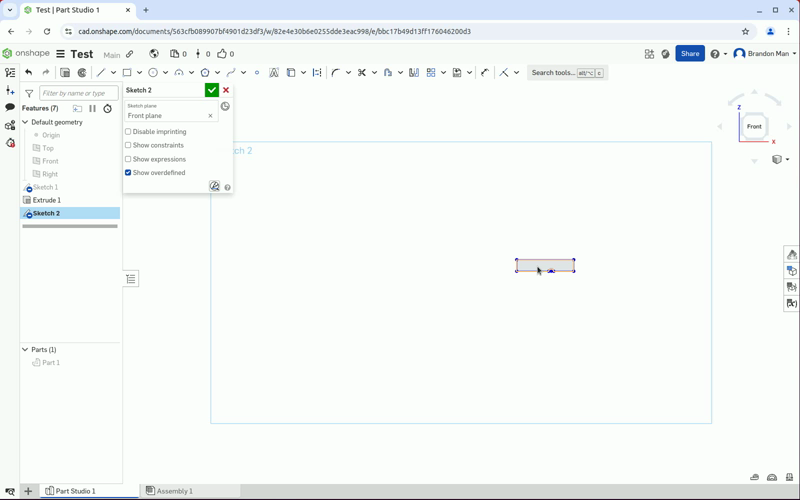
scroll(6)
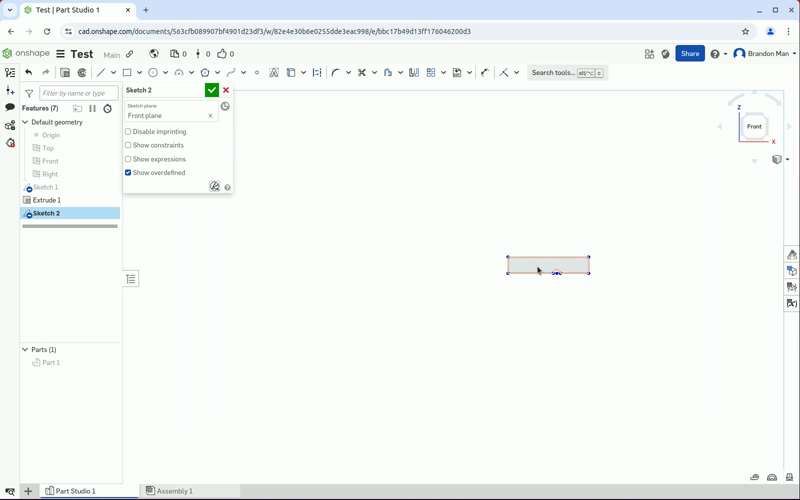
scroll(6)
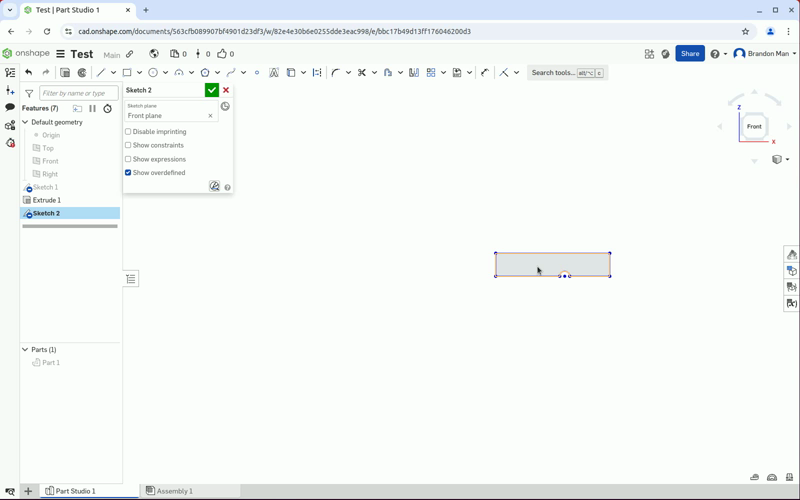
scroll(6)
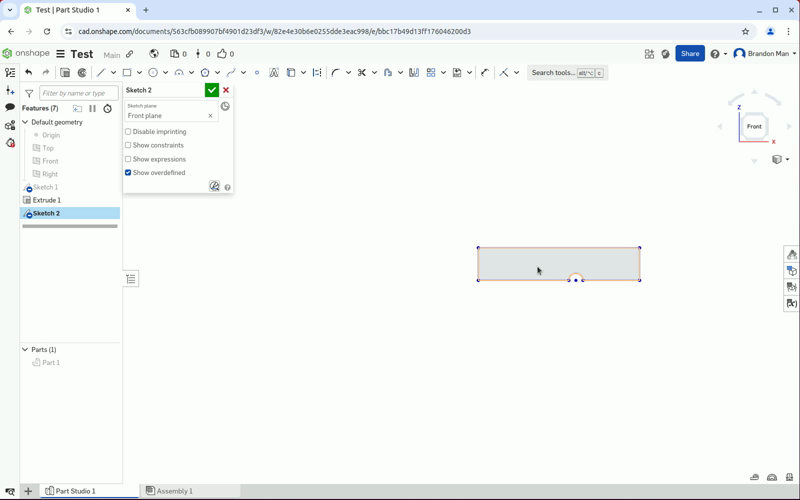
scroll(6)
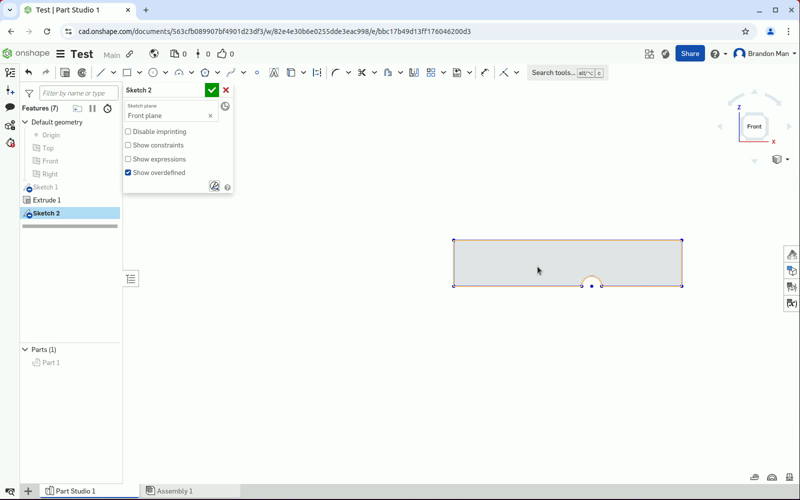
scroll(6)
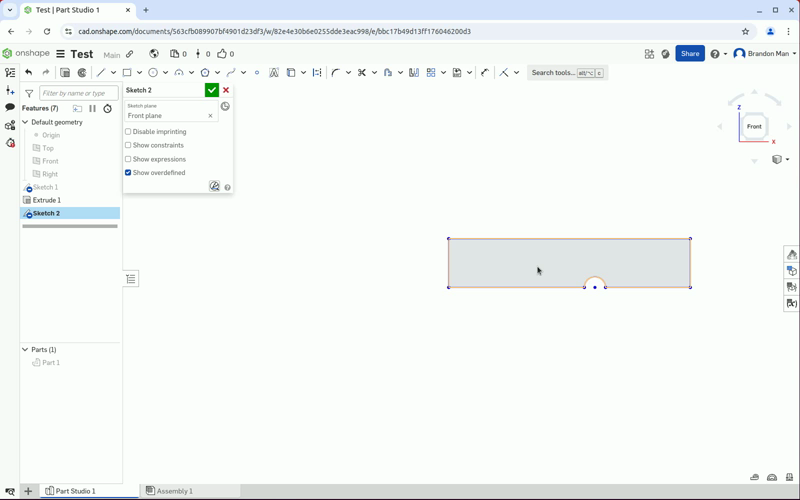
scroll(6)
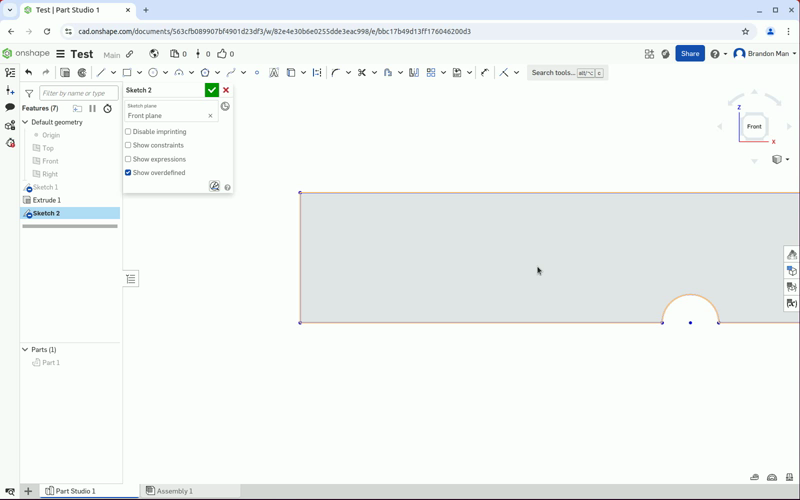
click(537, 266)
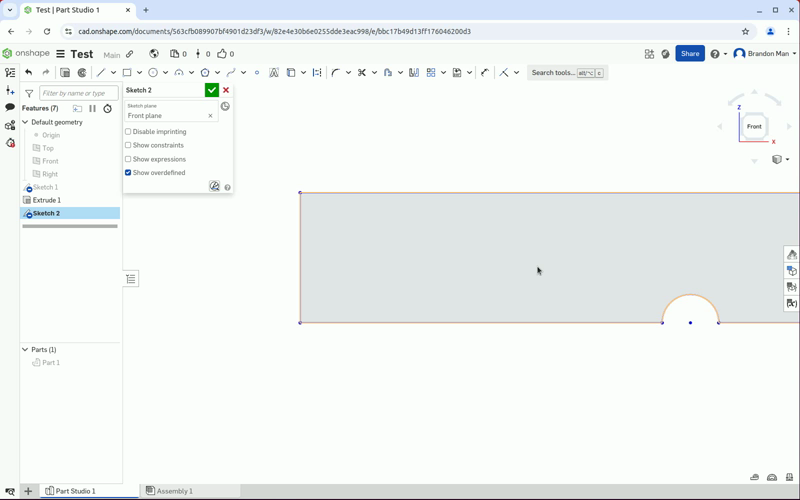
scroll(-6)
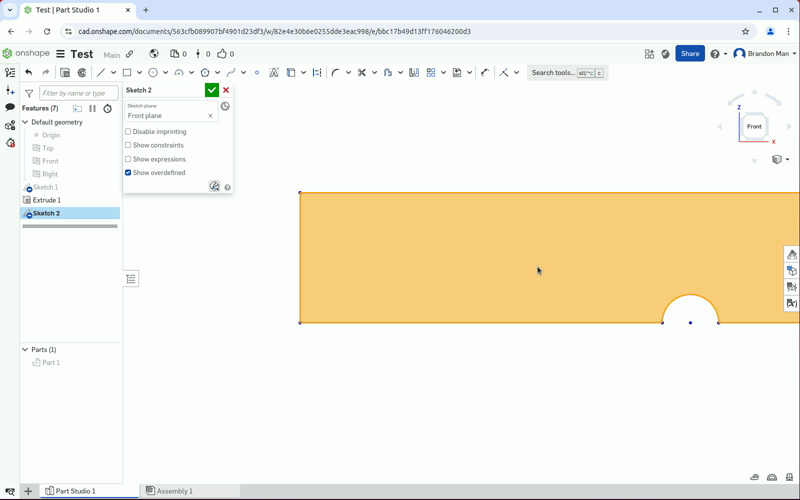
scroll(-6)
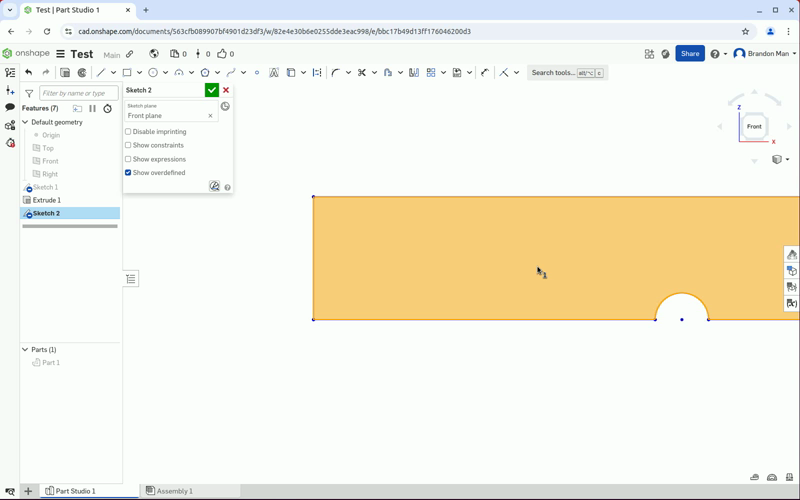
scroll(-6)
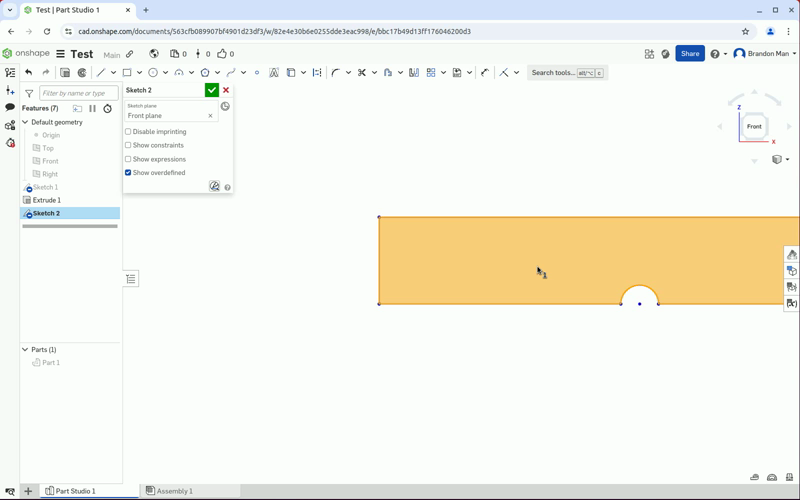
scroll(-6)
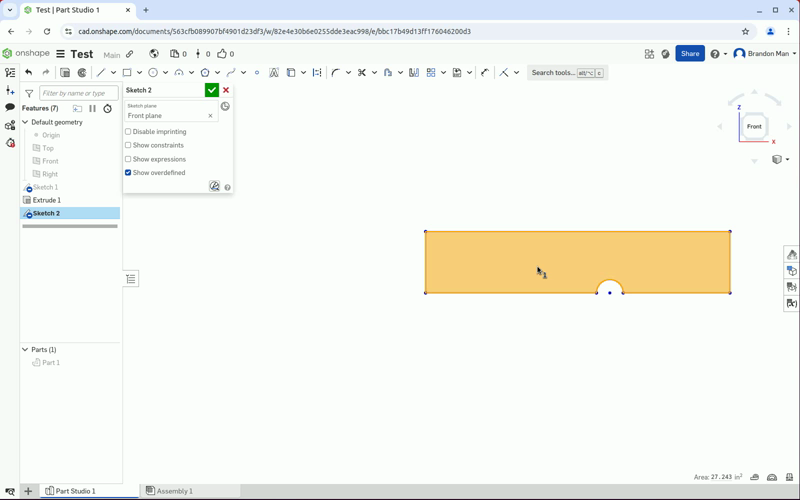
scroll(-6)
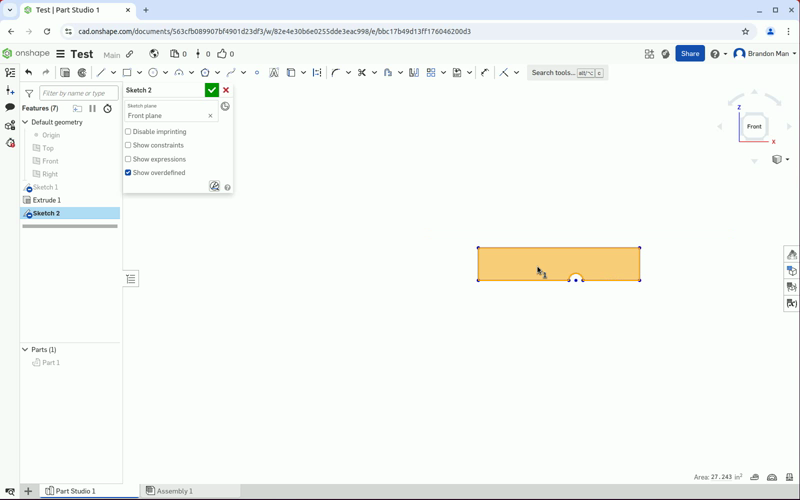
scroll(-6)
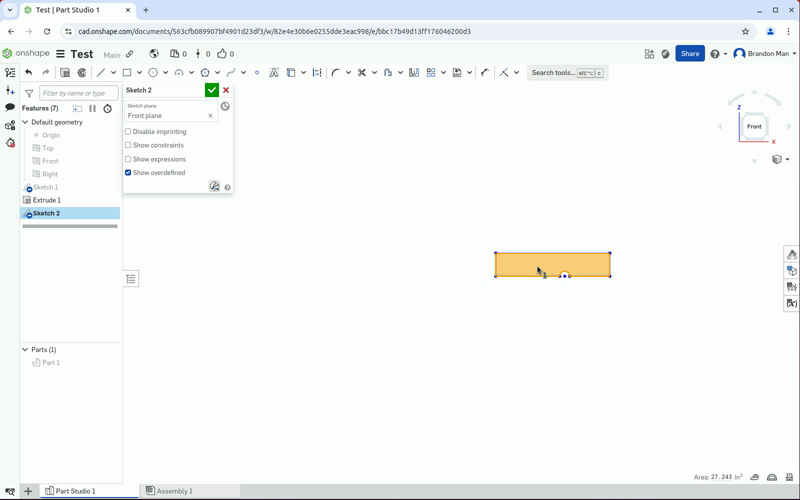
scroll(-6)
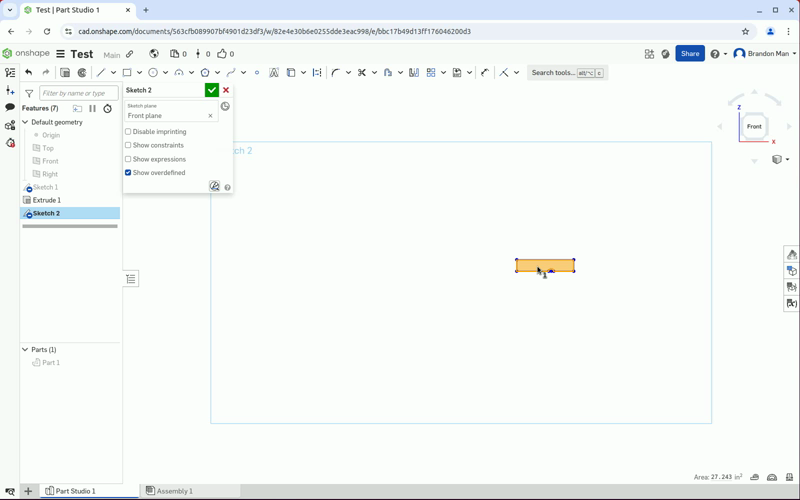
mouse_move(73, 352)
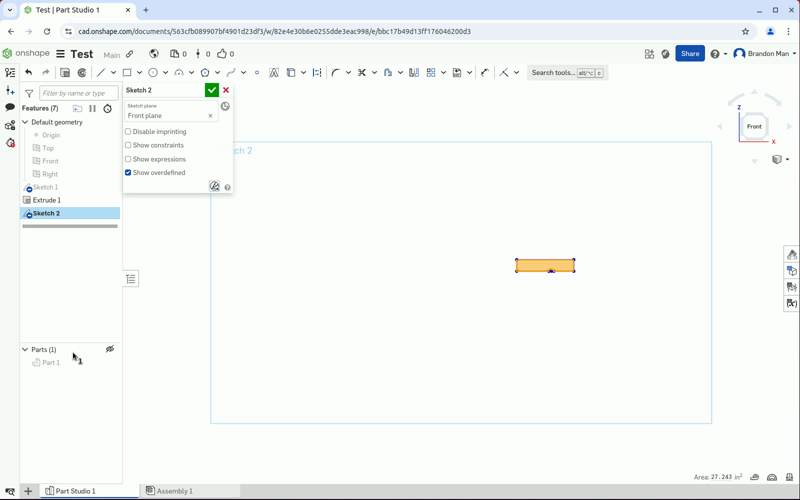
key(shift+y)
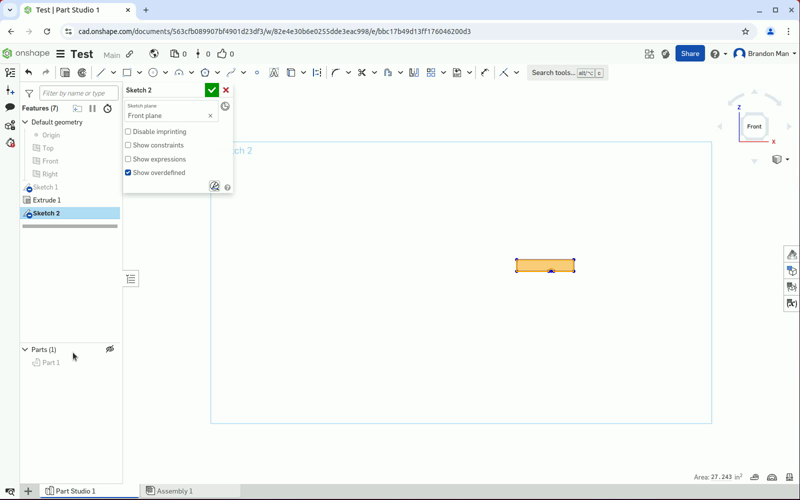
key(shift+e)
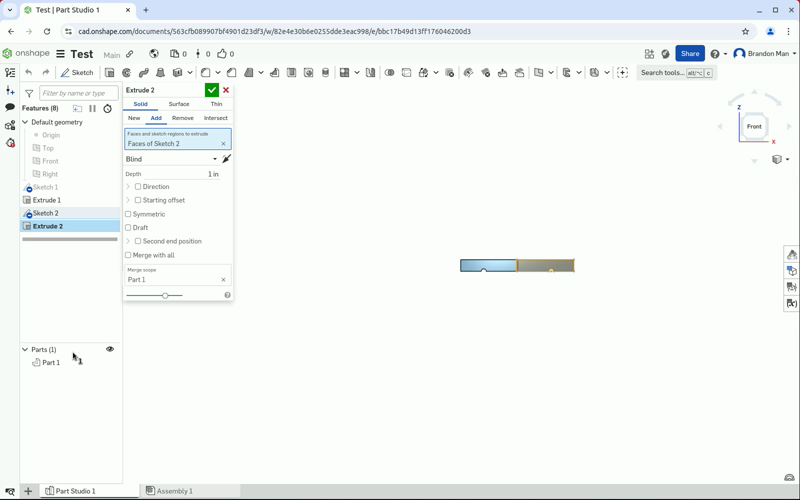
mouse_move(143, 106)
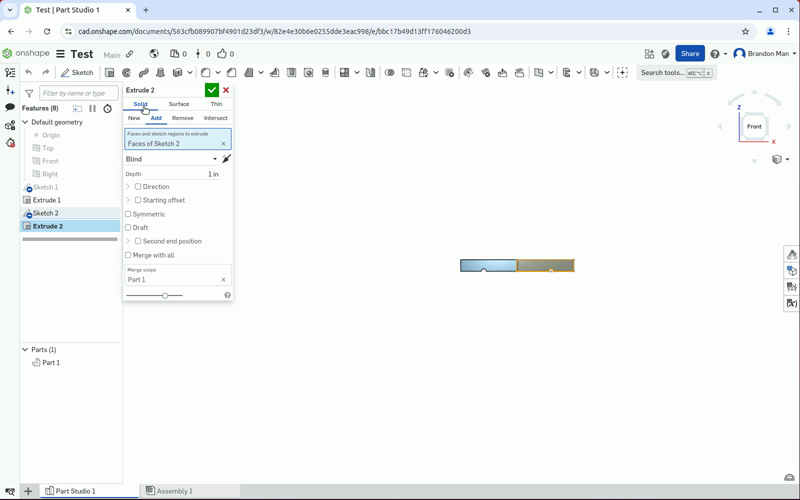
click(143, 106)
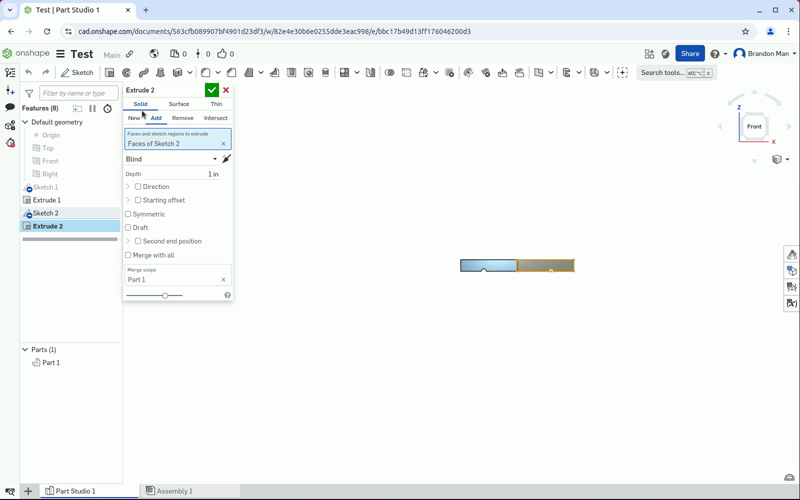
mouse_move(137, 120)
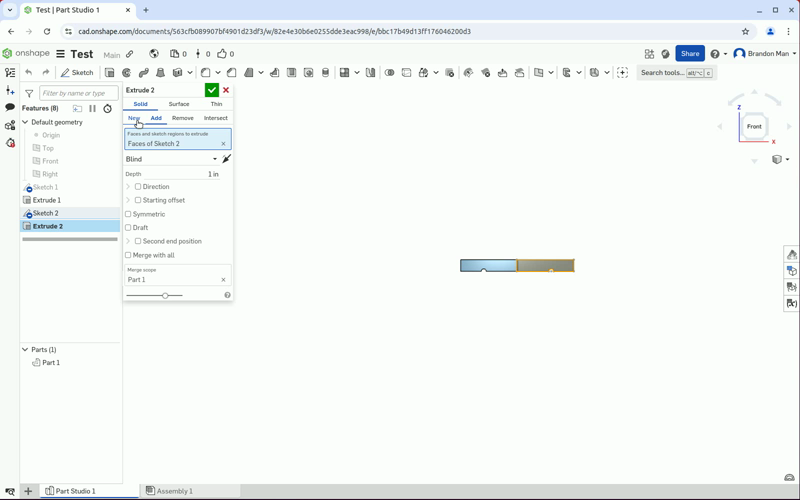
click(137, 120)
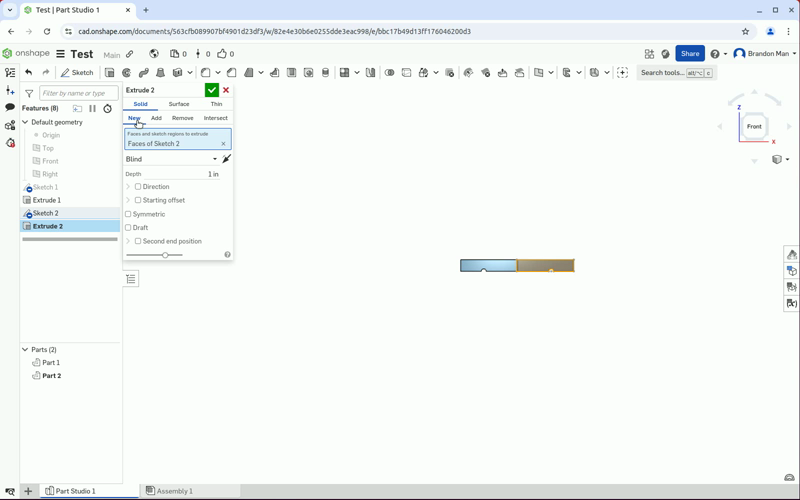
key(tab, 4)
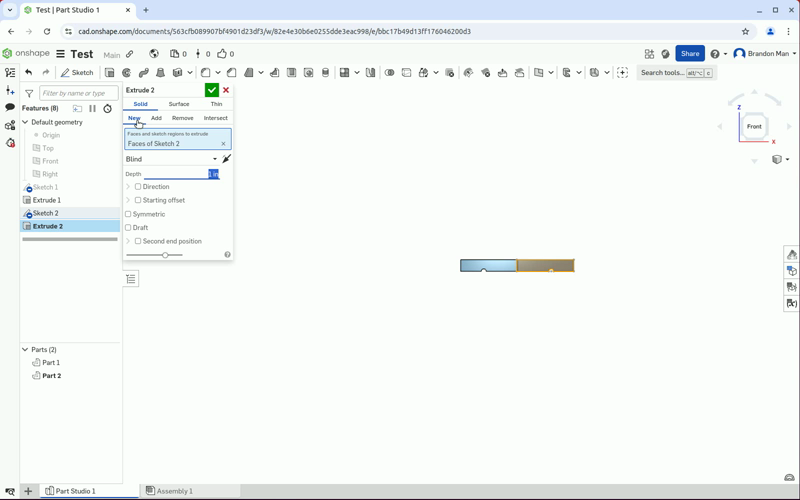
text(2.407)
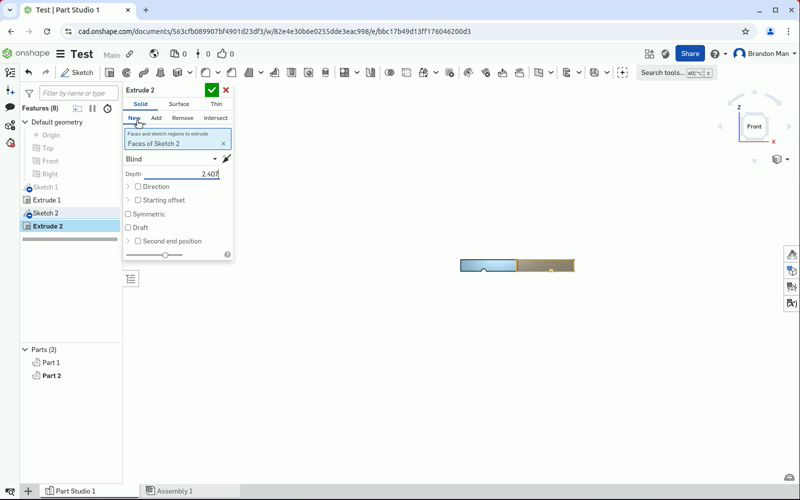
key(enter)
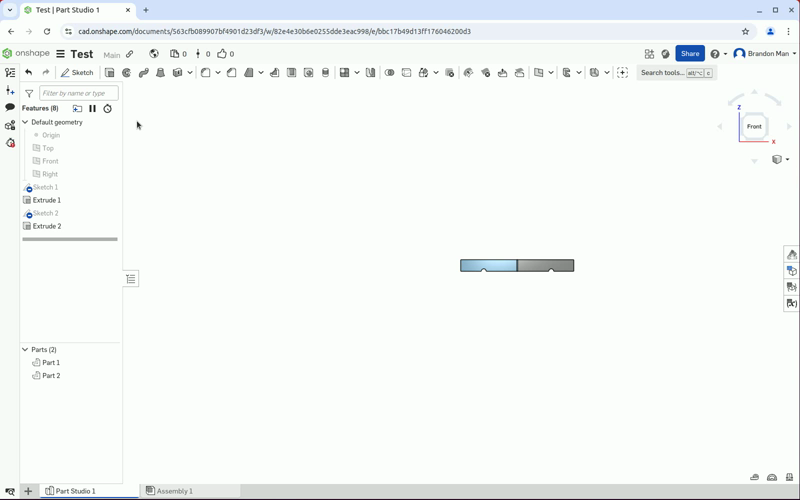
key(shift+h)
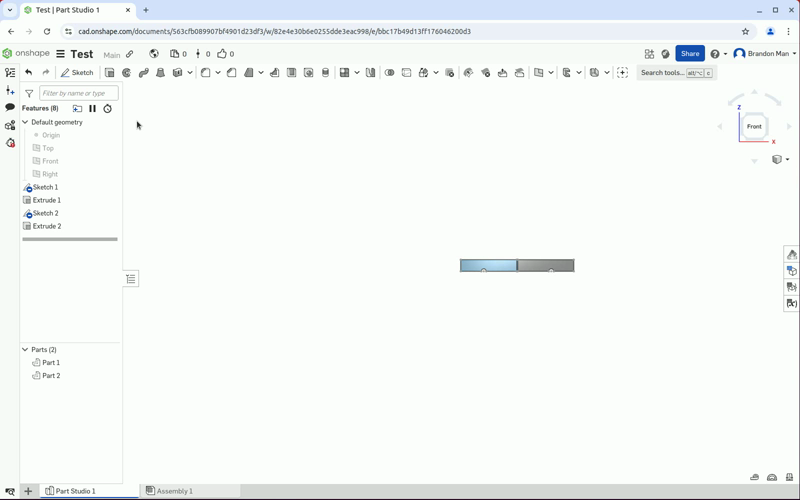
key(shift+h)
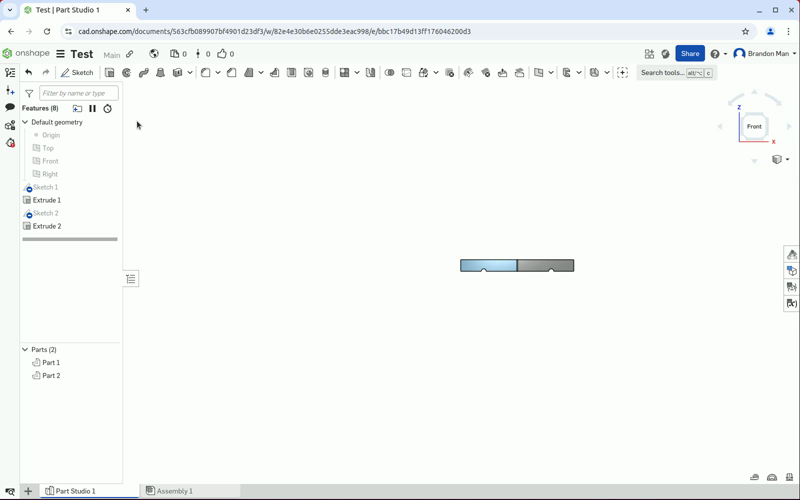
mouse_move(73, 189)
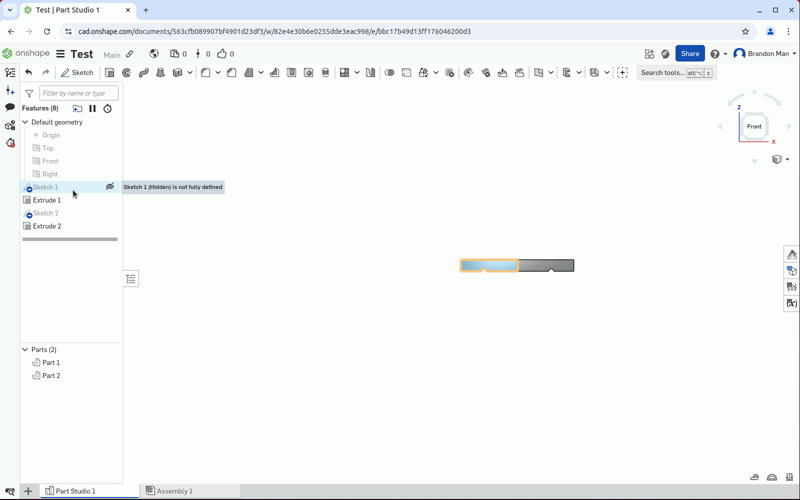
click(73, 189)
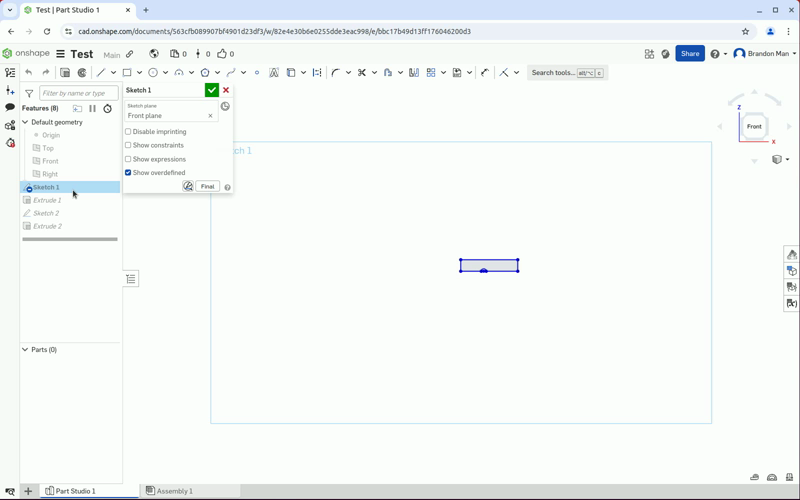
mouse_move(229, 92)
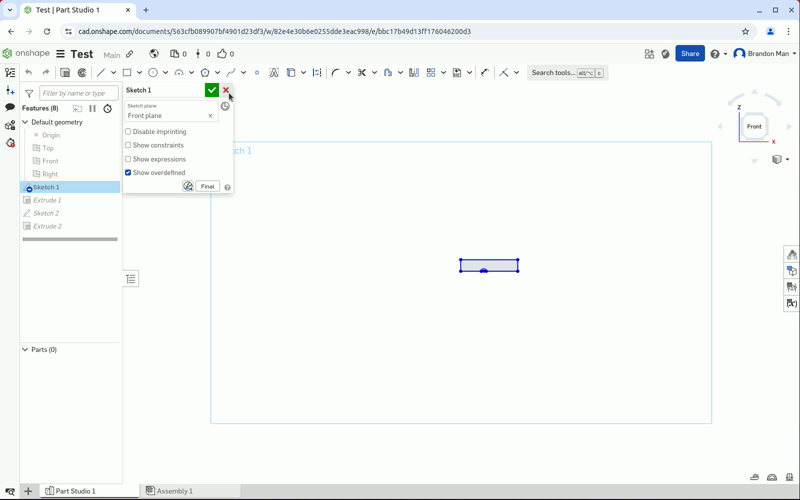
click(229, 92)
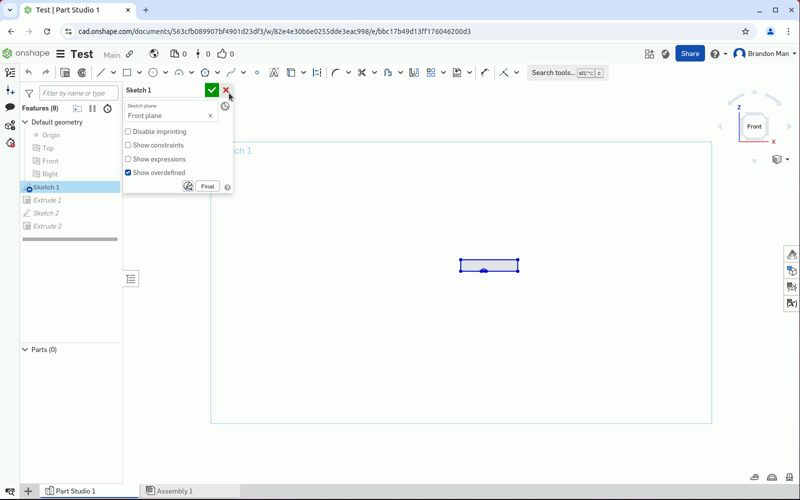
key(shift+s)
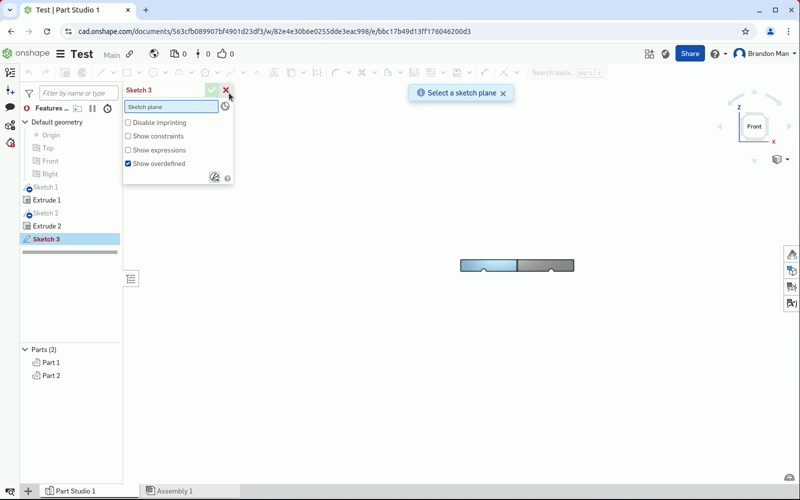
mouse_move(73, 163)
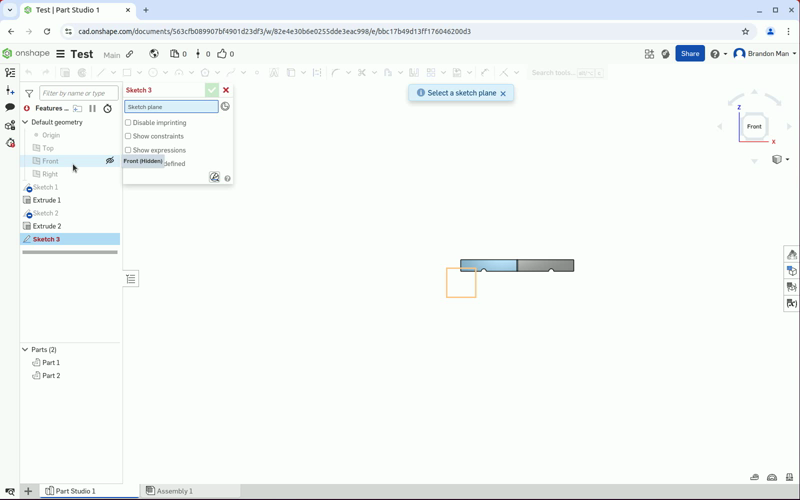
click(73, 163)
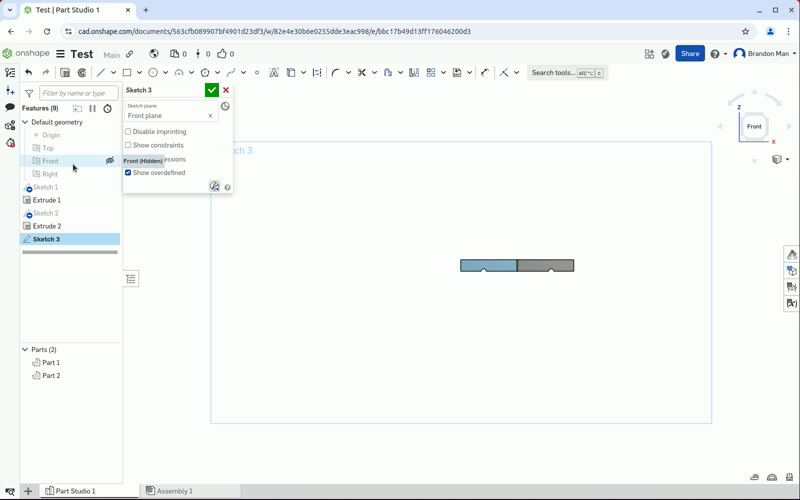
mouse_move(73, 352)
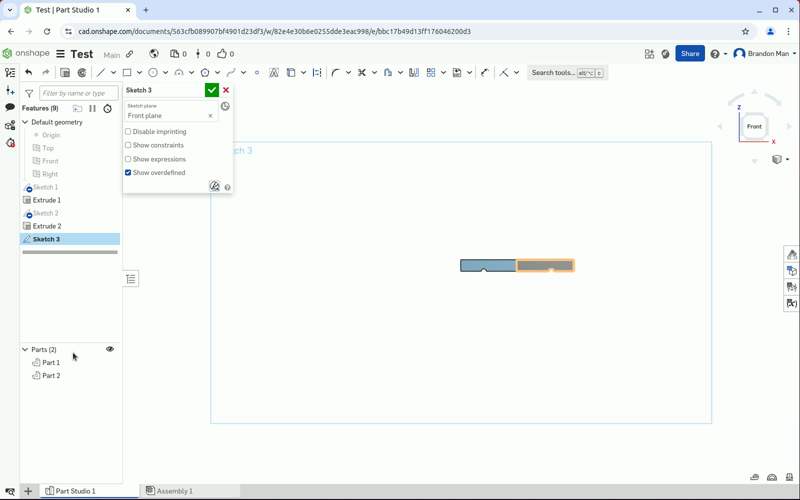
key(y)
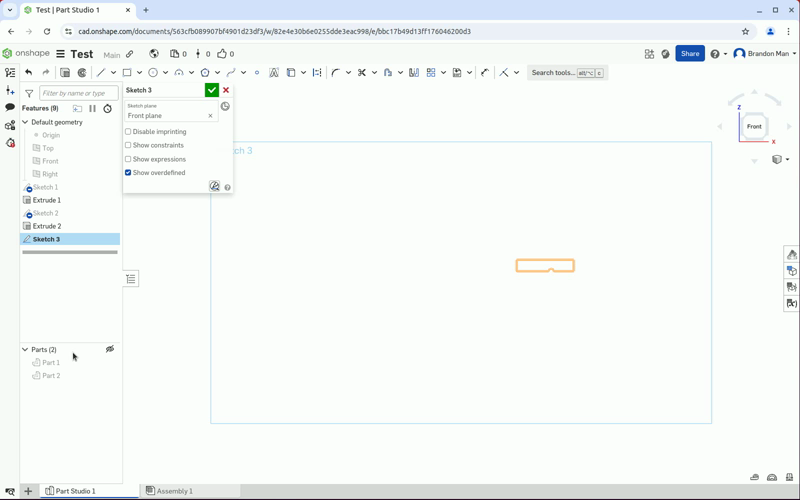
key(l)
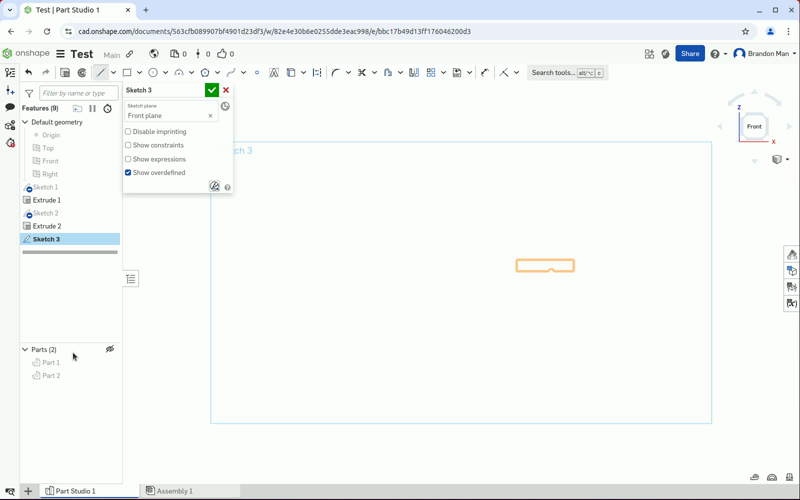
key_down(shift)
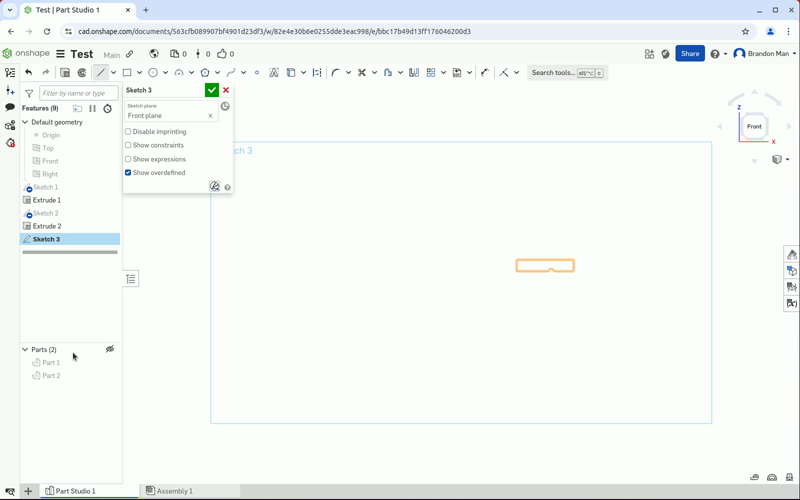
mouse_move(516, 282)
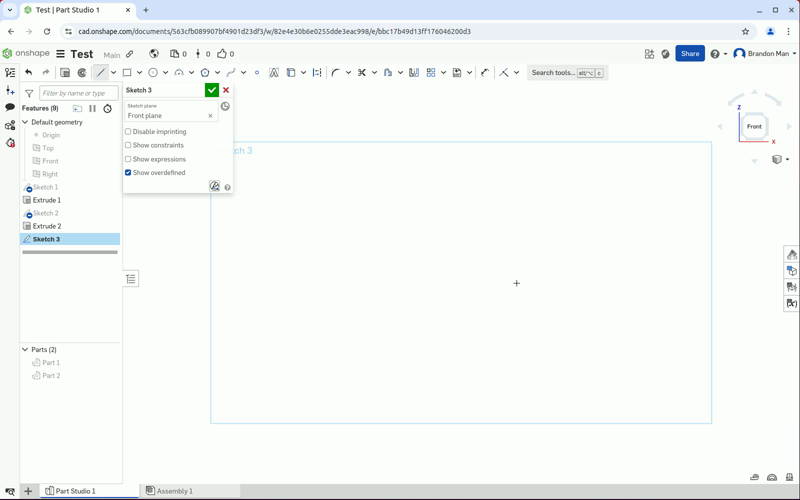
click(516, 282)
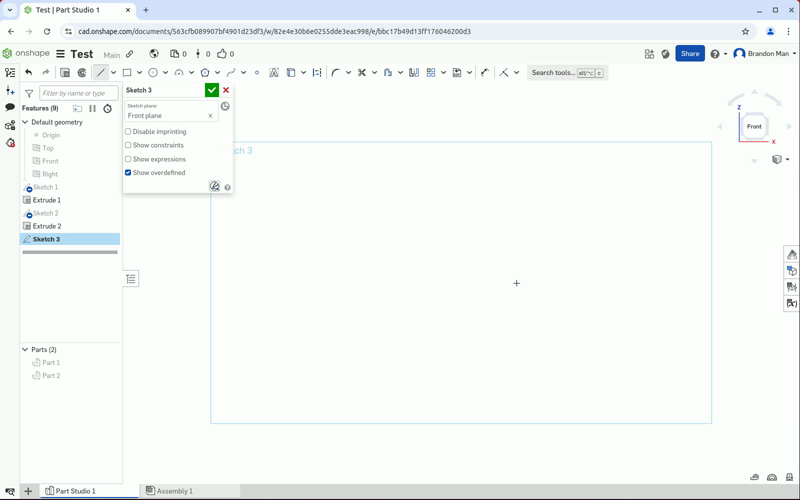
key_up(shift)
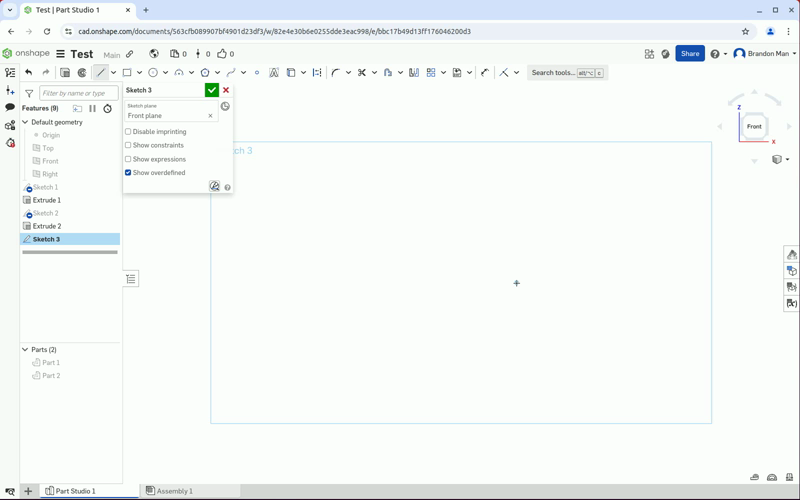
key_down(shift)
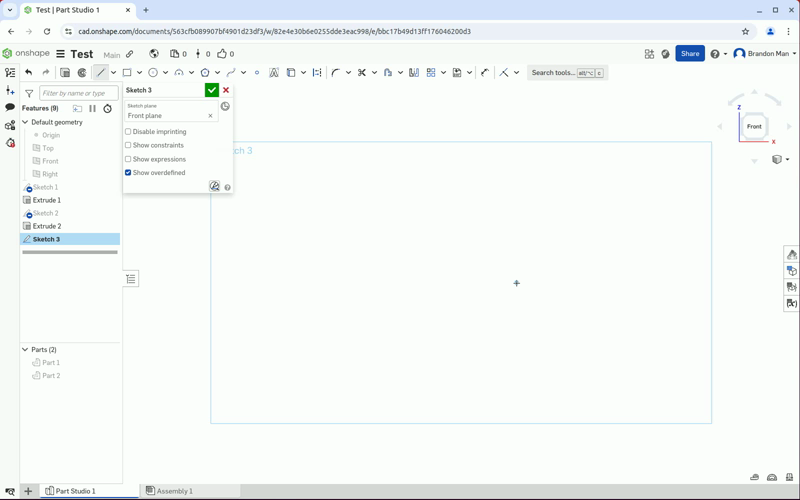
mouse_move(546, 282)
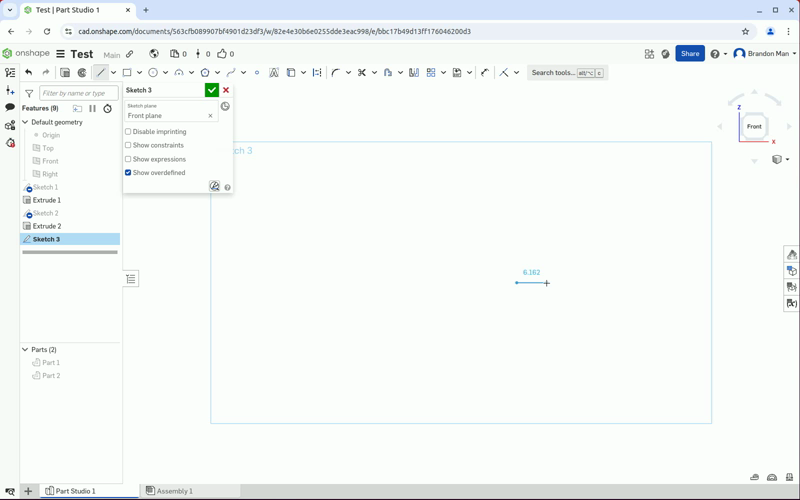
mouse_move(573, 282)
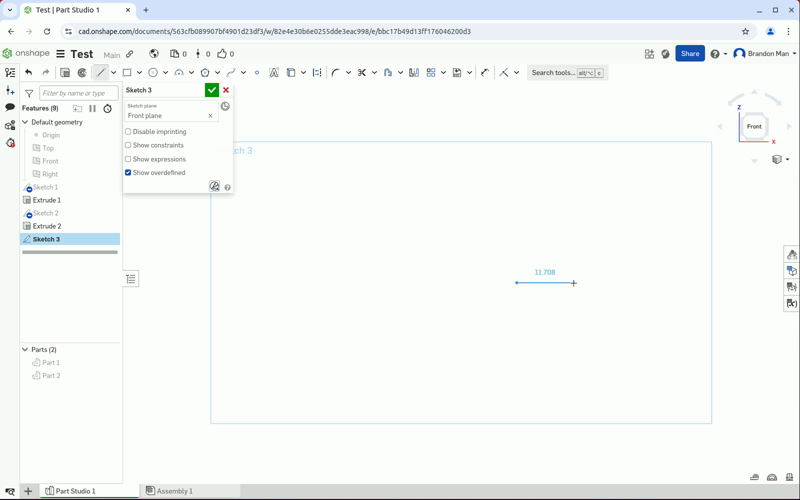
click(573, 282)
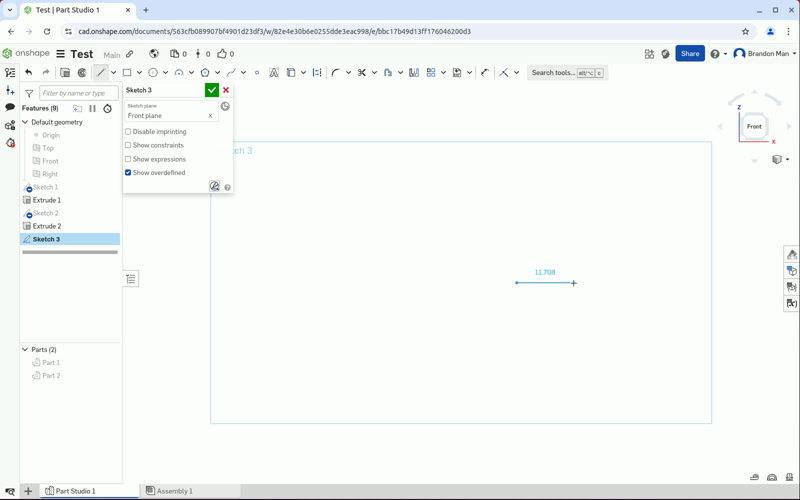
key_up(shift)
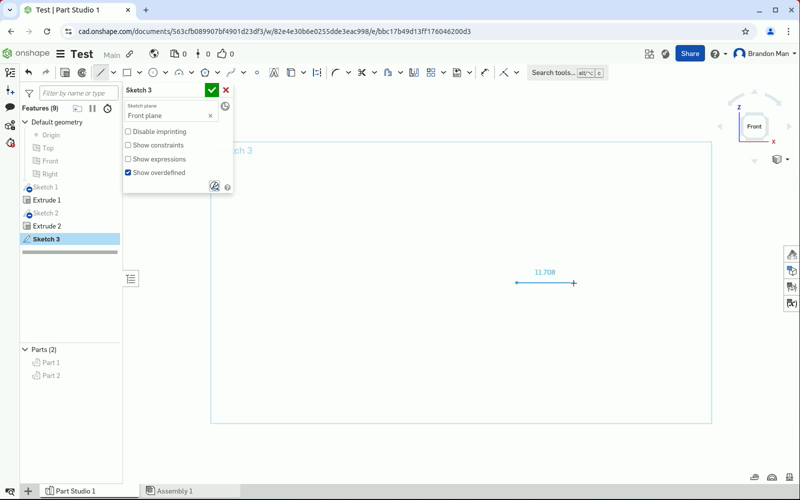
key_down(shift)
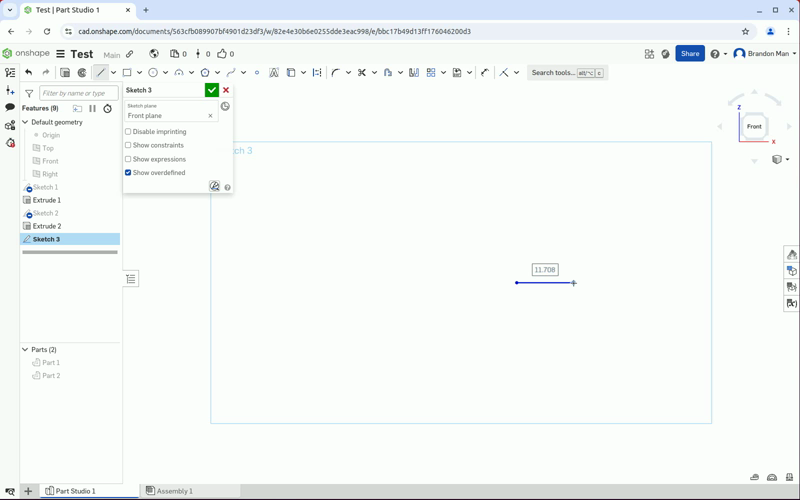
mouse_move(589, 282)
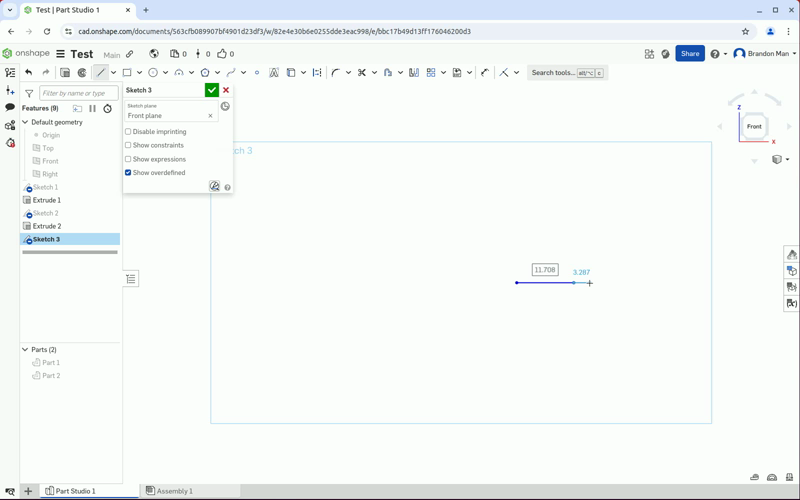
mouse_move(573, 271)
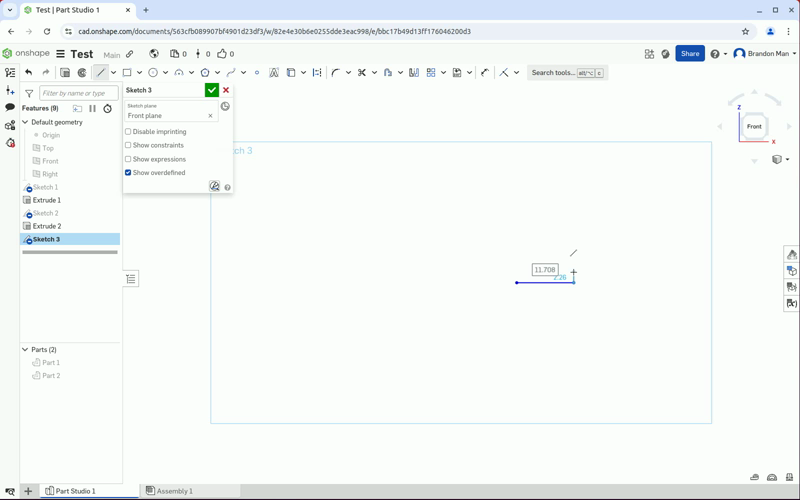
click(573, 271)
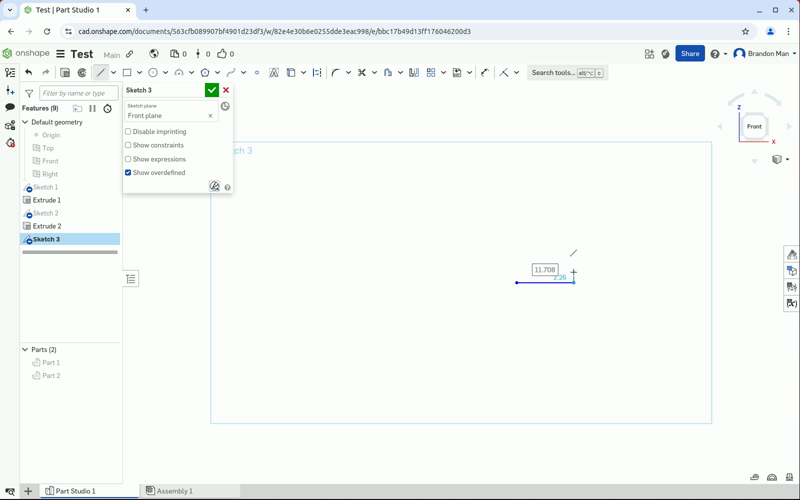
key_up(shift)
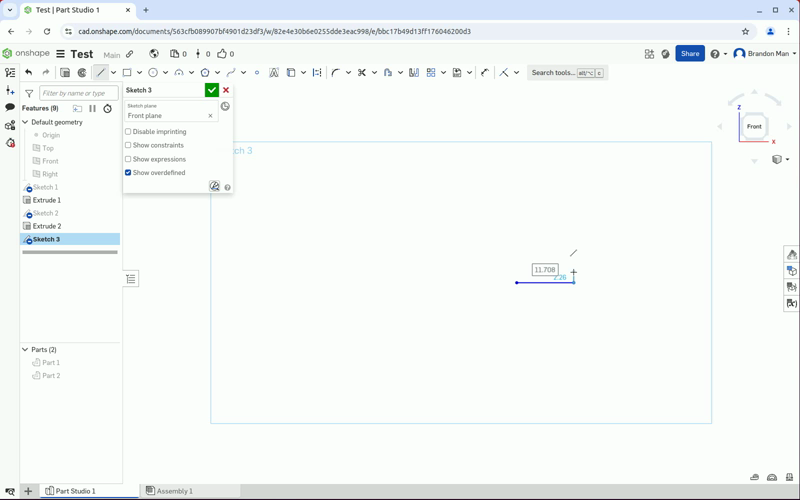
key_down(shift)
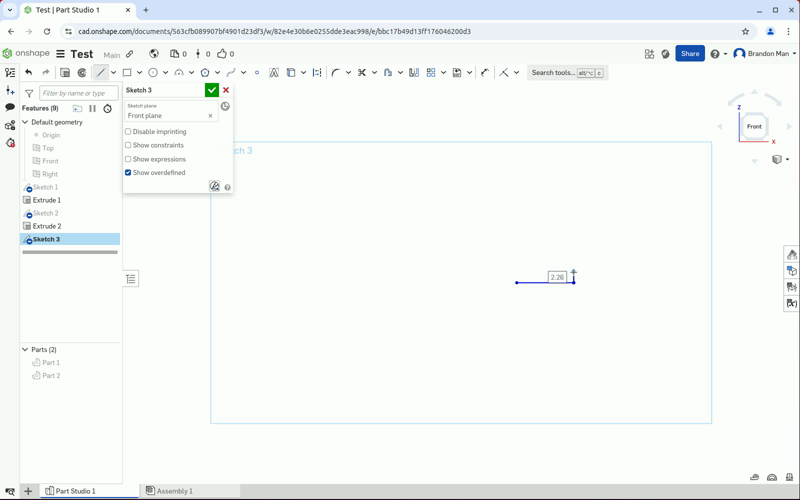
mouse_move(589, 271)
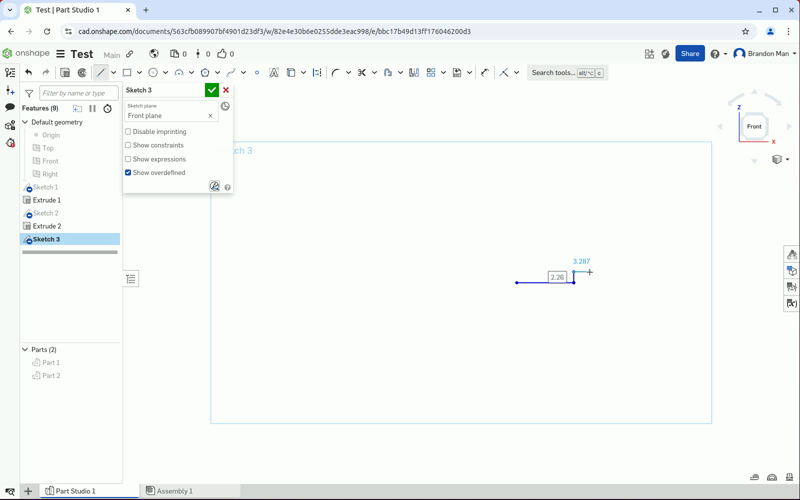
mouse_move(553, 271)
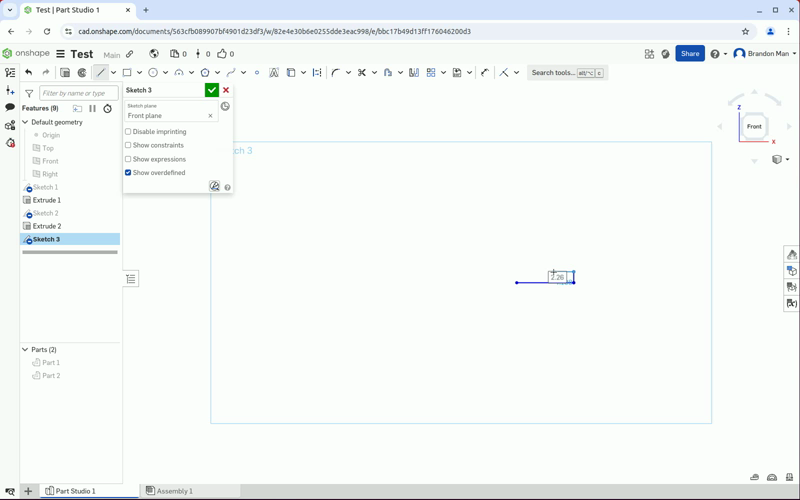
click(553, 271)
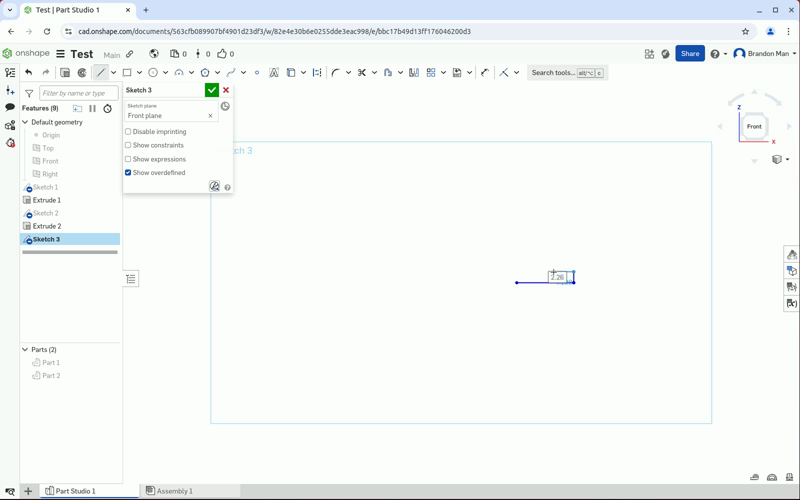
key_up(shift)
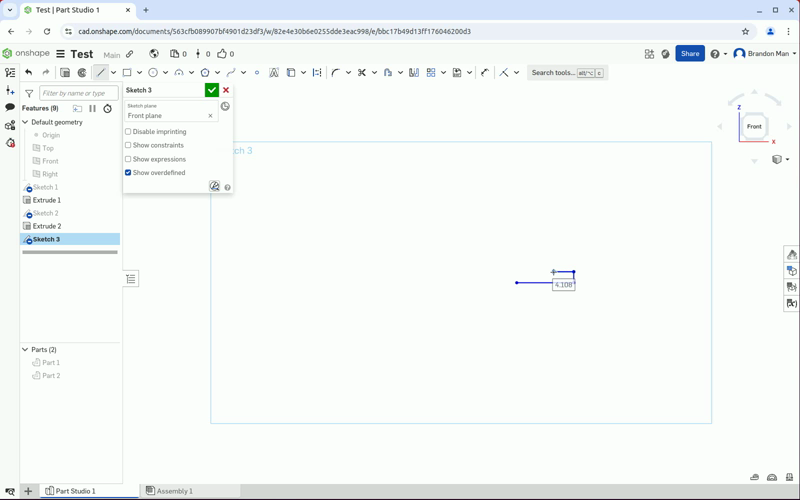
key(esc)
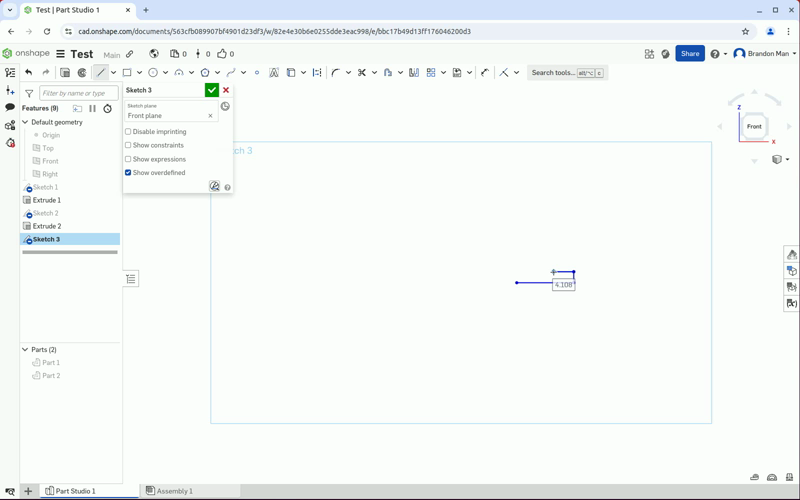
key(a)
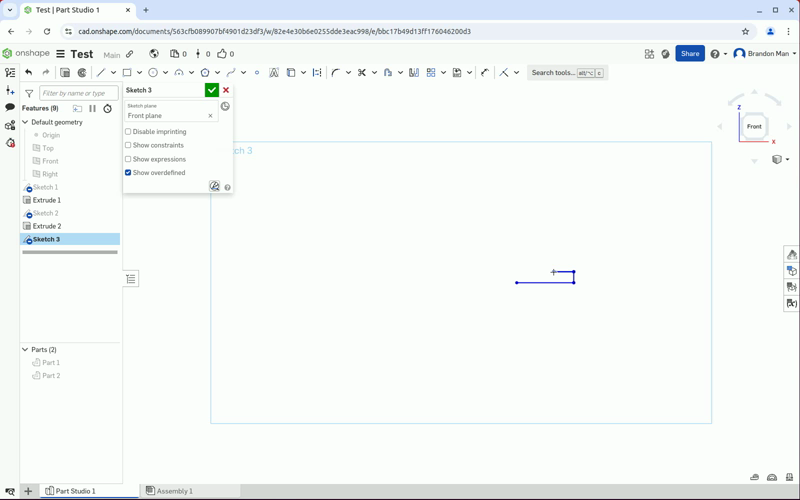
mouse_move(553, 271)
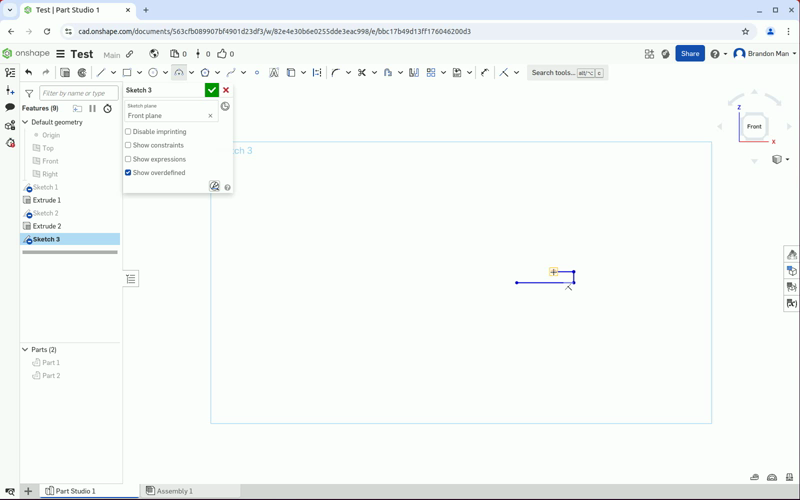
click(553, 271)
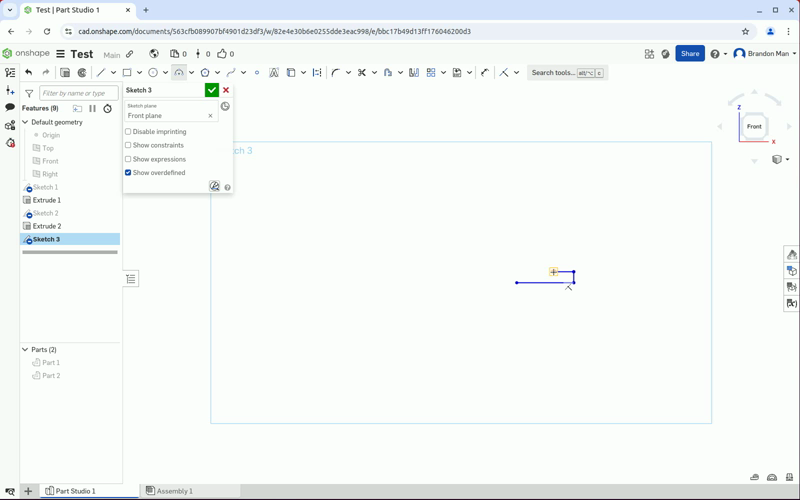
key_down(shift)
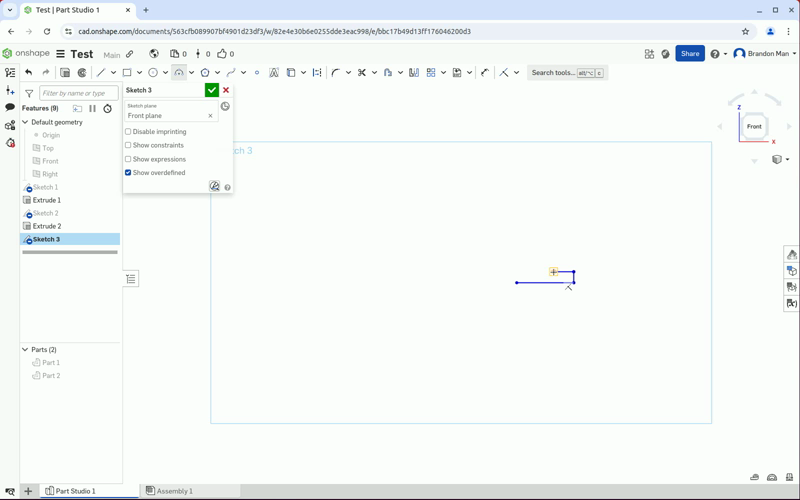
mouse_move(548, 271)
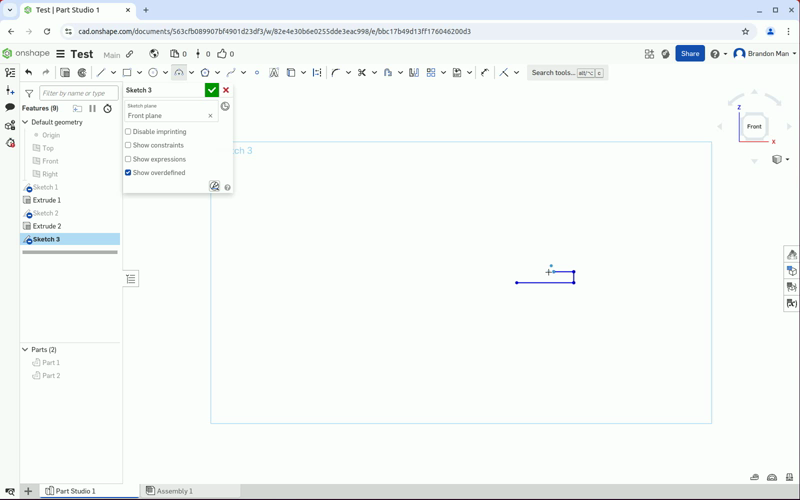
scroll(6)
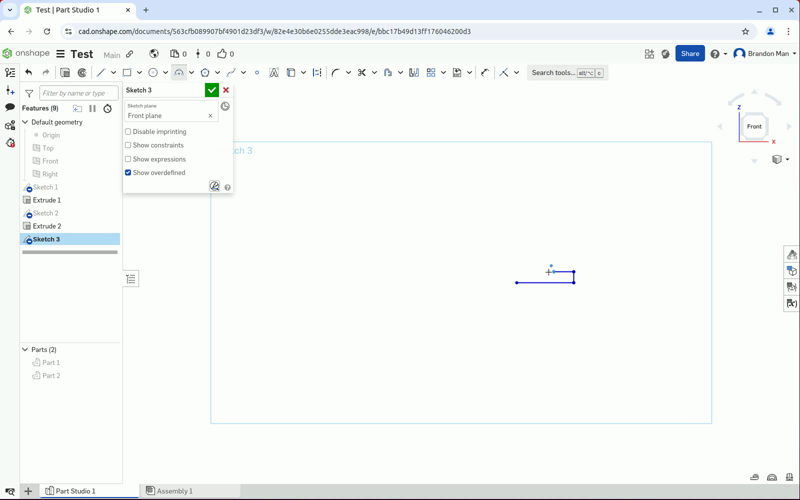
scroll(6)
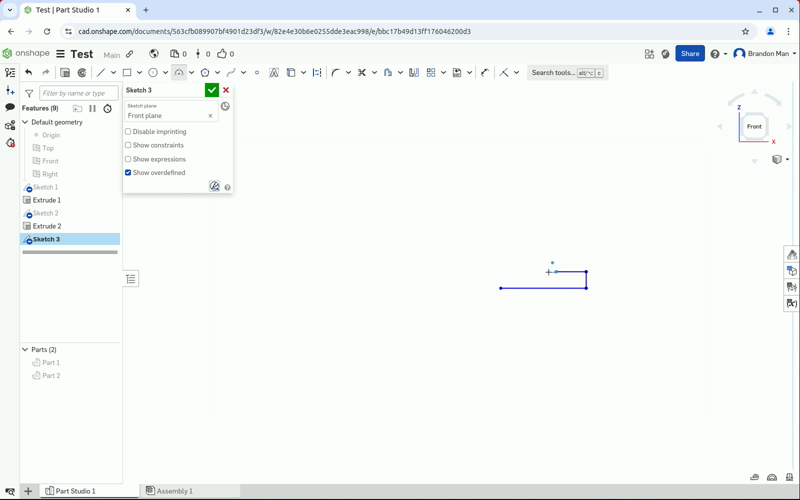
scroll(6)
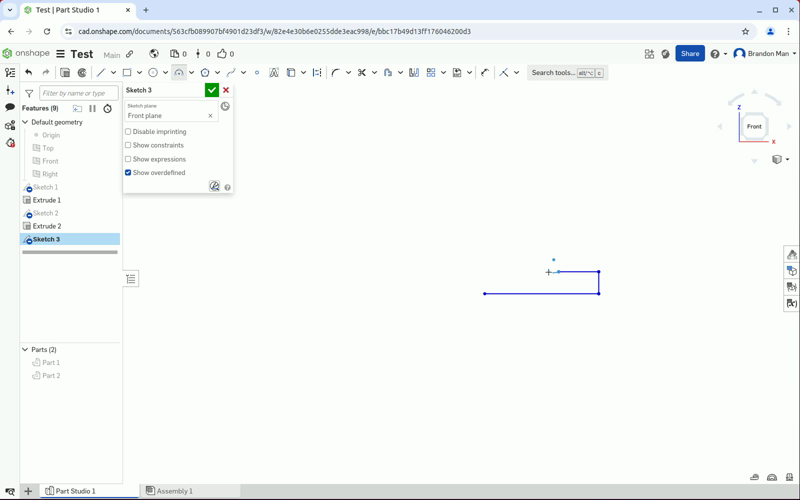
scroll(6)
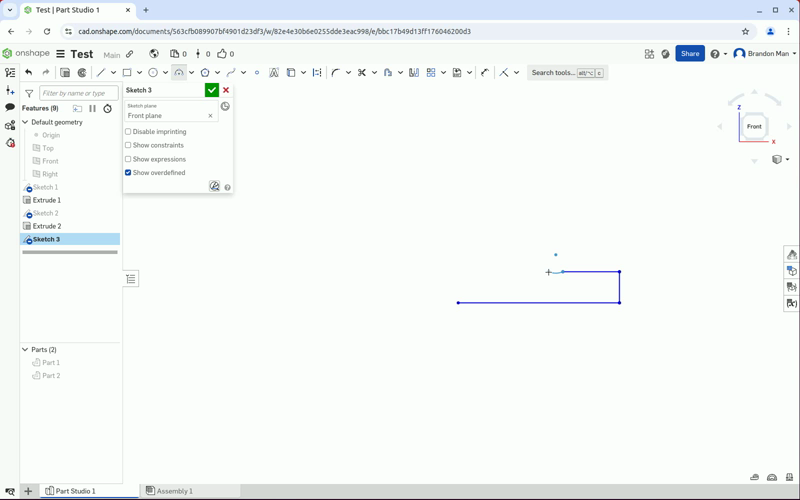
scroll(6)
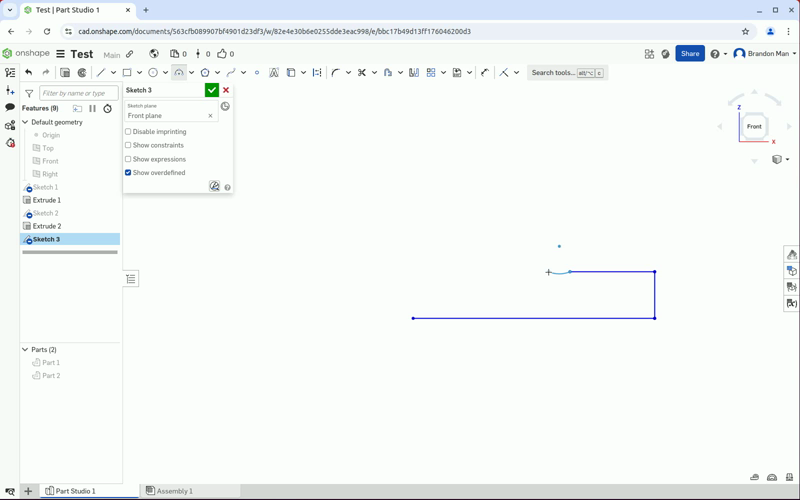
scroll(6)
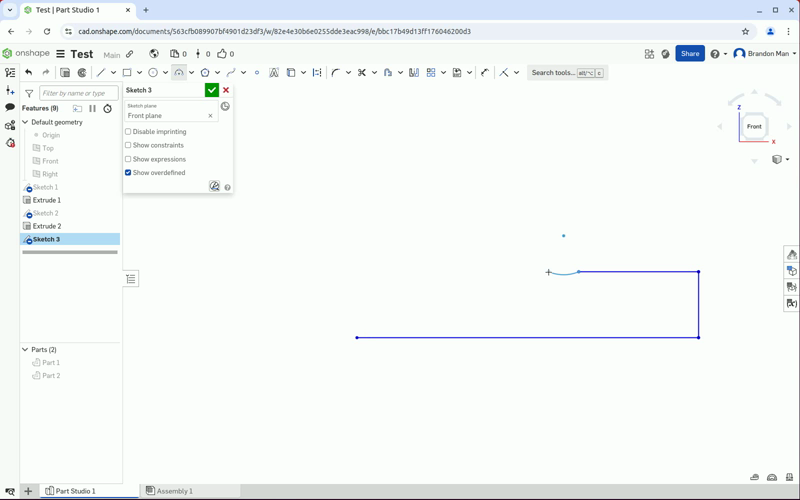
scroll(6)
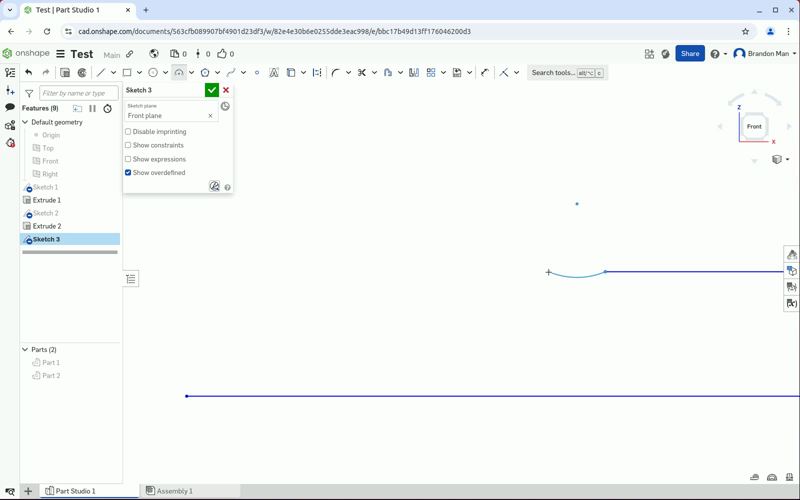
click(548, 271)
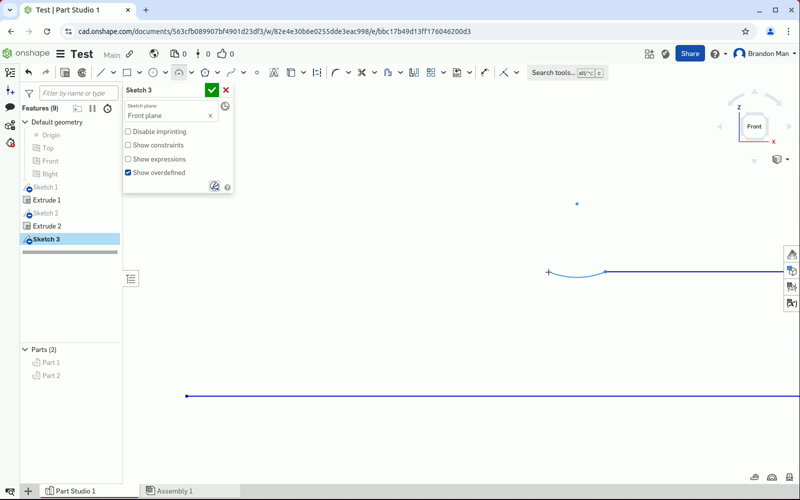
scroll(-6)
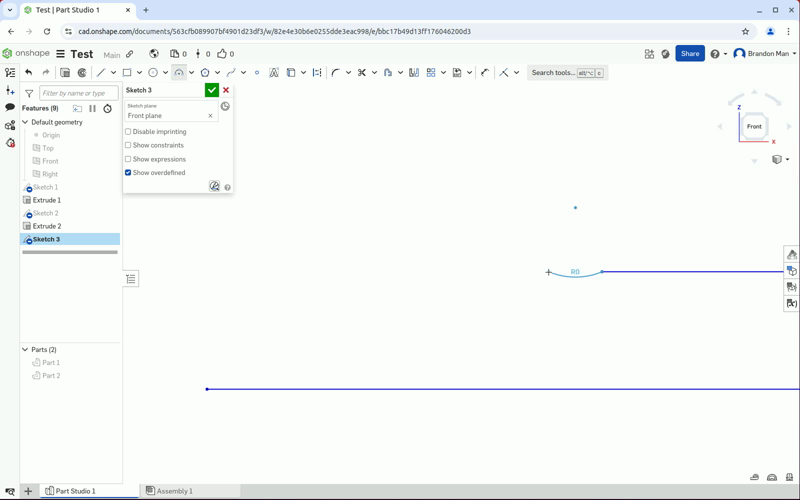
scroll(-6)
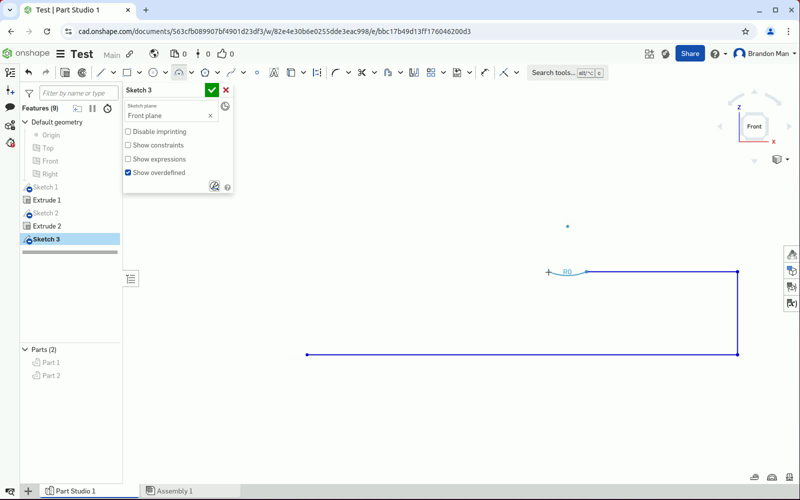
scroll(-6)
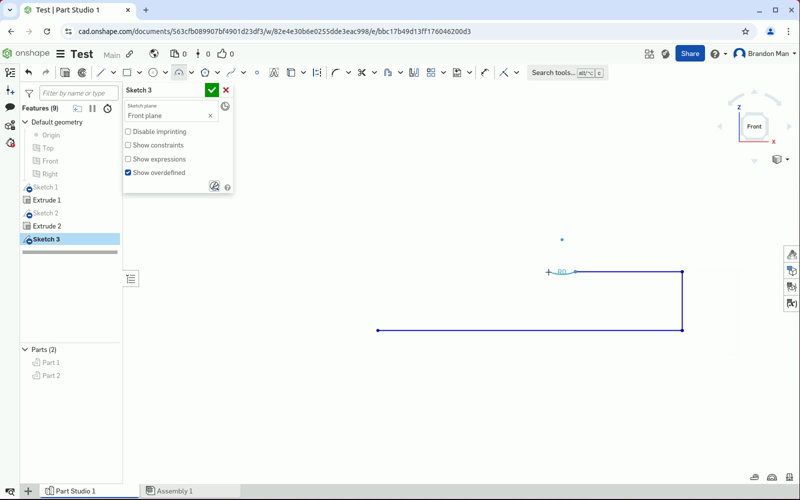
scroll(-6)
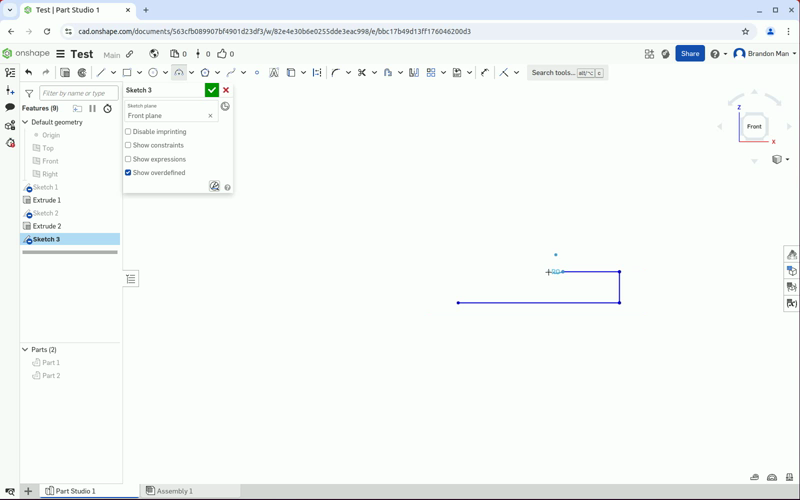
scroll(-6)
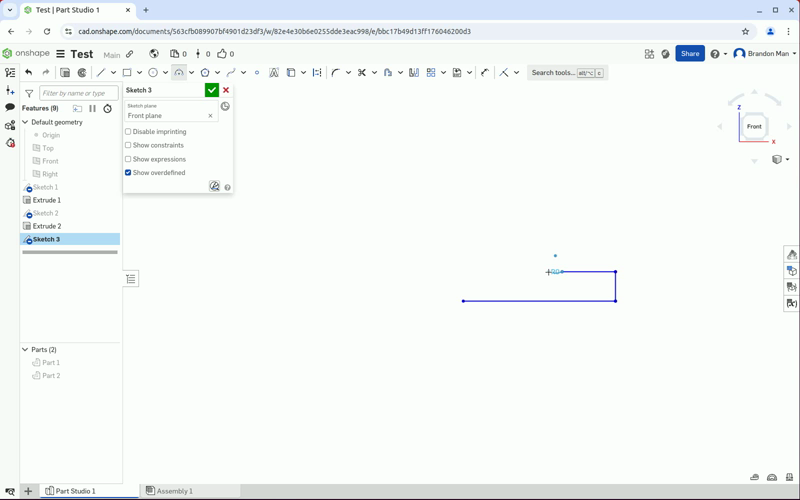
scroll(-6)
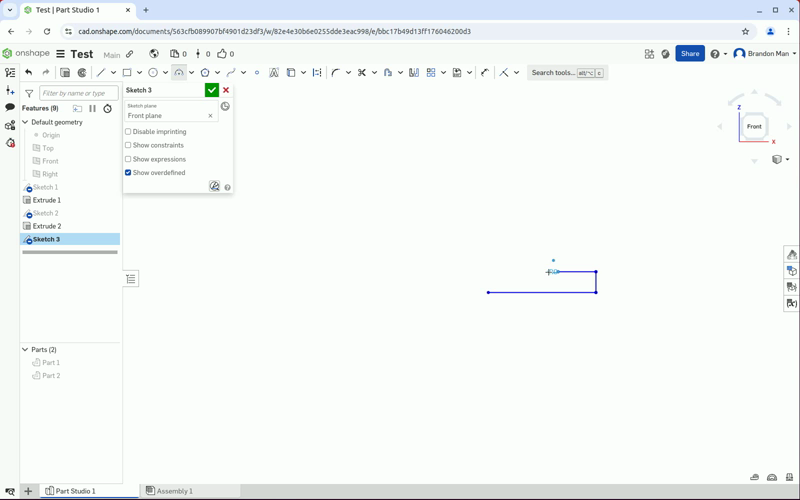
scroll(-6)
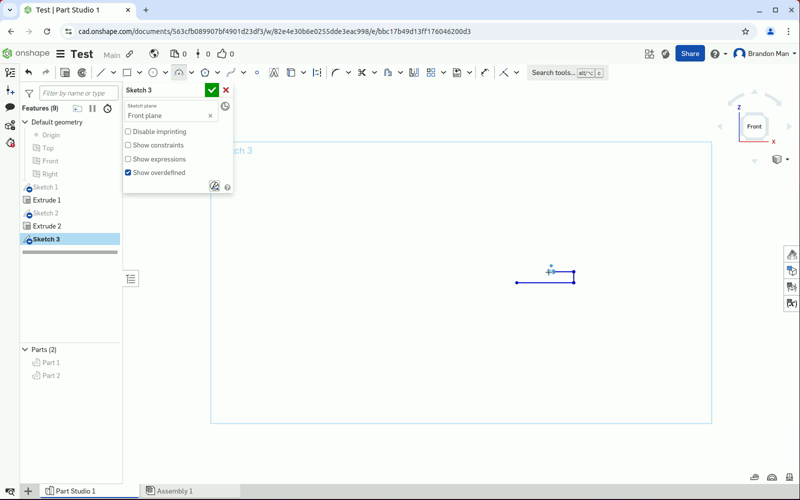
mouse_move(551, 273)
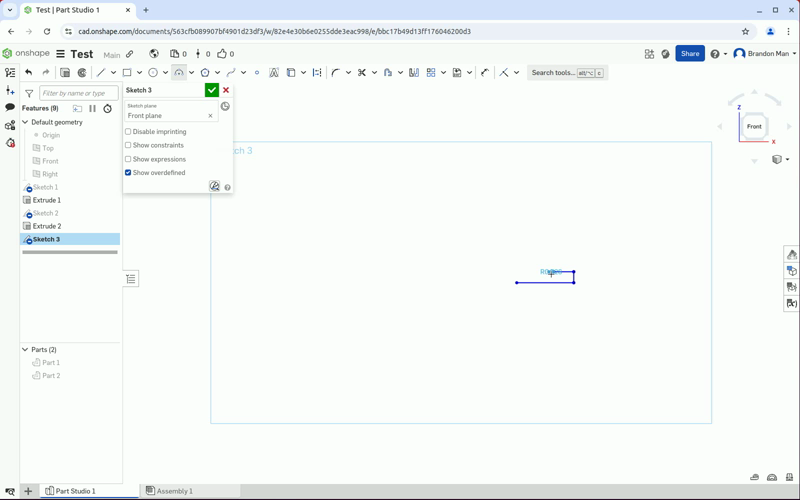
scroll(6)
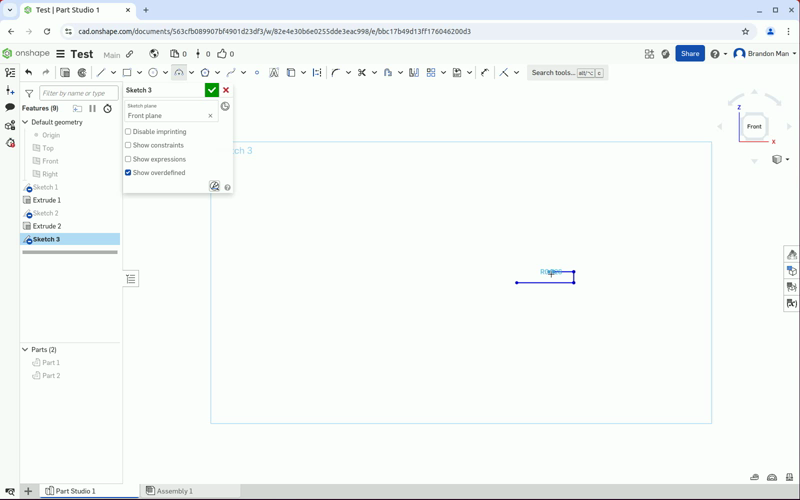
scroll(6)
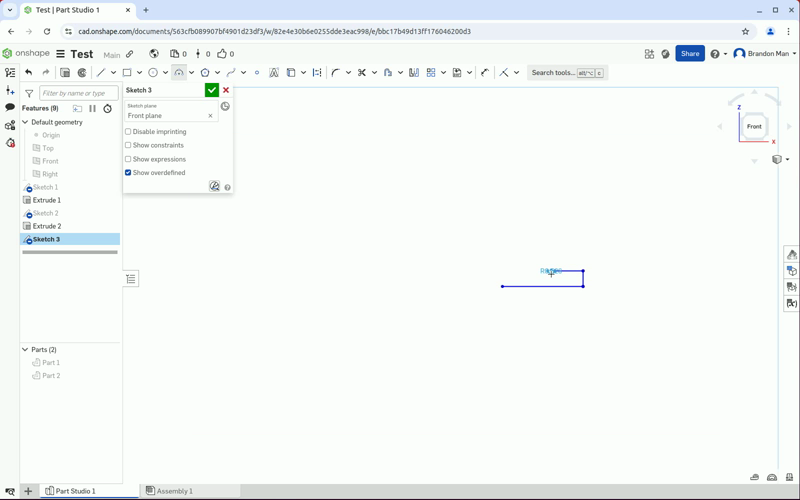
scroll(6)
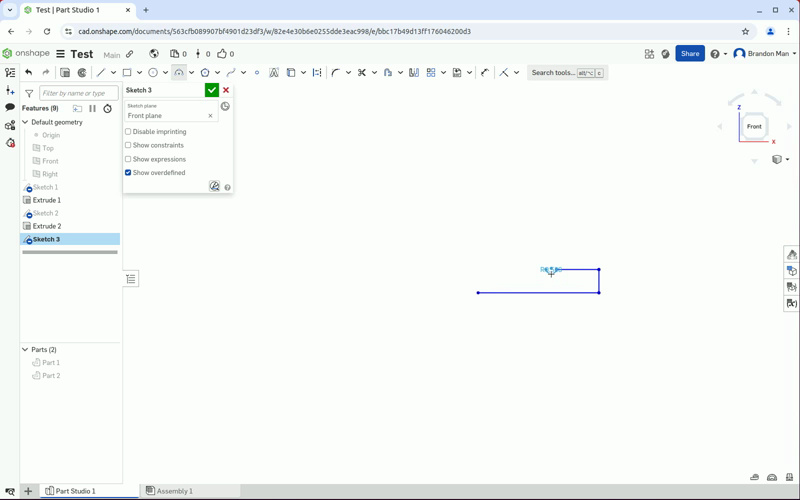
scroll(6)
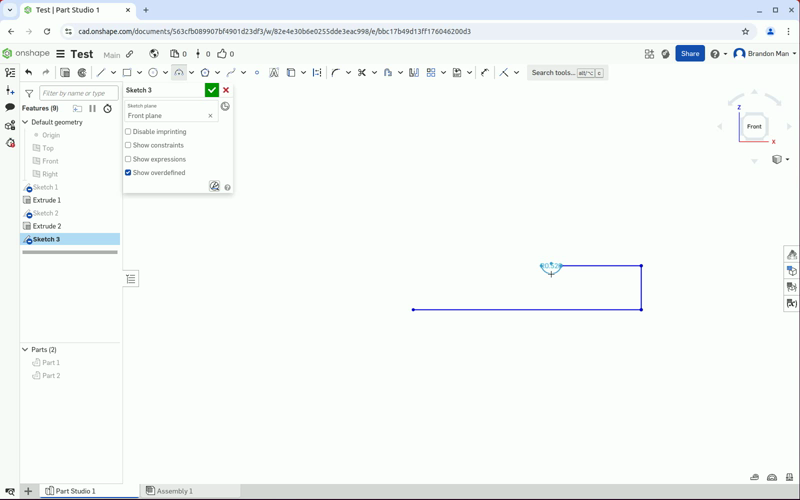
scroll(6)
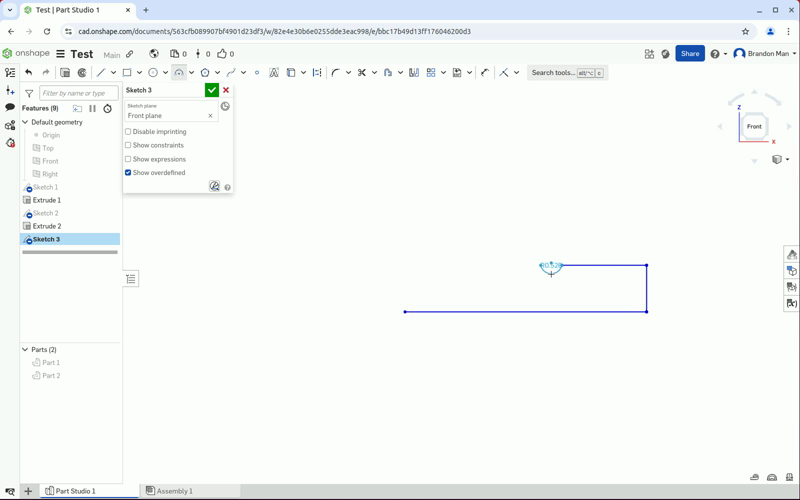
scroll(6)
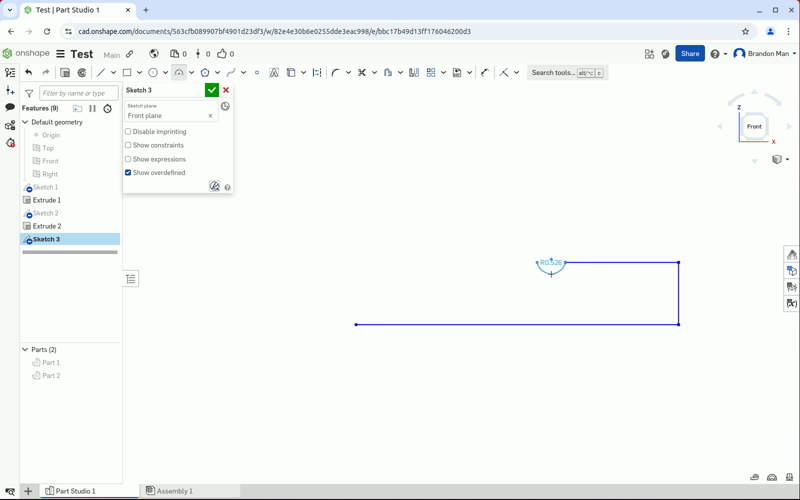
scroll(6)
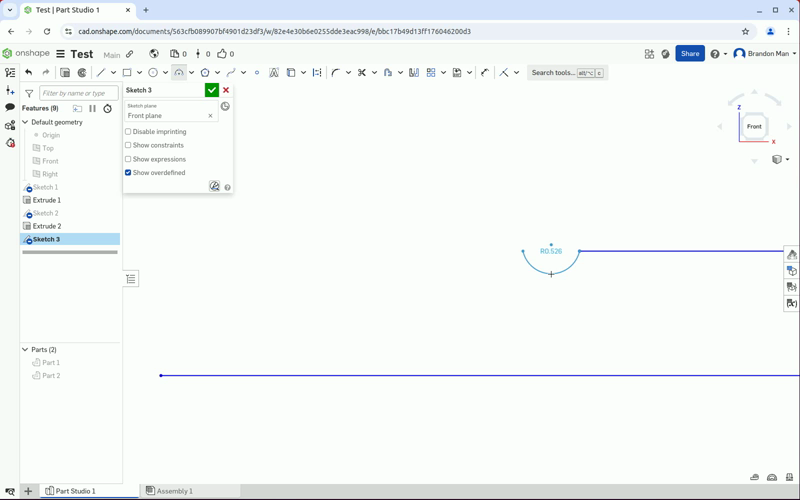
click(551, 273)
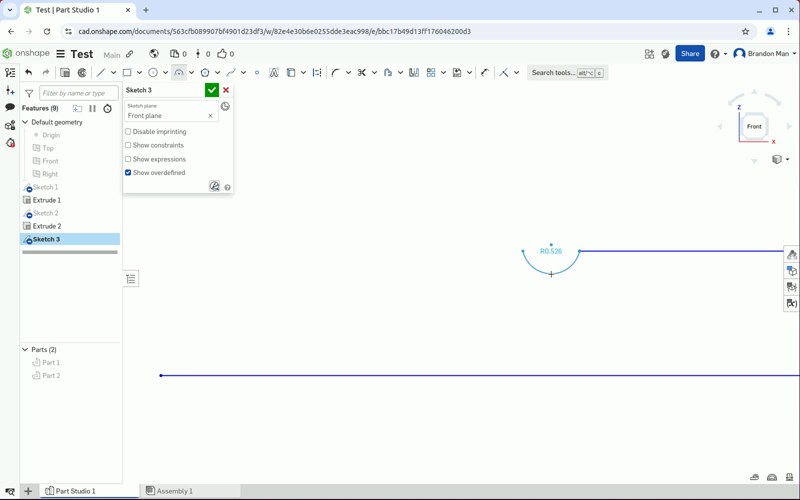
scroll(-6)
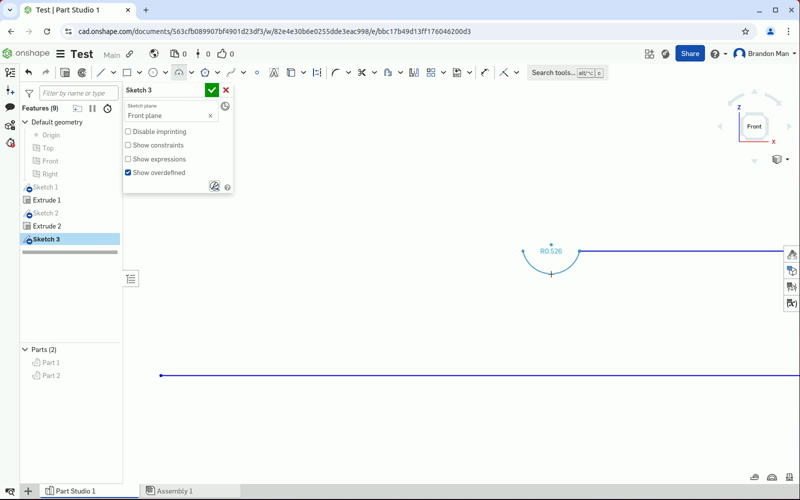
scroll(-6)
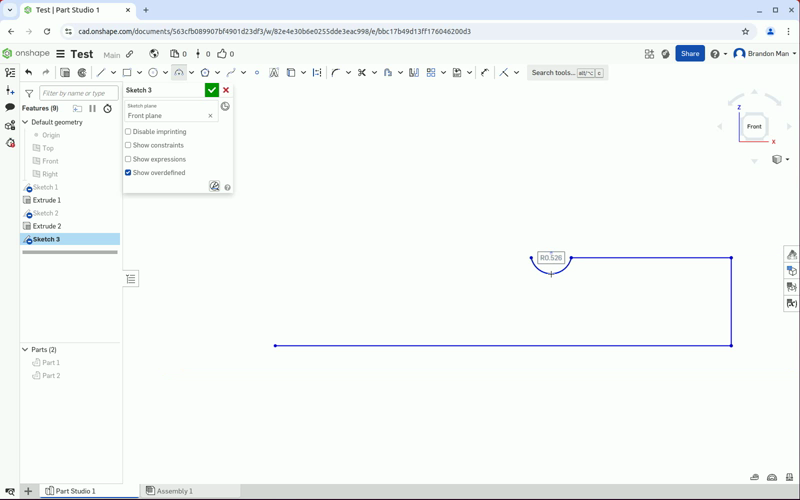
scroll(-6)
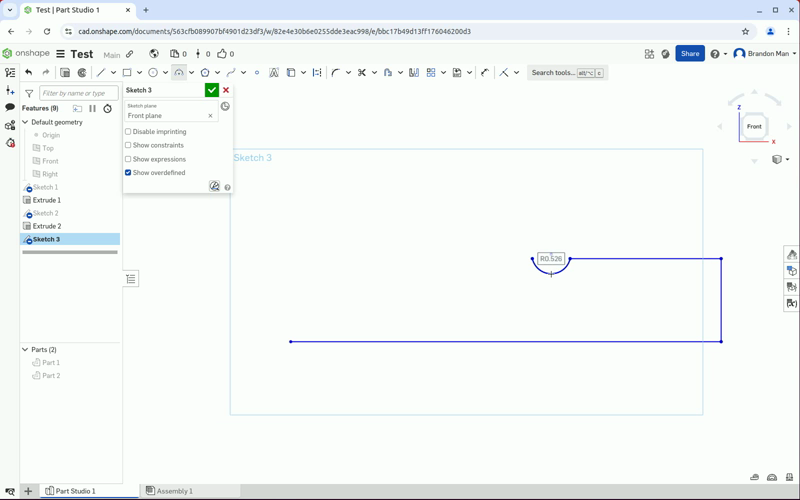
scroll(-6)
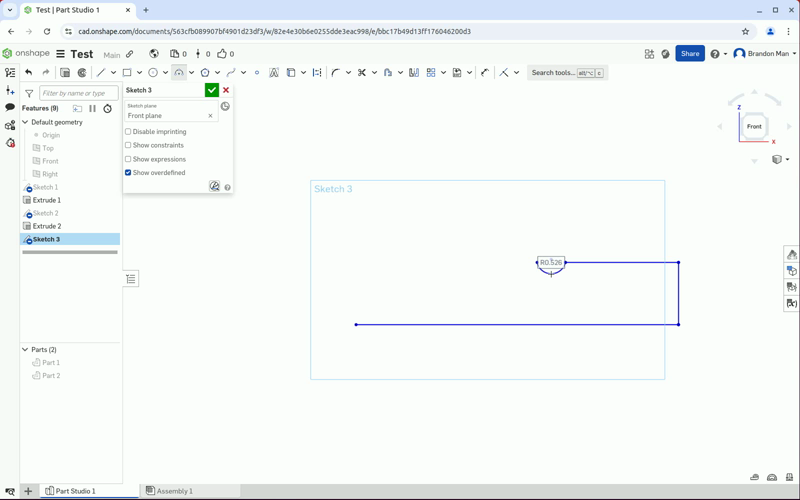
scroll(-6)
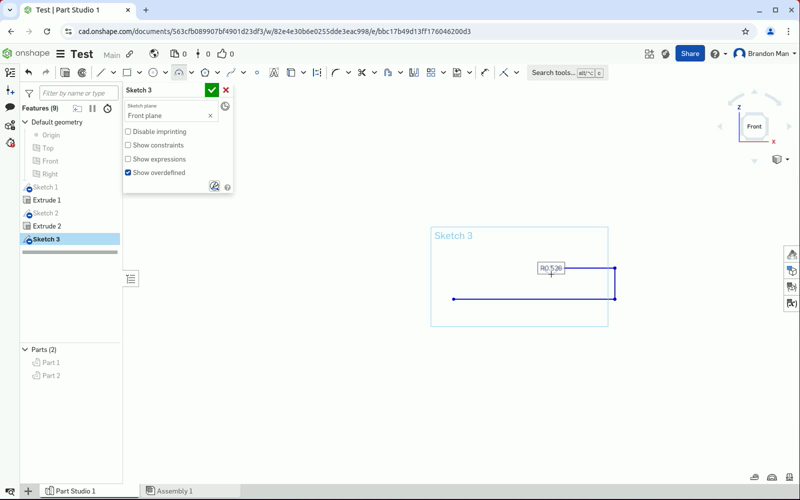
scroll(-6)
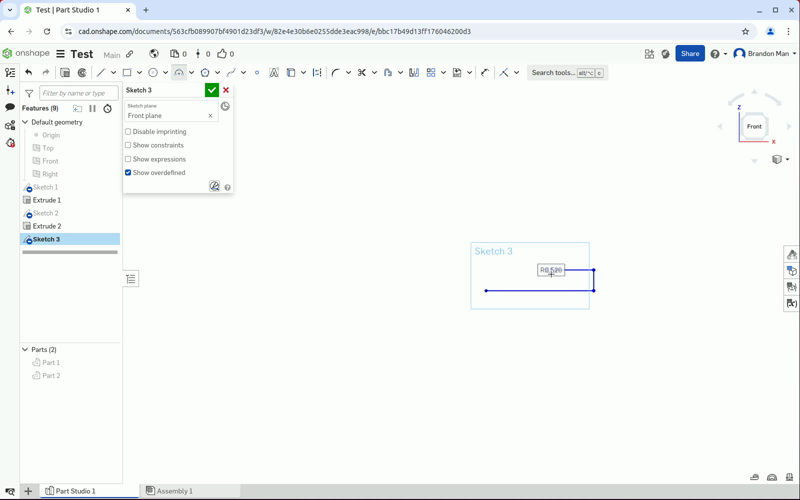
scroll(-6)
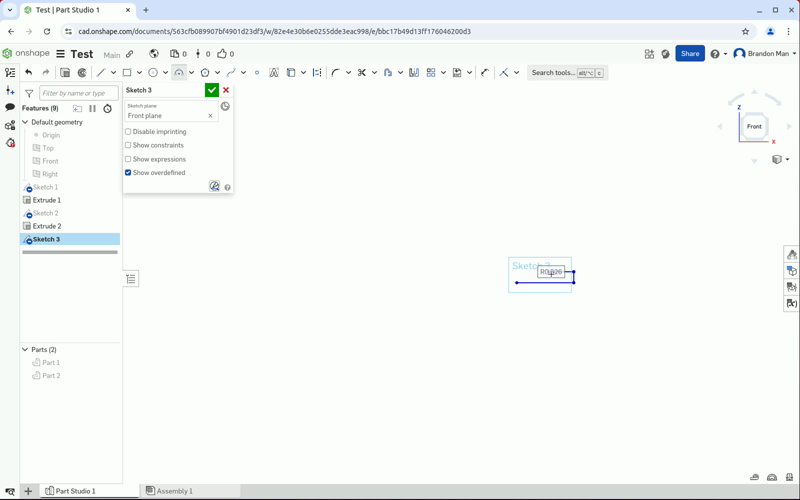
key_up(shift)
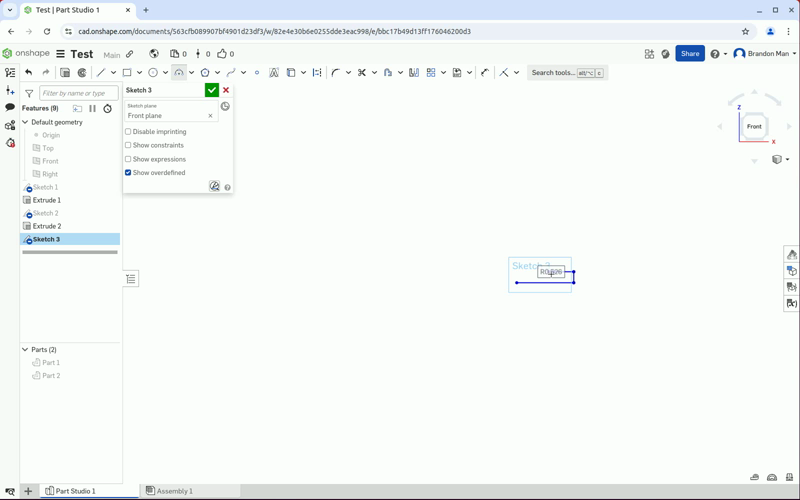
key(esc)
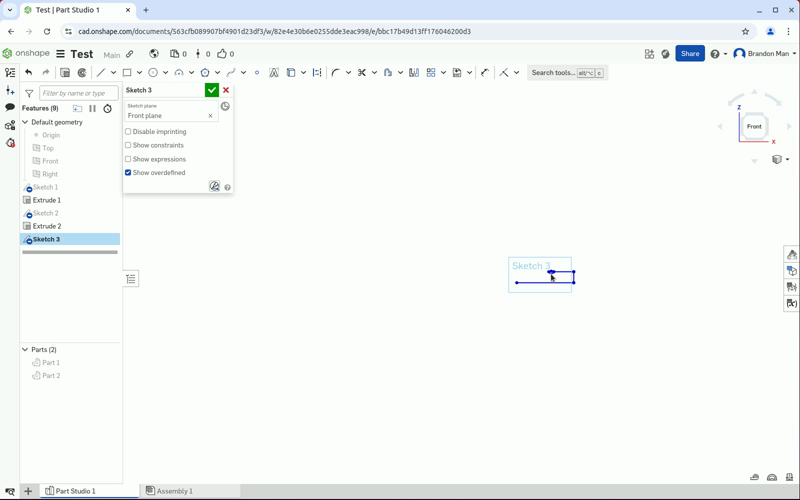
key(l)
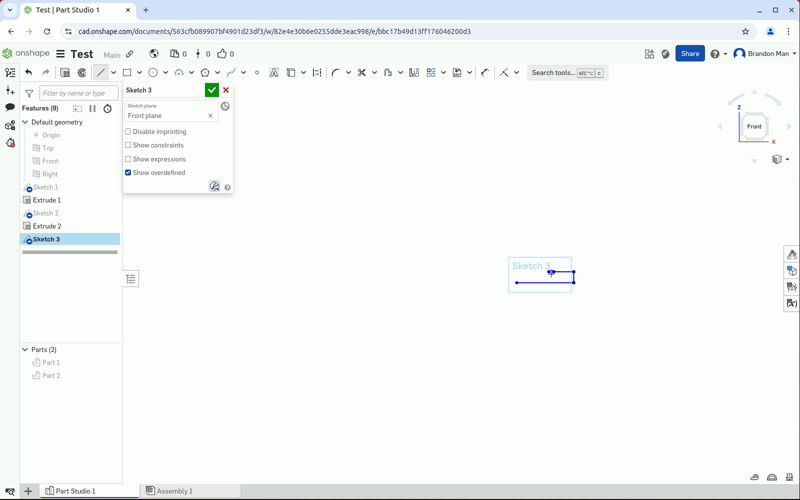
mouse_move(548, 271)
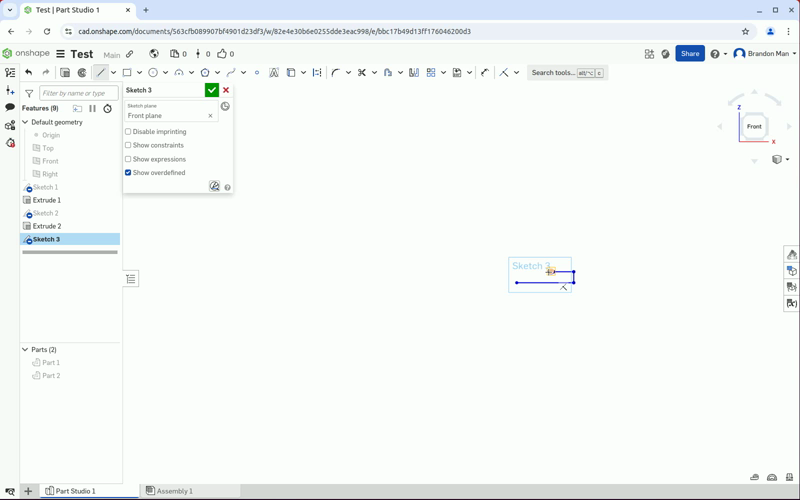
scroll(6)
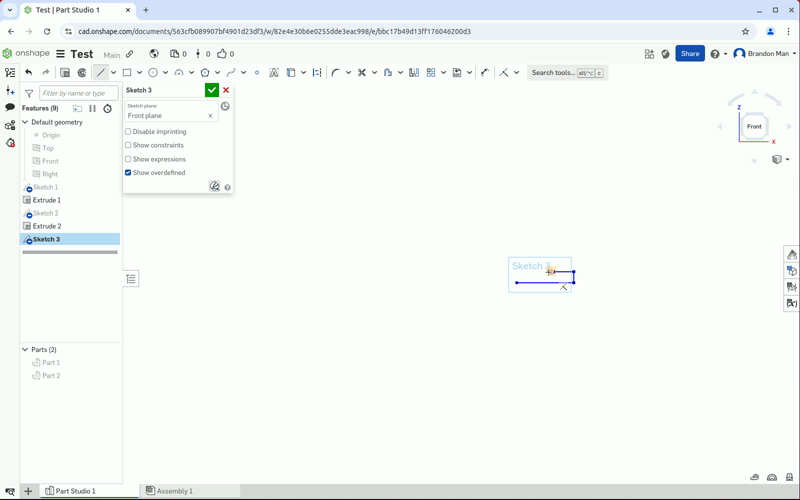
scroll(6)
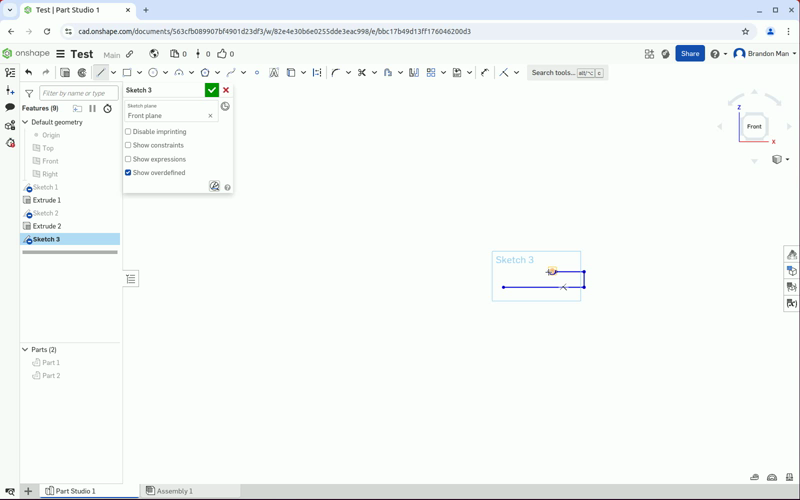
scroll(6)
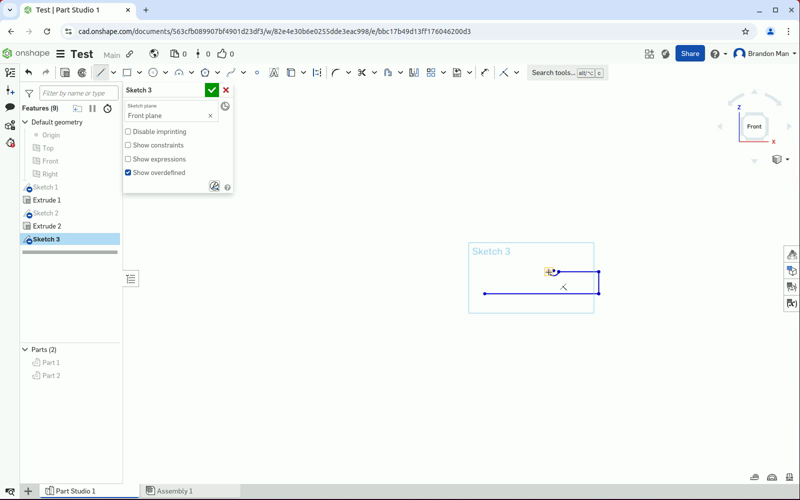
scroll(6)
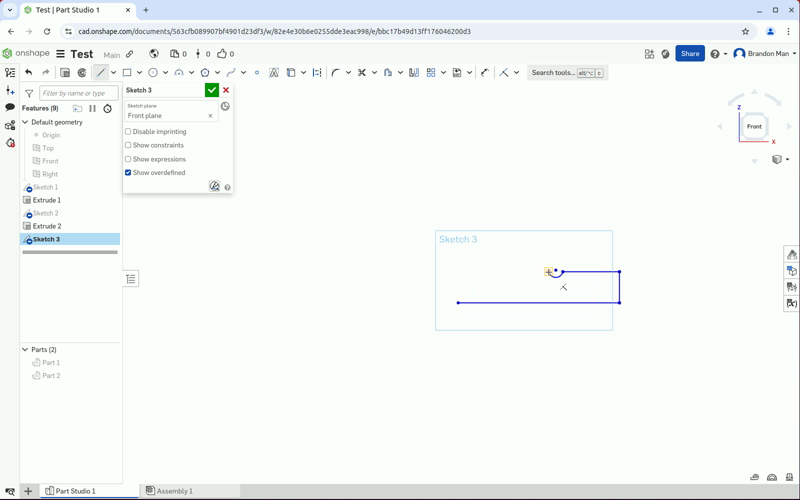
scroll(6)
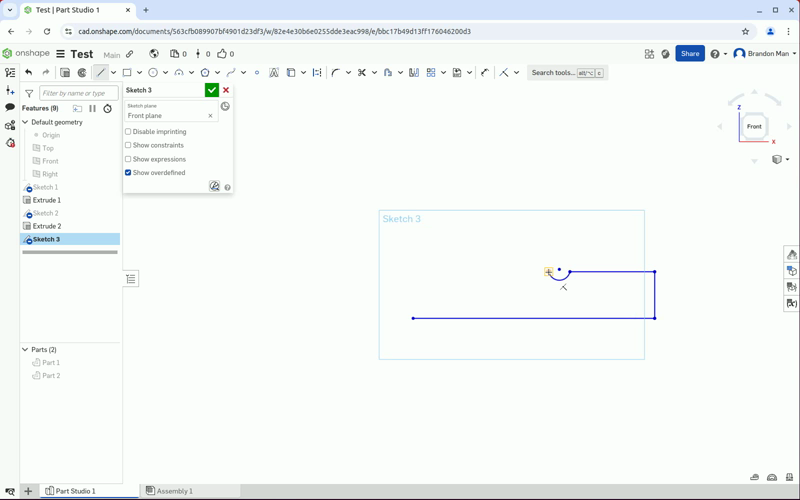
scroll(6)
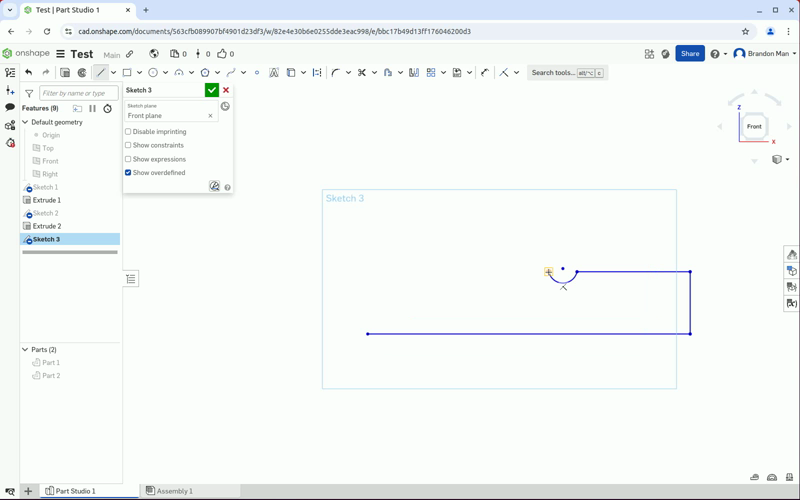
scroll(6)
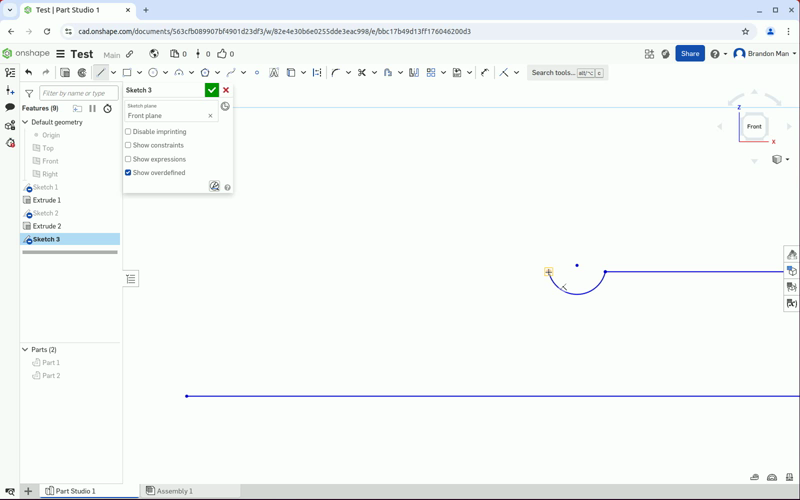
click(548, 271)
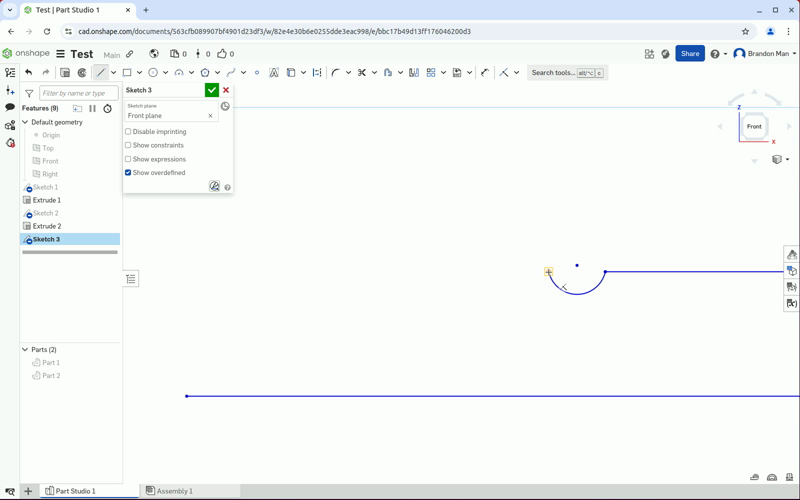
scroll(-6)
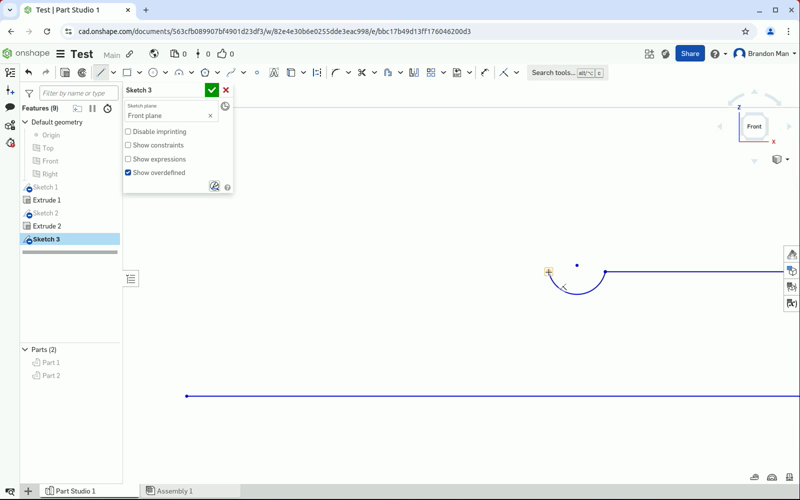
scroll(-6)
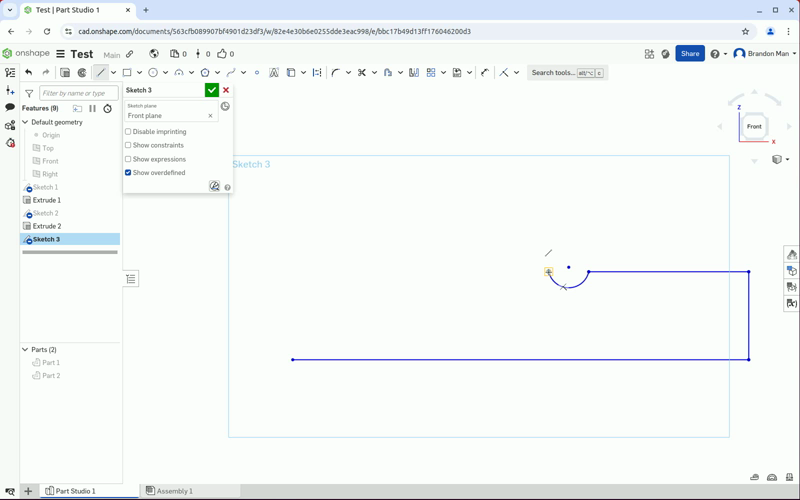
scroll(-6)
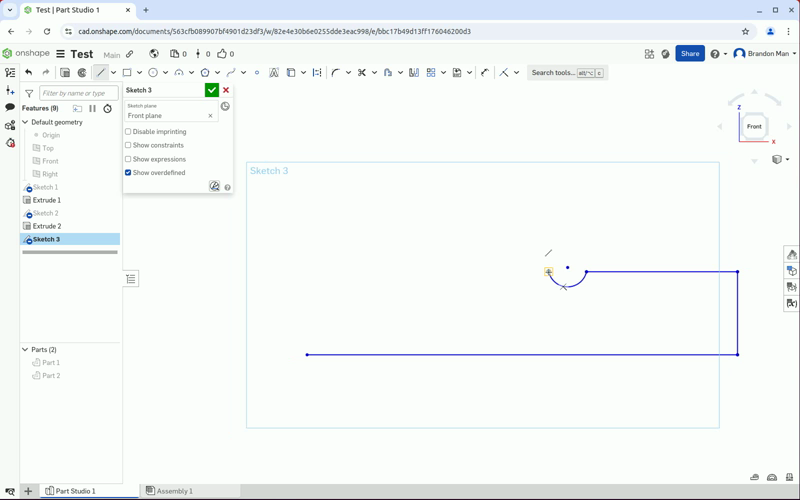
scroll(-6)
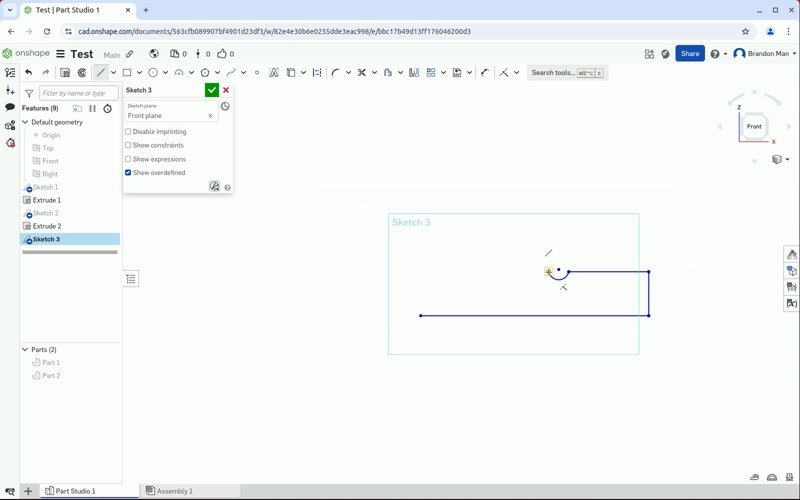
scroll(-6)
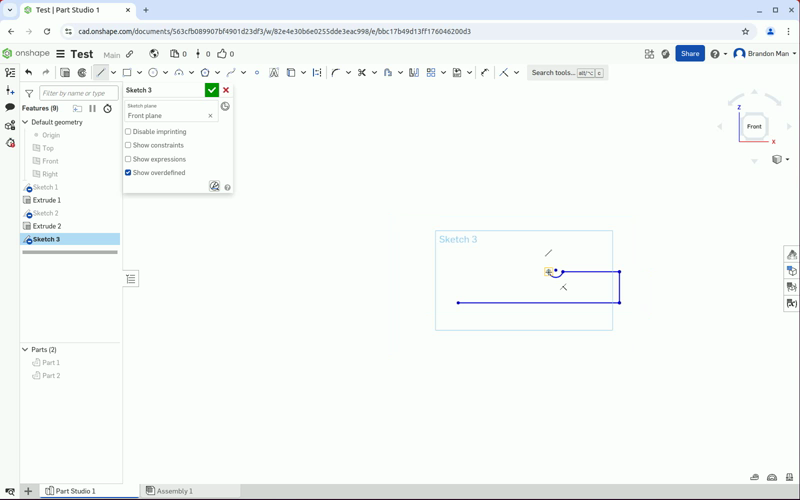
scroll(-6)
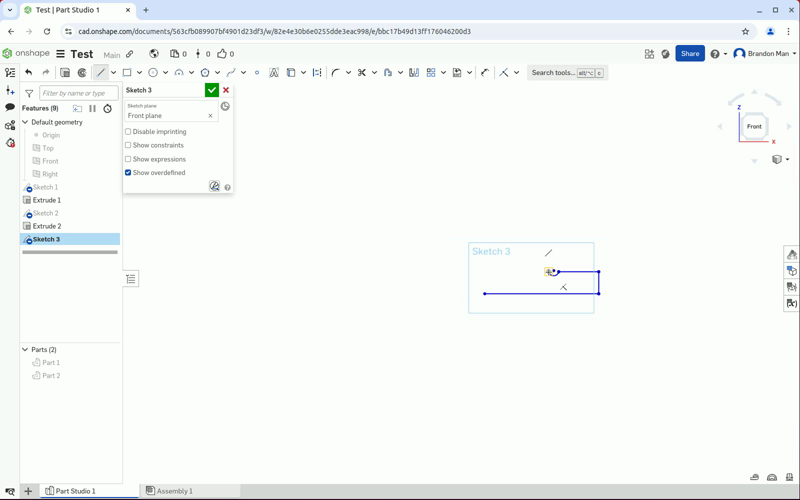
scroll(-6)
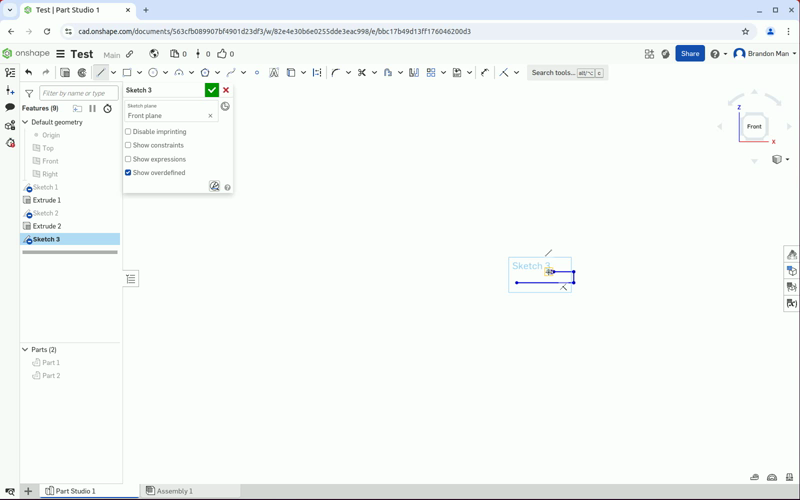
key_down(shift)
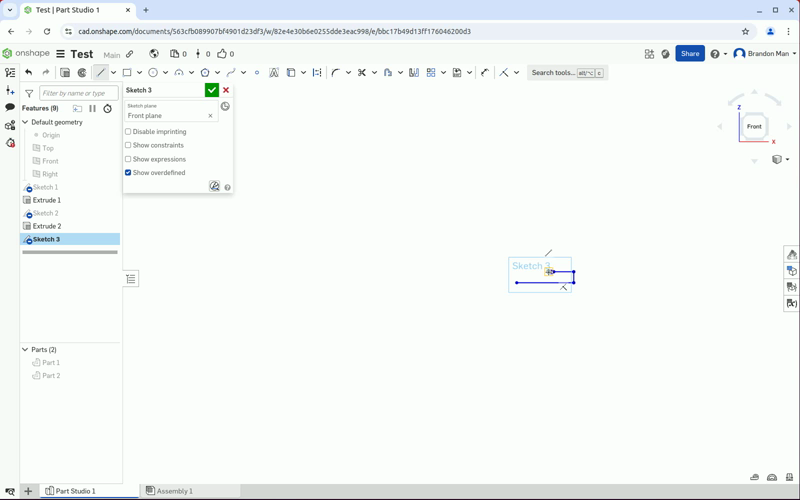
mouse_move(578, 271)
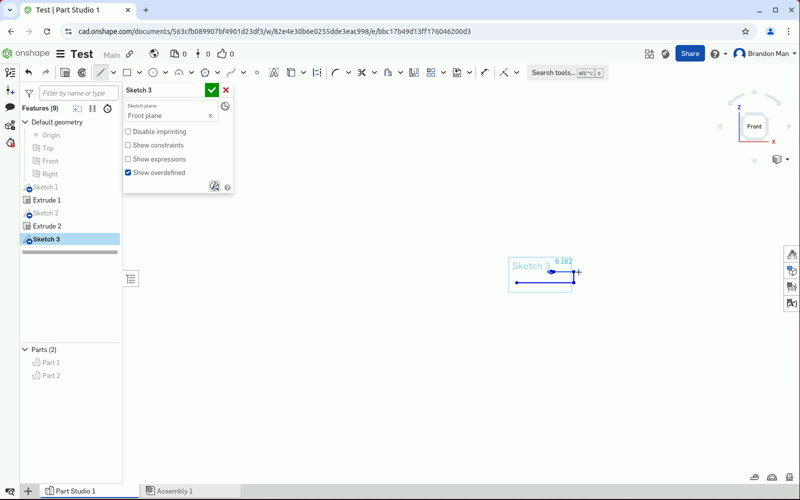
mouse_move(516, 271)
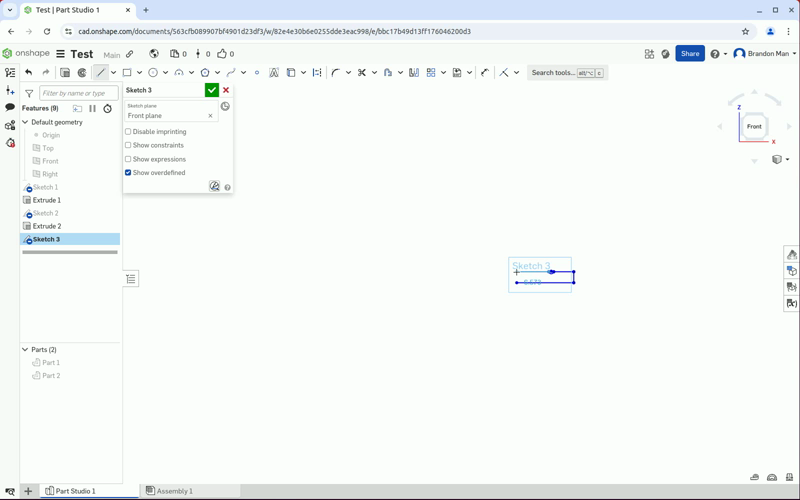
click(516, 271)
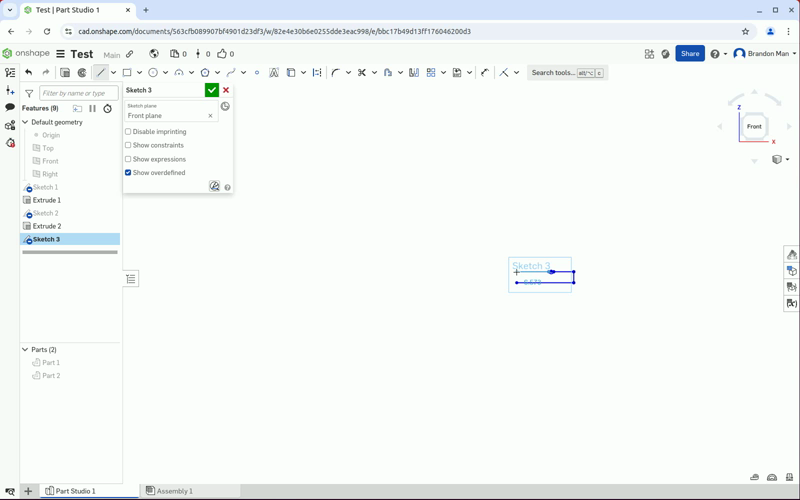
key_up(shift)
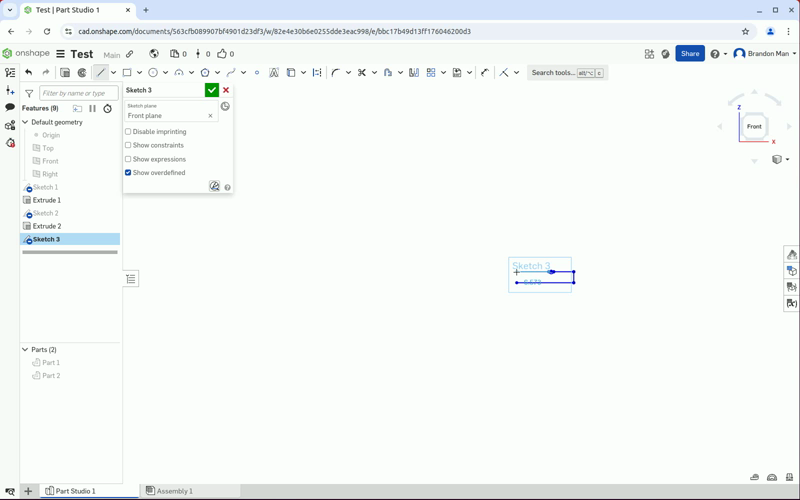
mouse_move(546, 271)
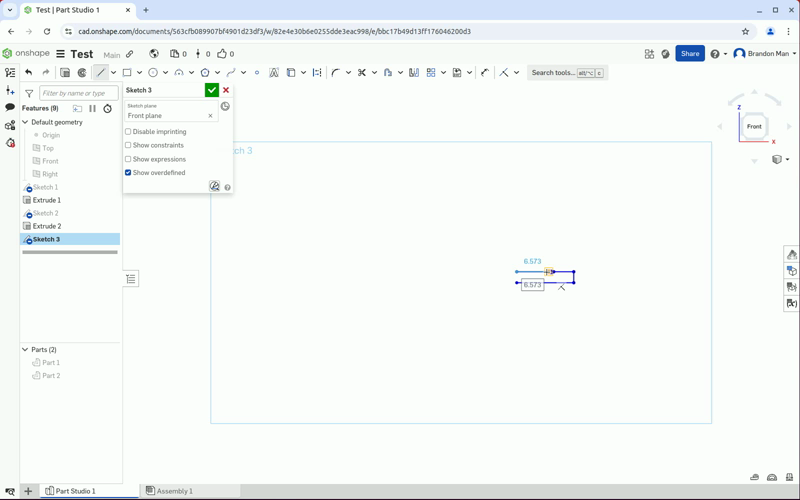
key_down(shift)
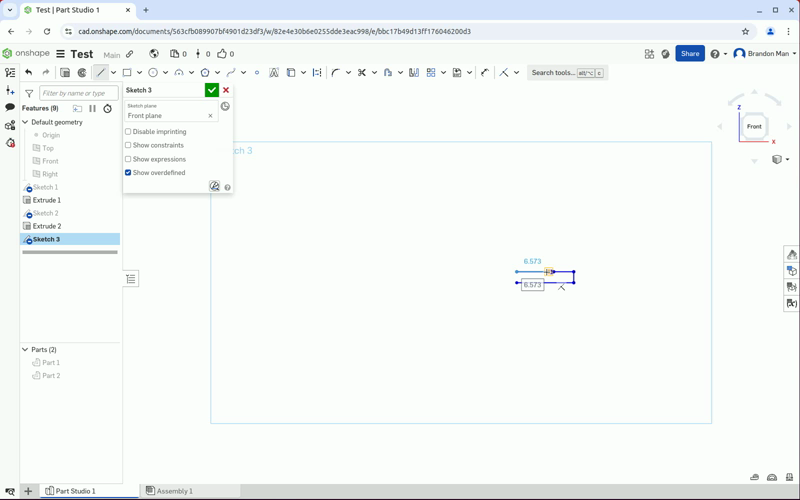
mouse_move(516, 282)
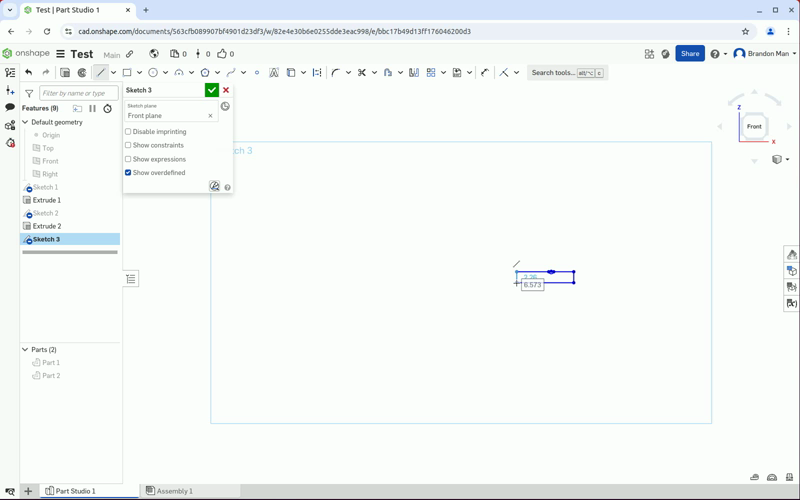
key_up(shift)
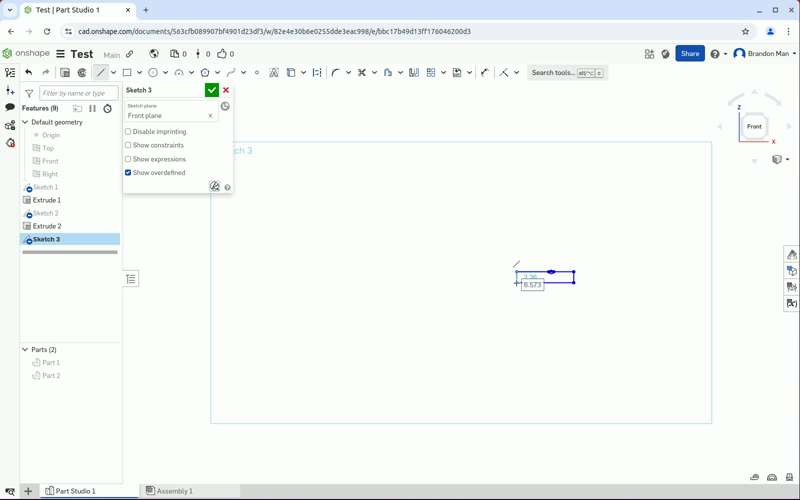
click(516, 282)
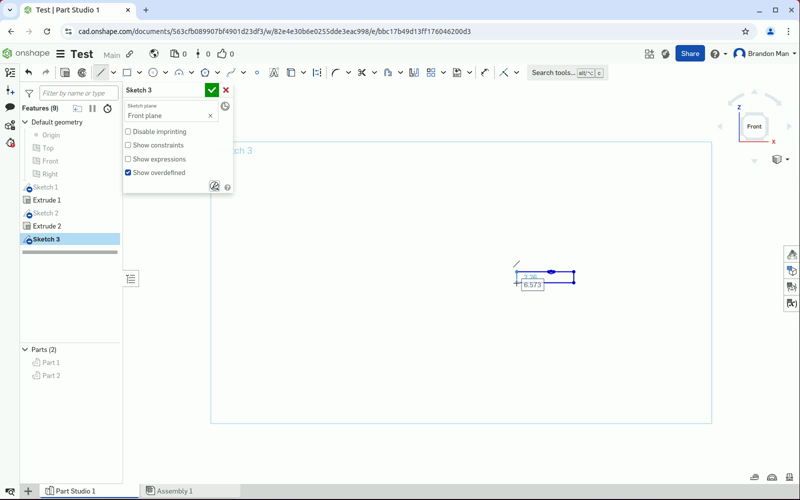
key(esc)
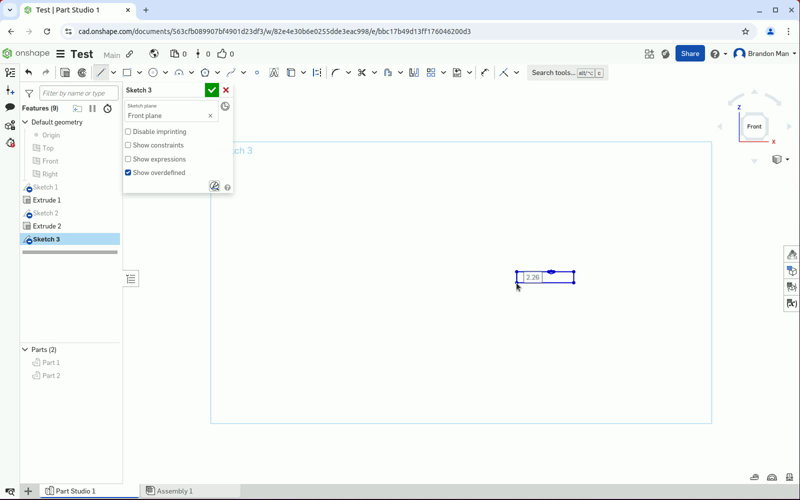
mouse_move(537, 281)
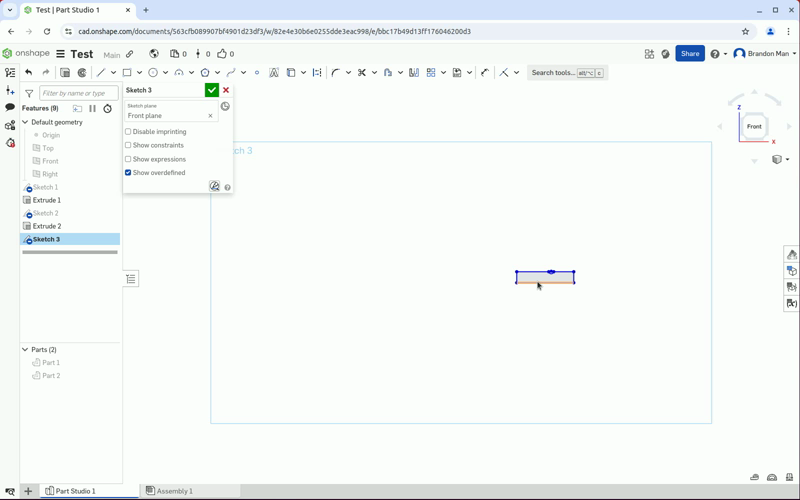
scroll(6)
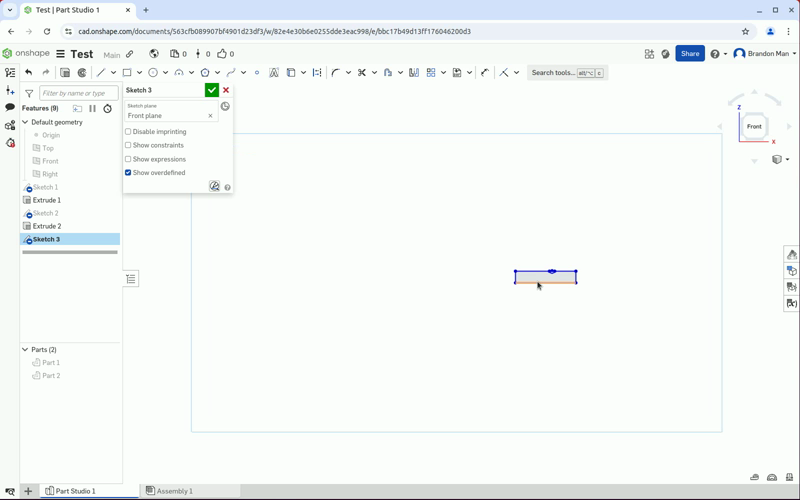
scroll(6)
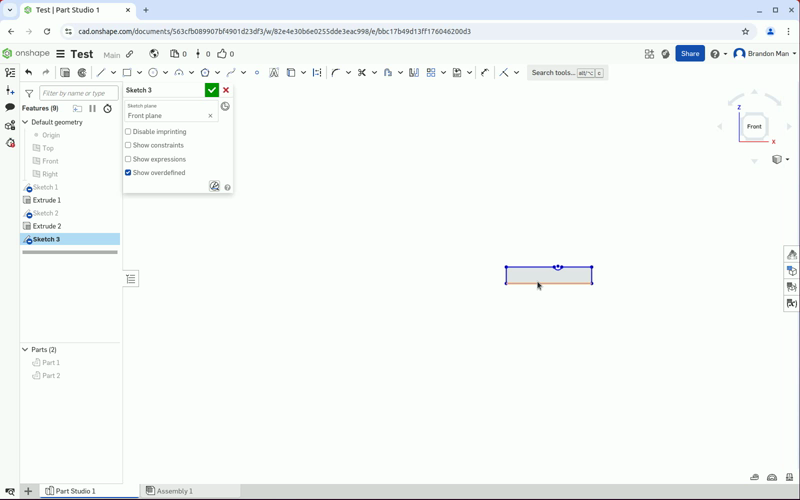
scroll(6)
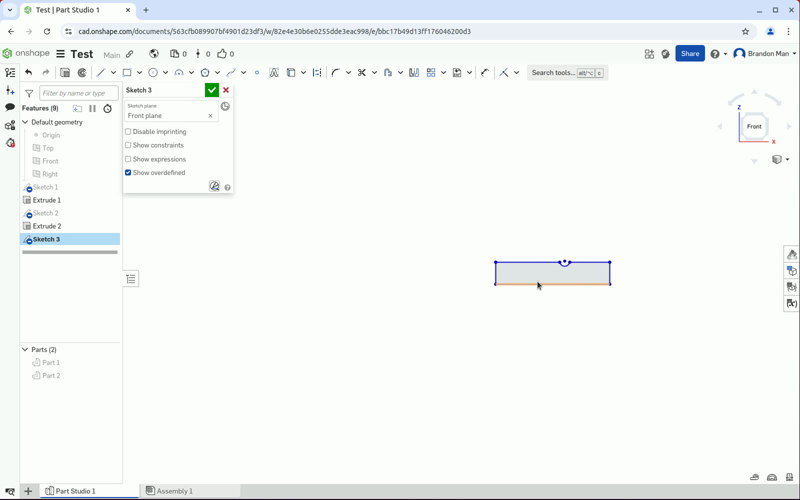
scroll(6)
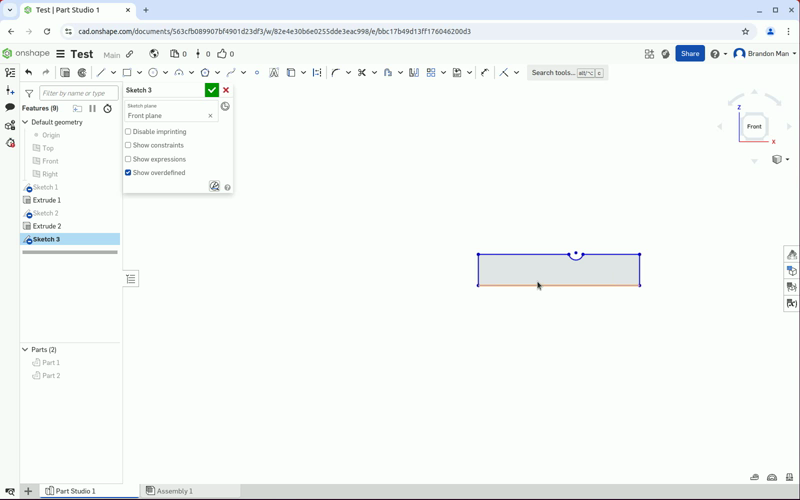
scroll(6)
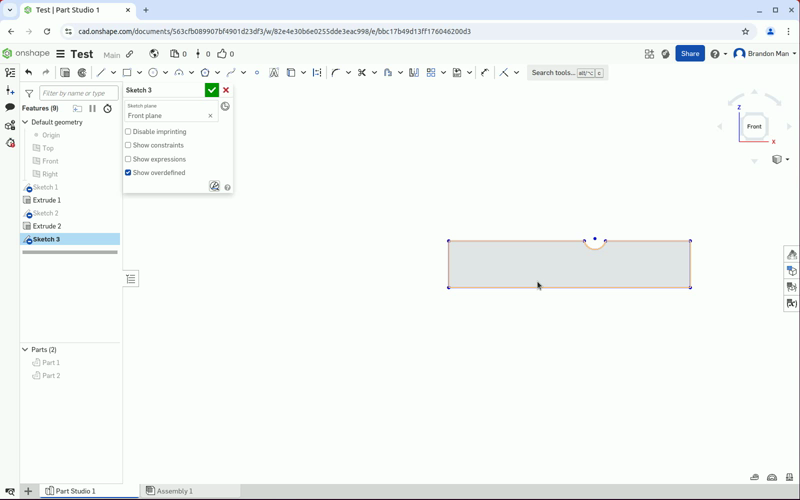
scroll(6)
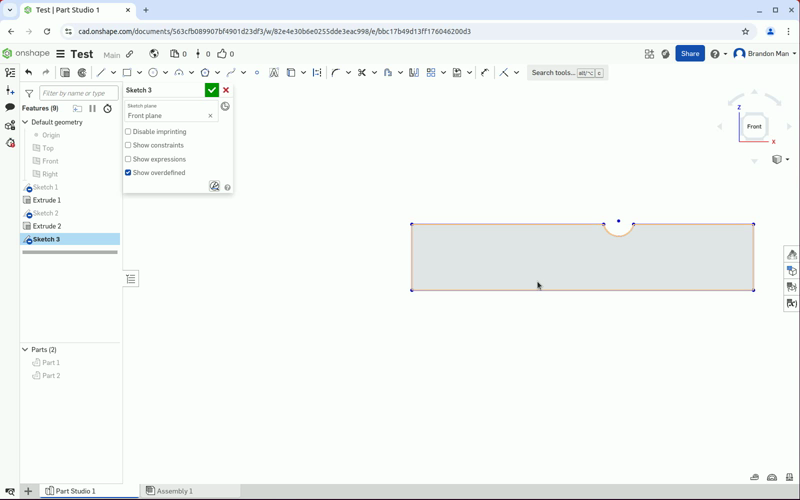
scroll(6)
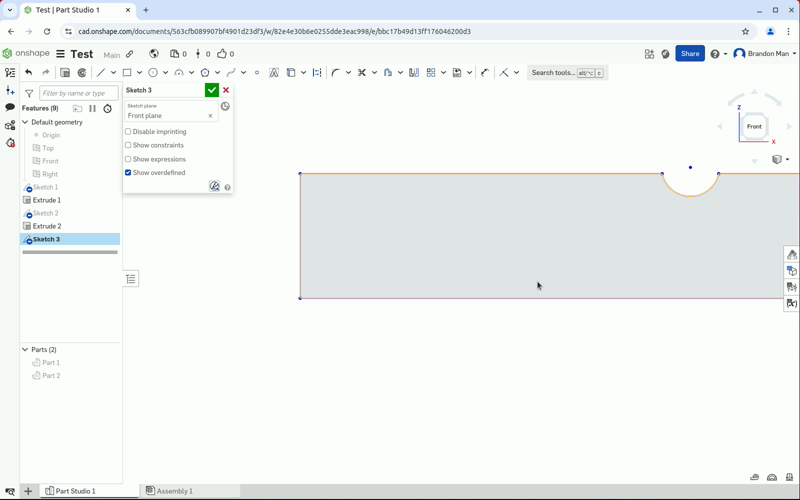
click(537, 281)
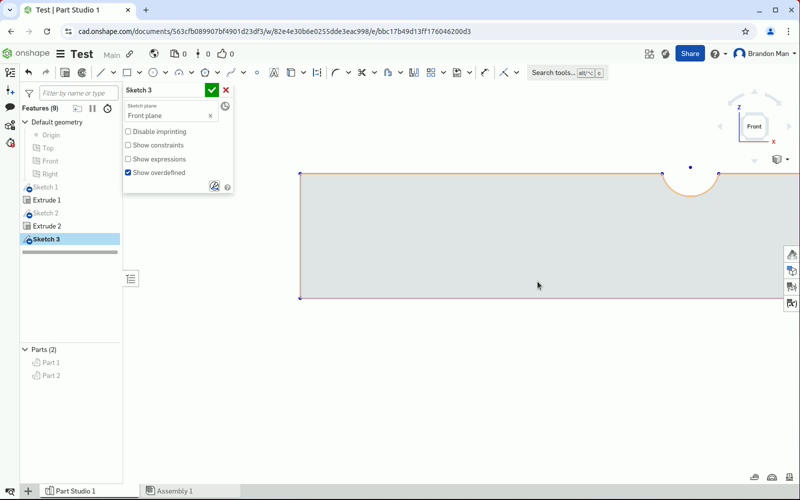
scroll(-6)
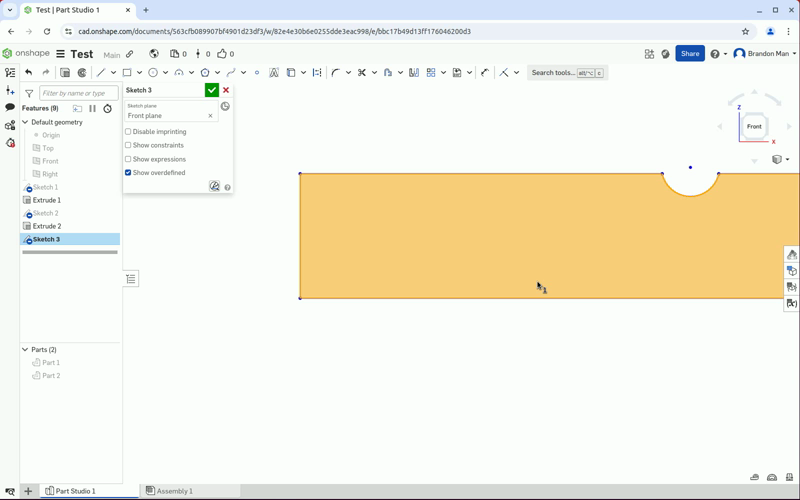
scroll(-6)
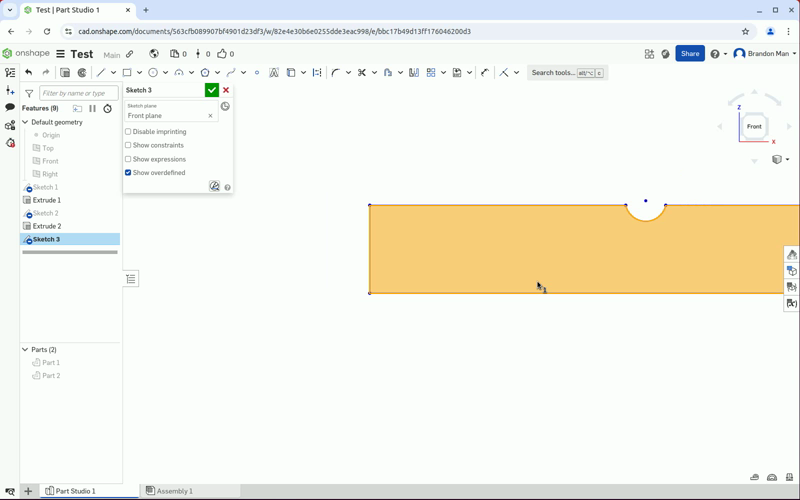
scroll(-6)
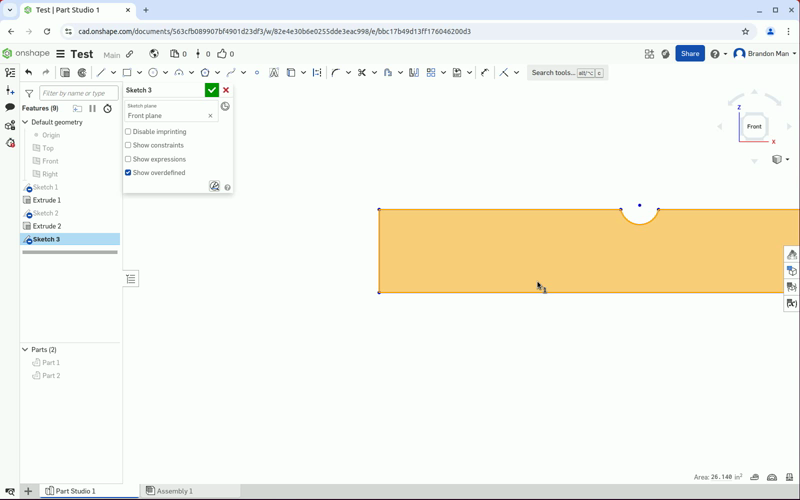
scroll(-6)
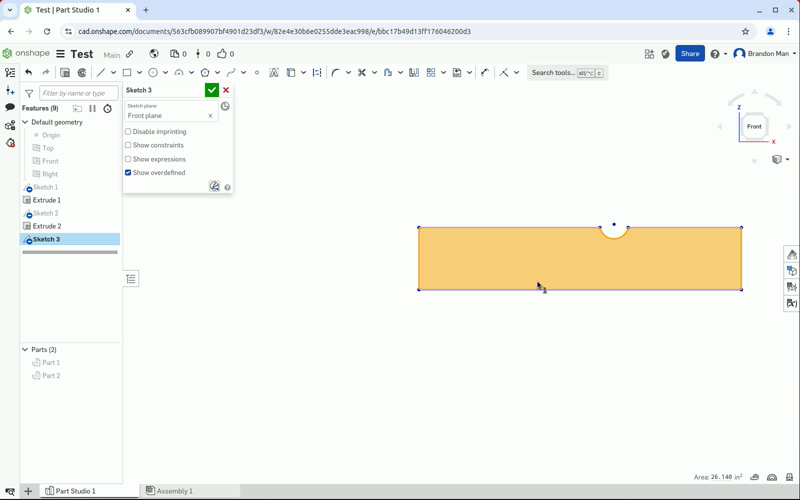
scroll(-6)
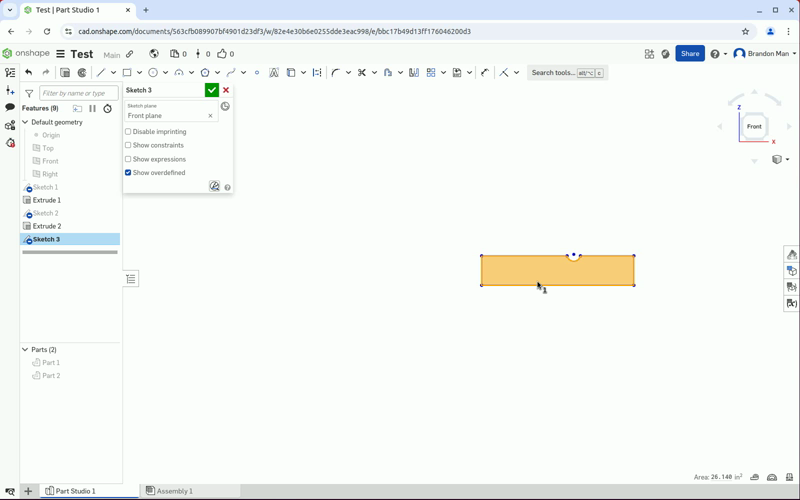
scroll(-6)
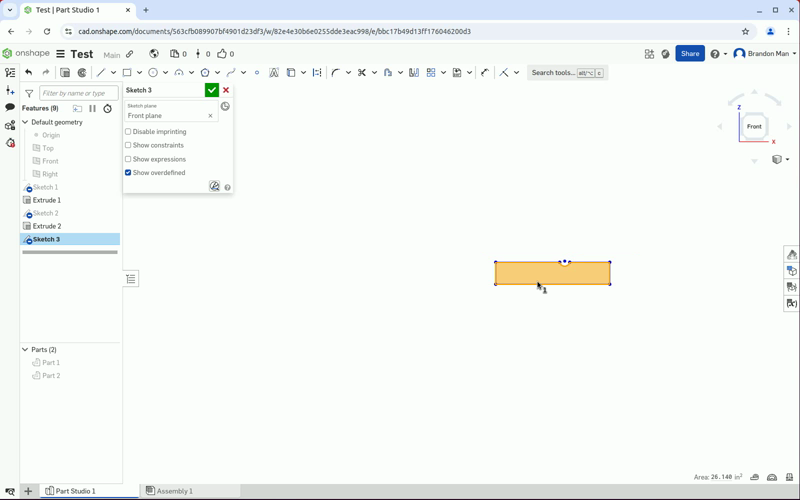
scroll(-6)
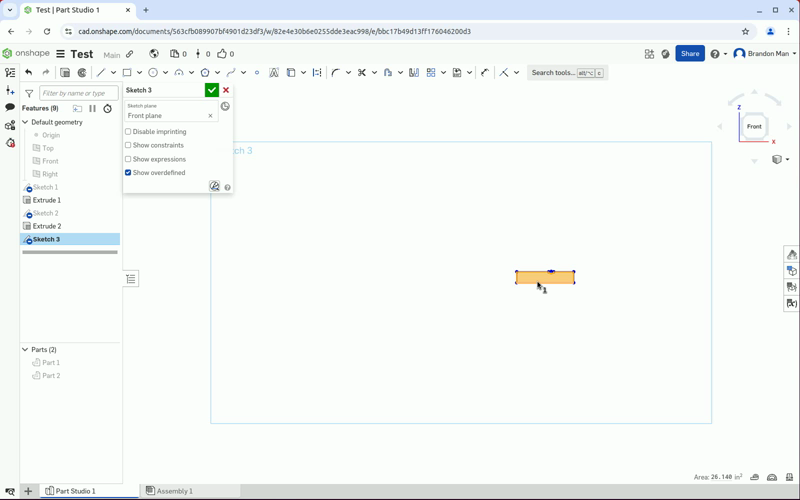
mouse_move(73, 352)
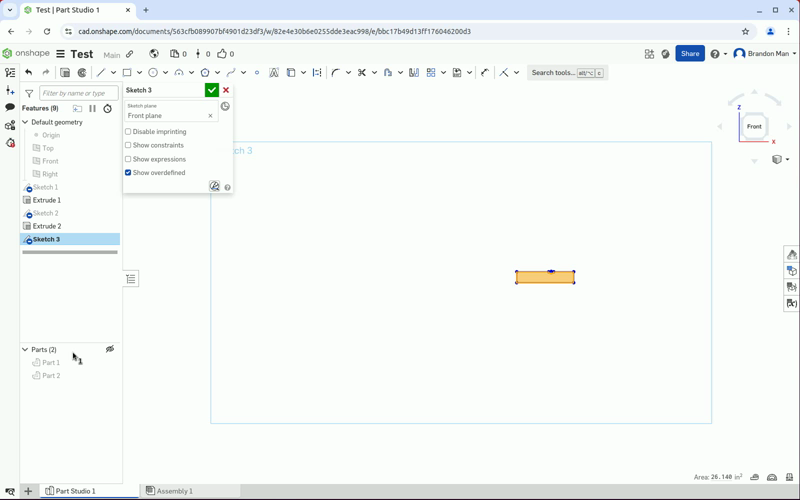
key(shift+y)
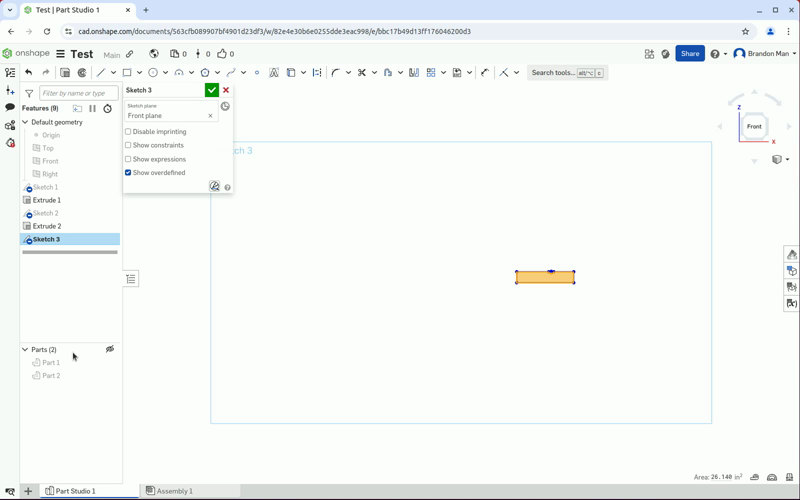
key(shift+e)
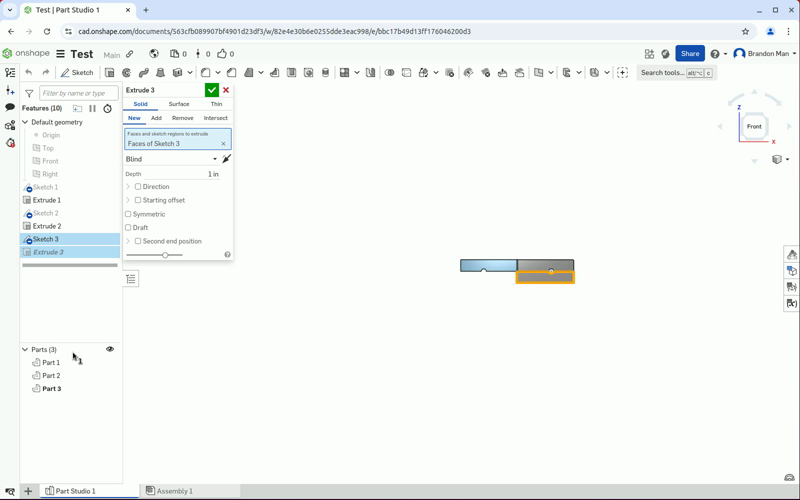
mouse_move(143, 106)
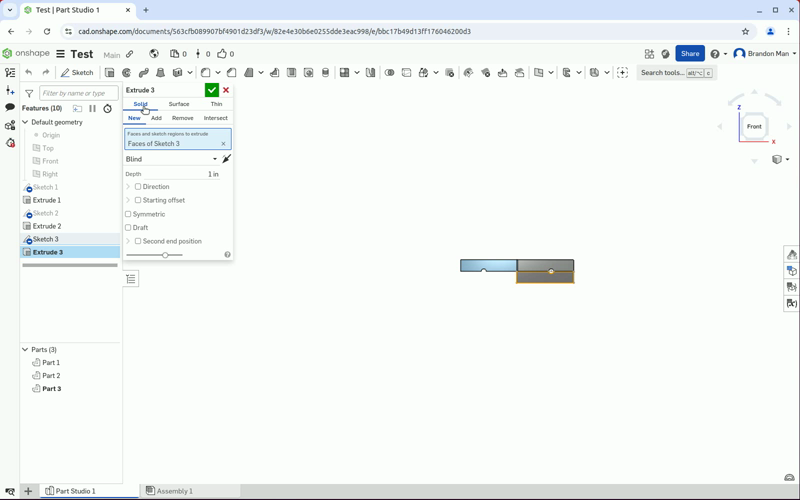
click(143, 106)
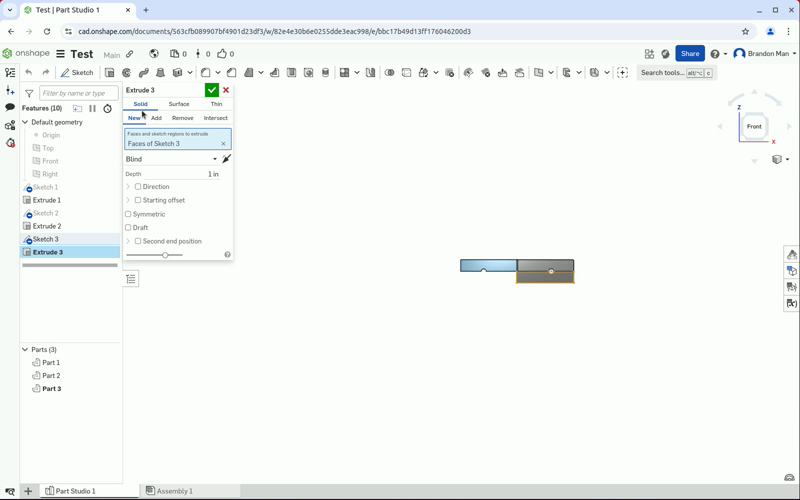
mouse_move(137, 120)
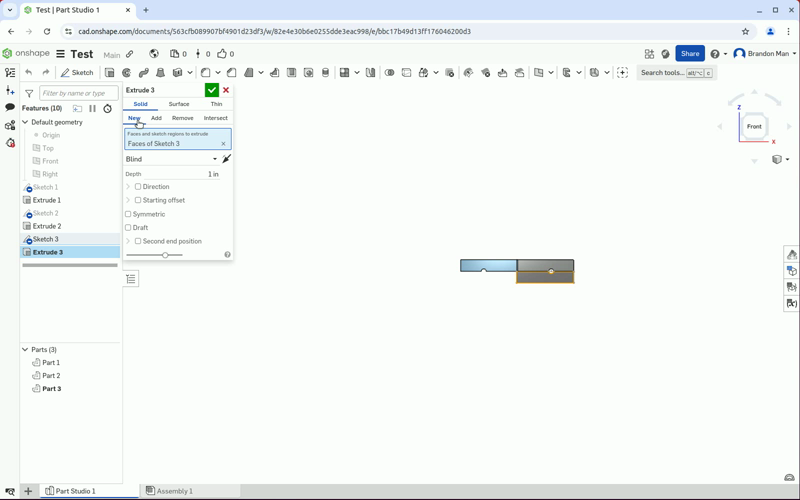
click(137, 120)
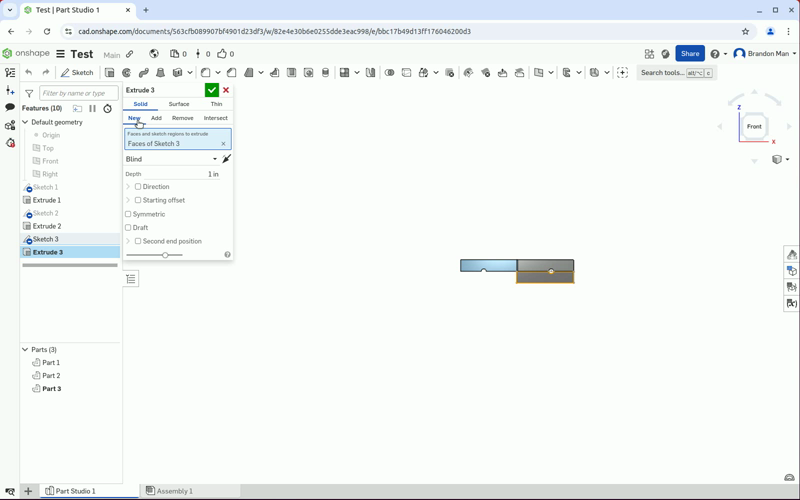
key(tab, 4)
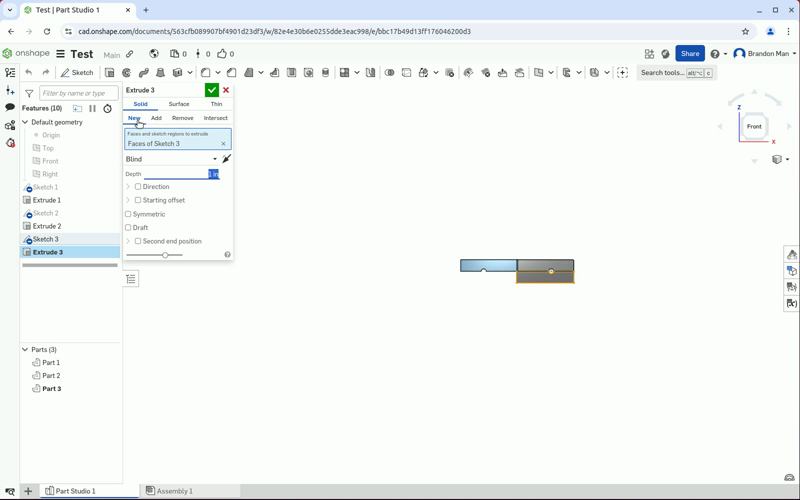
text(2.407)
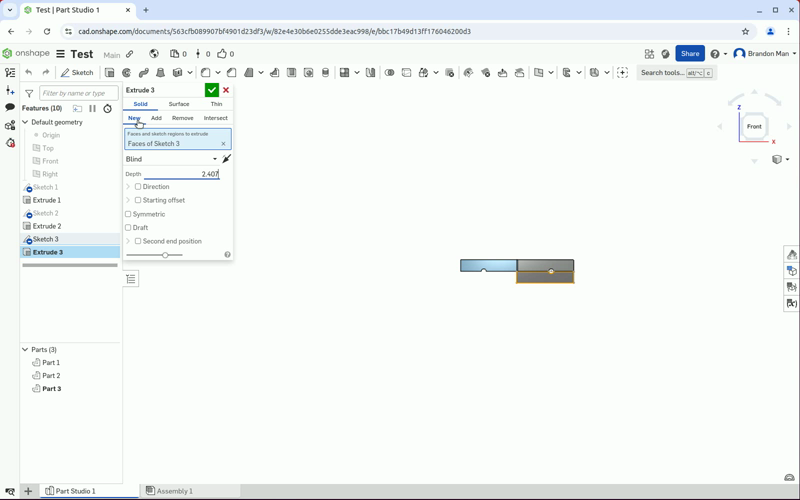
key(enter)
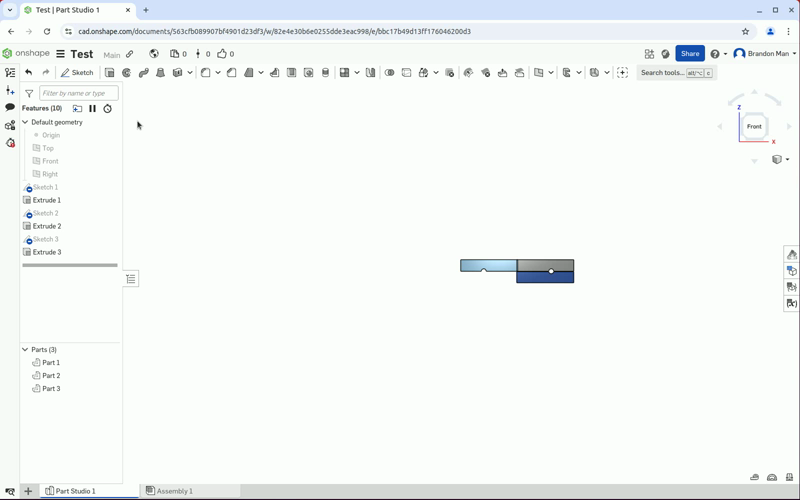
key(shift+h)
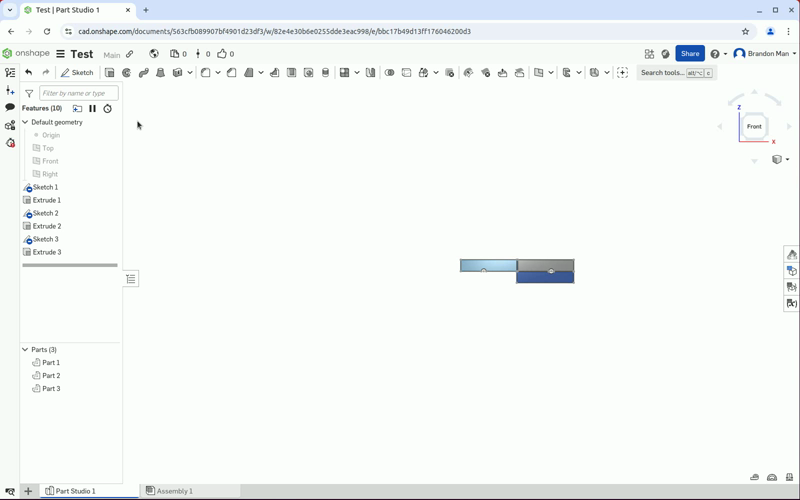
key(shift+h)
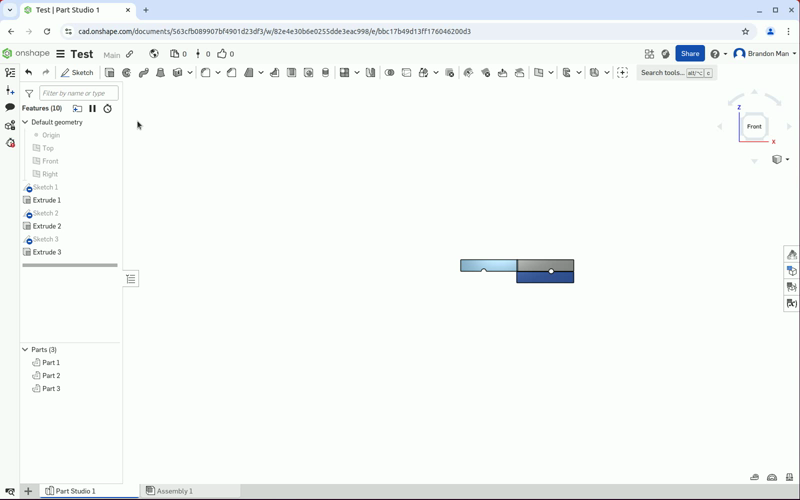
mouse_move(73, 189)
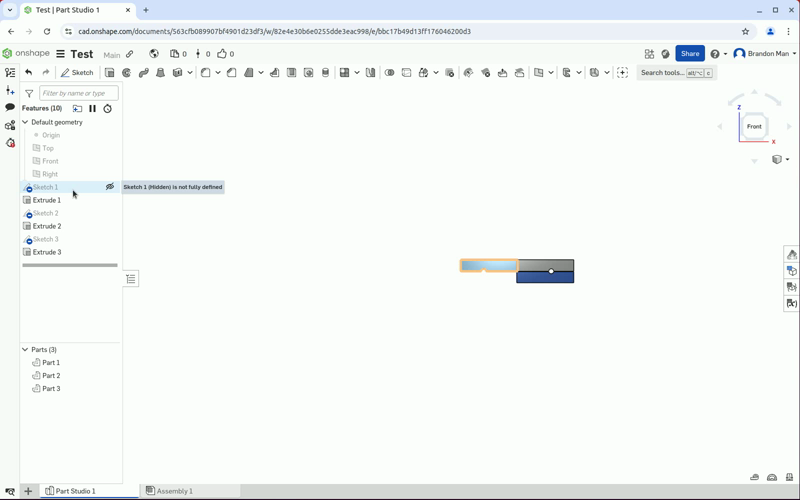
click(73, 189)
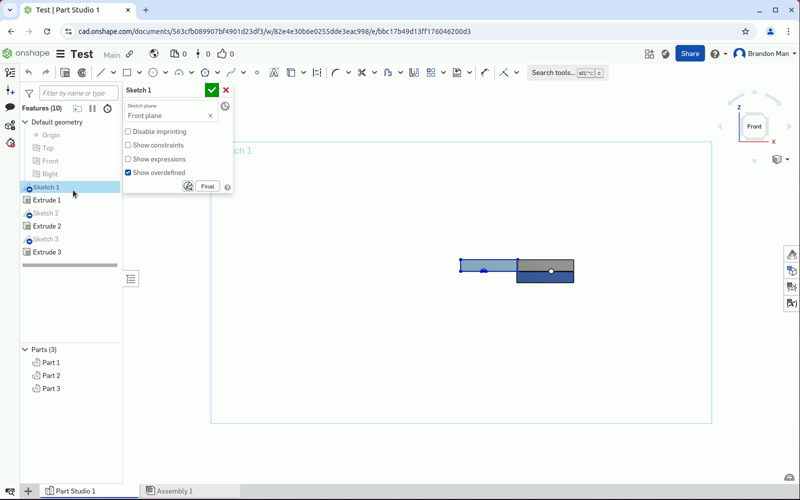
mouse_move(229, 92)
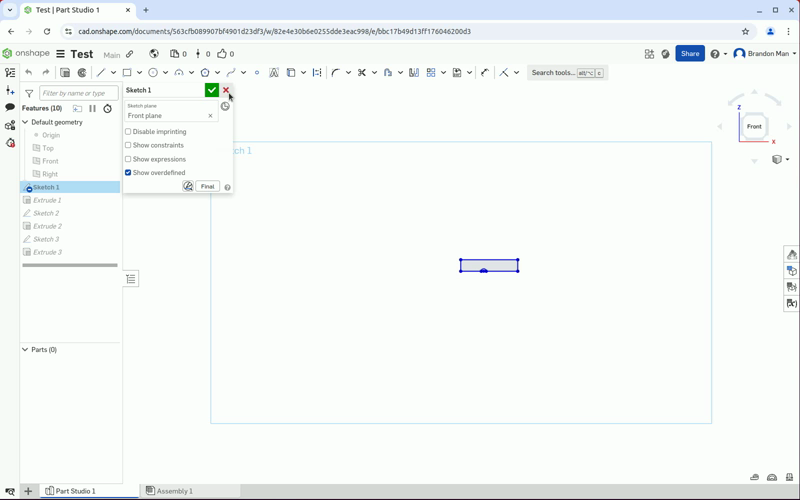
click(229, 92)
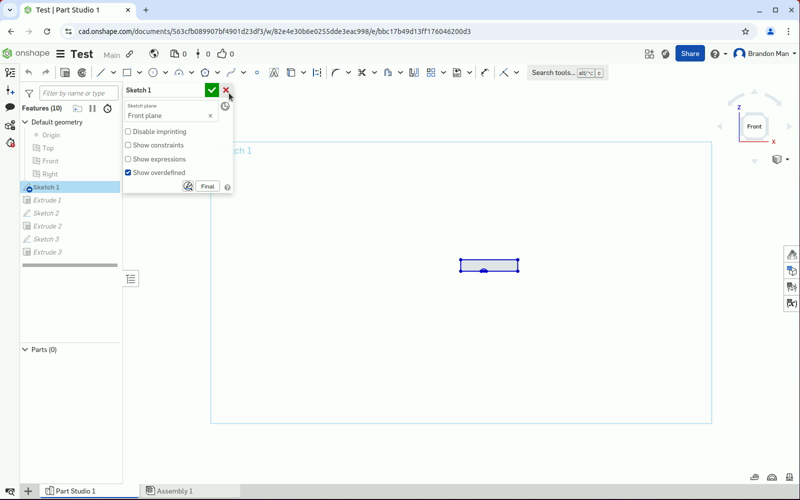
key(shift+s)
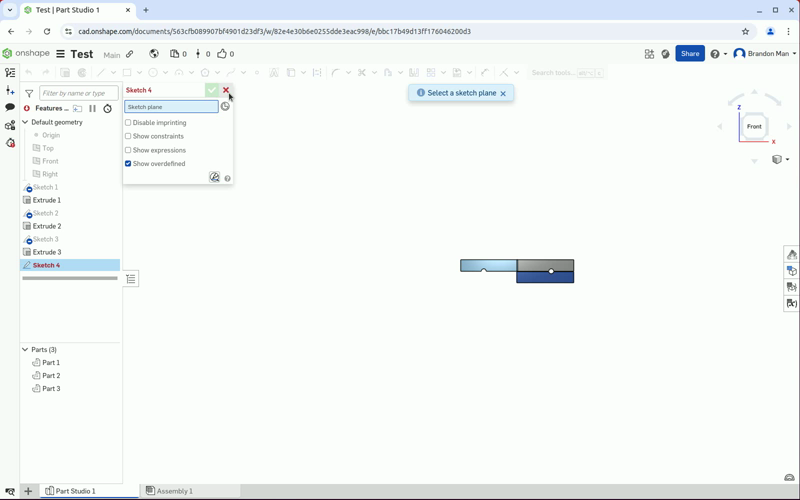
mouse_move(73, 163)
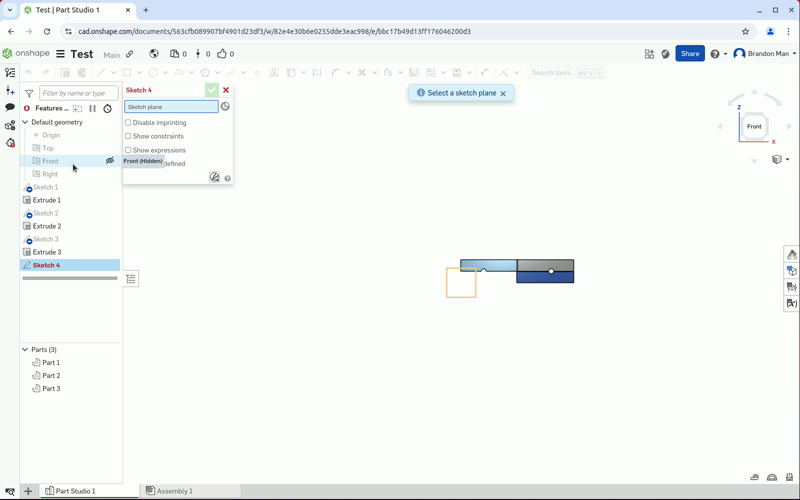
click(73, 163)
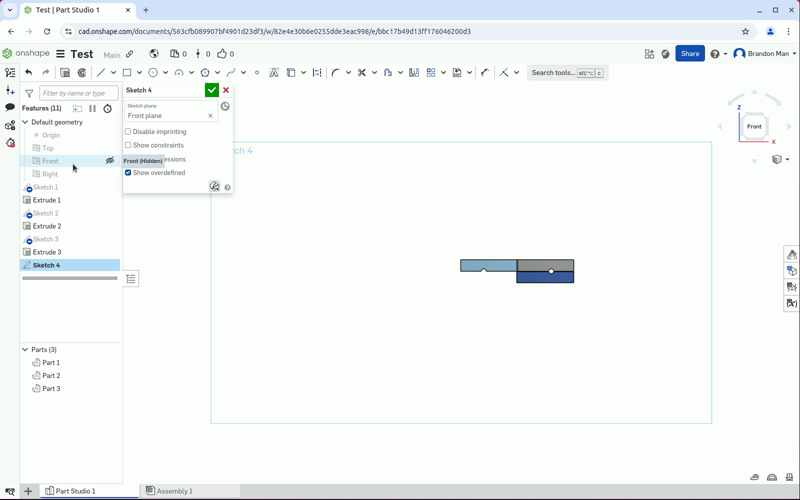
mouse_move(73, 352)
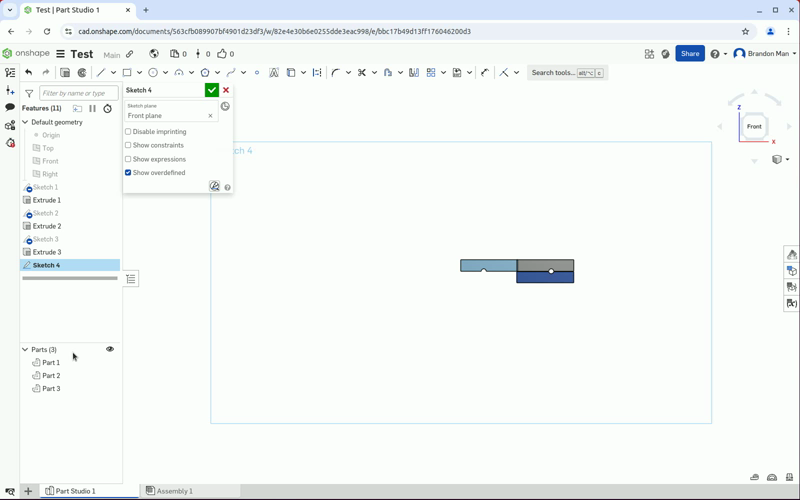
key(y)
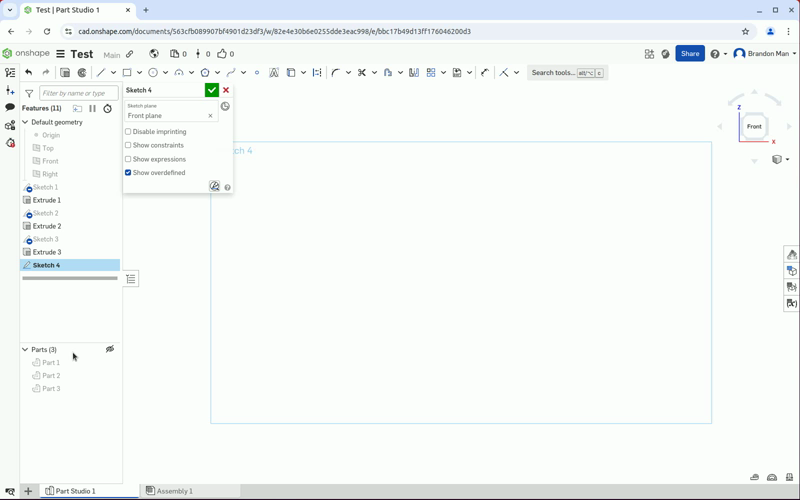
key(l)
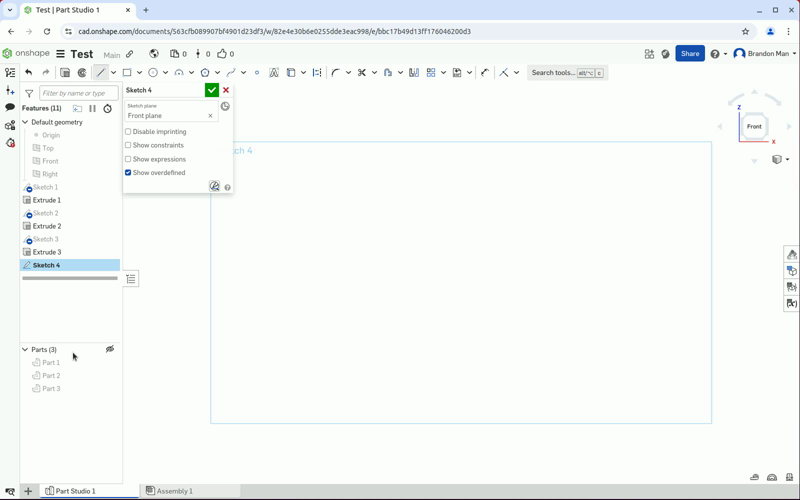
key_down(shift)
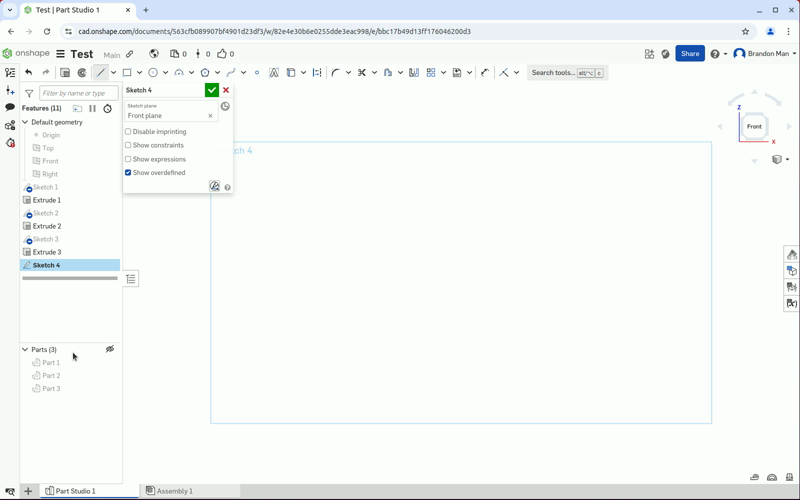
mouse_move(460, 282)
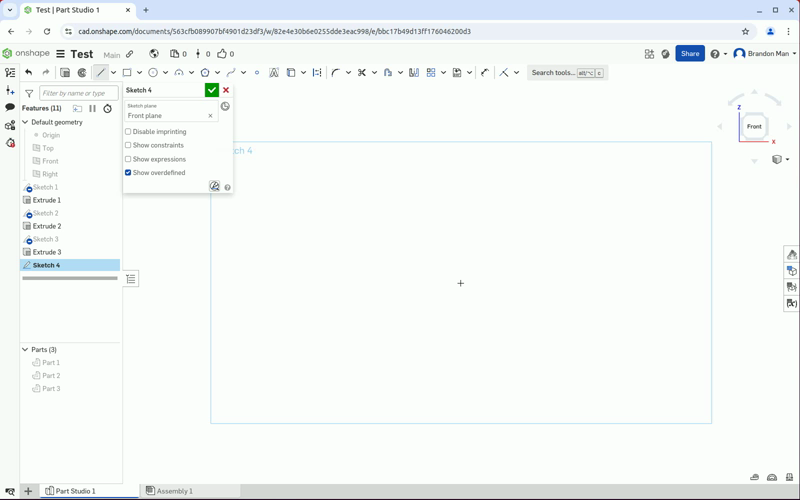
click(460, 282)
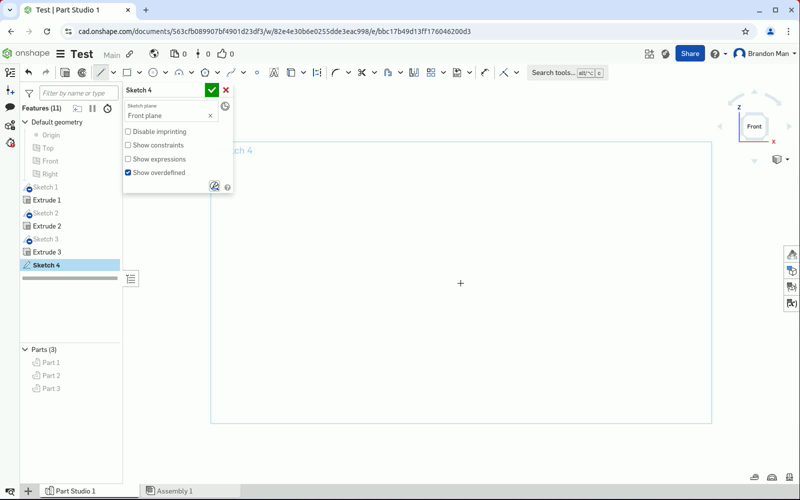
key_up(shift)
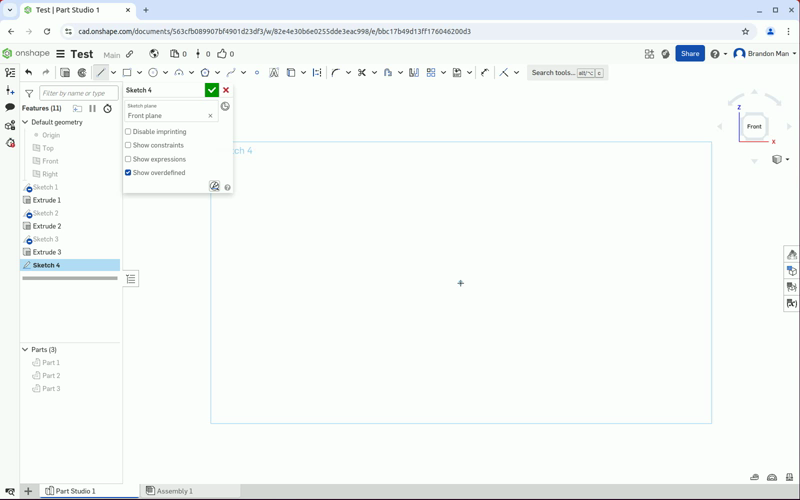
key_down(shift)
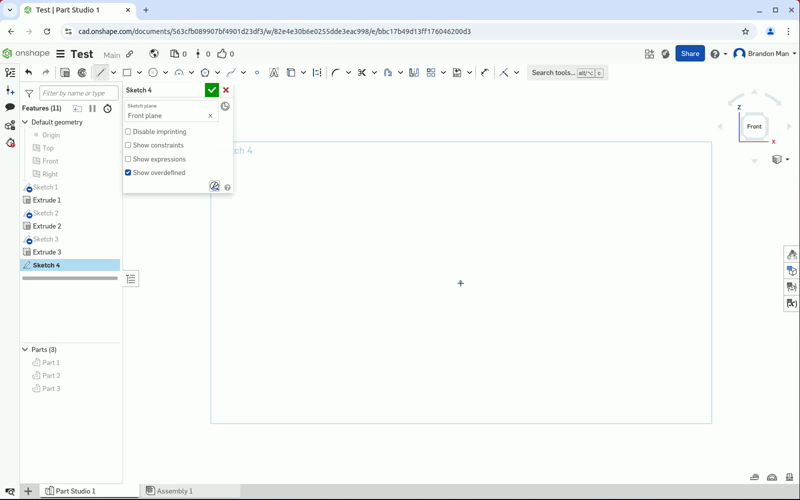
mouse_move(490, 282)
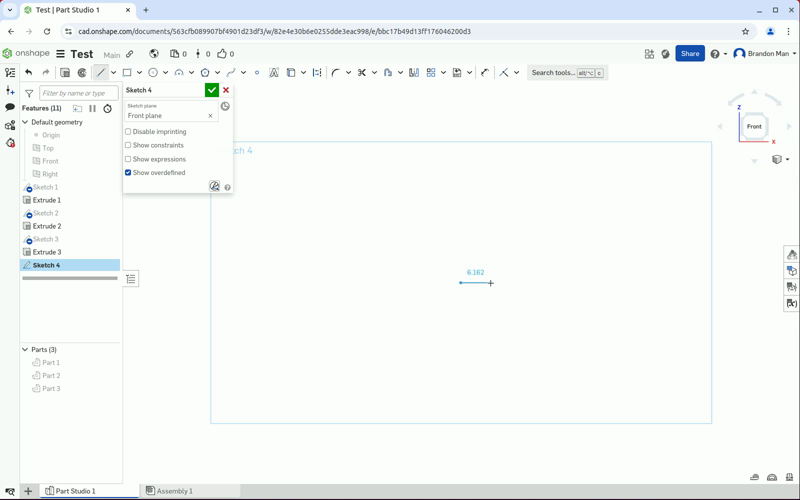
mouse_move(517, 282)
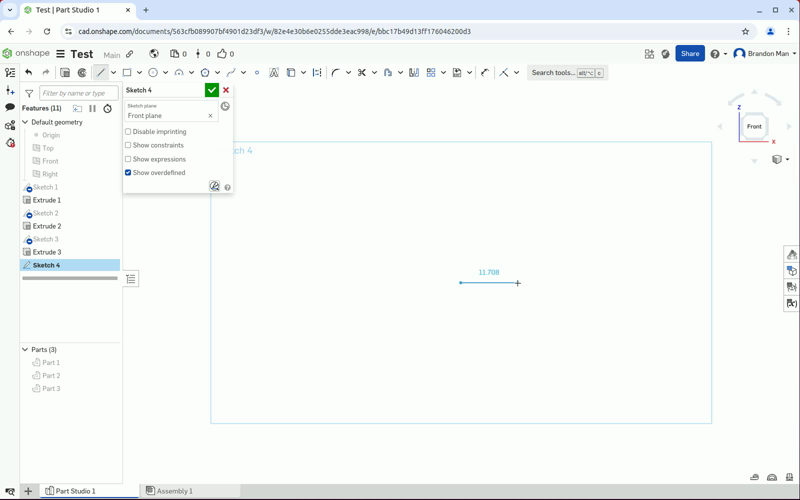
click(517, 282)
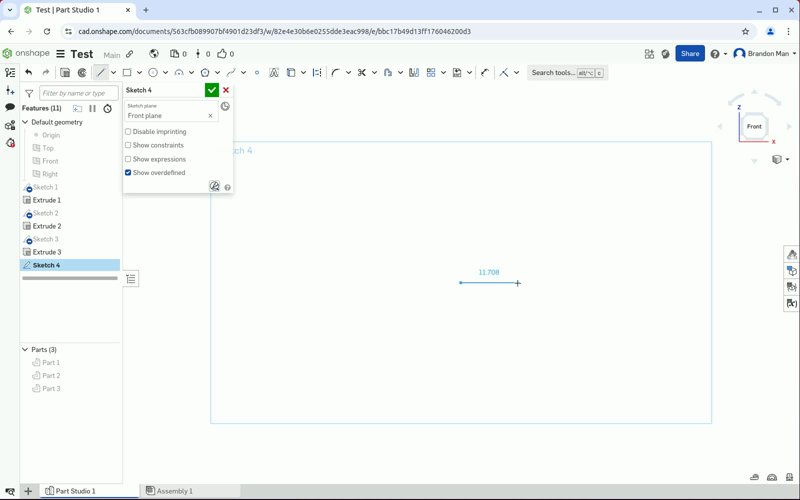
key_up(shift)
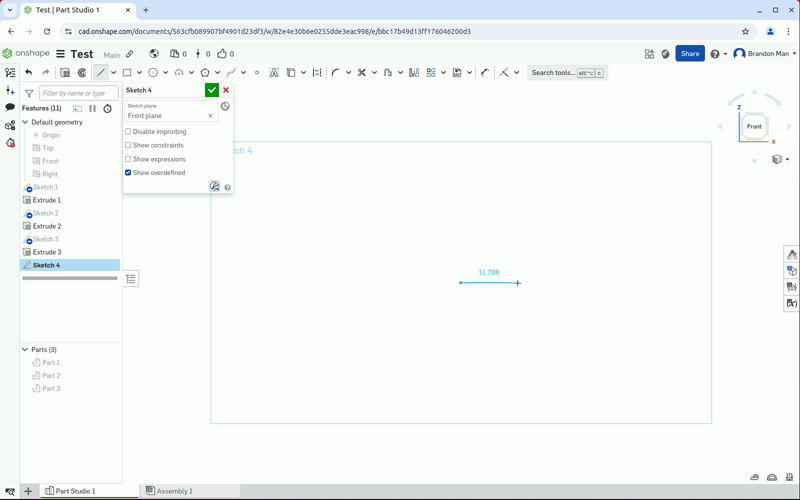
key_down(shift)
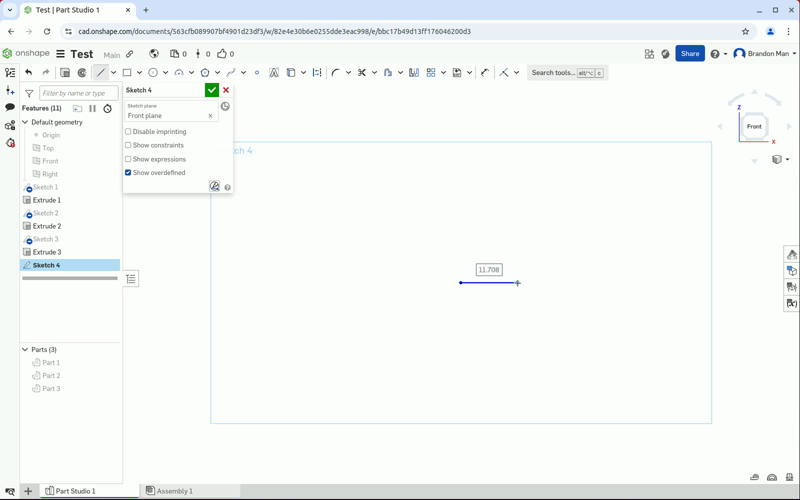
mouse_move(547, 282)
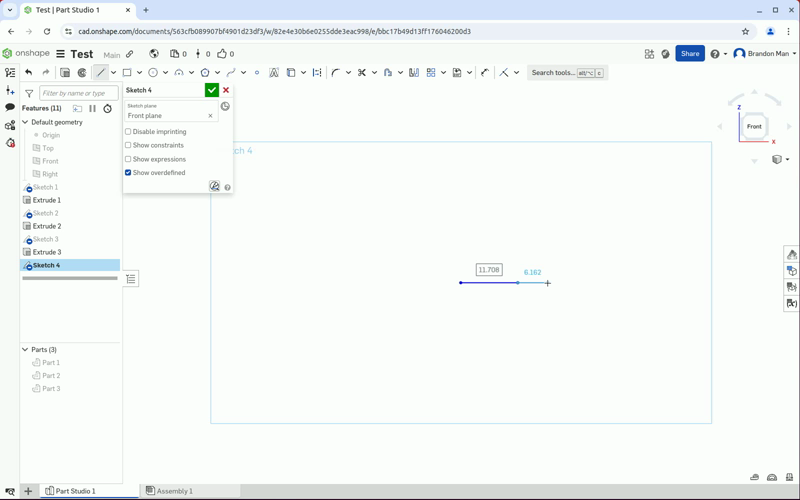
mouse_move(517, 271)
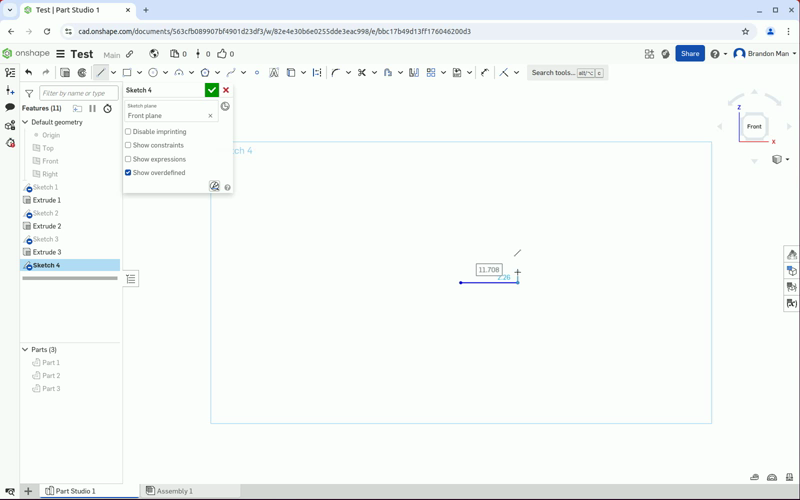
click(517, 271)
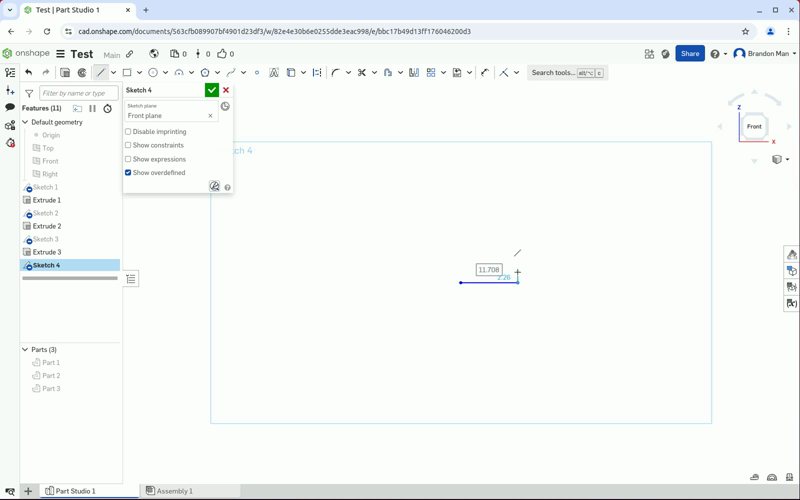
key_up(shift)
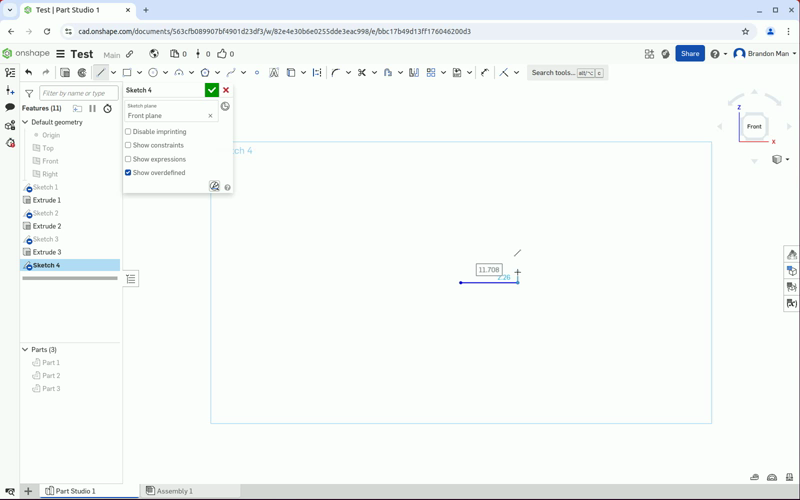
key_down(shift)
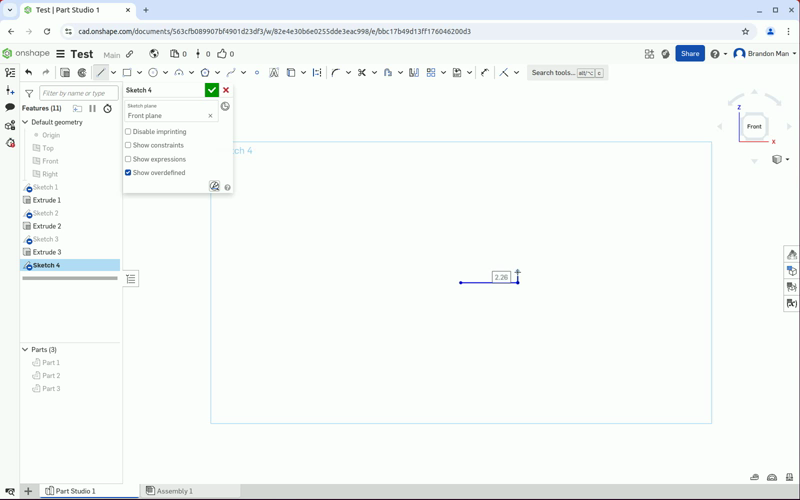
mouse_move(547, 271)
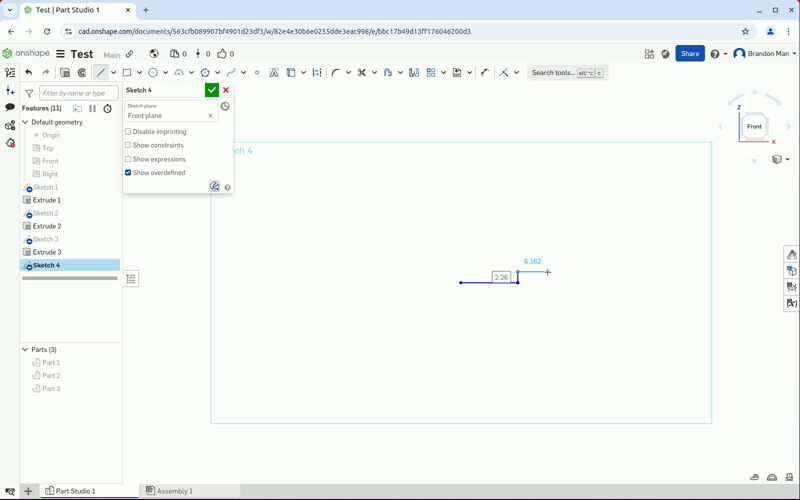
mouse_move(486, 271)
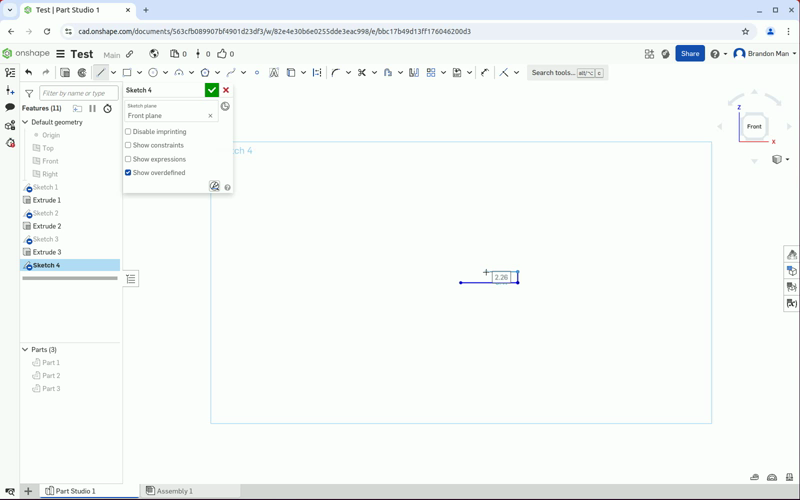
click(486, 271)
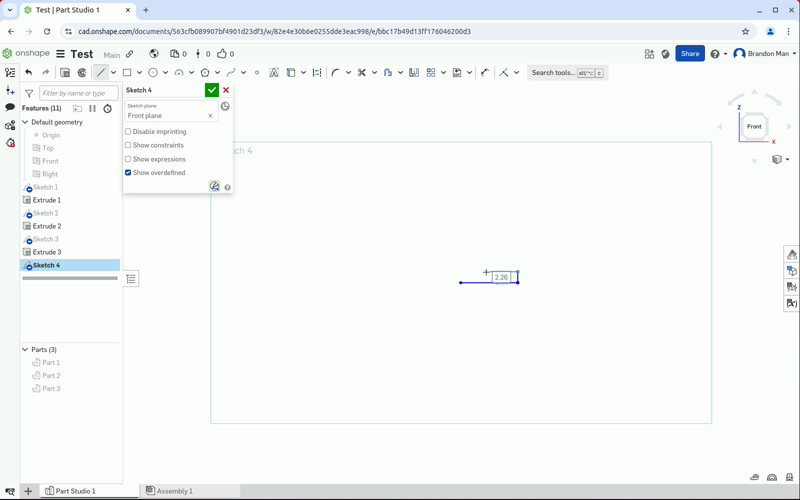
key_up(shift)
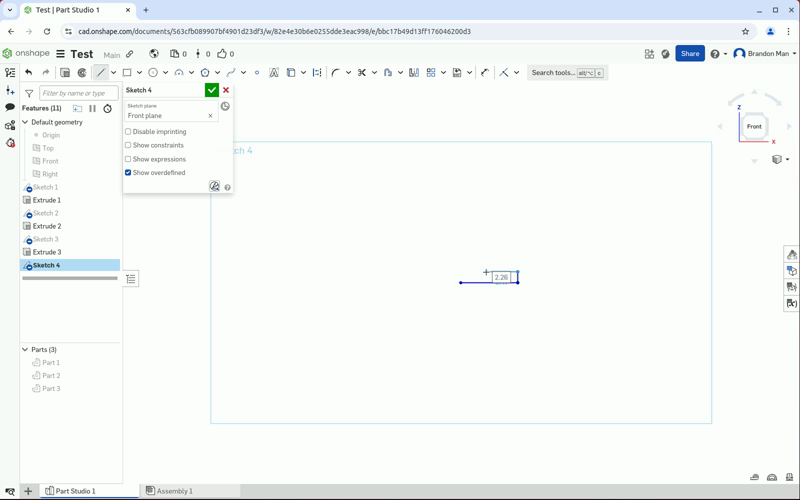
key(esc)
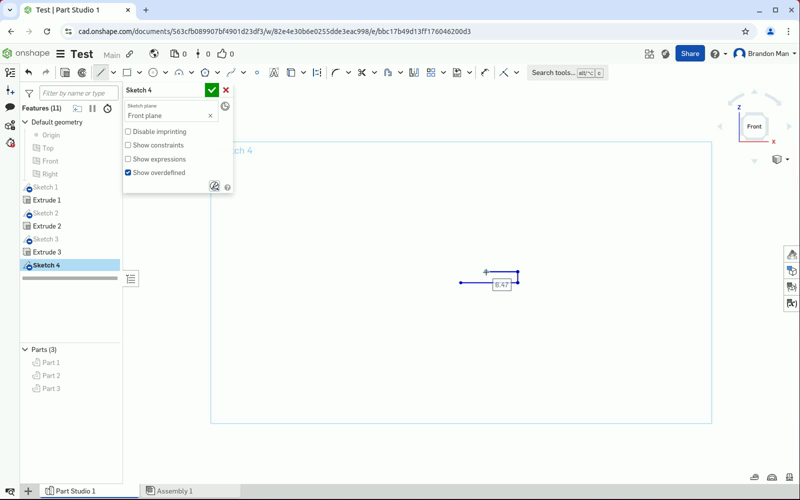
key(a)
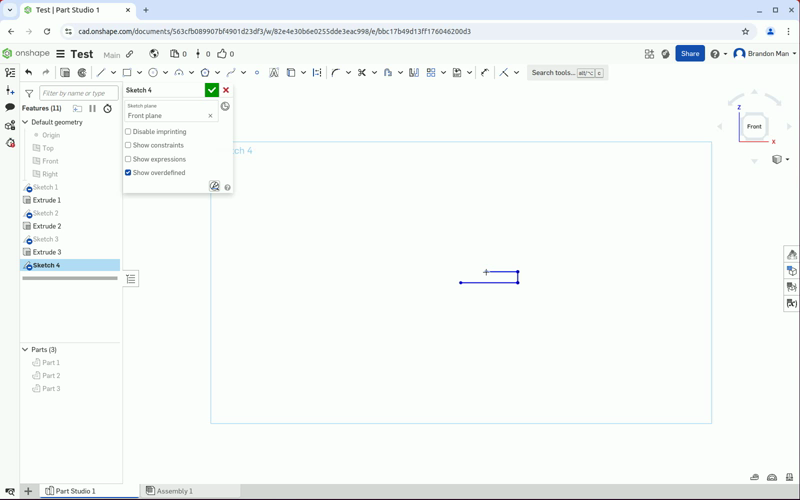
mouse_move(486, 271)
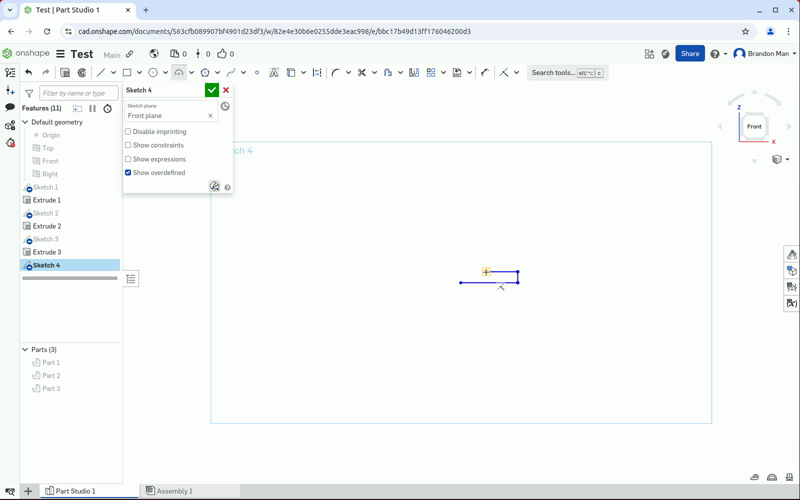
click(486, 271)
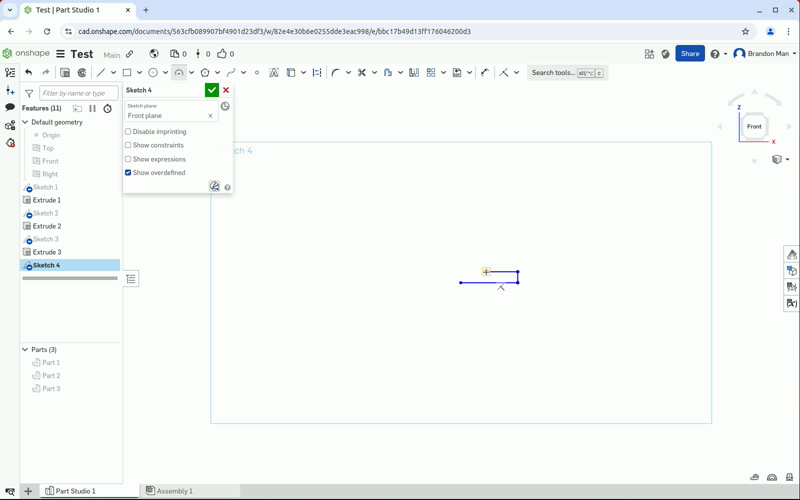
key_down(shift)
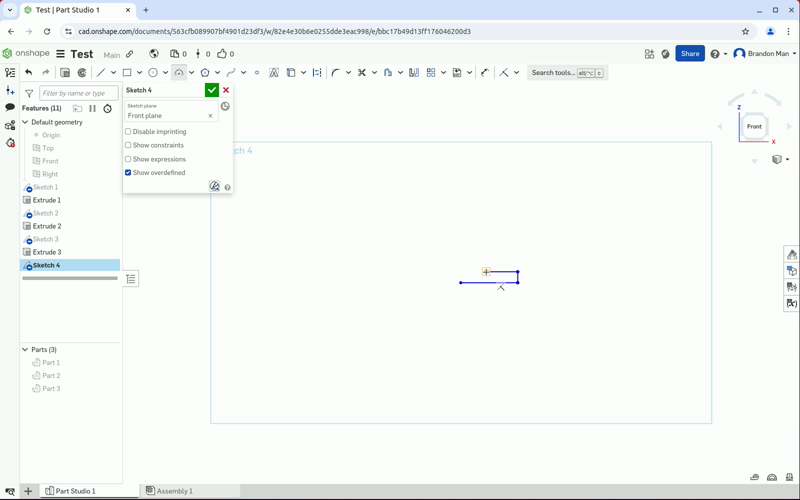
mouse_move(481, 271)
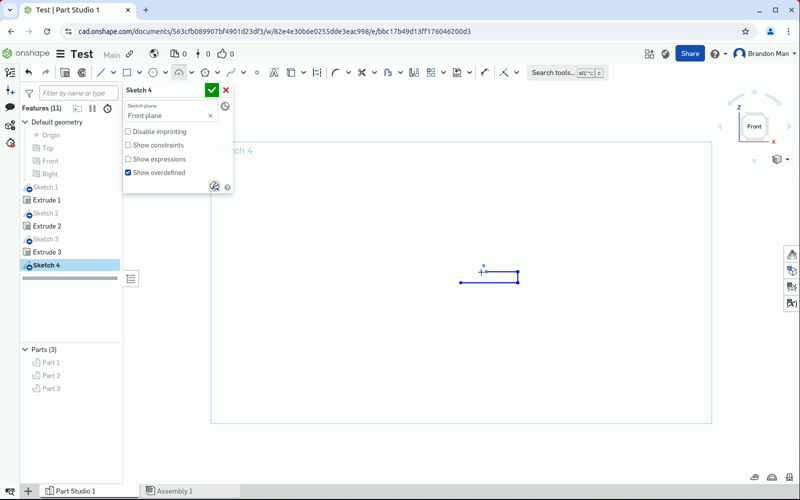
scroll(6)
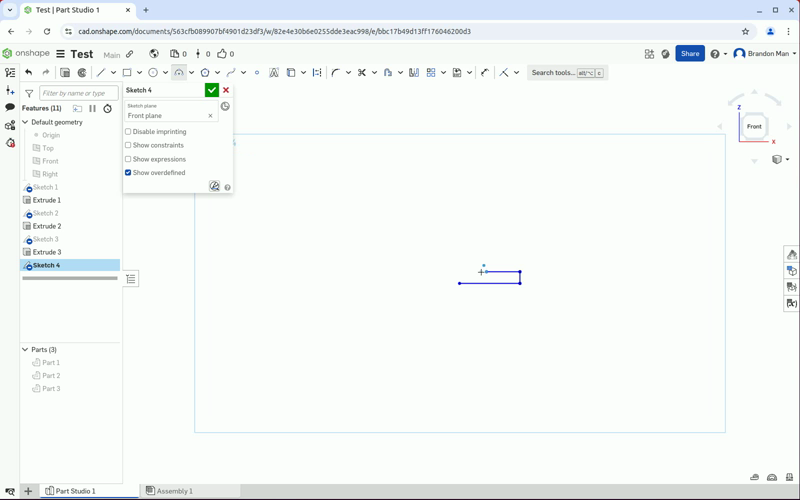
scroll(6)
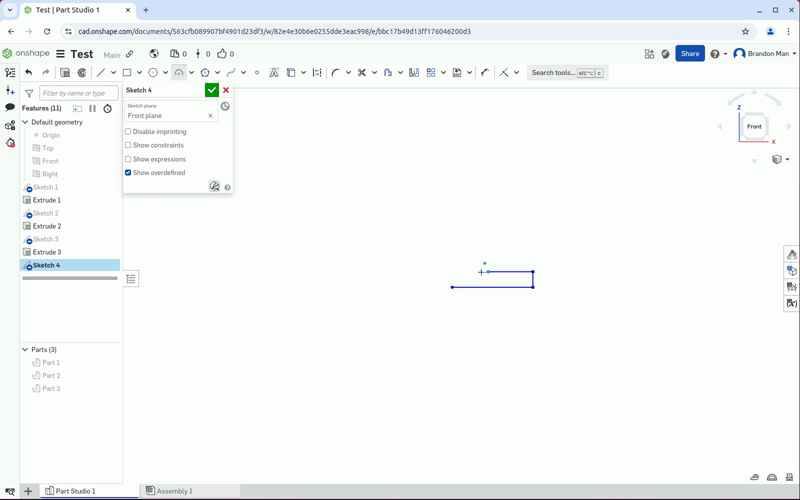
scroll(6)
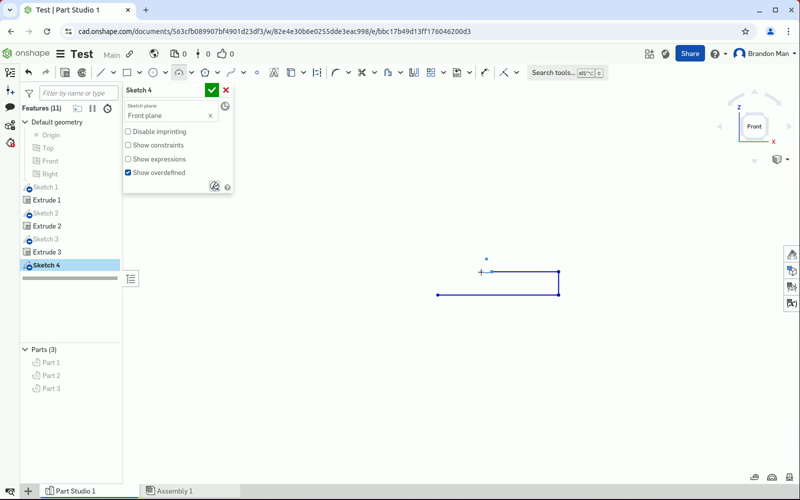
scroll(6)
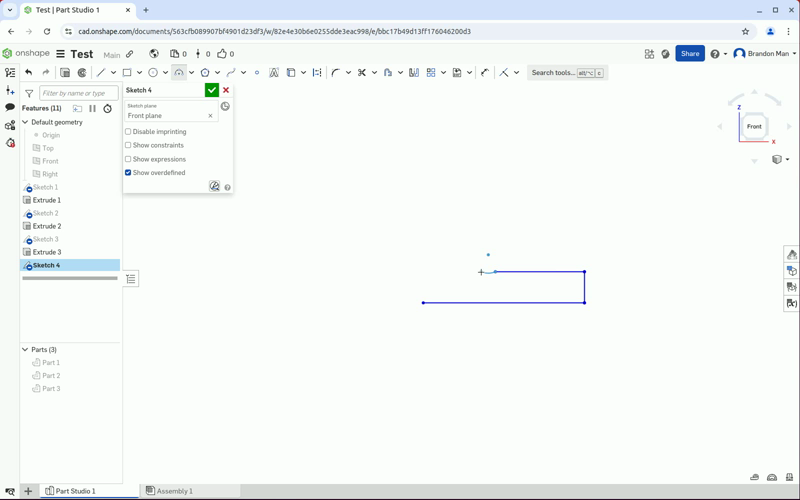
scroll(6)
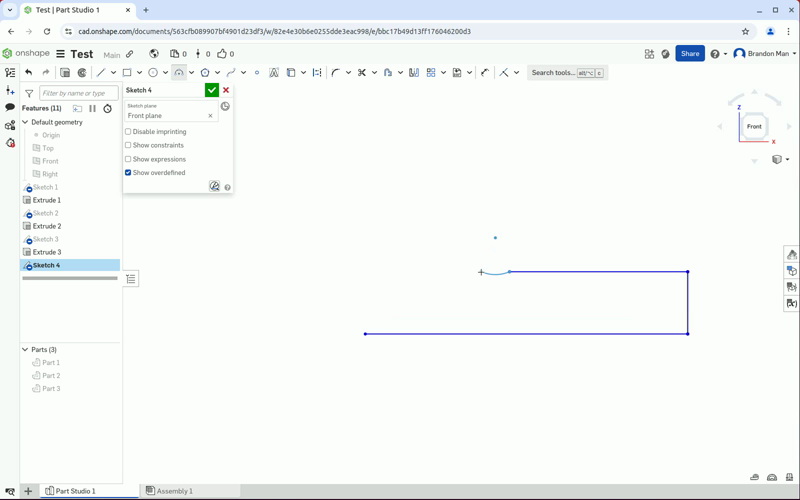
scroll(6)
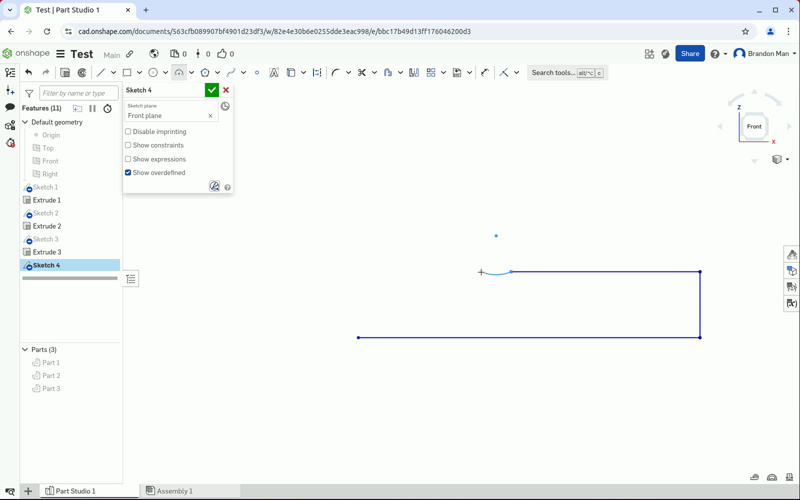
scroll(6)
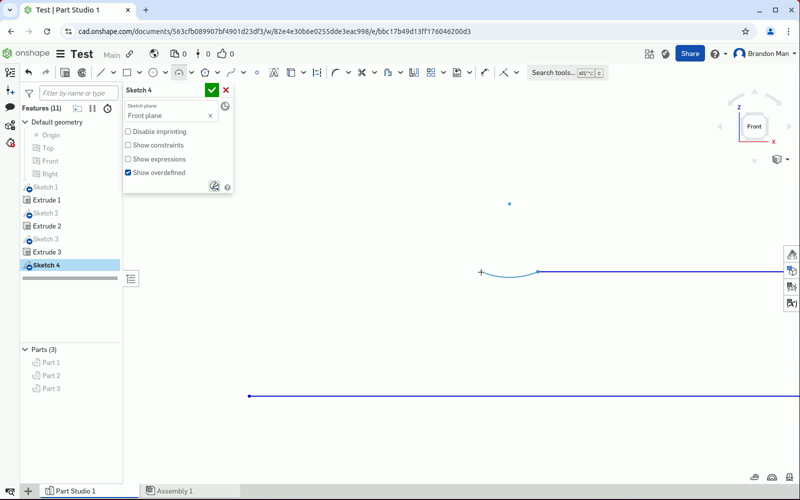
click(481, 271)
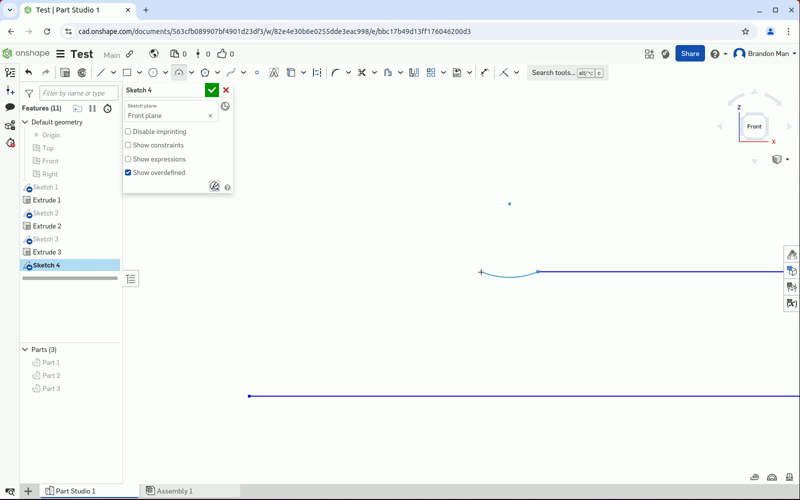
scroll(-6)
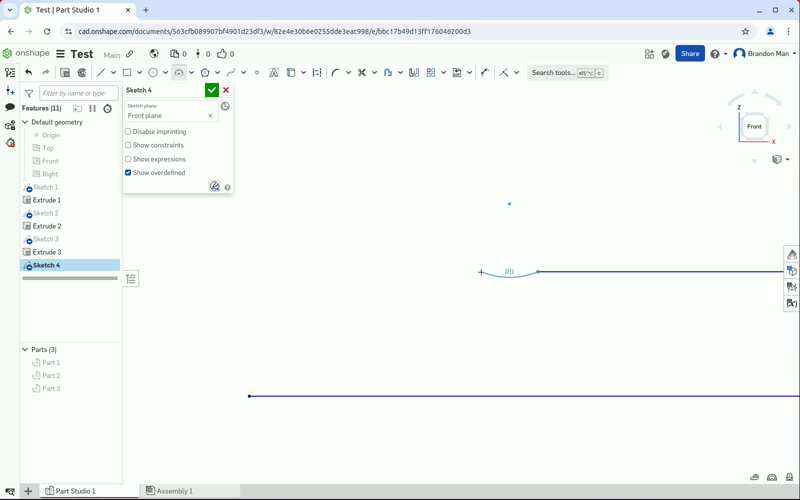
scroll(-6)
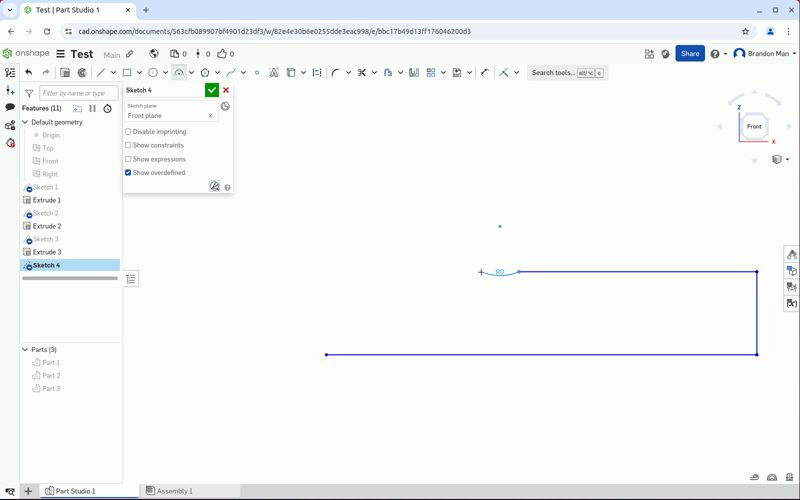
scroll(-6)
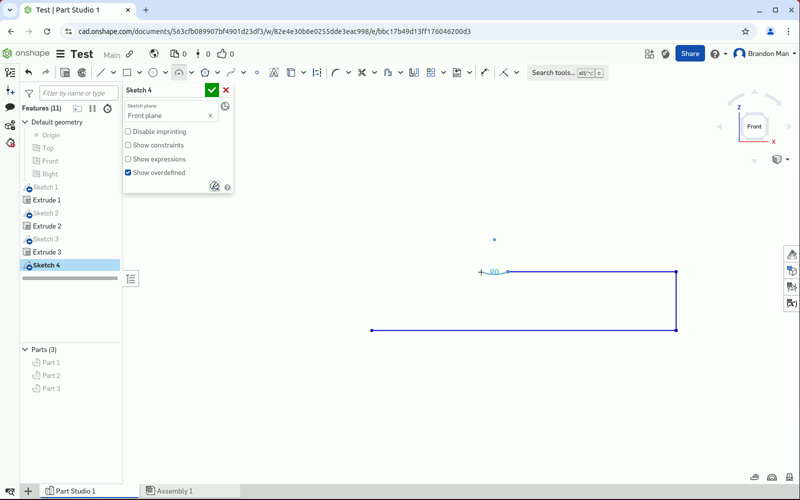
scroll(-6)
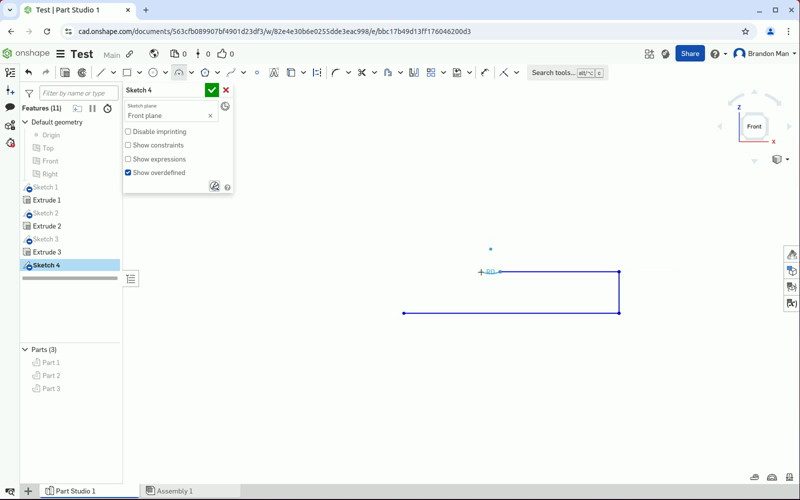
scroll(-6)
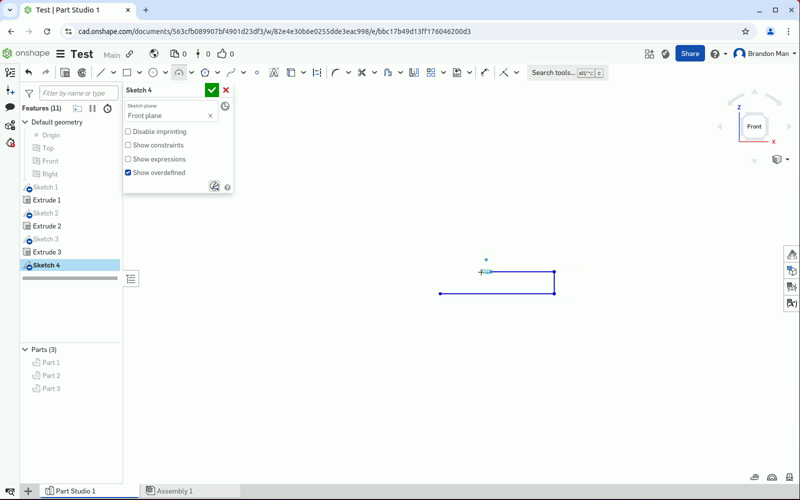
scroll(-6)
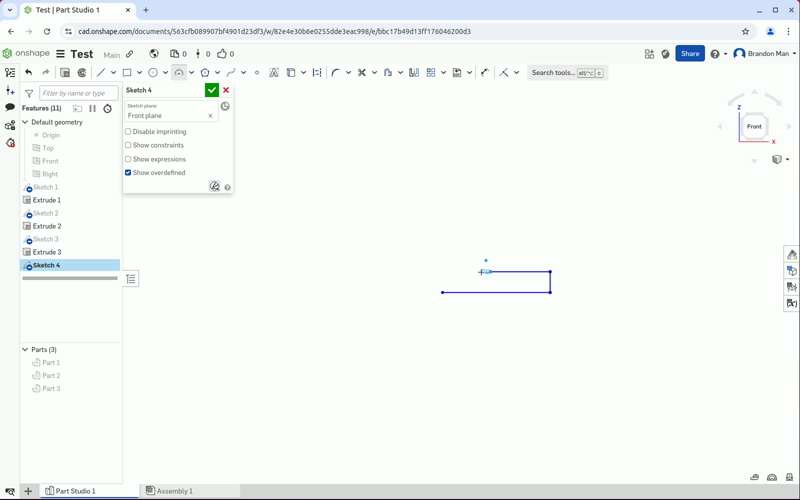
scroll(-6)
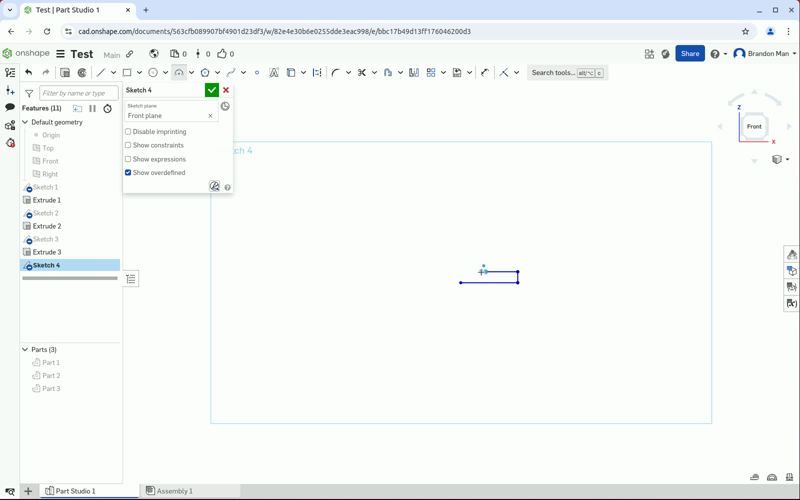
mouse_move(483, 273)
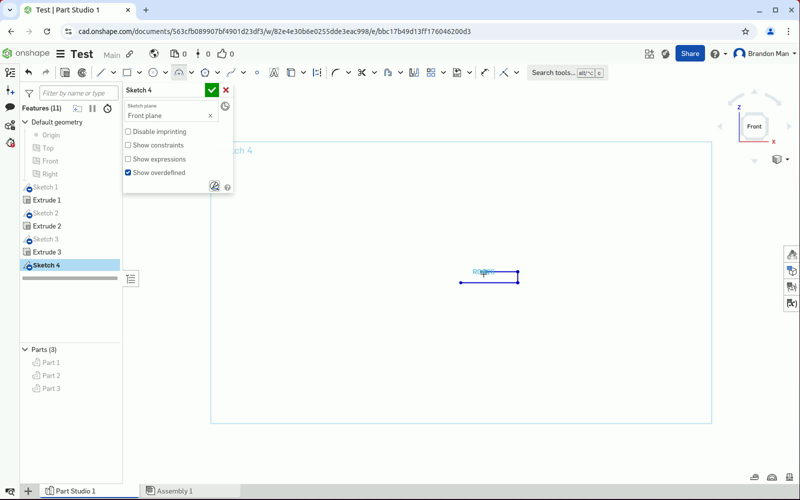
scroll(6)
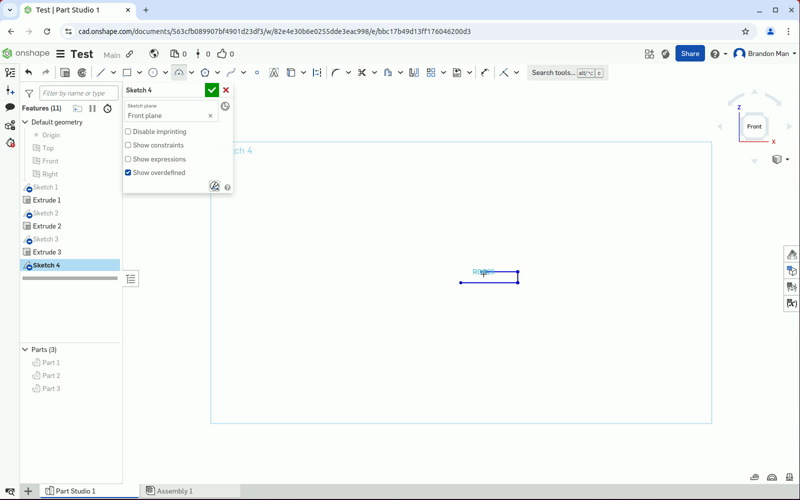
scroll(6)
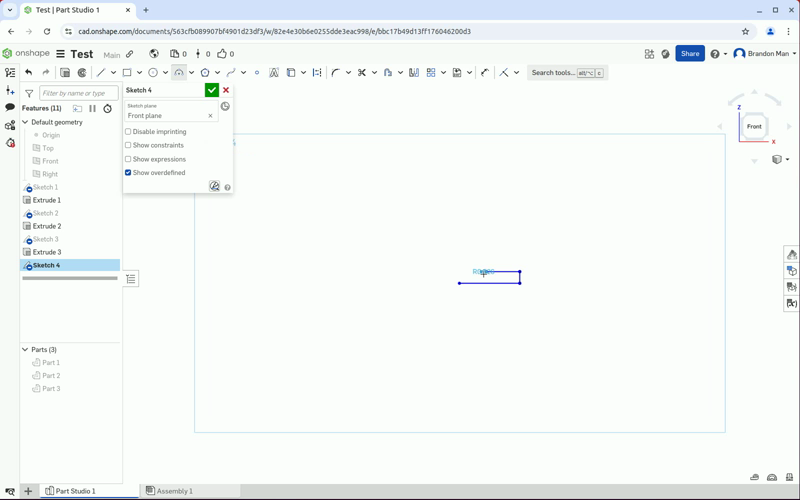
scroll(6)
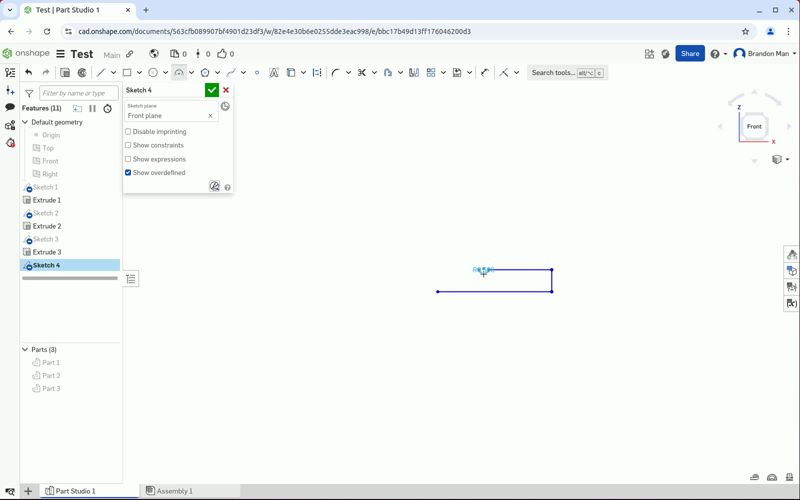
scroll(6)
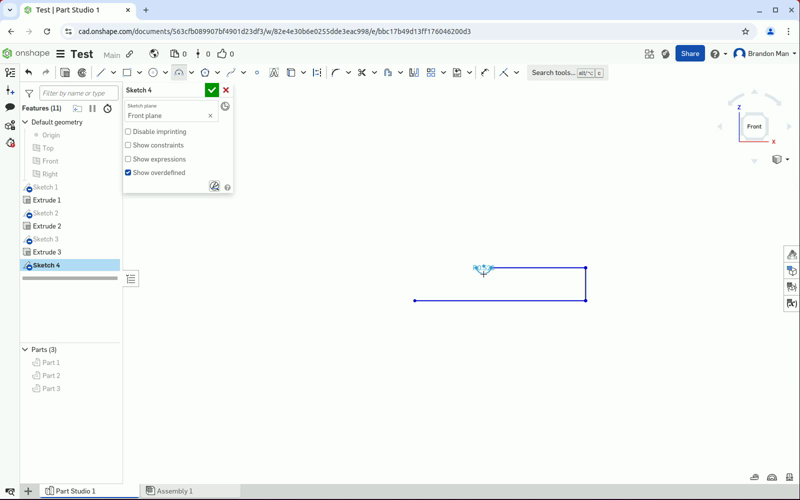
scroll(6)
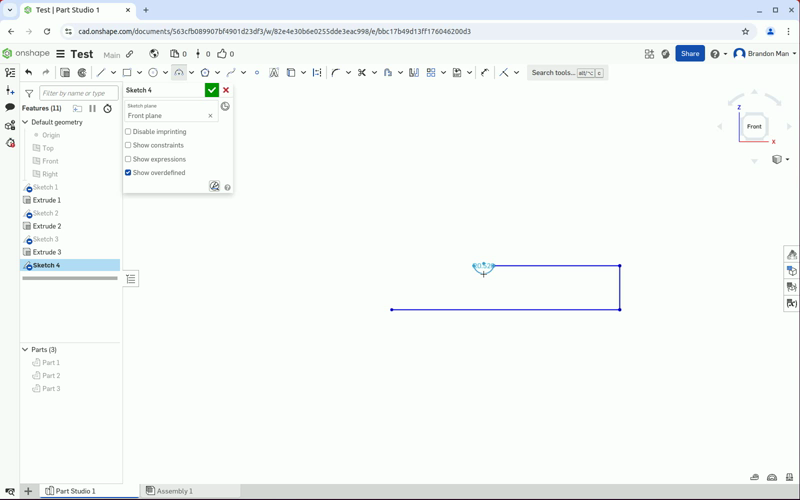
scroll(6)
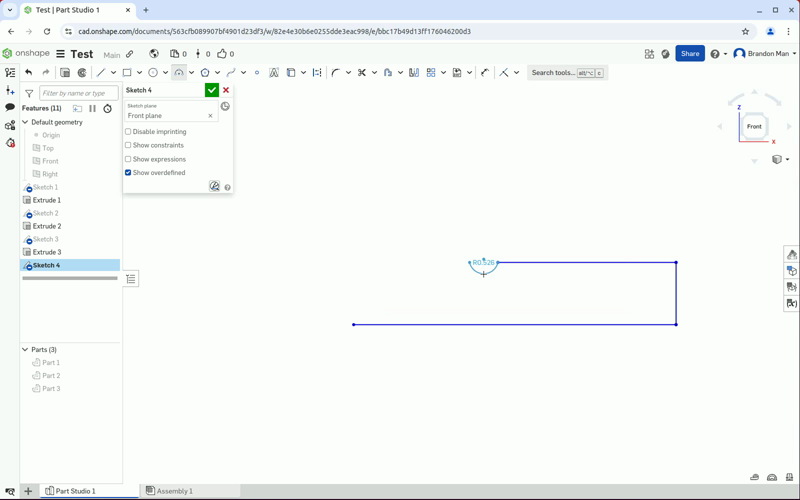
scroll(6)
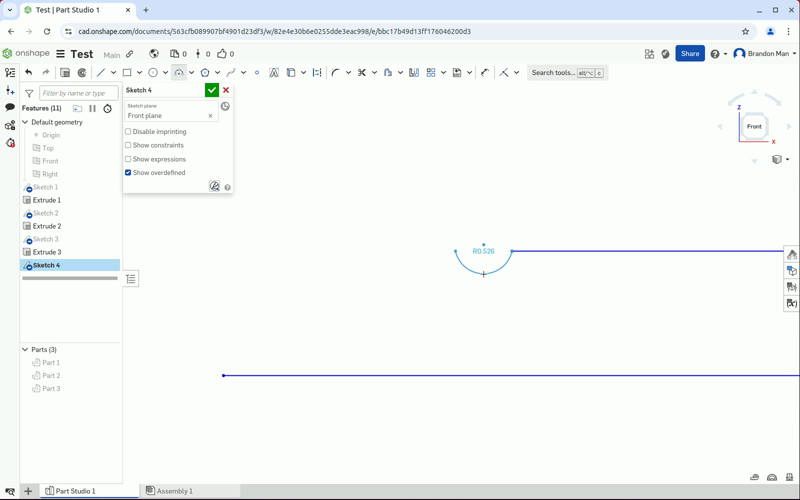
click(483, 273)
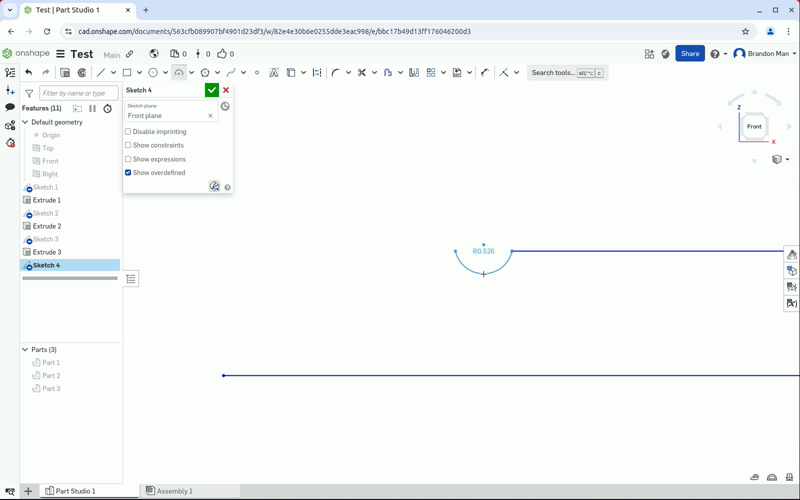
scroll(-6)
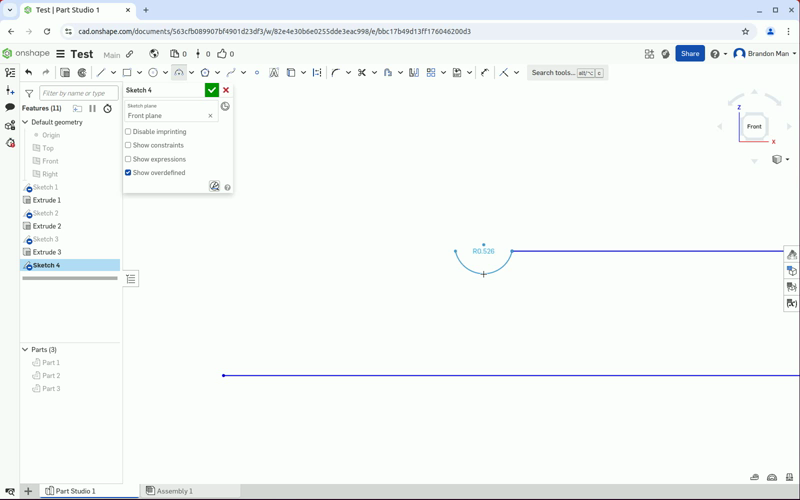
scroll(-6)
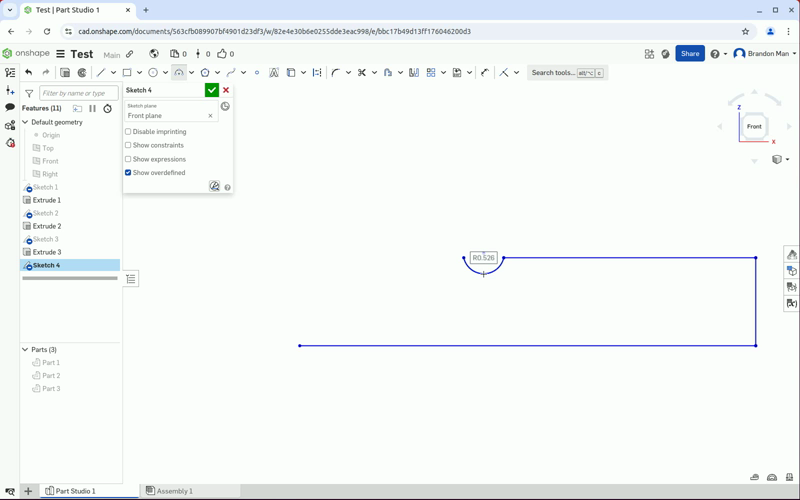
scroll(-6)
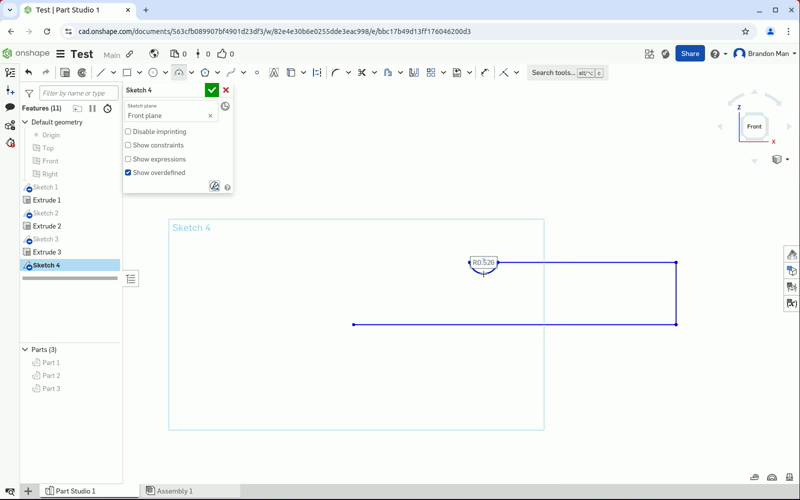
scroll(-6)
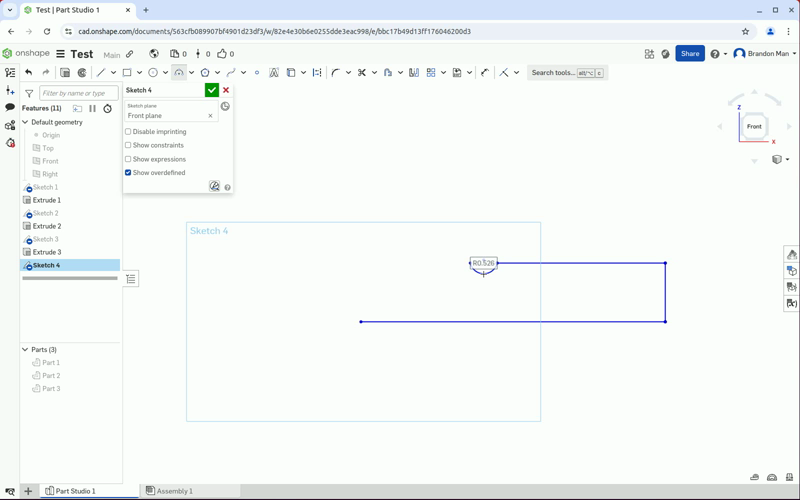
scroll(-6)
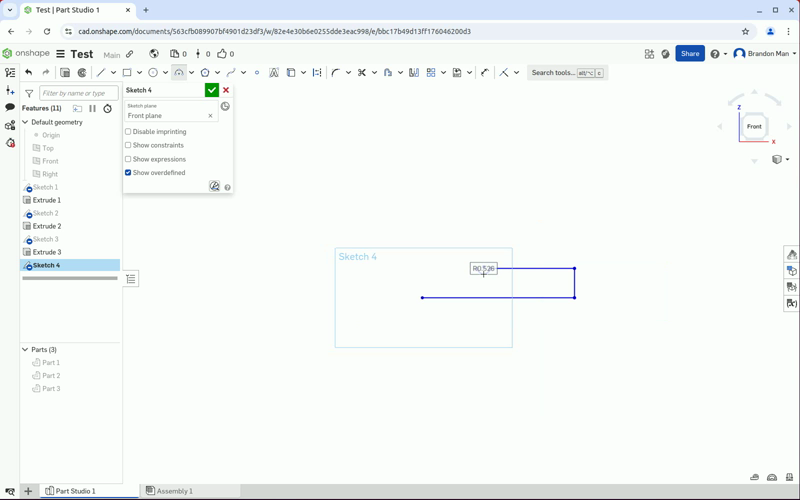
scroll(-6)
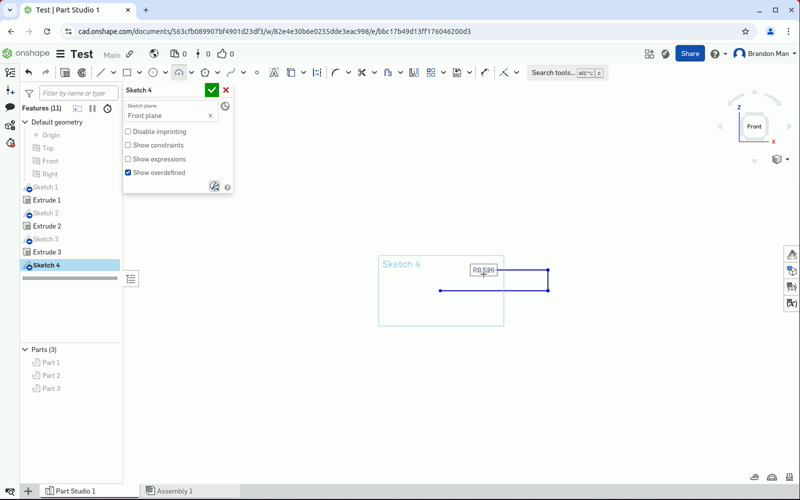
scroll(-6)
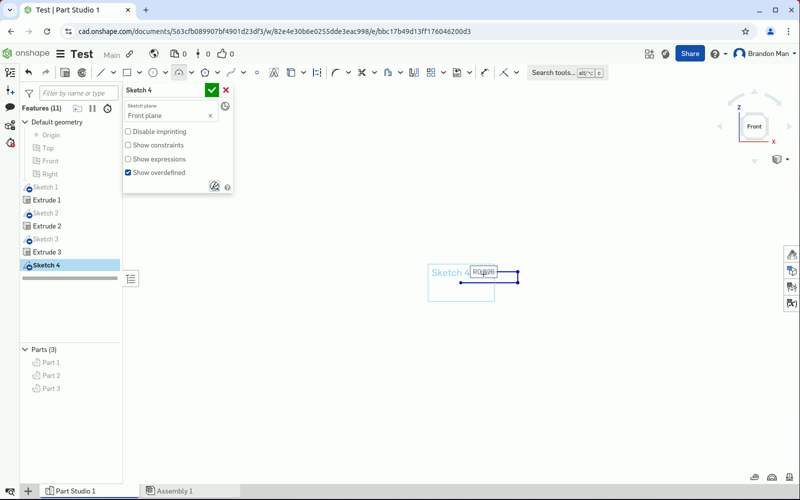
key_up(shift)
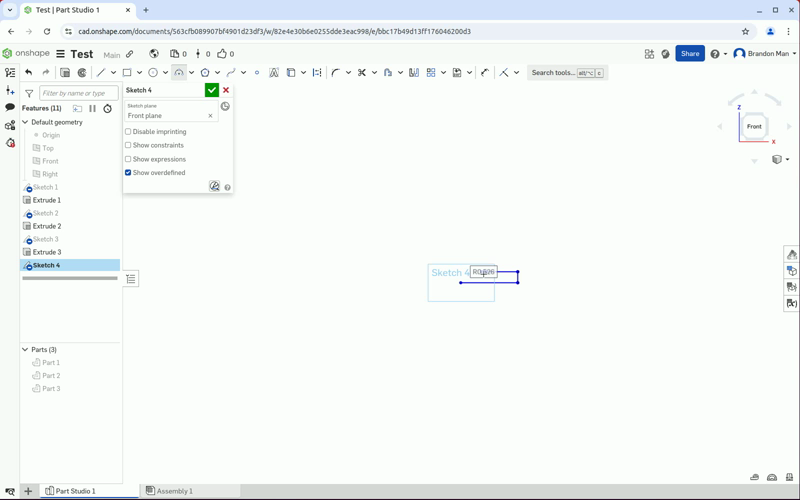
key(esc)
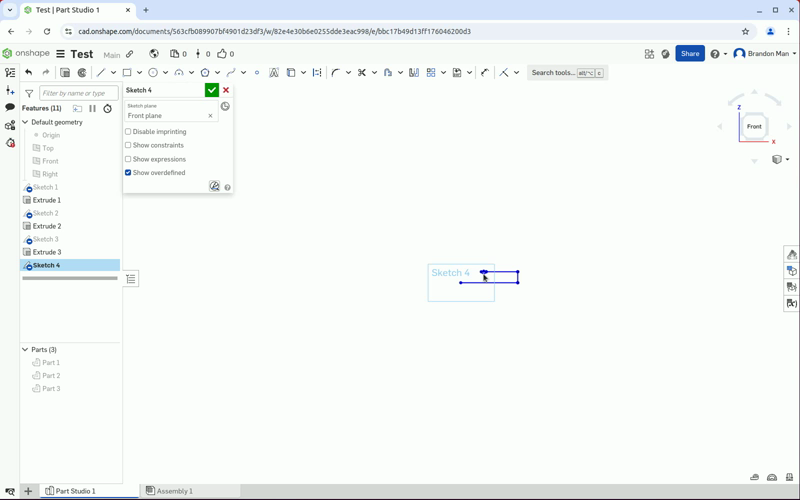
key(l)
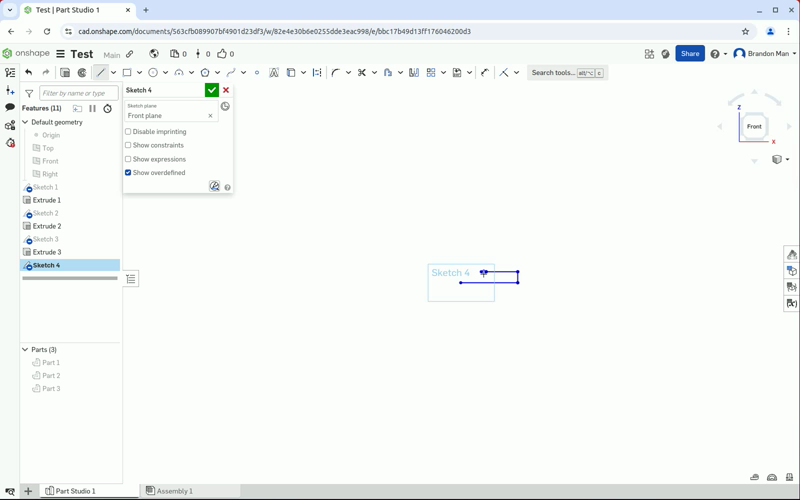
mouse_move(481, 271)
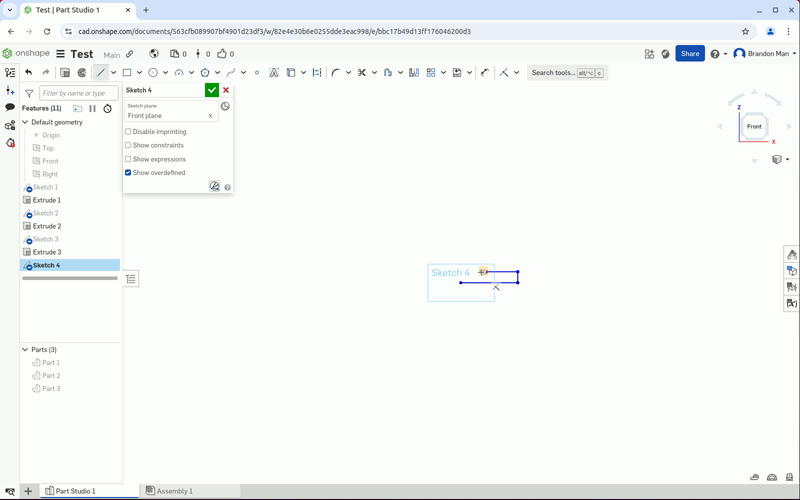
scroll(6)
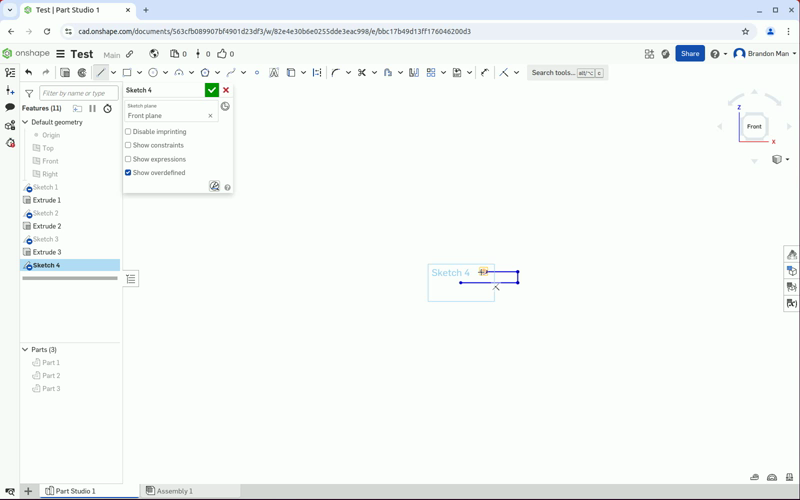
scroll(6)
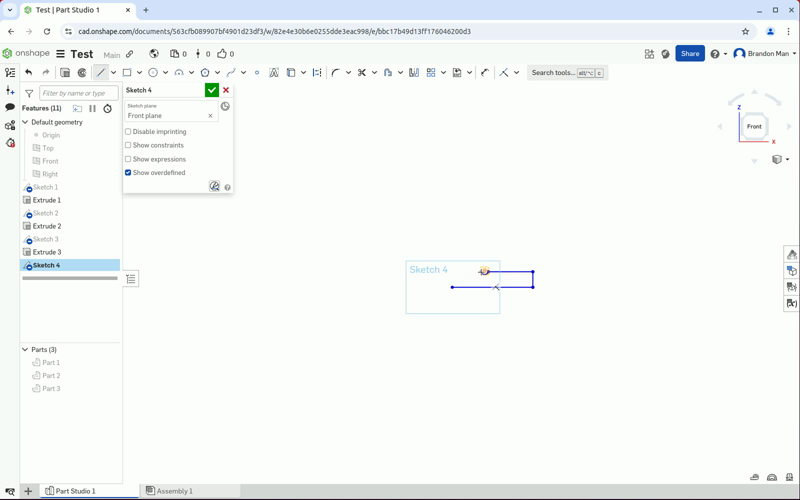
scroll(6)
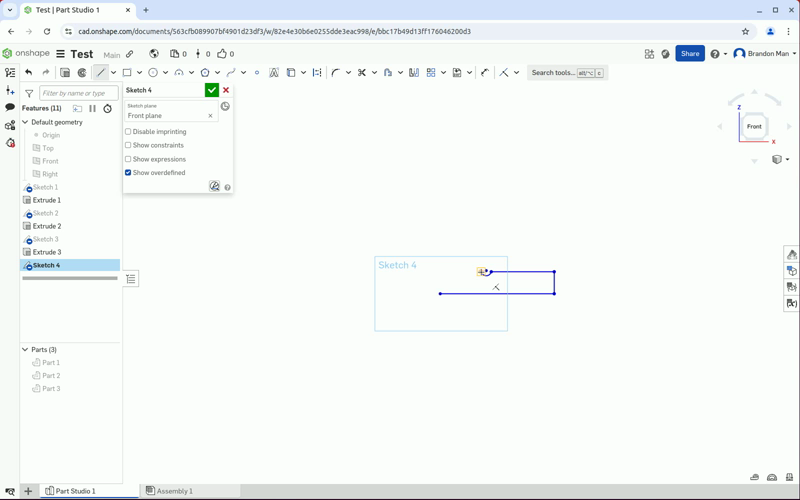
scroll(6)
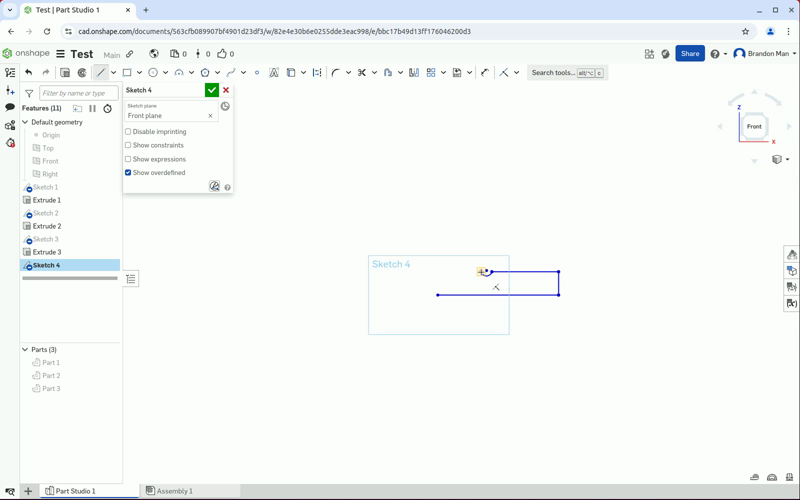
scroll(6)
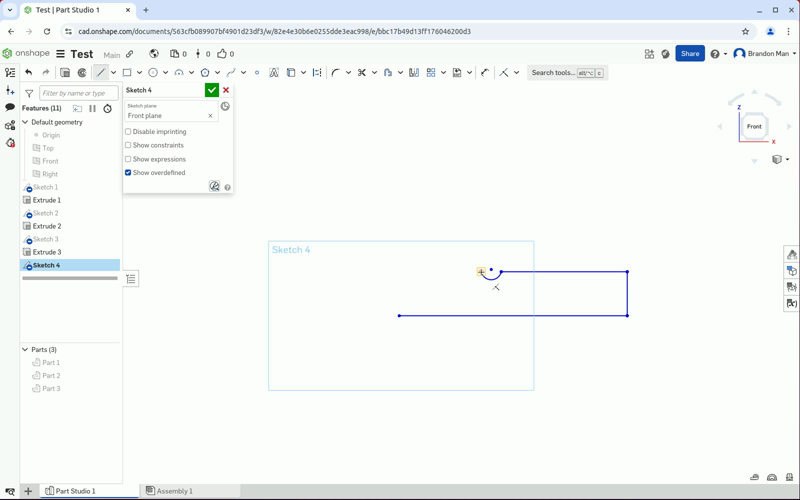
scroll(6)
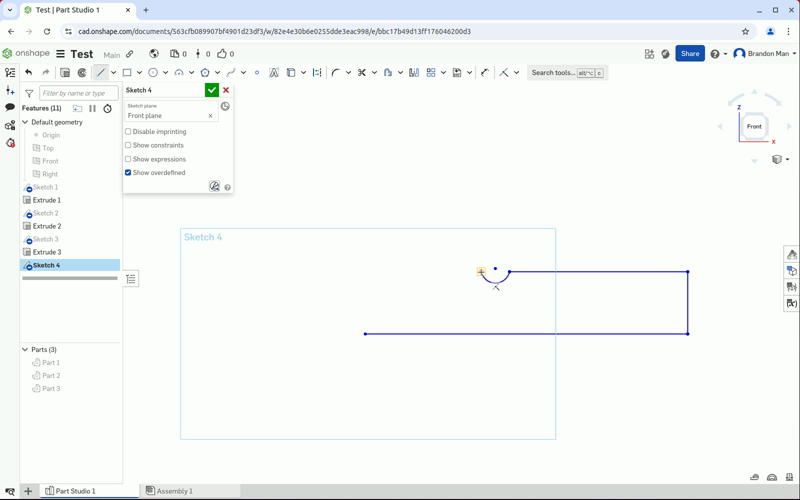
scroll(6)
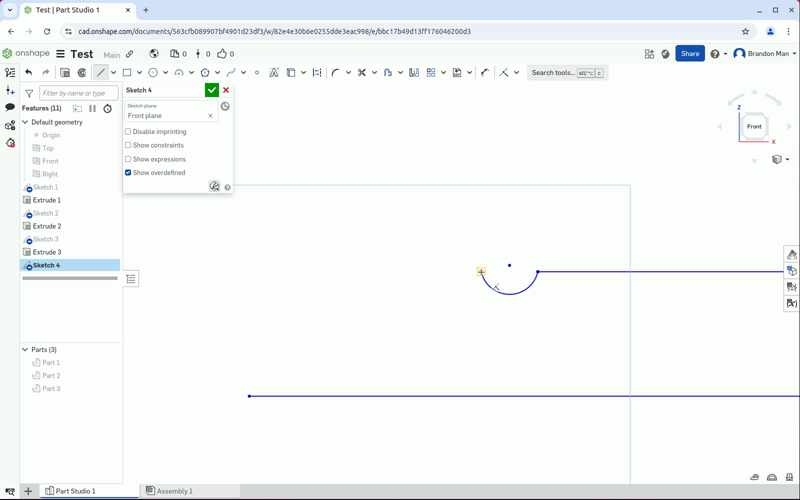
click(481, 271)
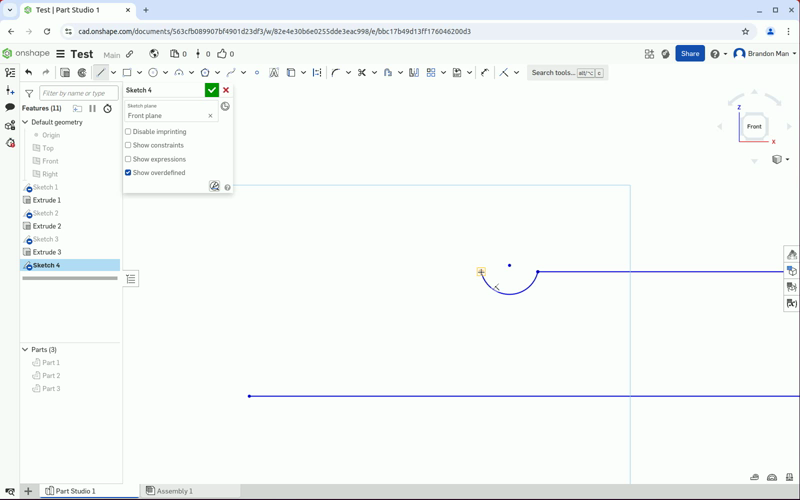
scroll(-6)
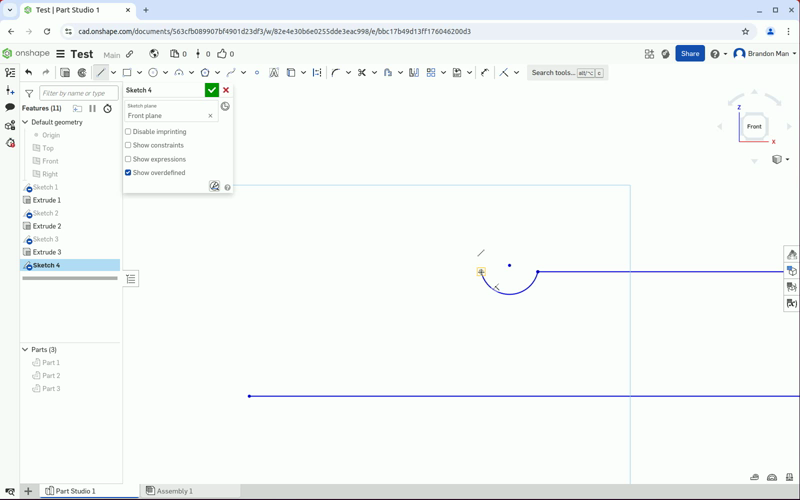
scroll(-6)
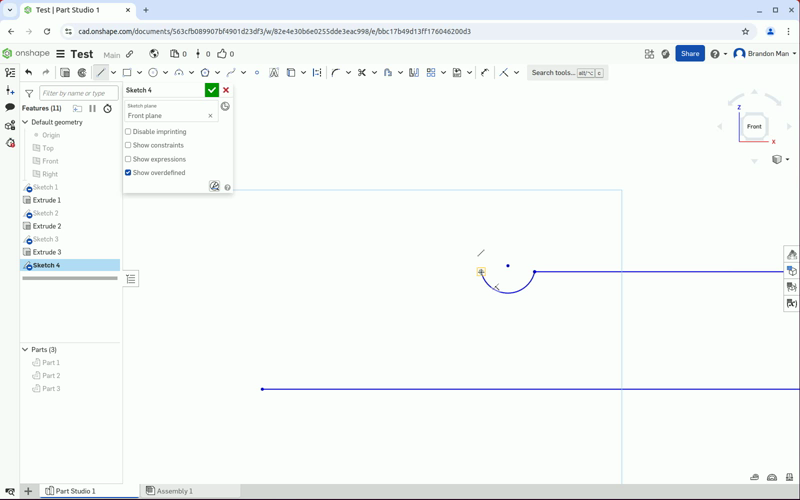
scroll(-6)
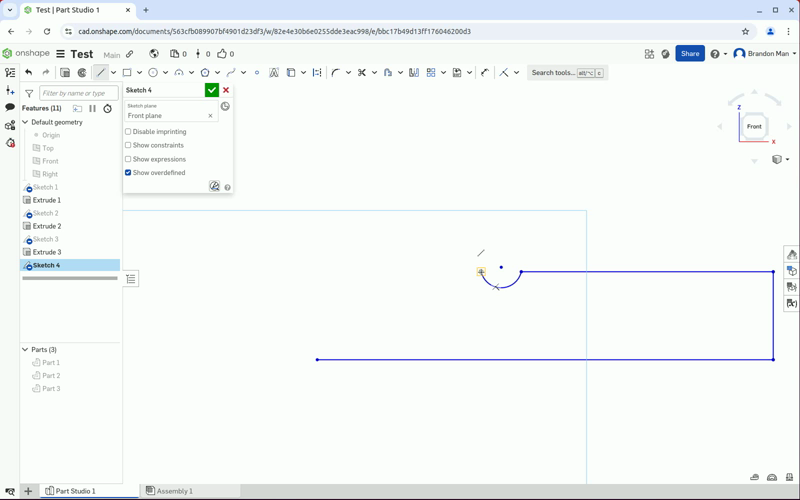
scroll(-6)
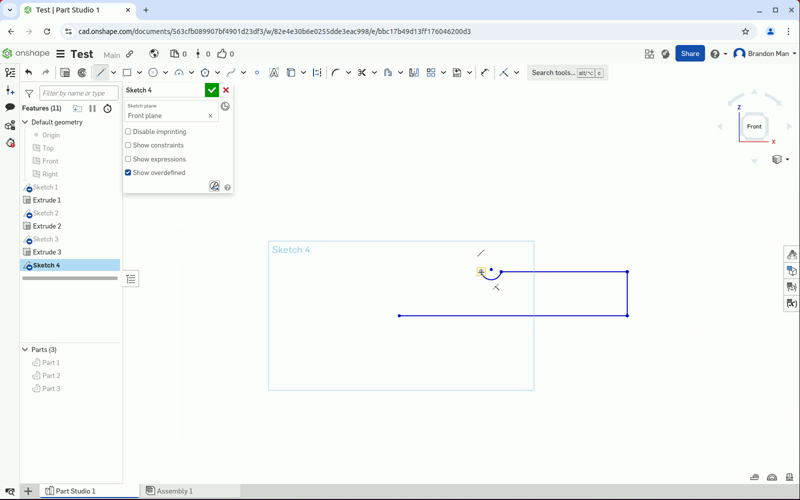
scroll(-6)
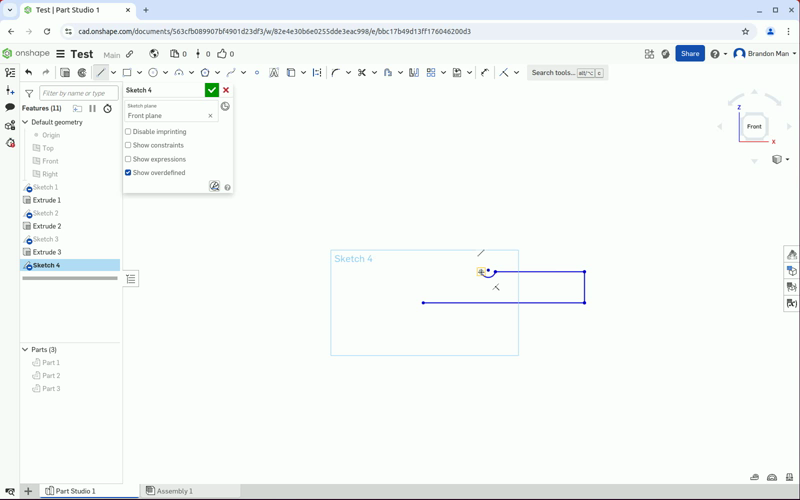
scroll(-6)
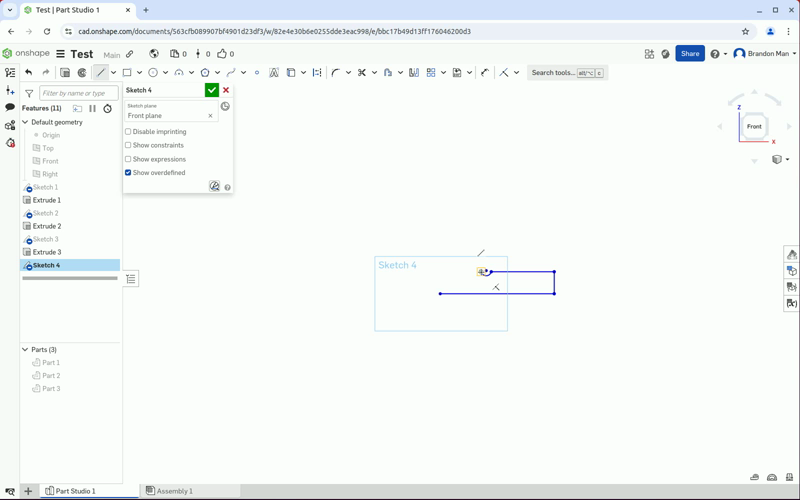
scroll(-6)
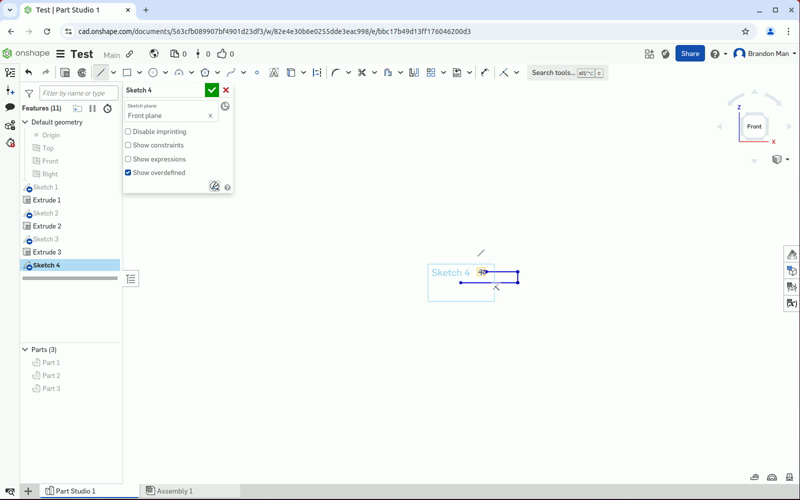
key_down(shift)
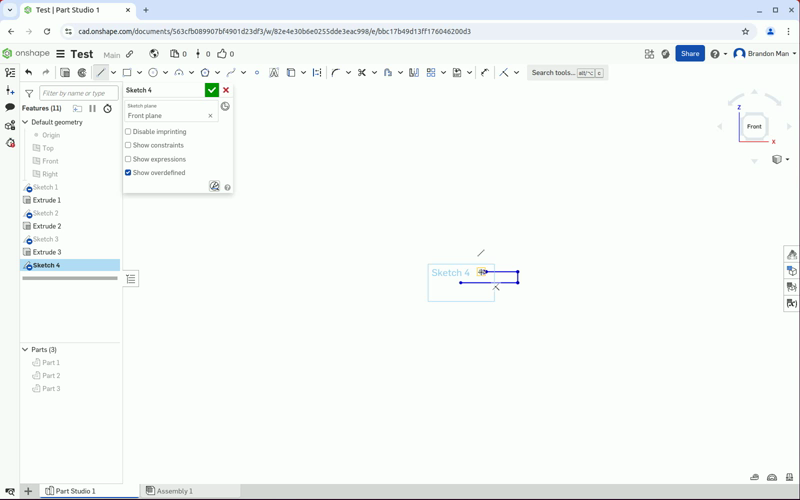
mouse_move(511, 271)
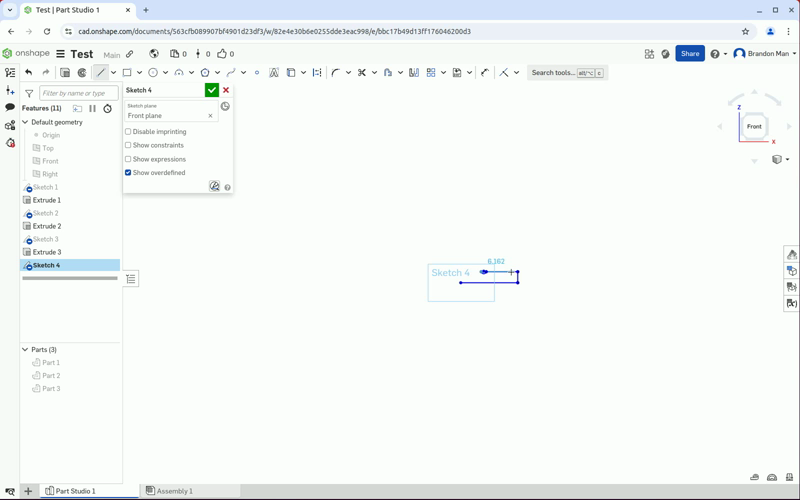
mouse_move(460, 271)
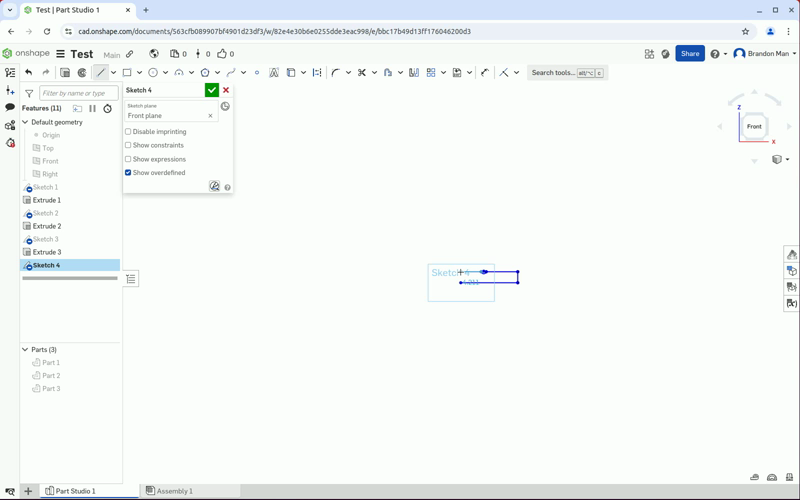
click(460, 271)
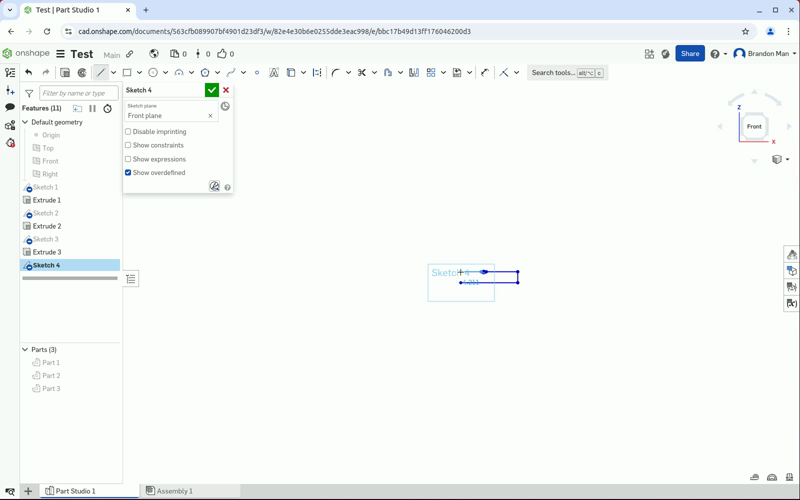
key_up(shift)
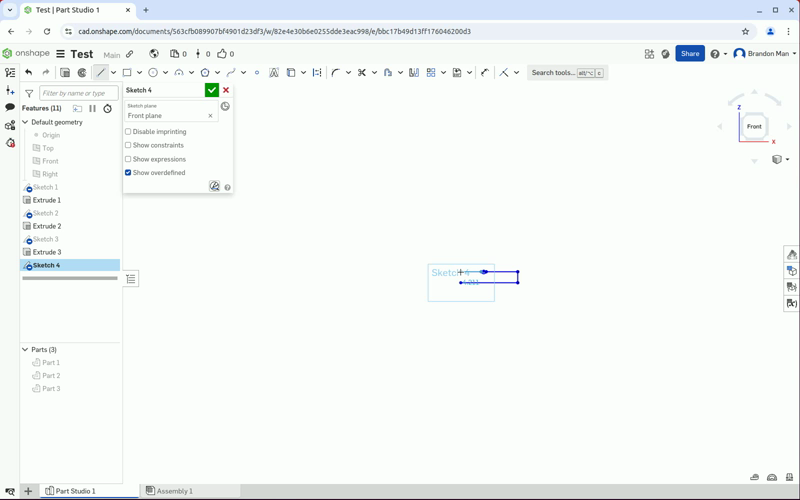
mouse_move(490, 271)
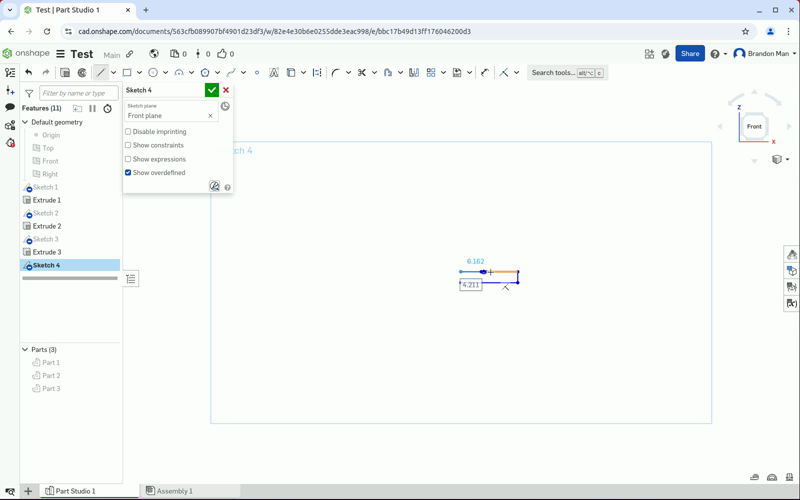
key_down(shift)
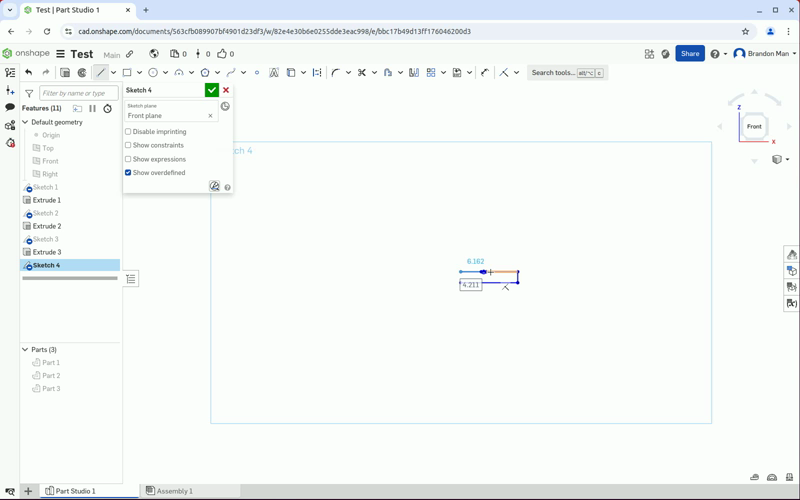
mouse_move(460, 282)
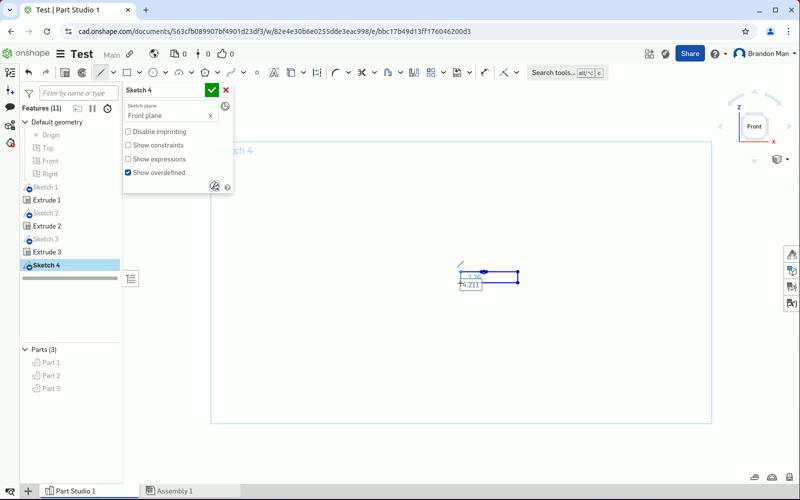
key_up(shift)
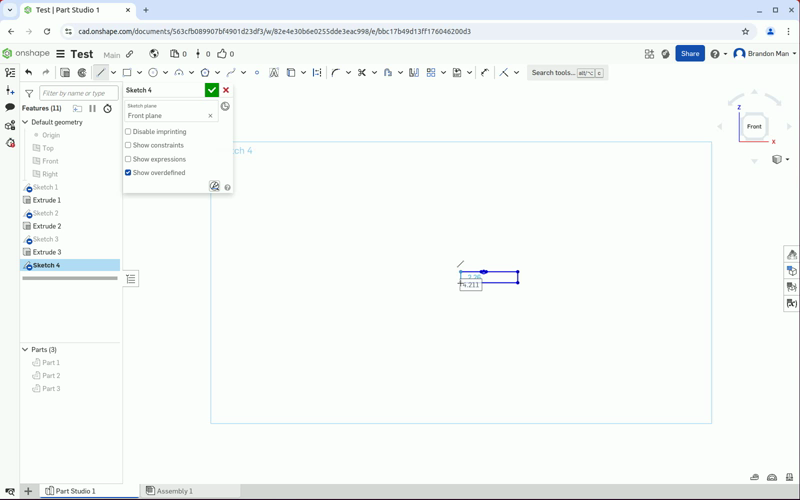
click(460, 282)
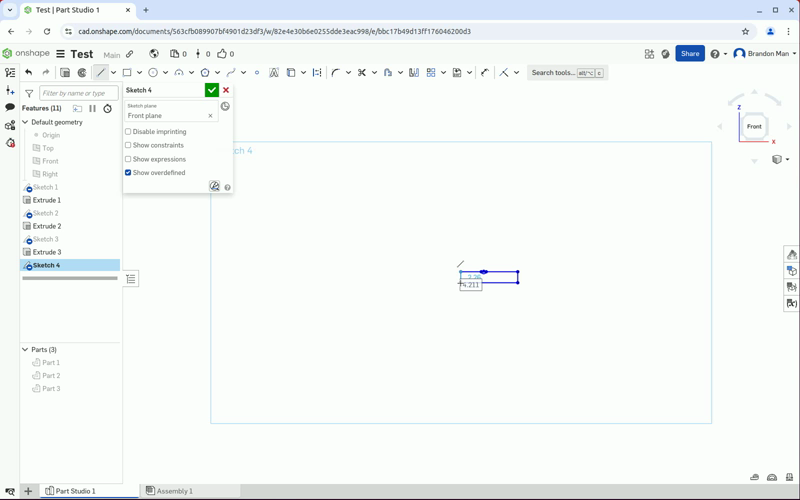
key(esc)
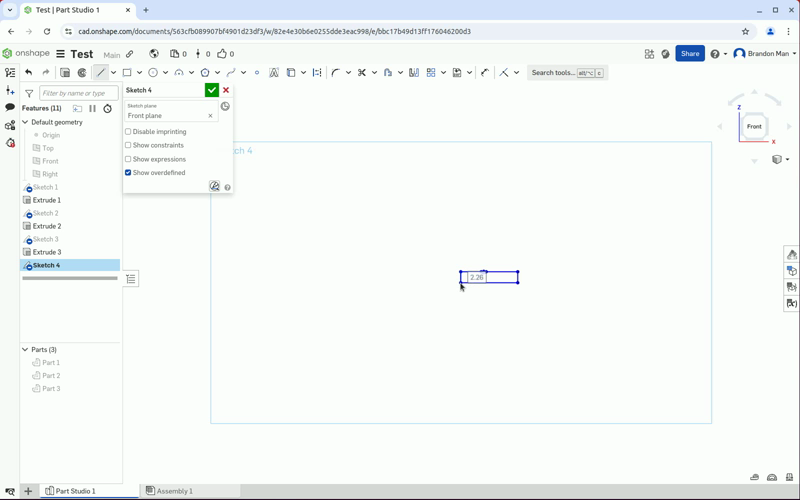
mouse_move(490, 279)
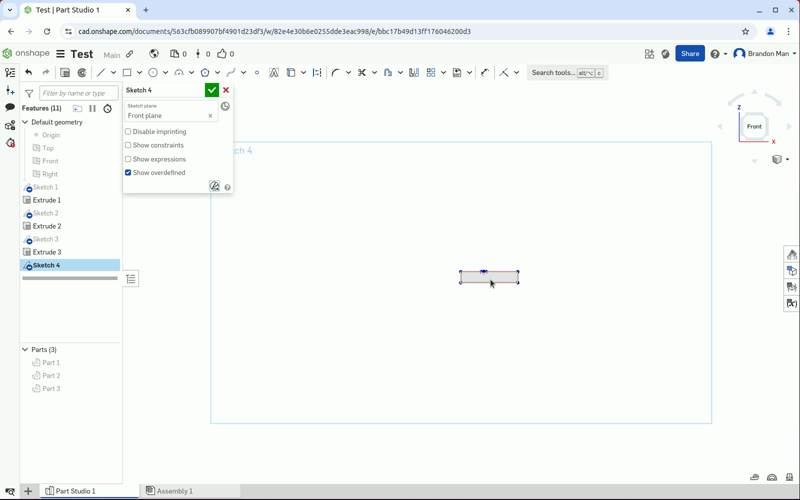
scroll(6)
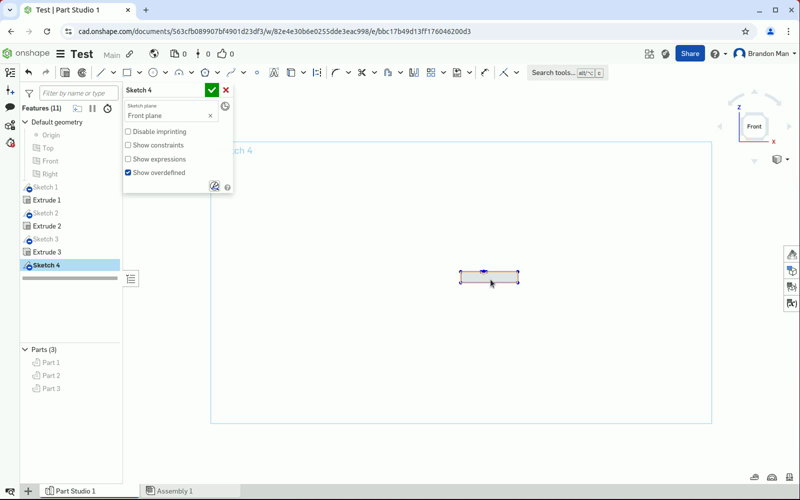
scroll(6)
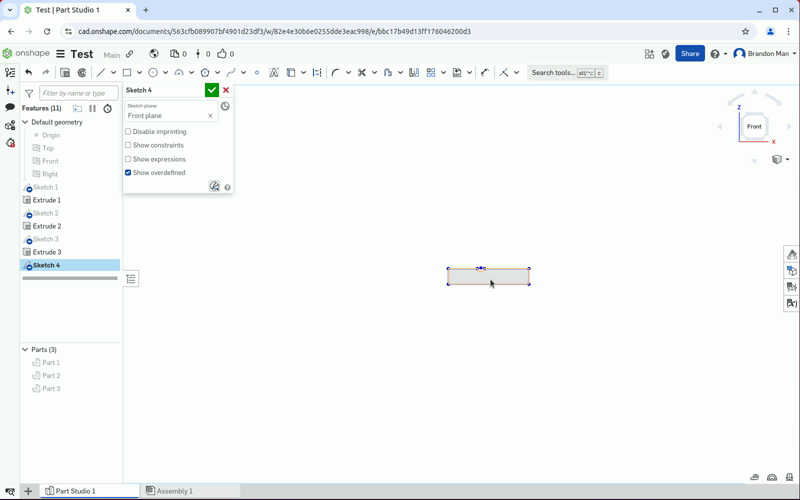
scroll(6)
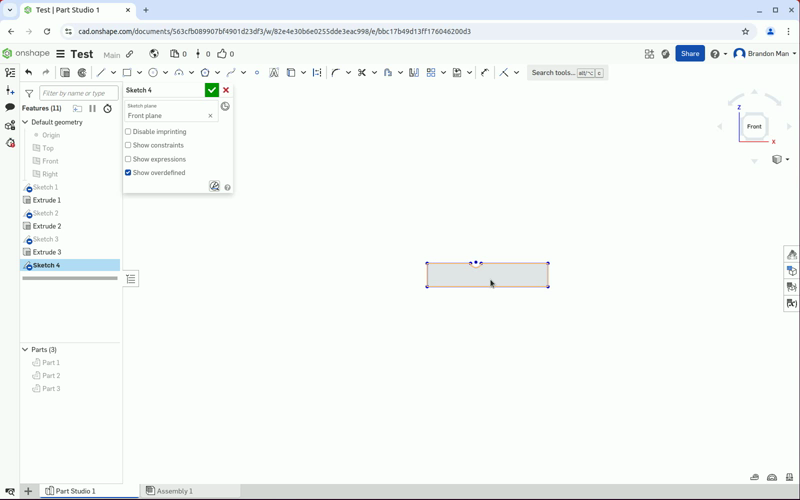
scroll(6)
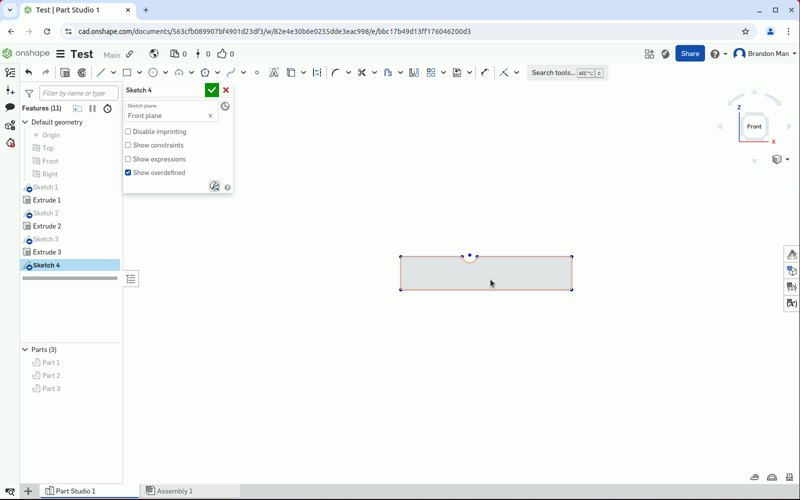
scroll(6)
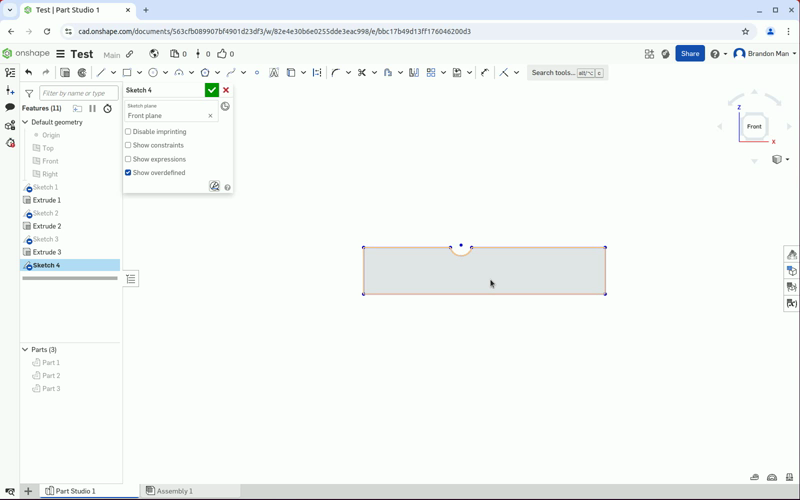
scroll(6)
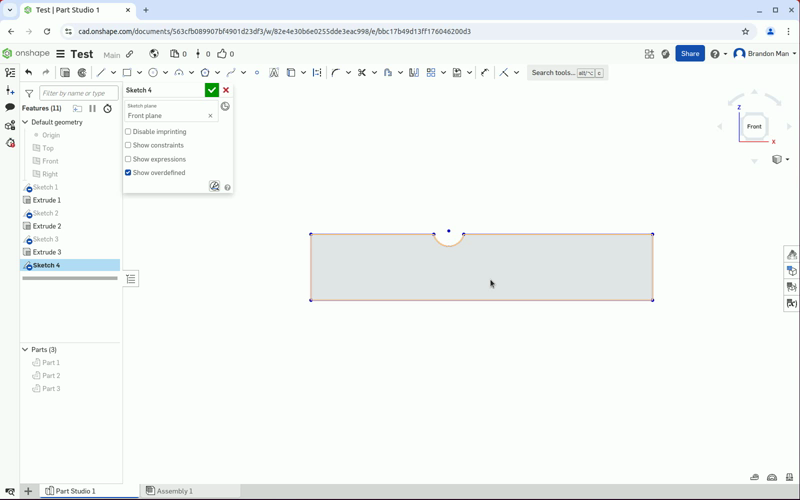
scroll(6)
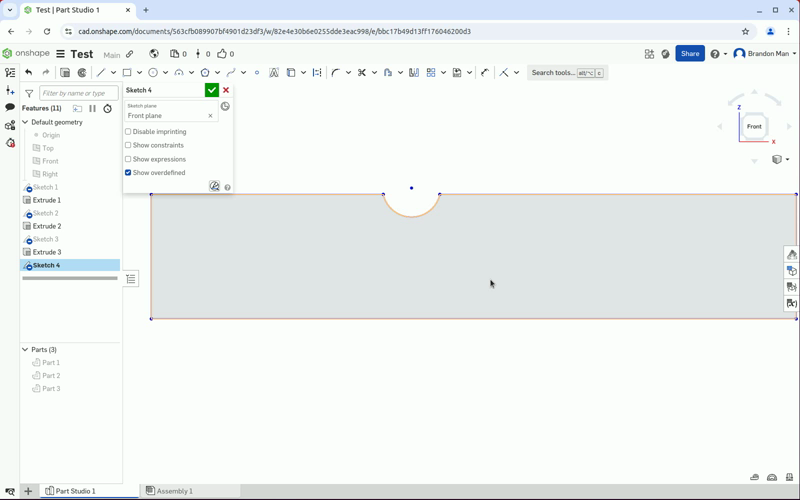
click(490, 279)
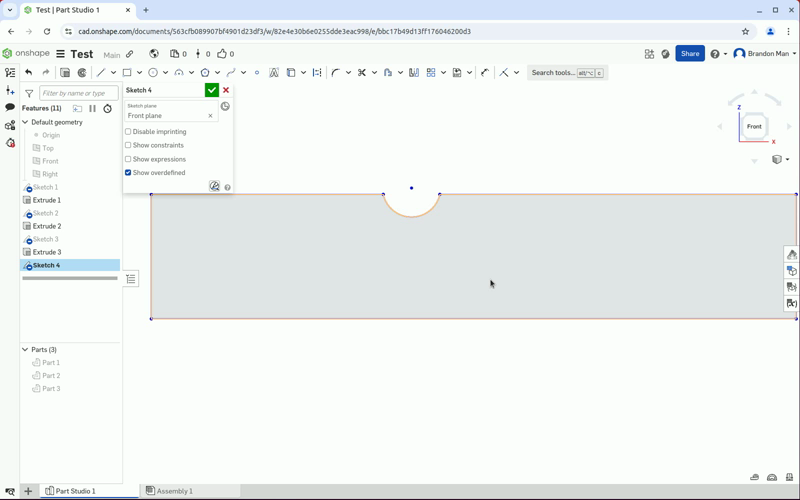
scroll(-6)
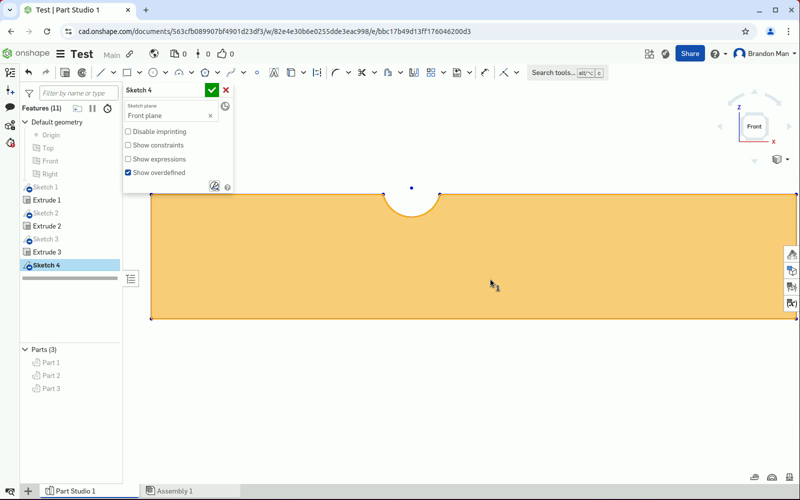
scroll(-6)
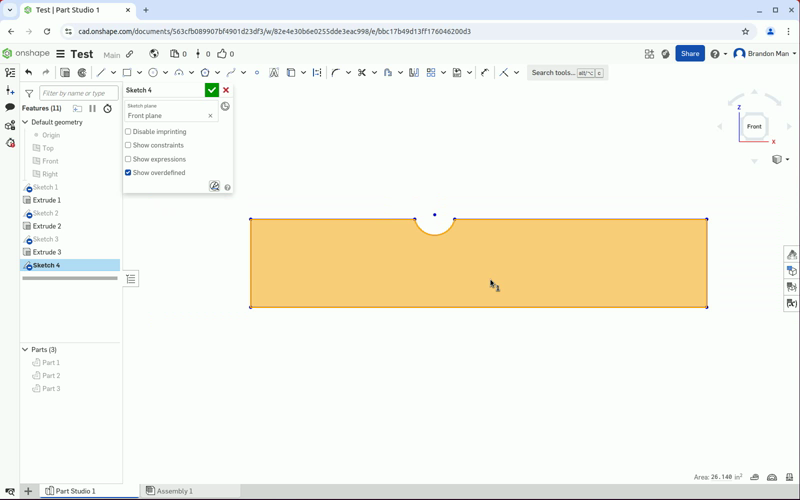
scroll(-6)
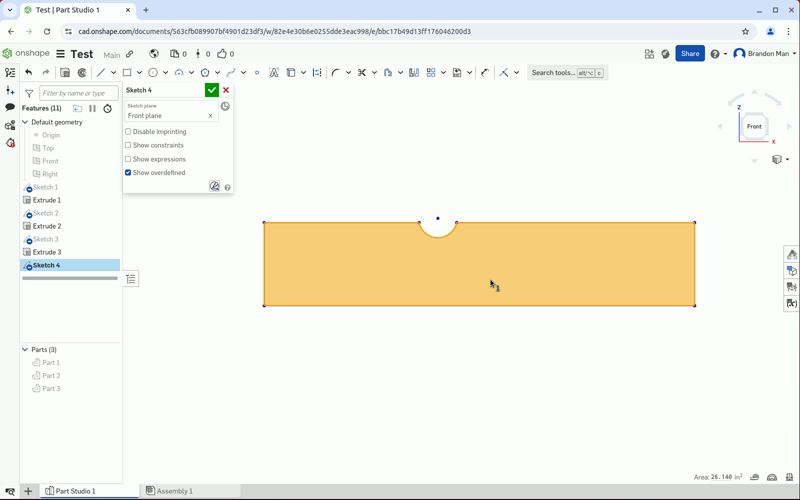
scroll(-6)
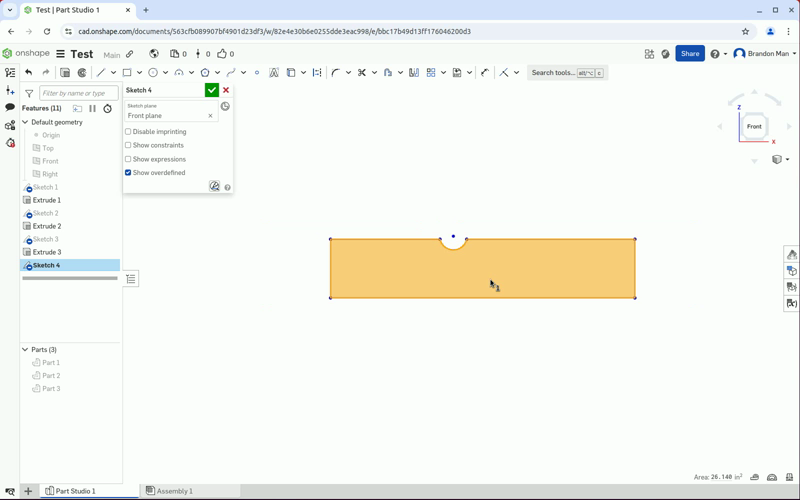
scroll(-6)
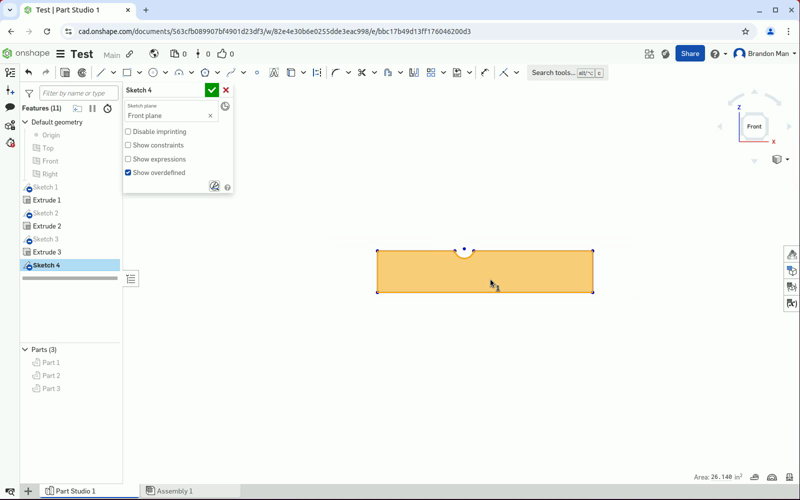
scroll(-6)
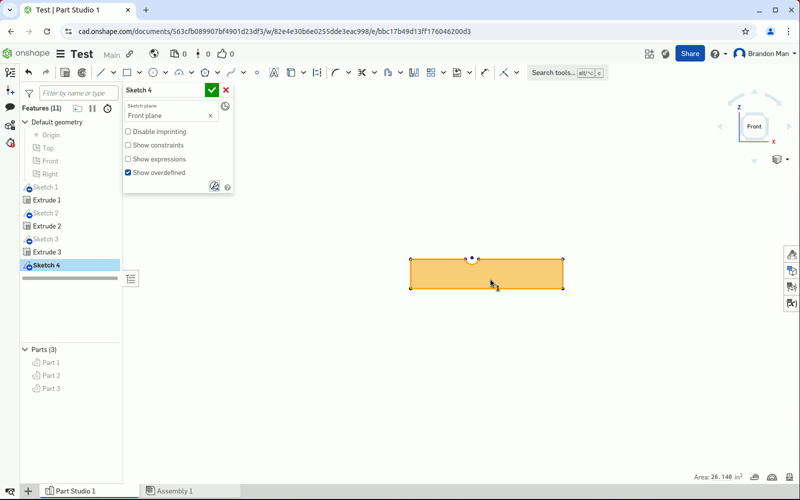
scroll(-6)
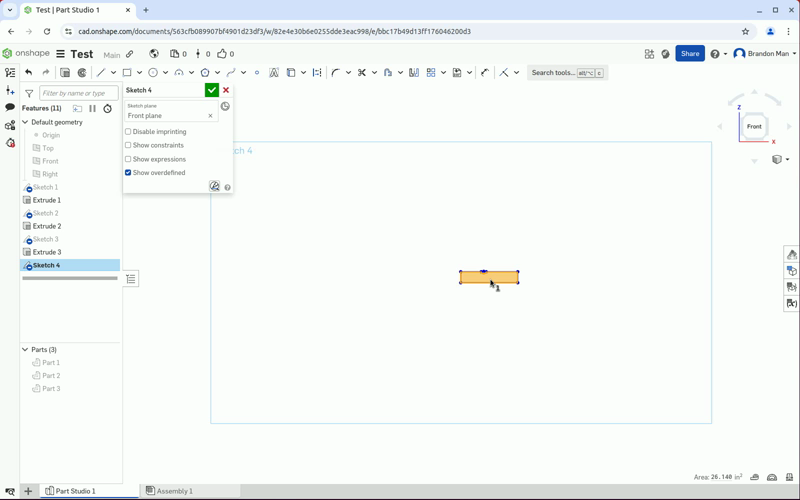
mouse_move(73, 352)
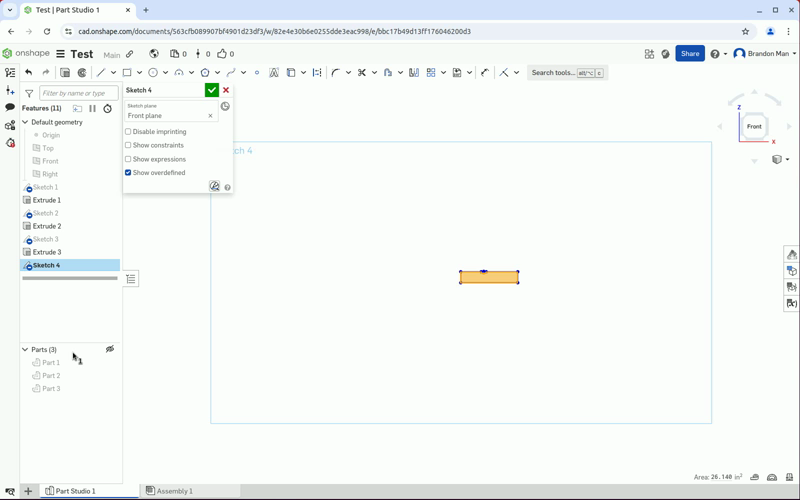
key(shift+y)
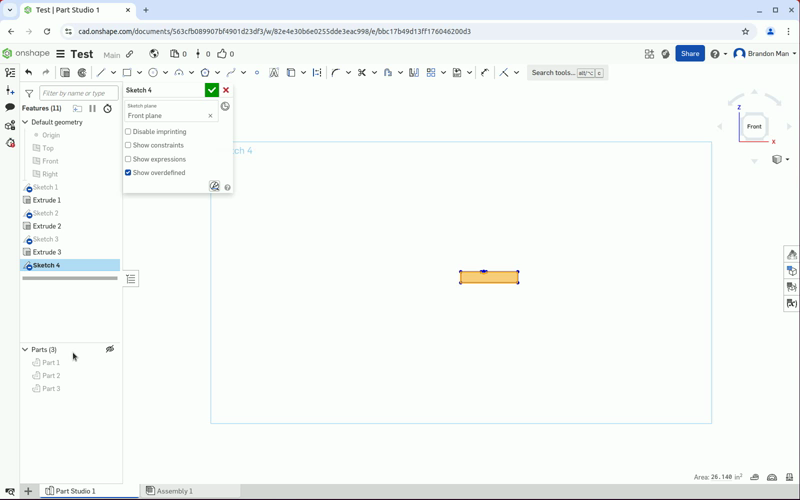
key(shift+e)
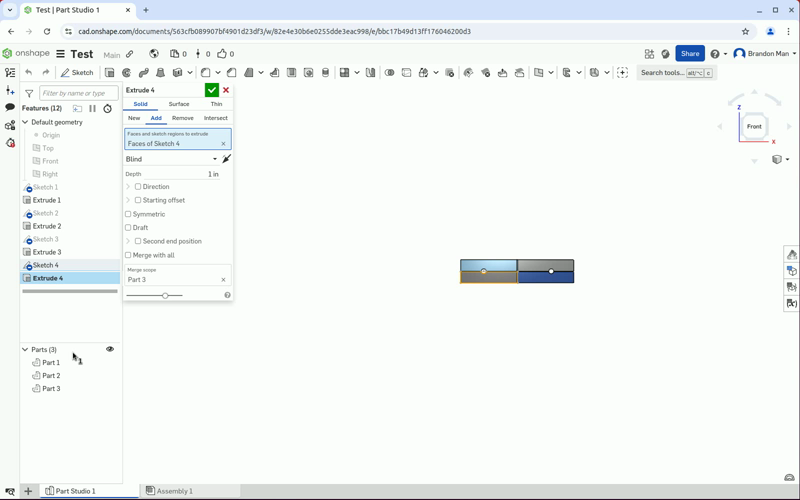
mouse_move(143, 106)
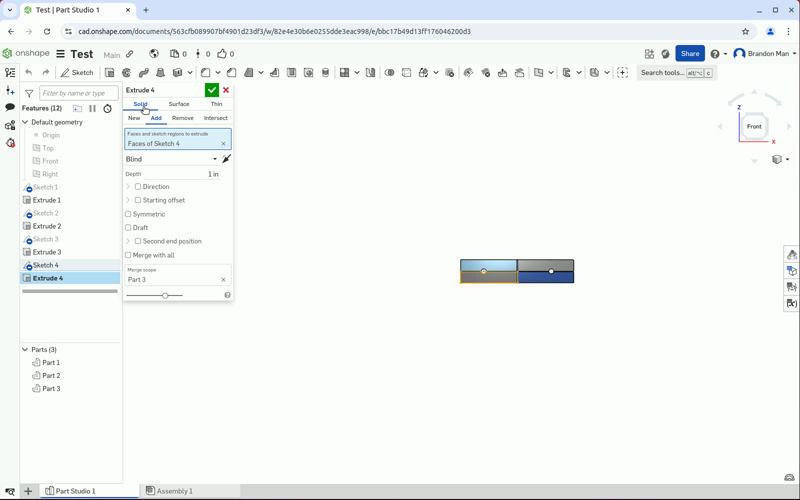
click(143, 106)
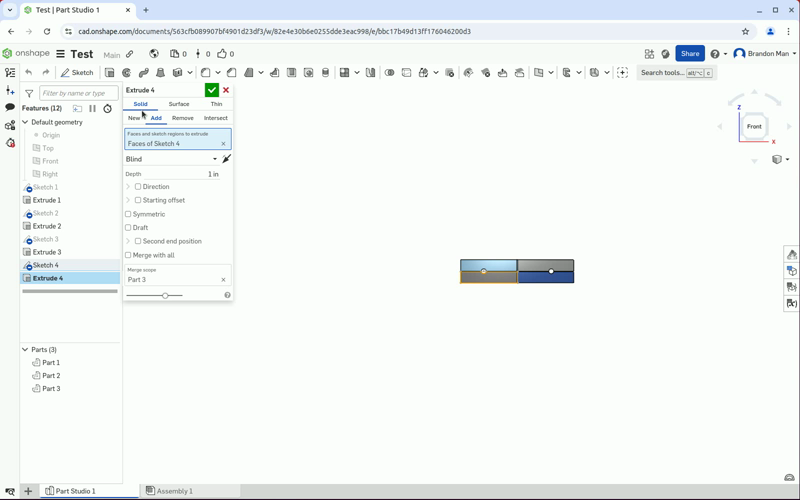
mouse_move(137, 120)
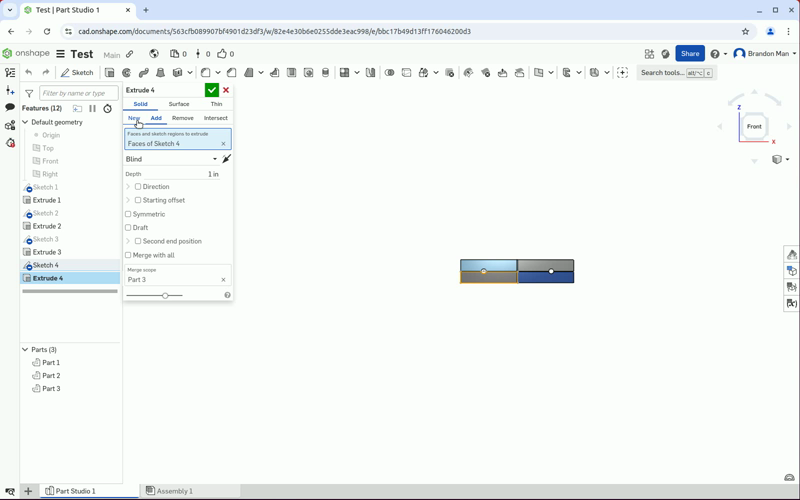
click(137, 120)
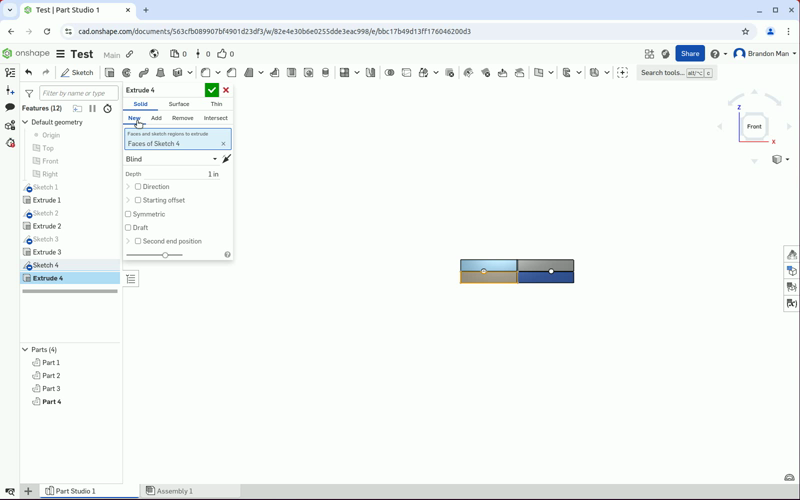
key(tab, 4)
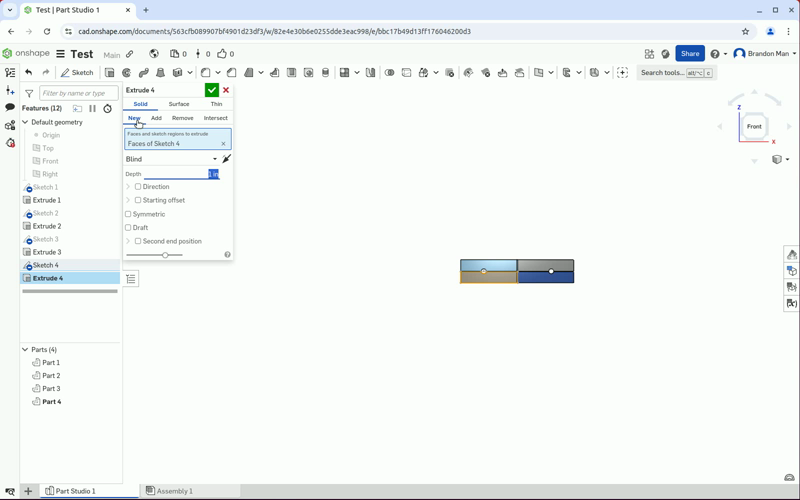
text(2.407)
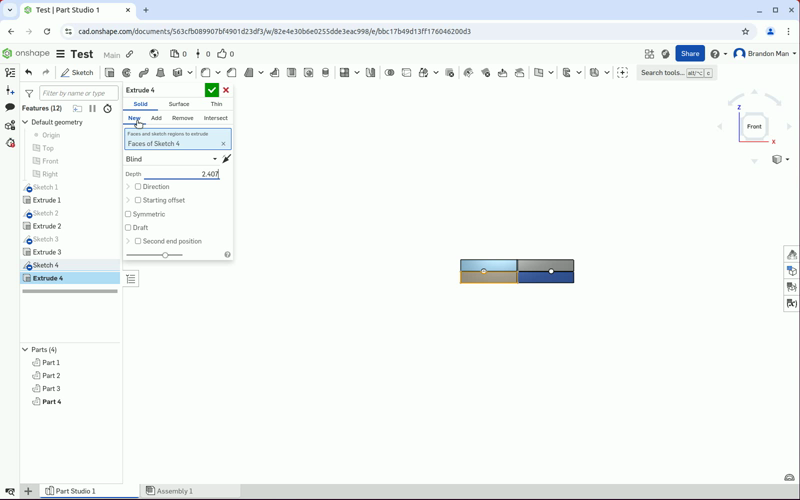
key(enter)
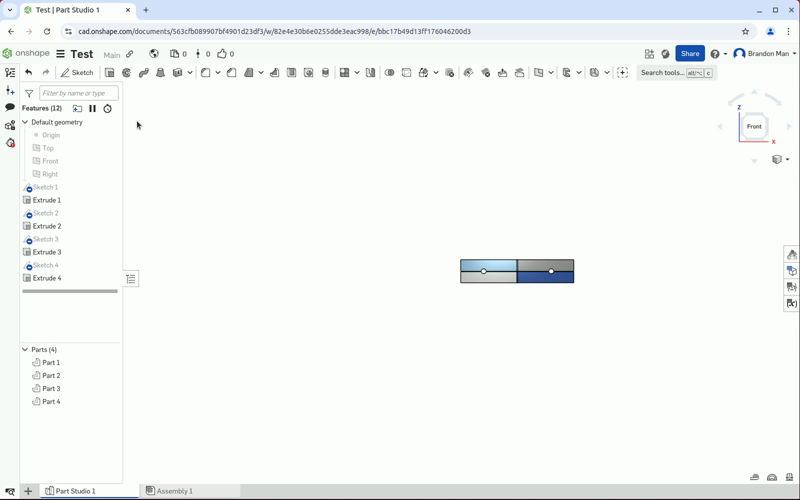
key(shift+h)
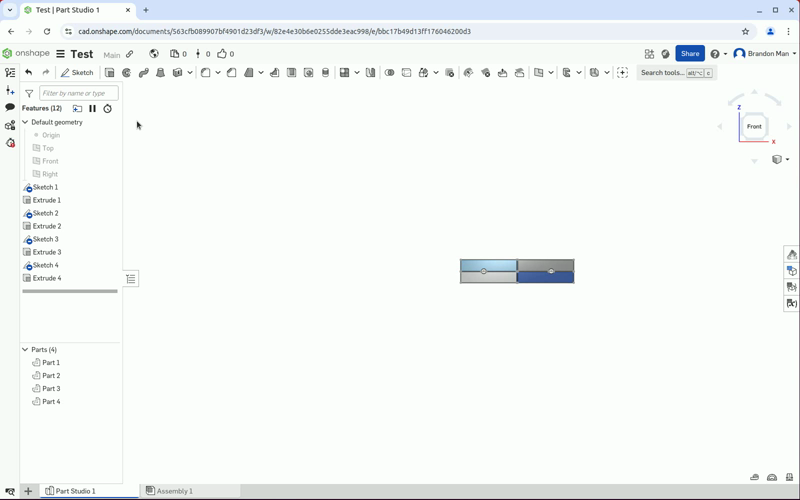
key(shift+h)
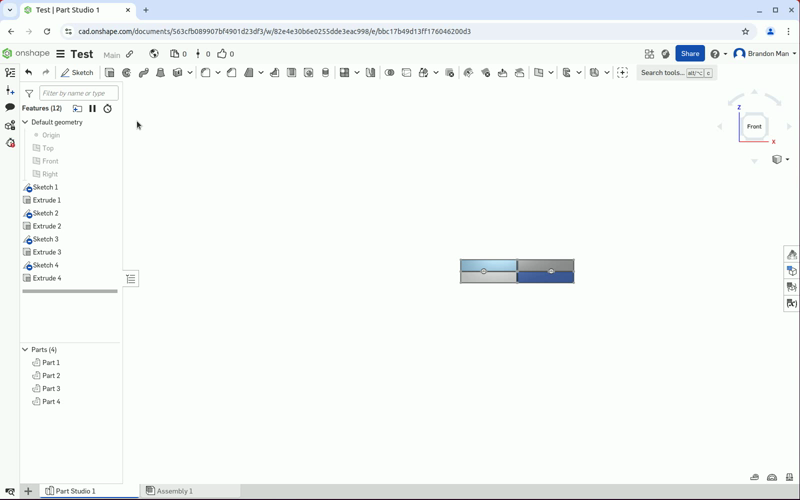
key(shift+7)
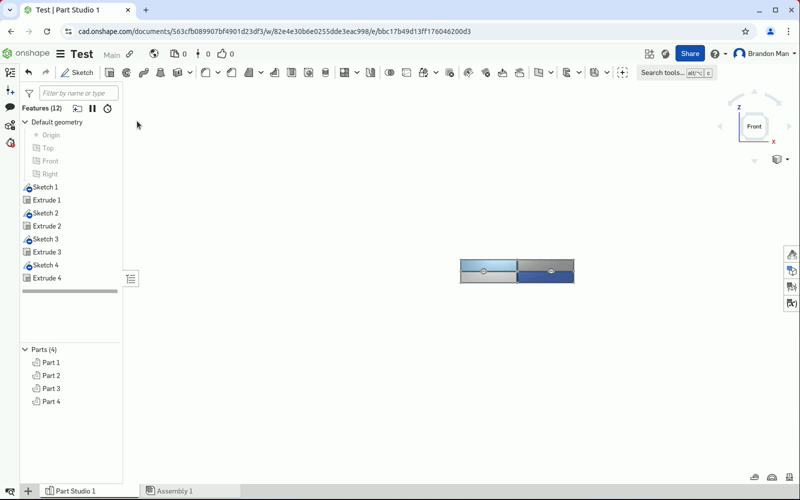
key(left, 2)
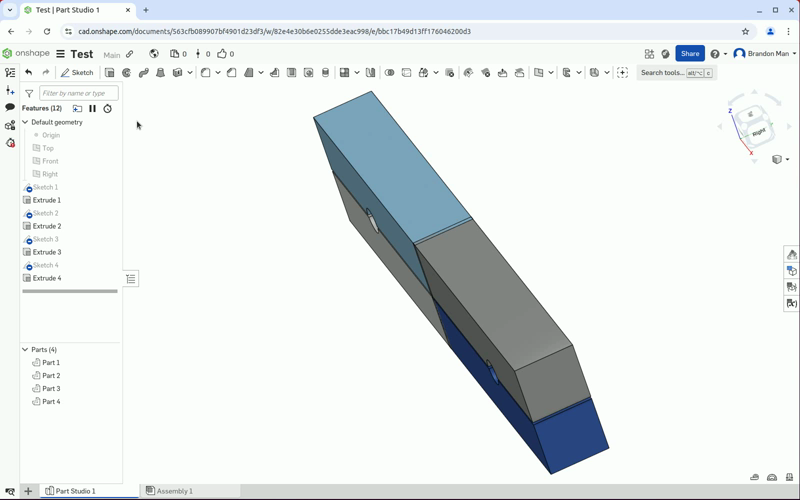
key(down, 2)
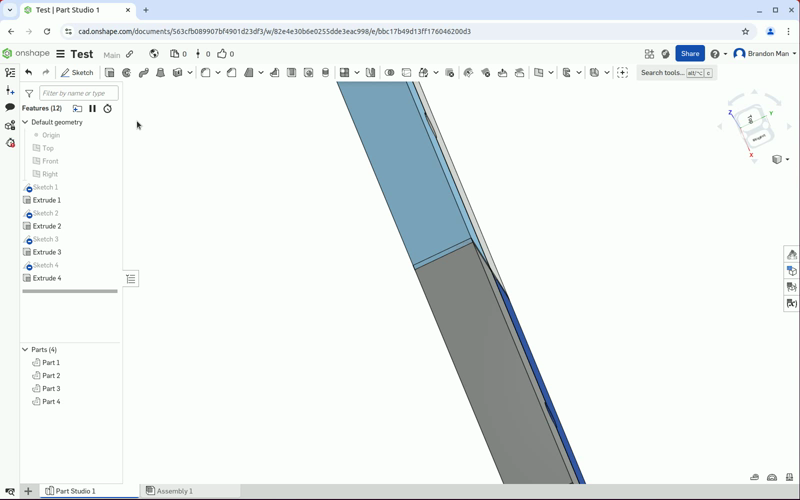
key(up, 2)
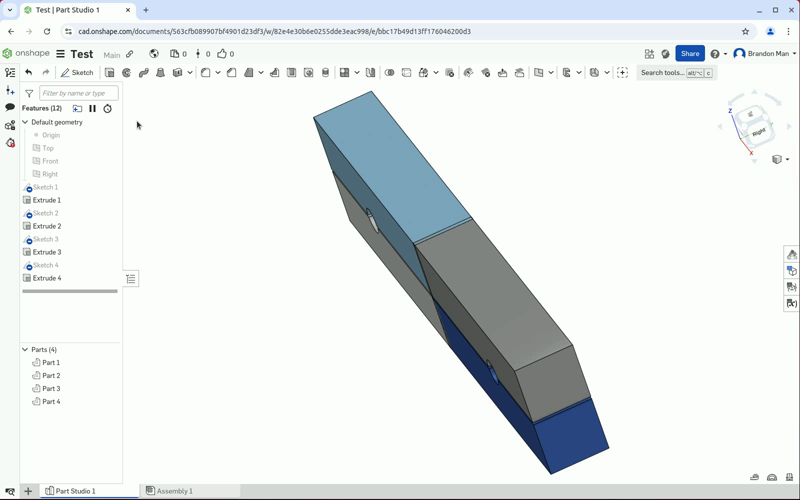
key(right, 2)
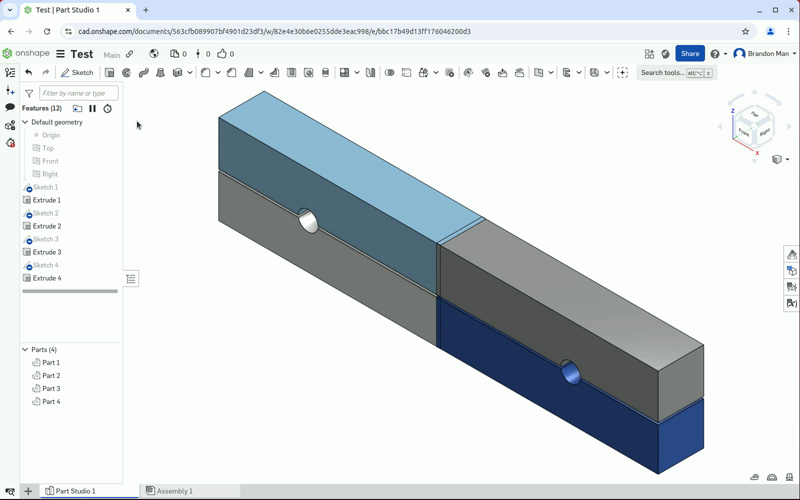
mouse_move(73, 189)
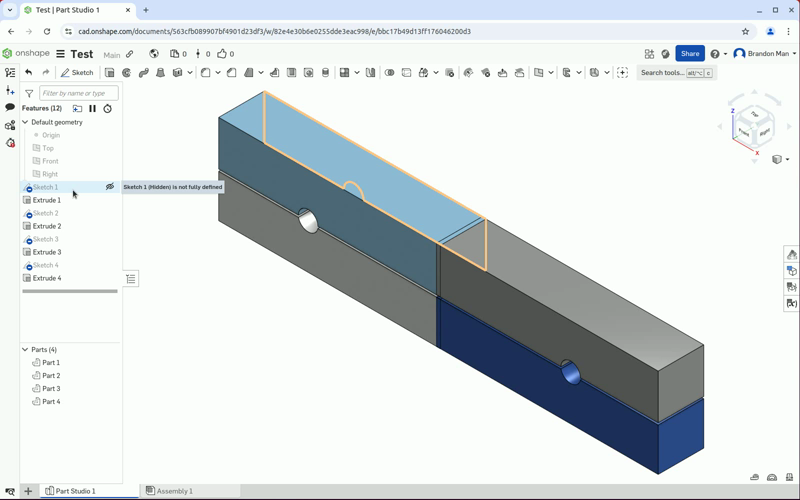
click(73, 189)